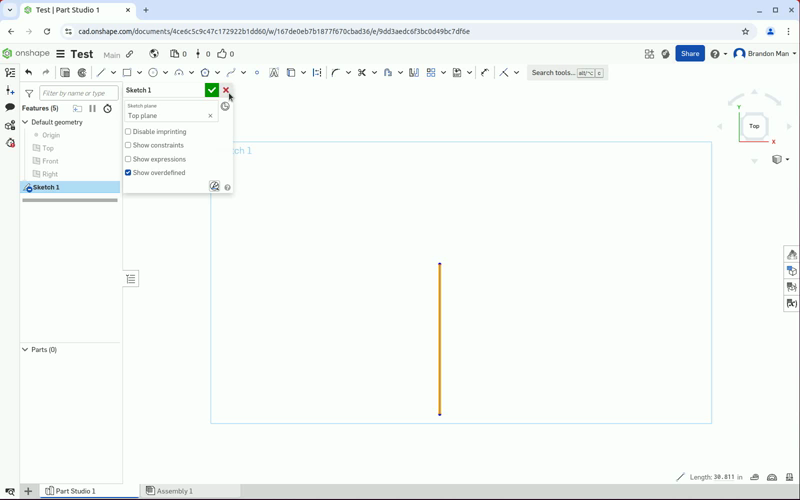
key(shift+h)
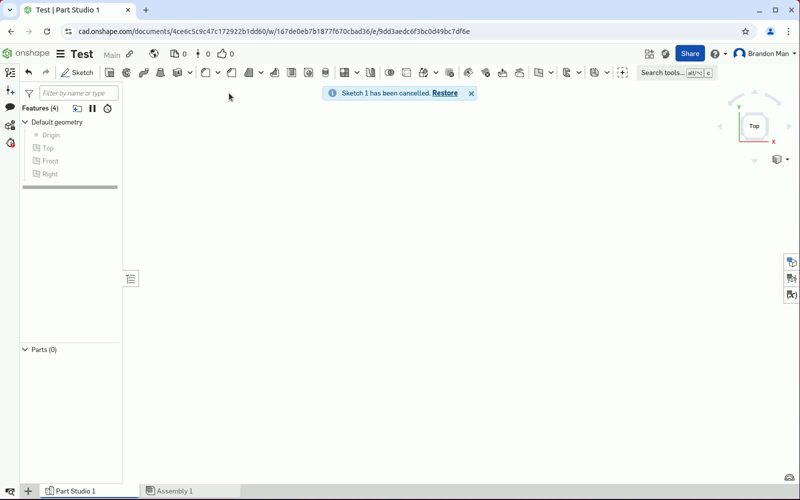
mouse_move(73, 352)
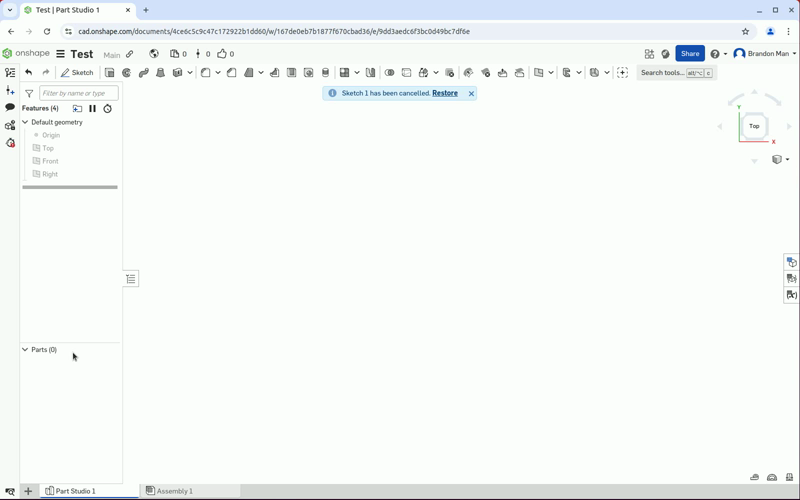
key(y)
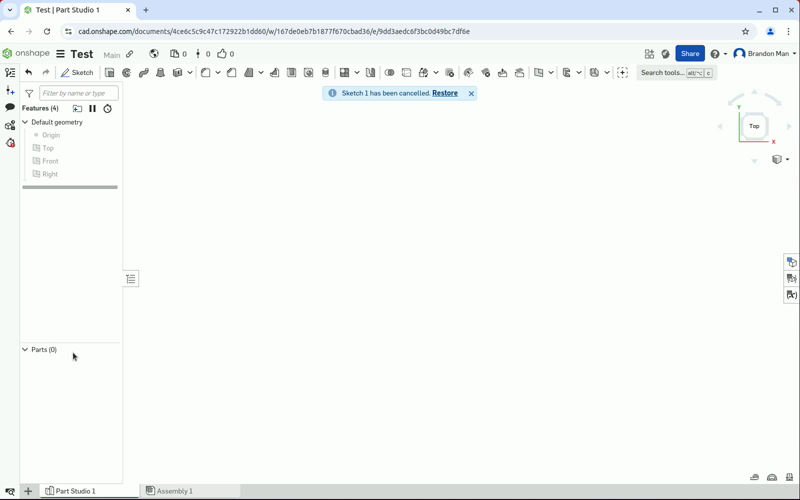
key(shift+p)
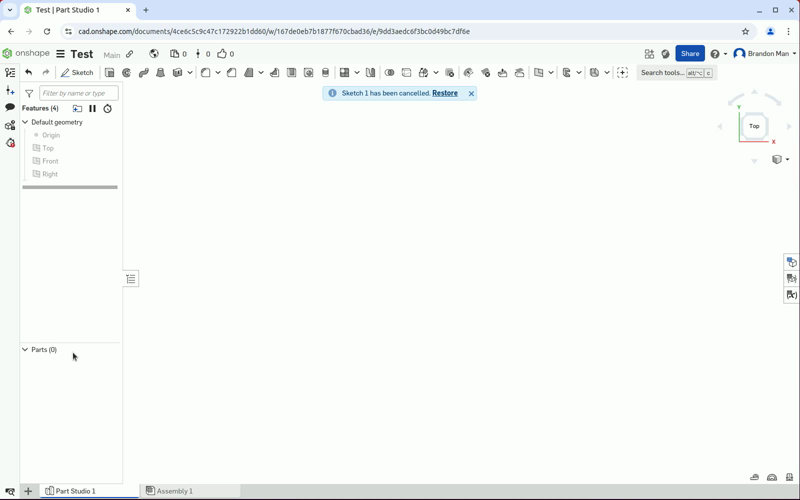
key(space)
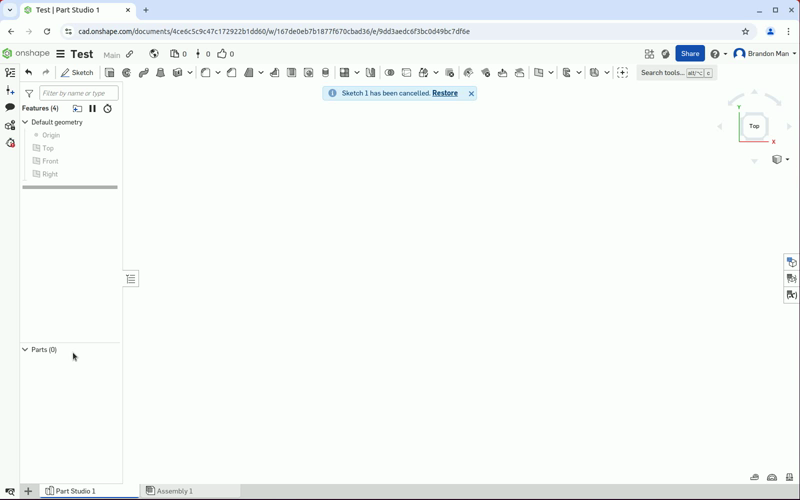
key_down(shift)
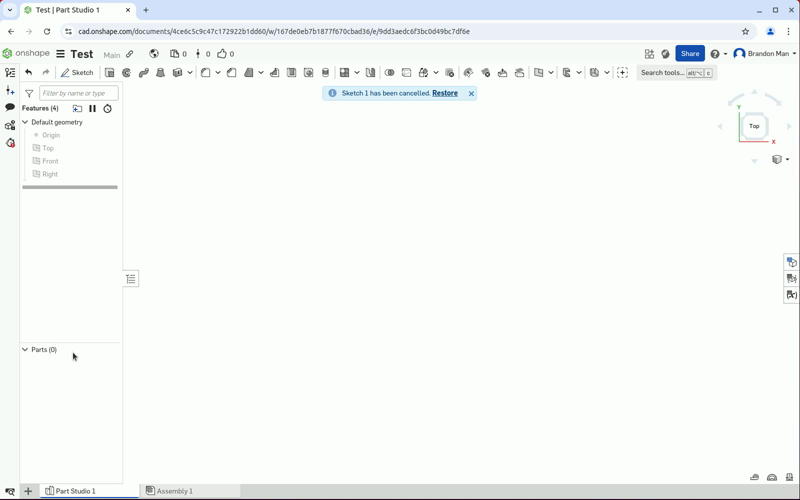
key(up)
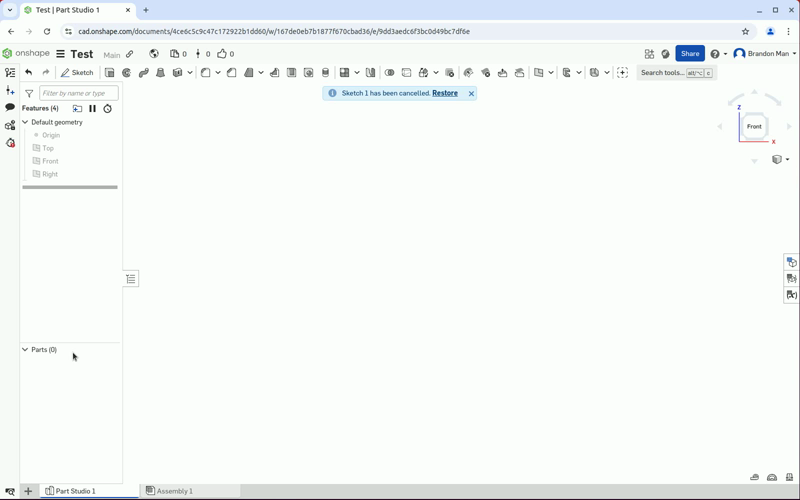
key_up(shift)
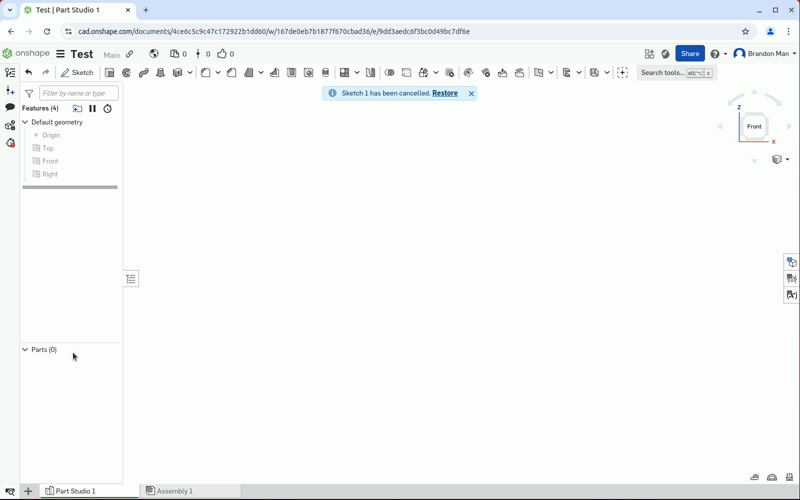
mouse_move(73, 352)
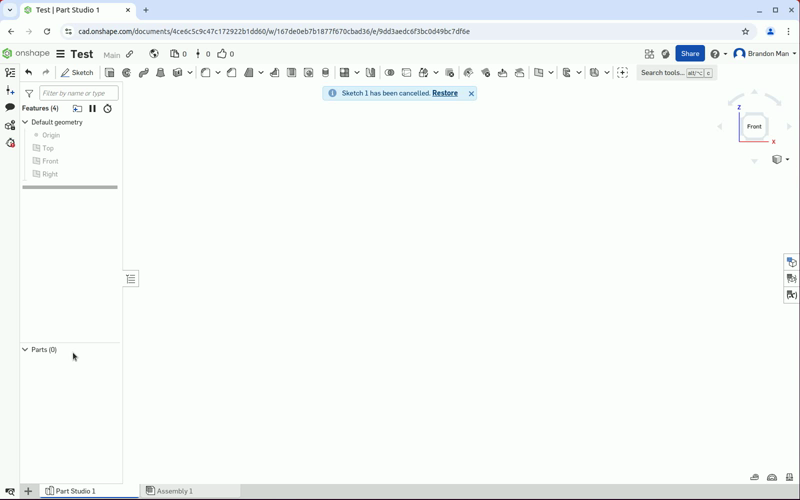
key(shift+y)
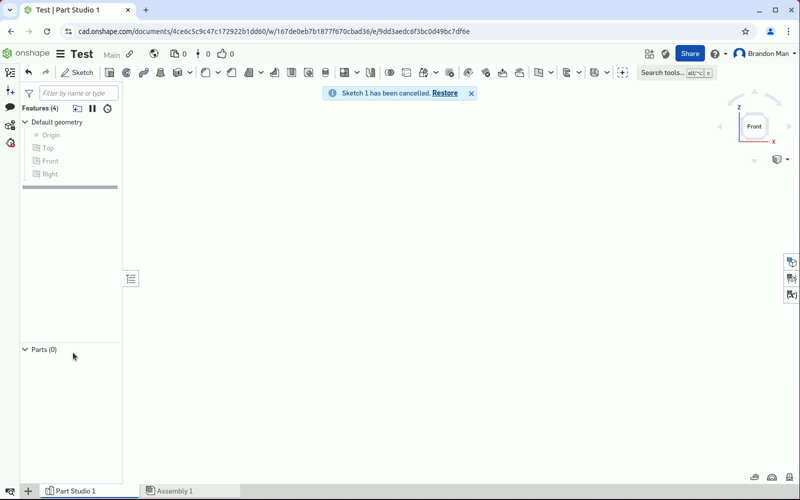
key(shift+s)
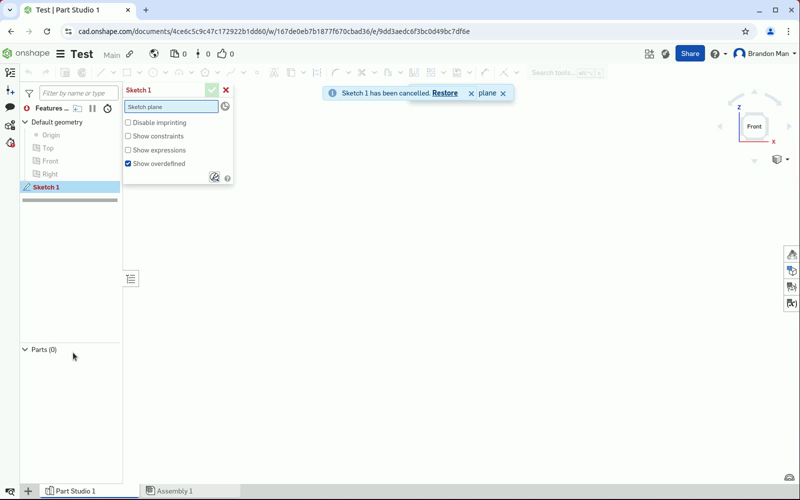
mouse_move(73, 163)
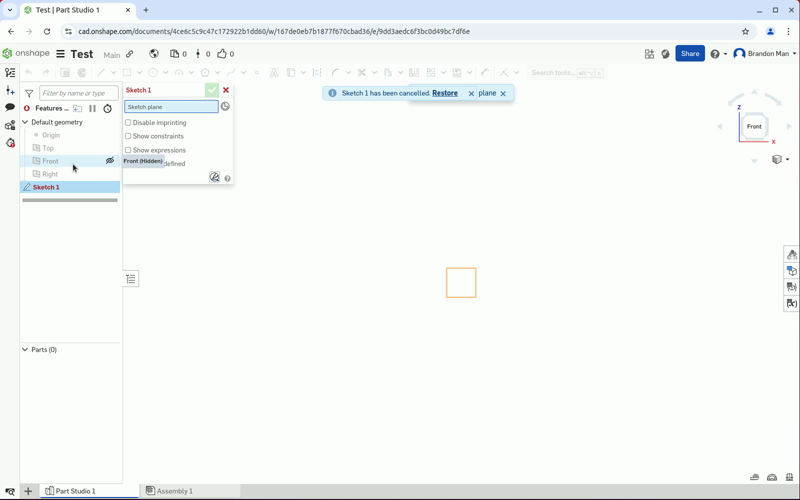
click(73, 163)
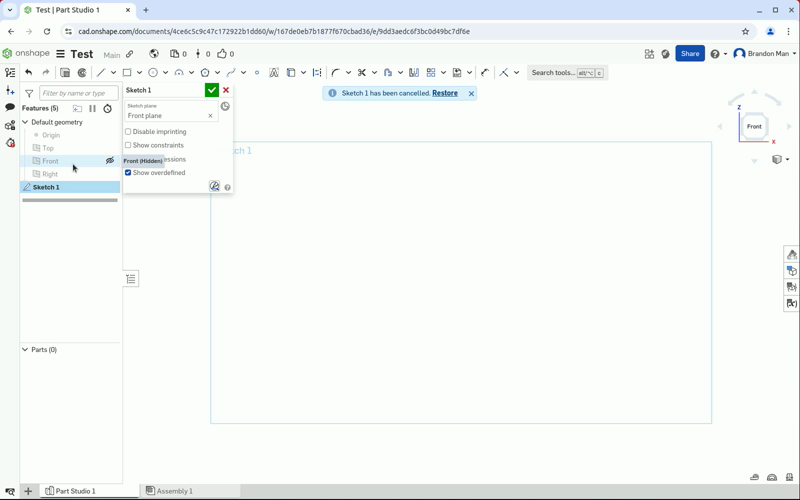
mouse_move(73, 352)
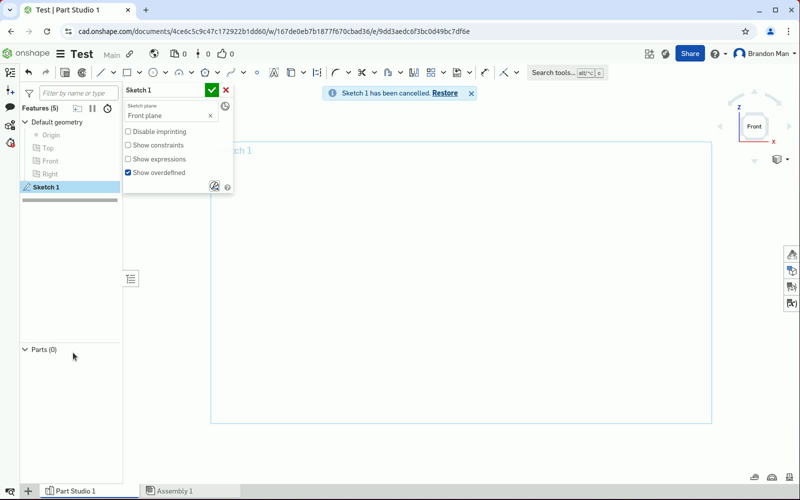
key(y)
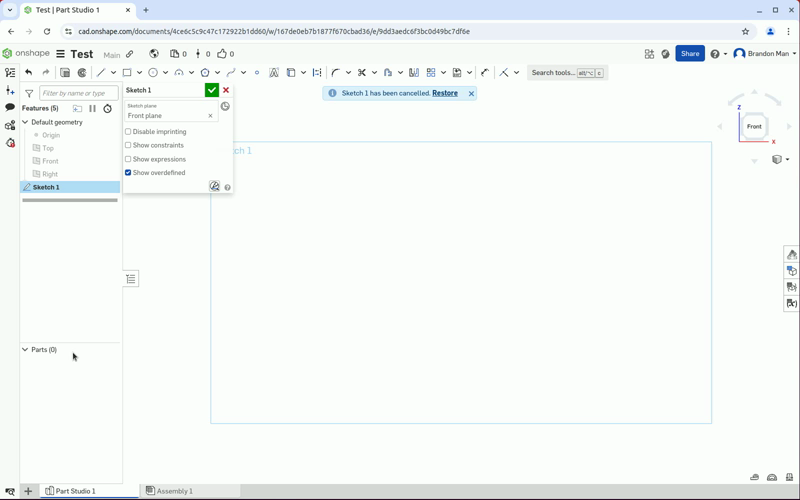
key(l)
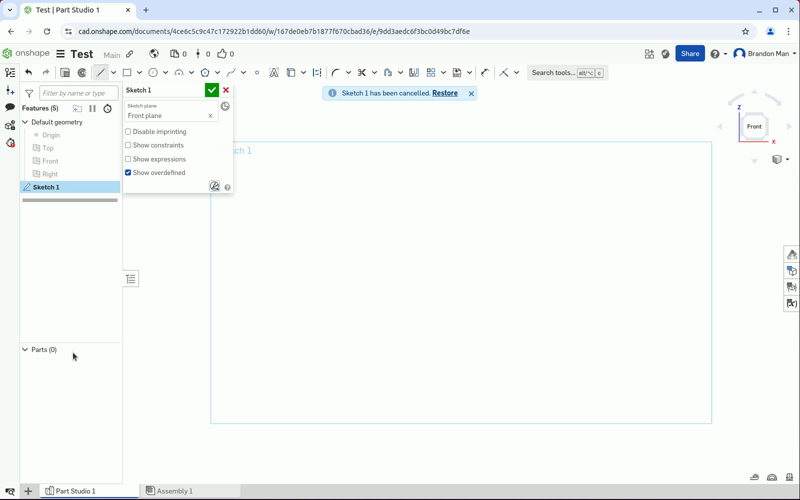
key_down(shift)
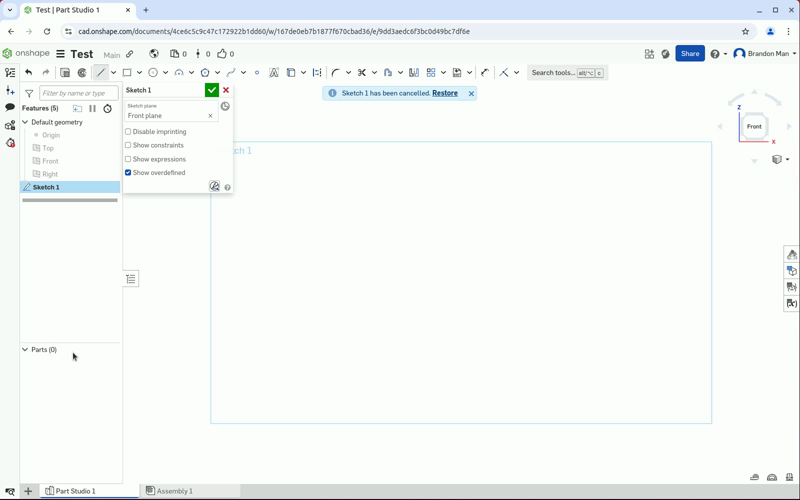
mouse_move(446, 226)
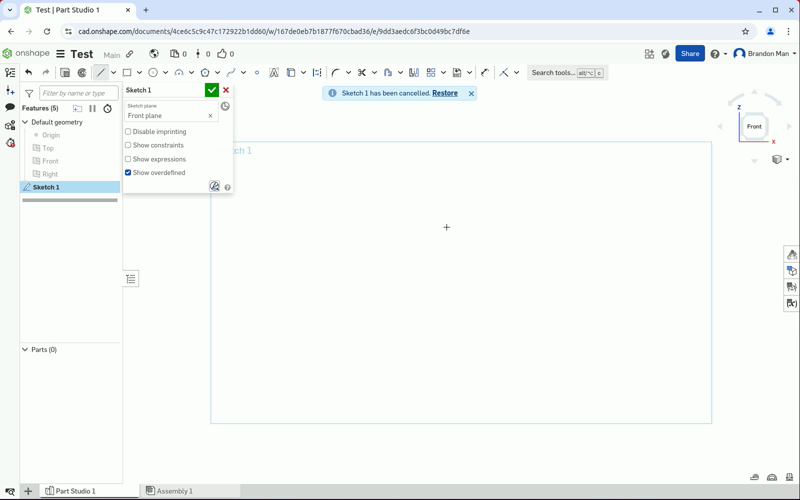
click(446, 226)
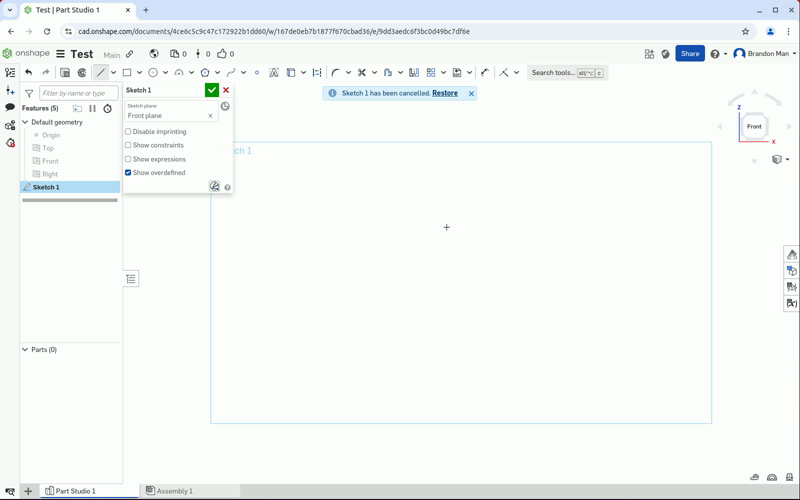
key_up(shift)
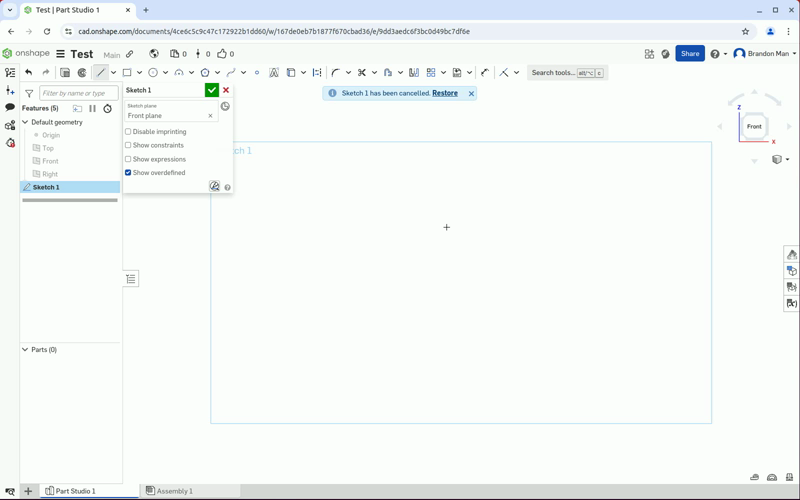
key_down(shift)
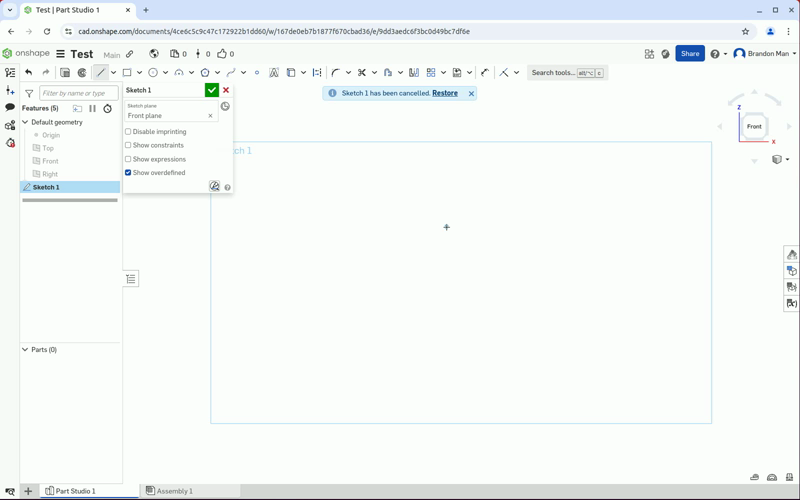
mouse_move(476, 226)
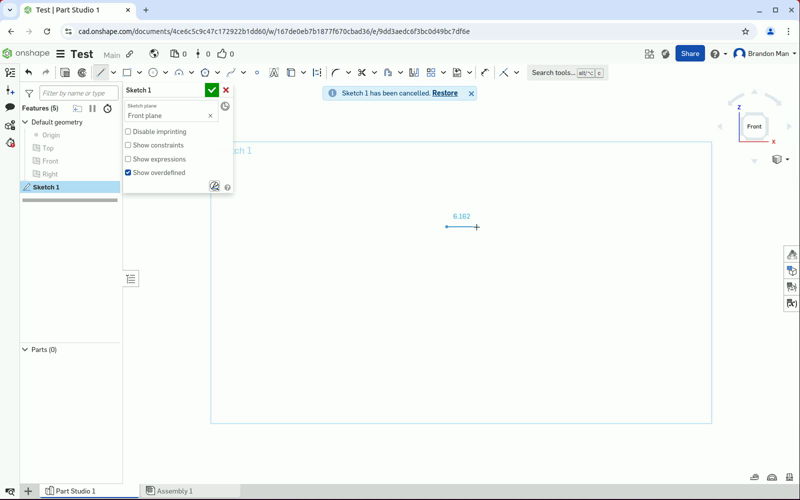
mouse_move(452, 284)
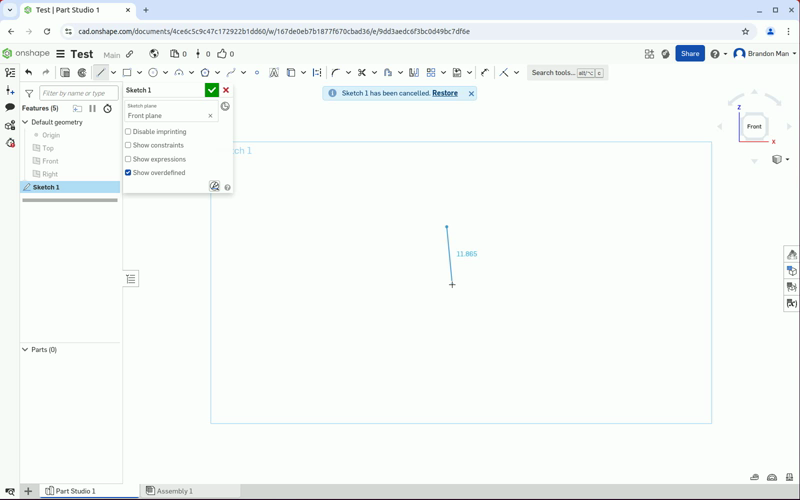
click(452, 284)
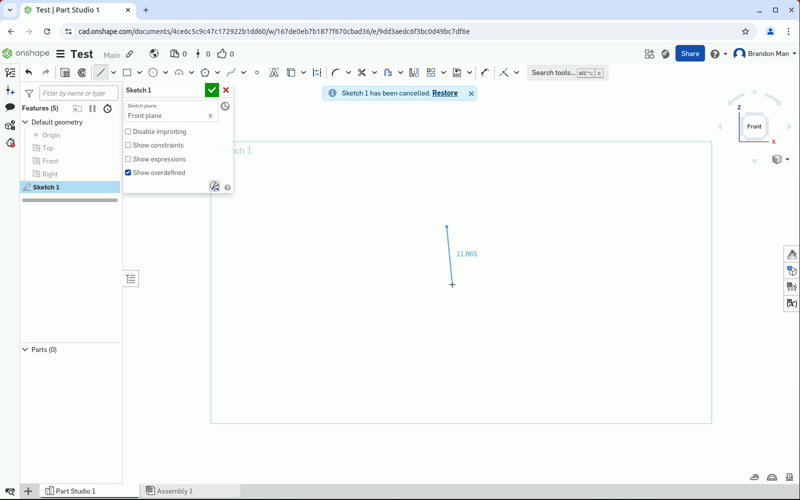
key_up(shift)
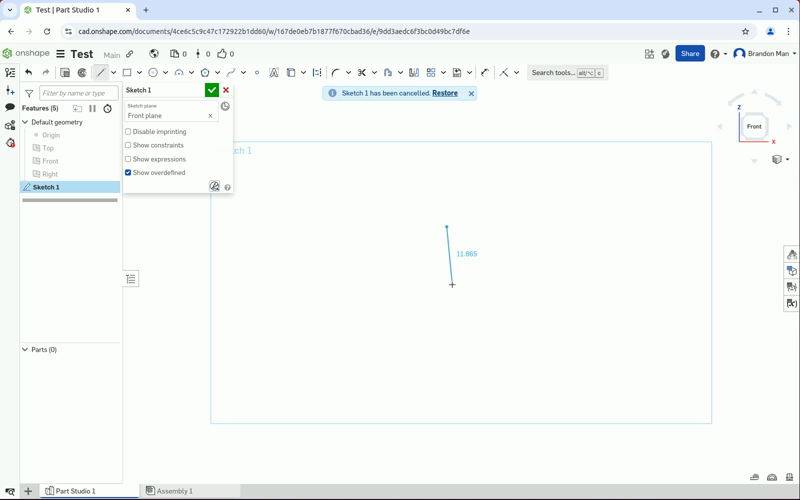
key(esc)
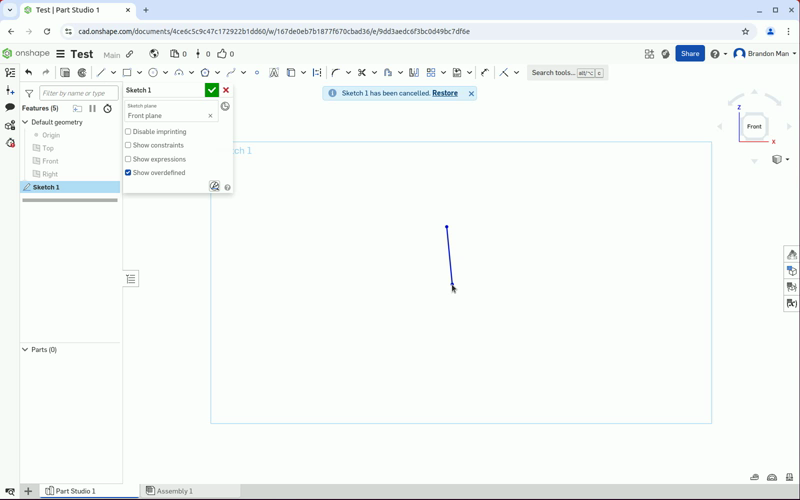
key(a)
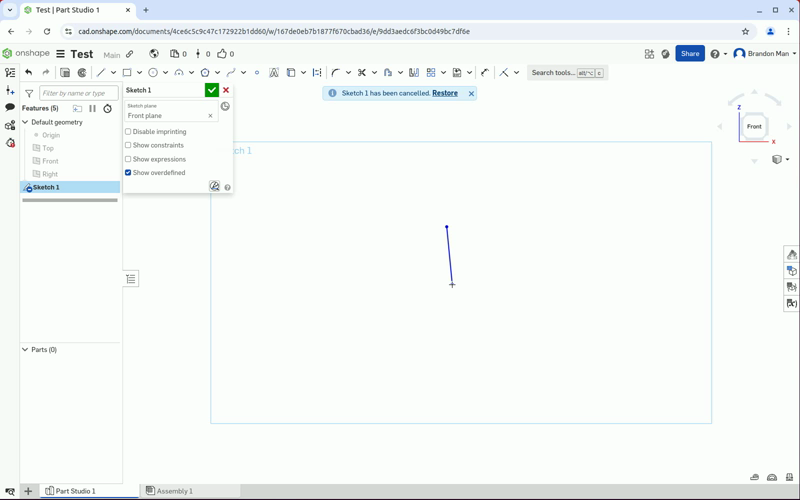
mouse_move(452, 284)
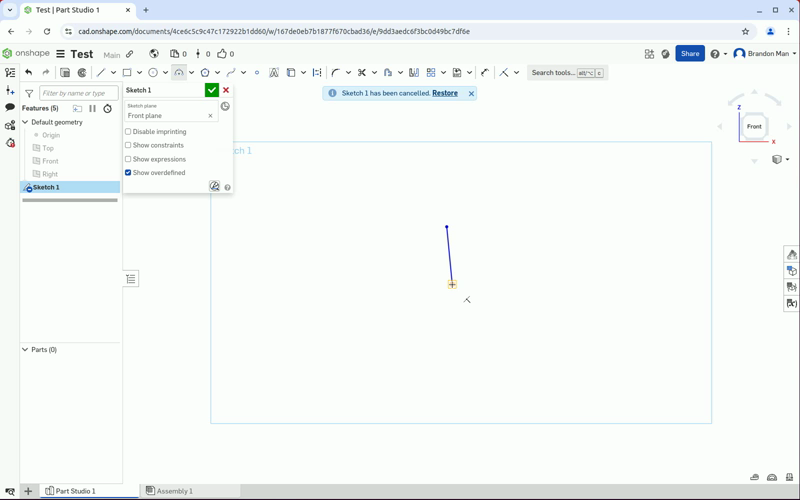
click(452, 284)
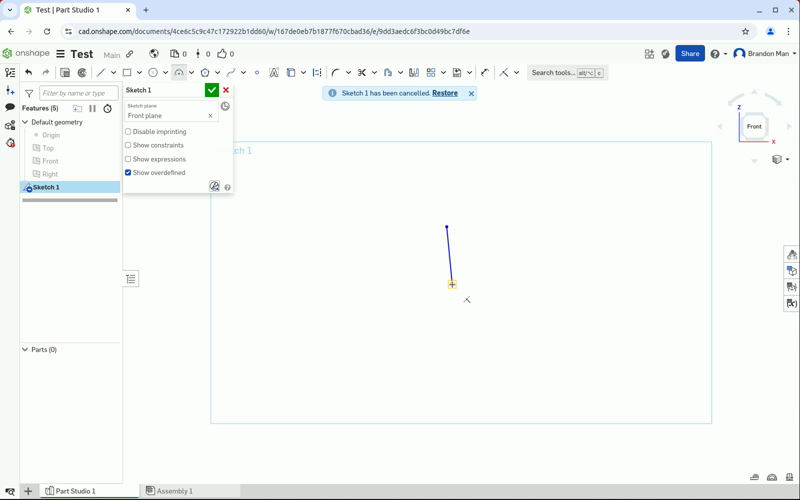
key_down(shift)
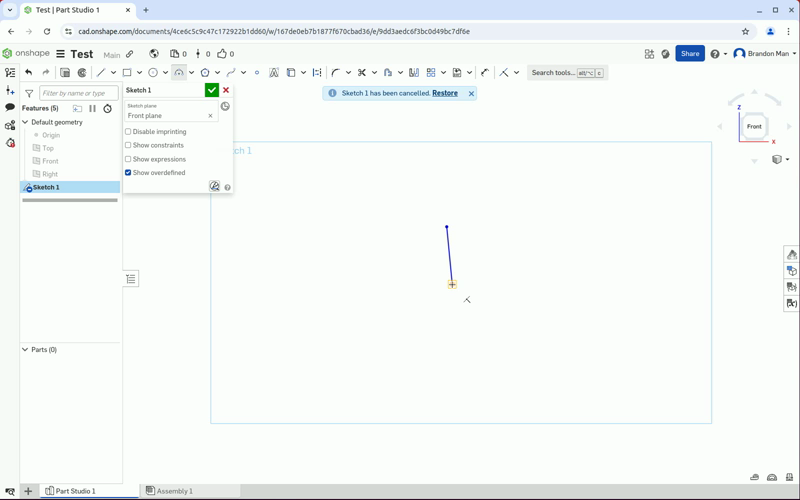
mouse_move(461, 291)
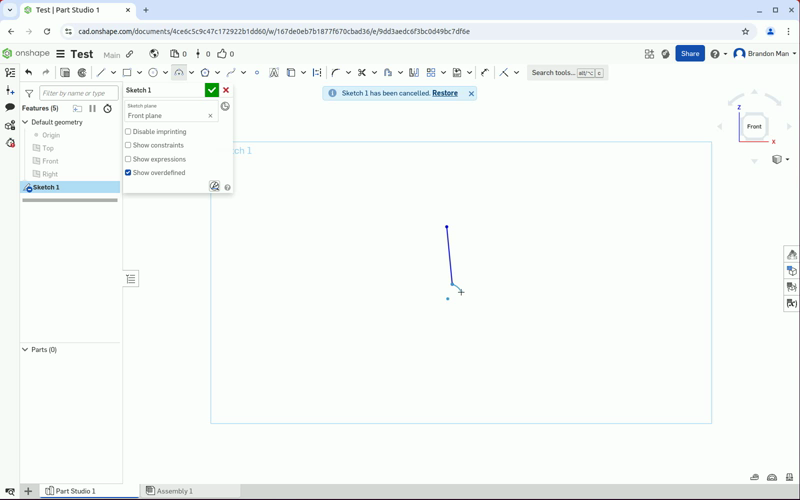
click(461, 291)
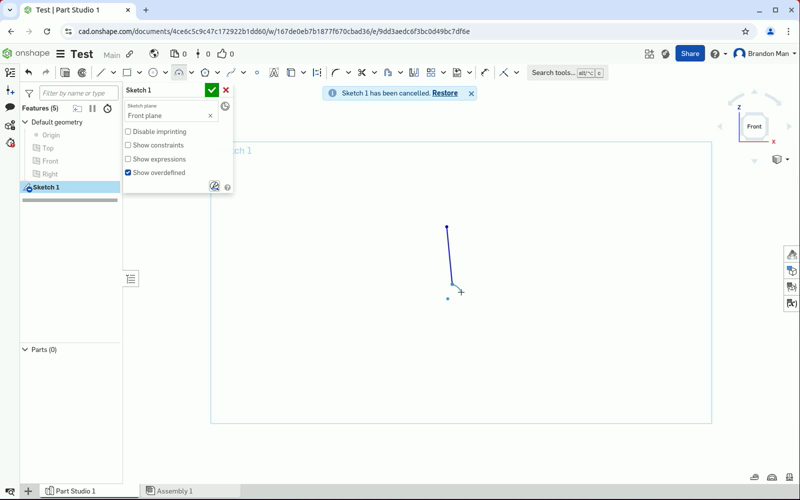
mouse_move(466, 276)
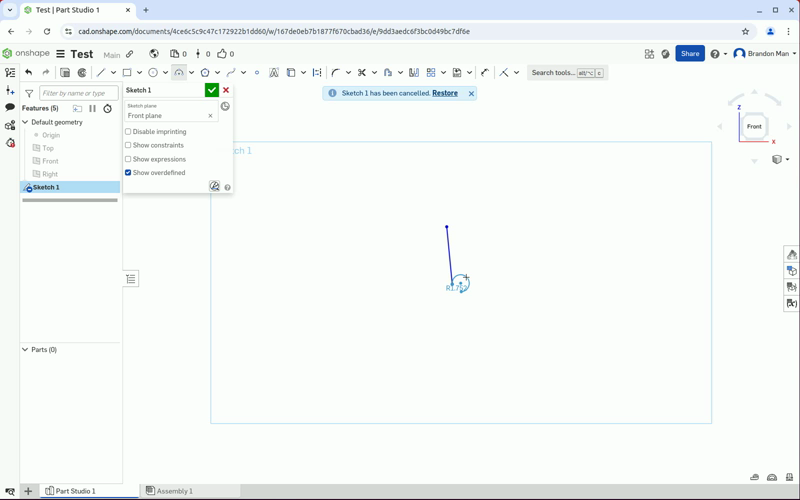
click(466, 276)
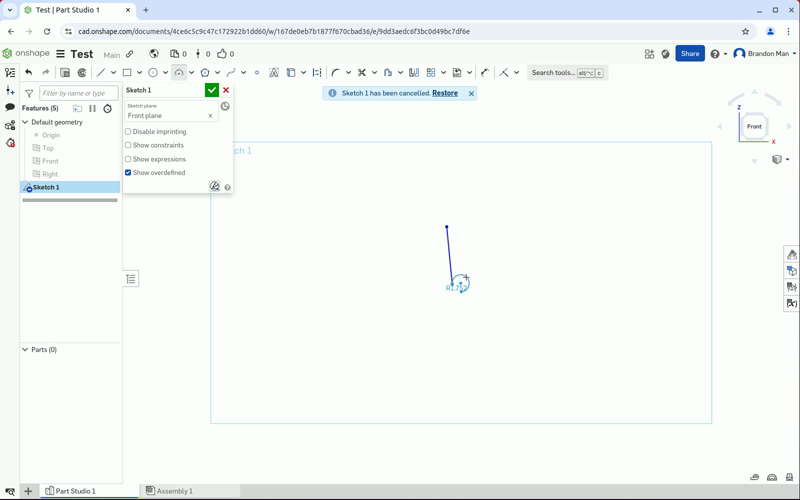
key_up(shift)
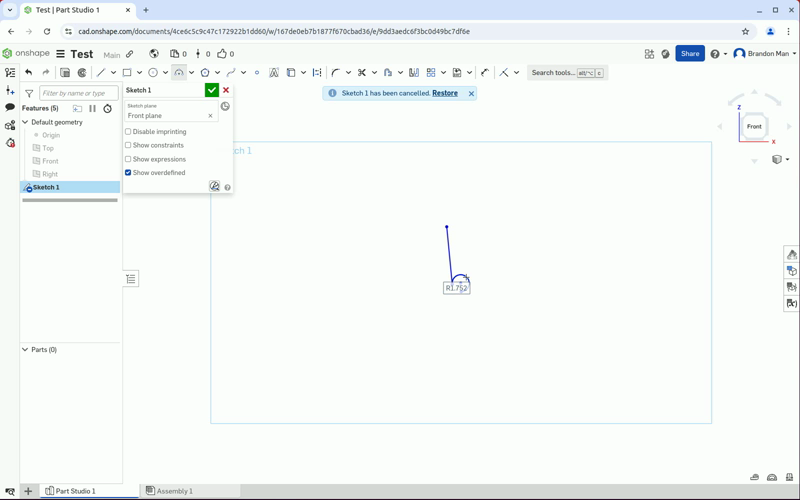
key(esc)
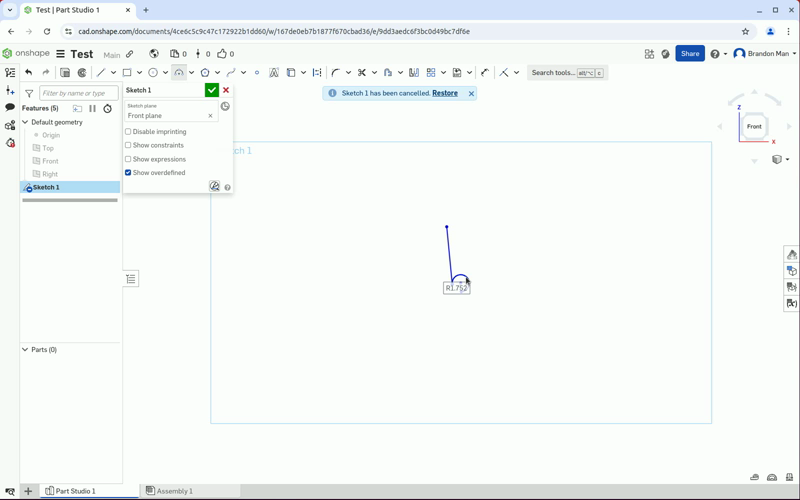
key(l)
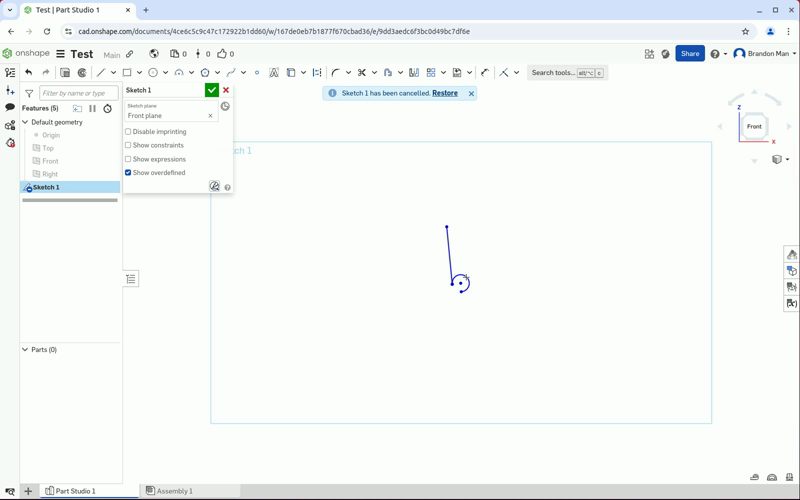
mouse_move(461, 291)
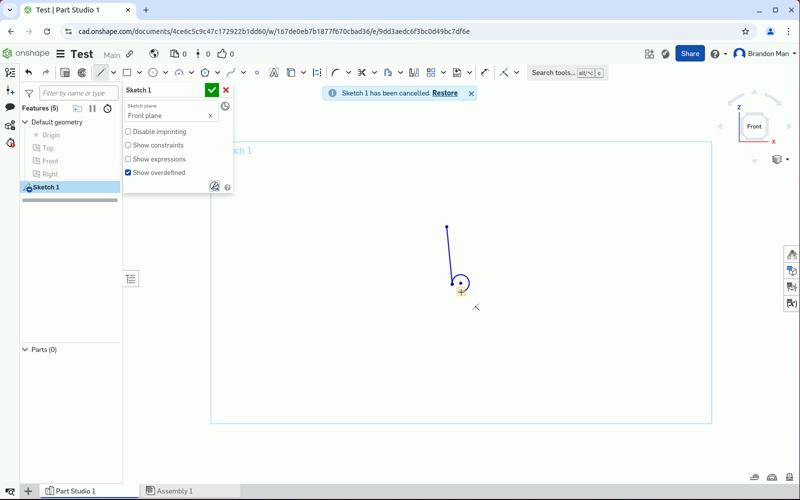
click(461, 291)
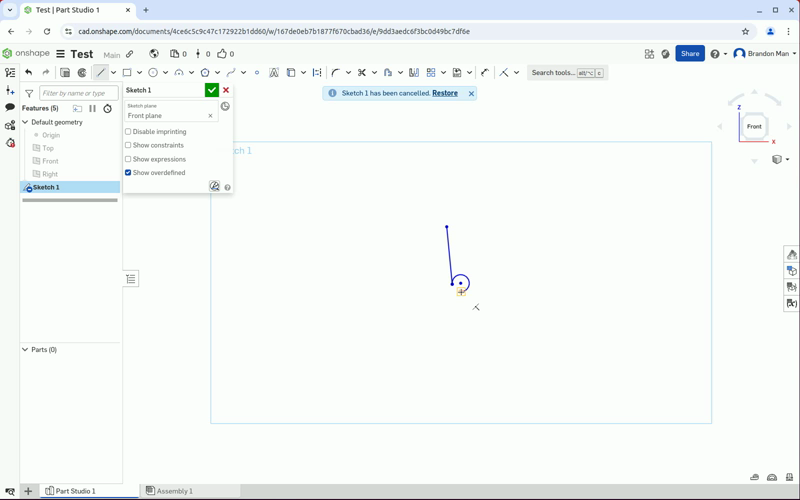
key_down(shift)
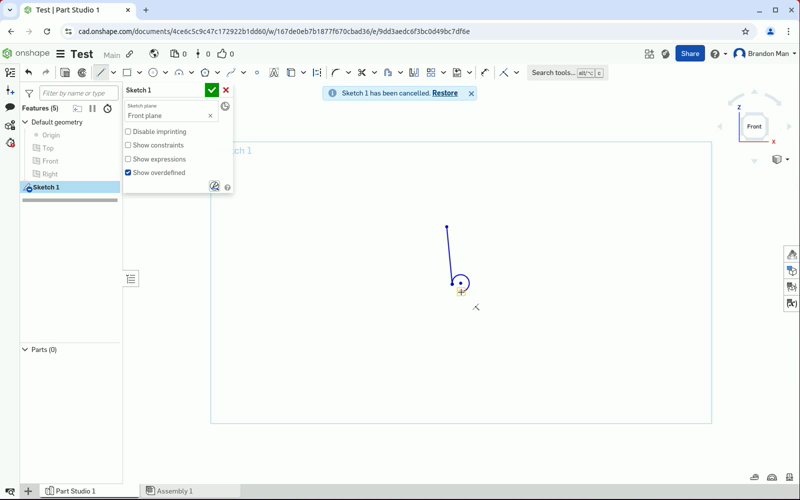
mouse_move(491, 291)
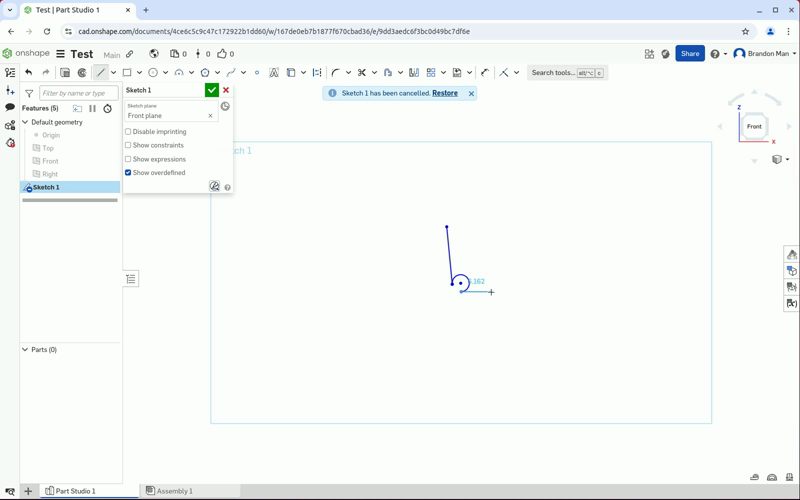
mouse_move(502, 290)
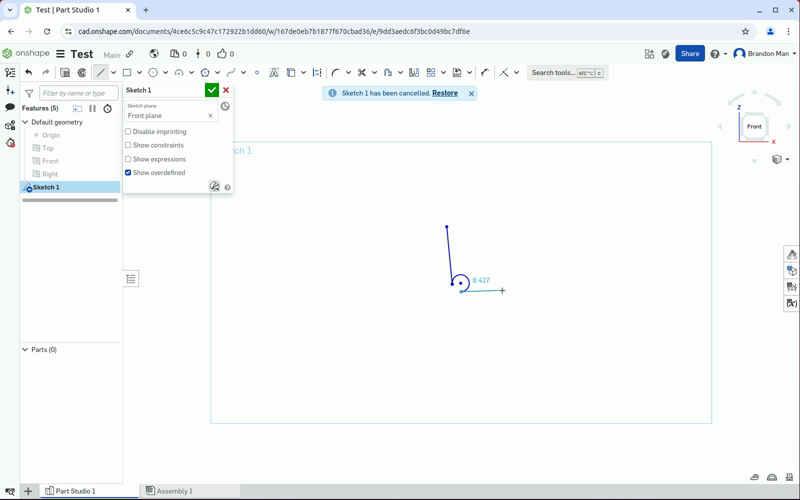
click(502, 290)
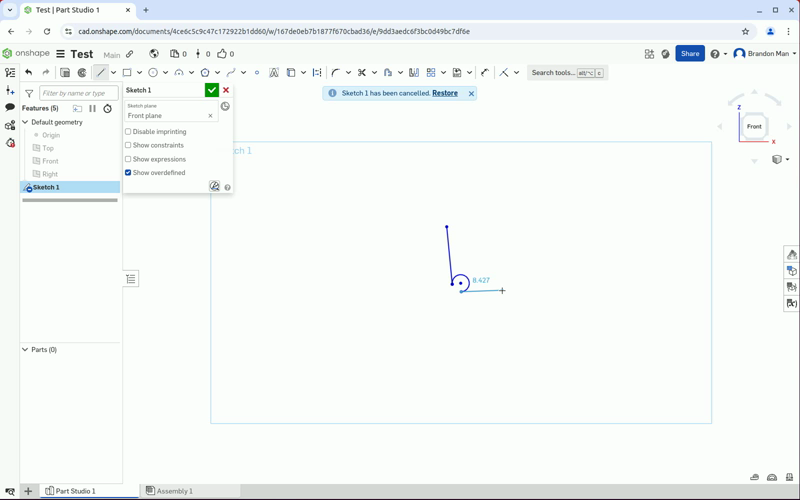
key_up(shift)
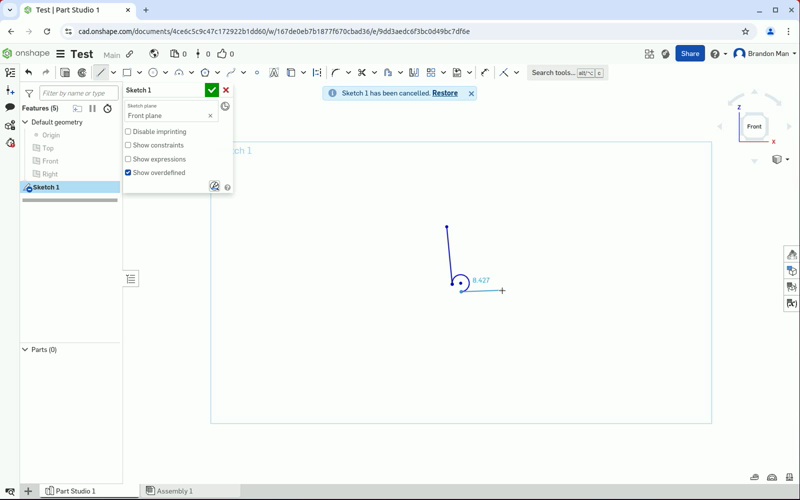
key(esc)
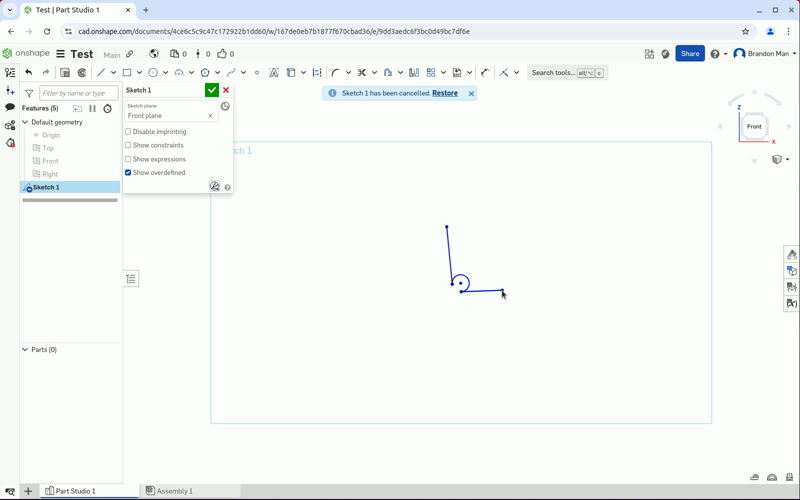
key(a)
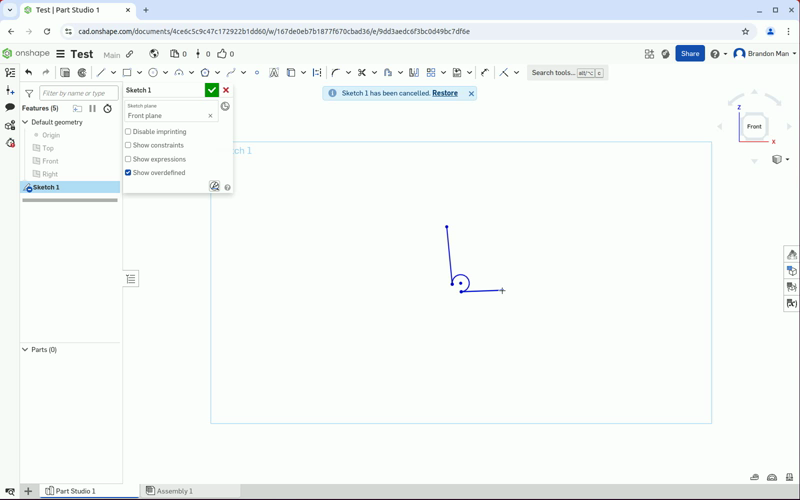
mouse_move(502, 290)
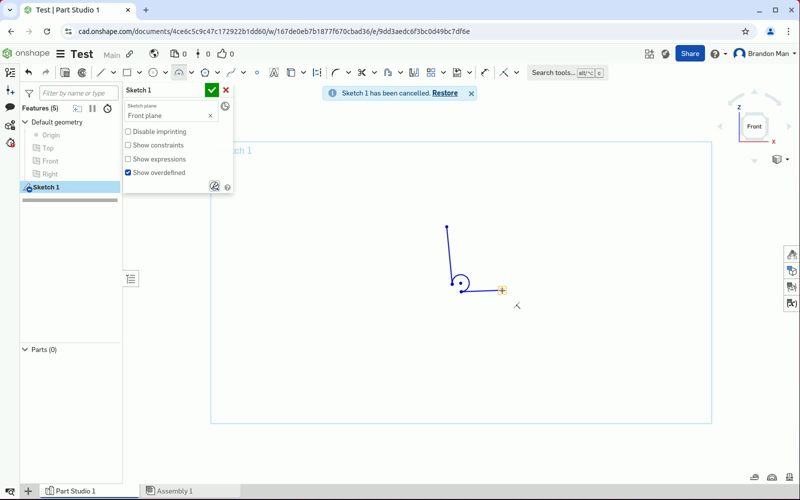
click(502, 290)
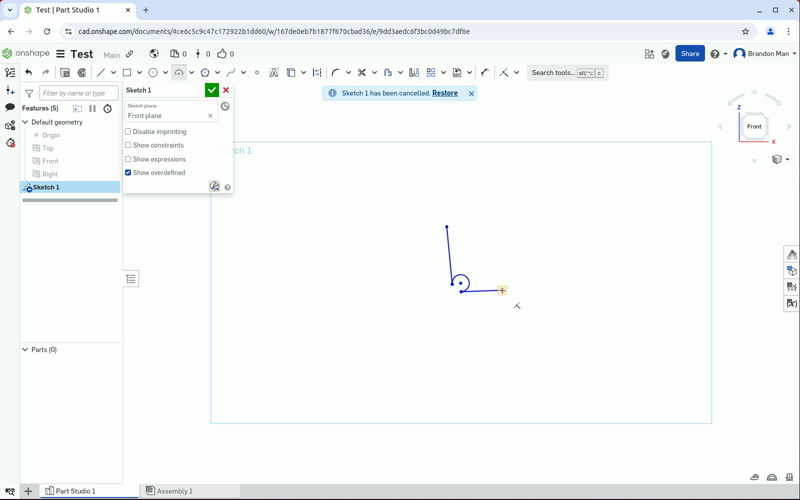
key_down(shift)
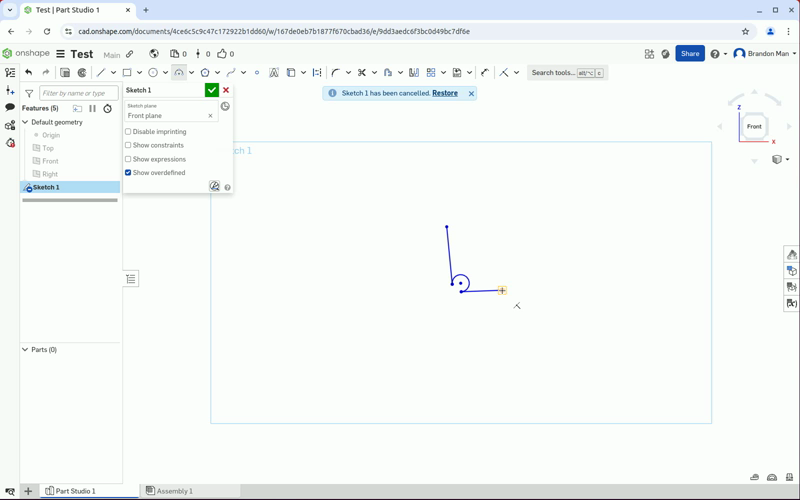
mouse_move(502, 276)
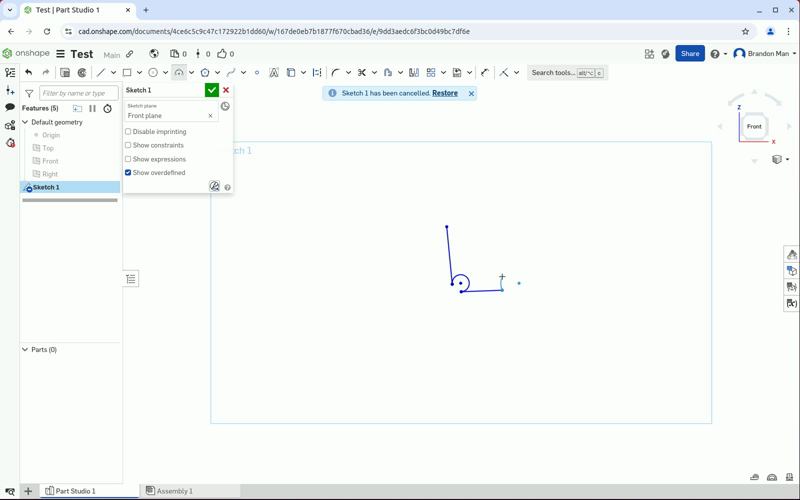
click(502, 276)
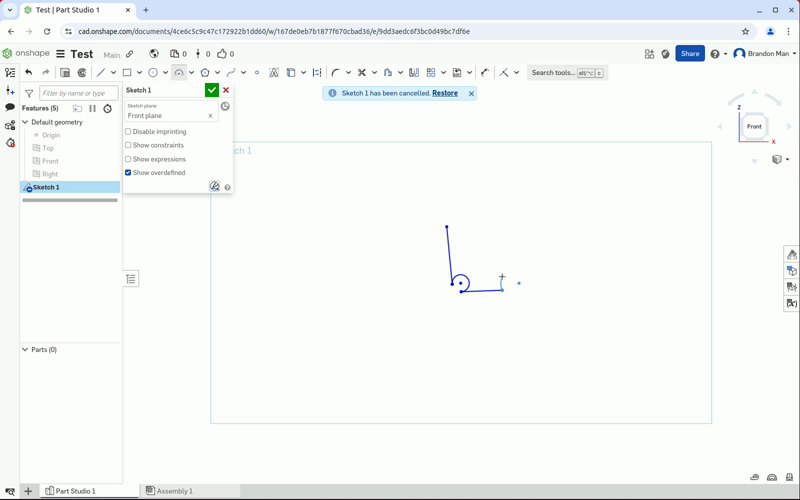
mouse_move(494, 282)
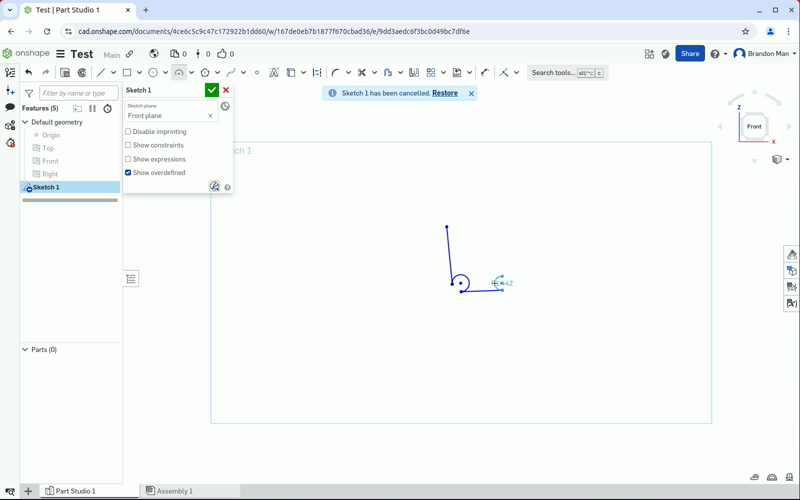
click(494, 282)
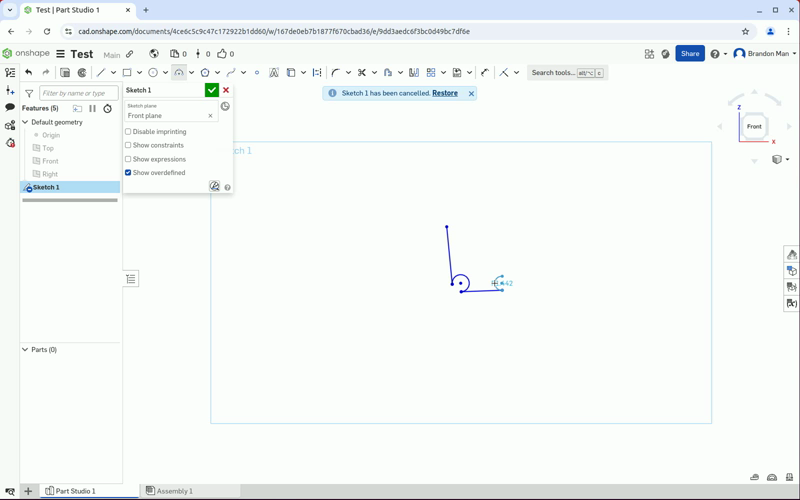
key_up(shift)
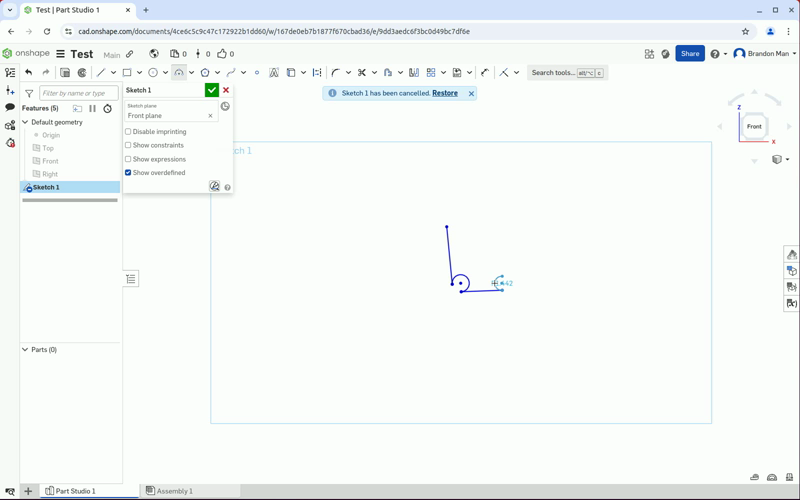
key(esc)
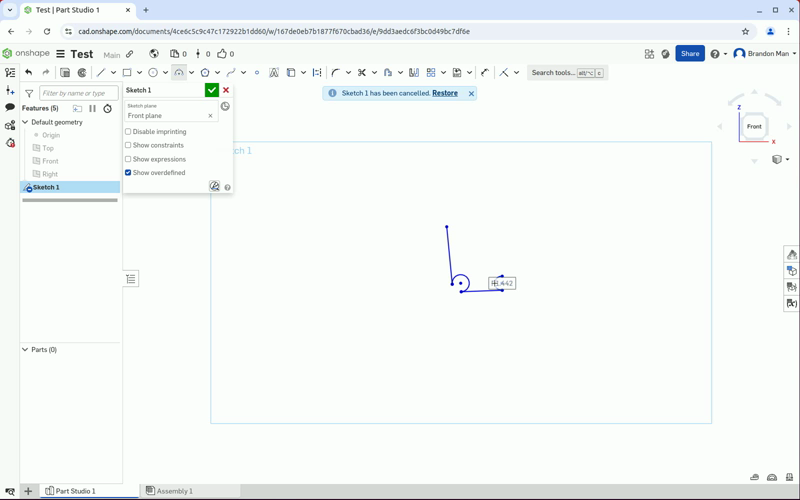
key(l)
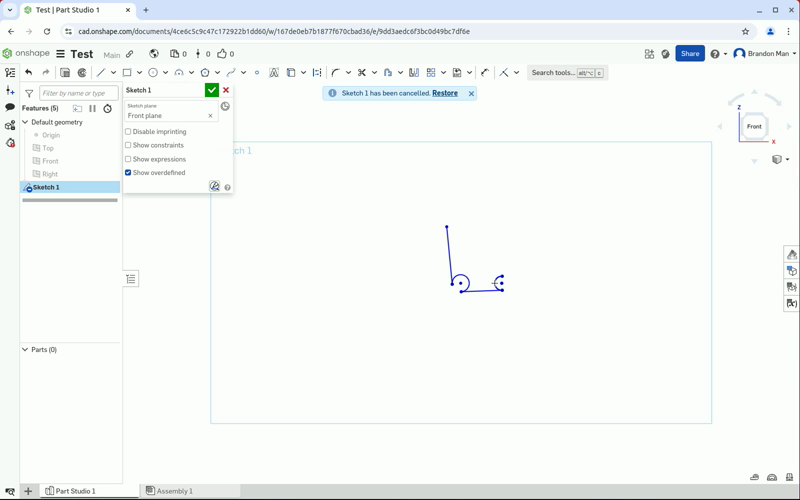
mouse_move(502, 276)
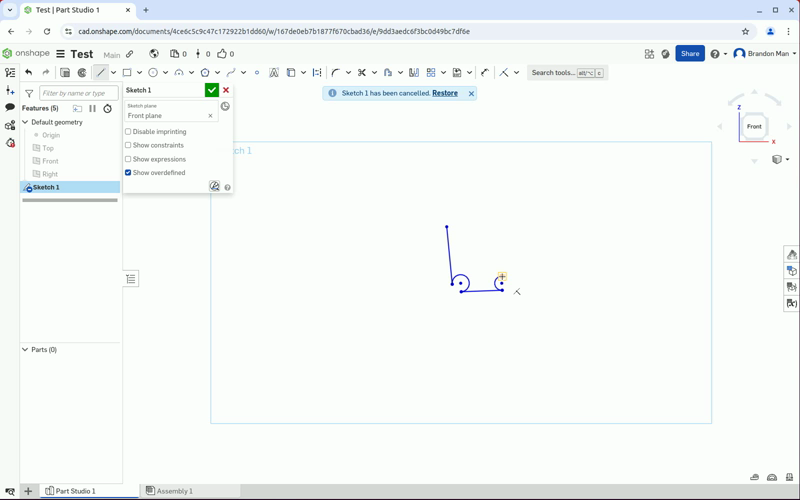
click(502, 276)
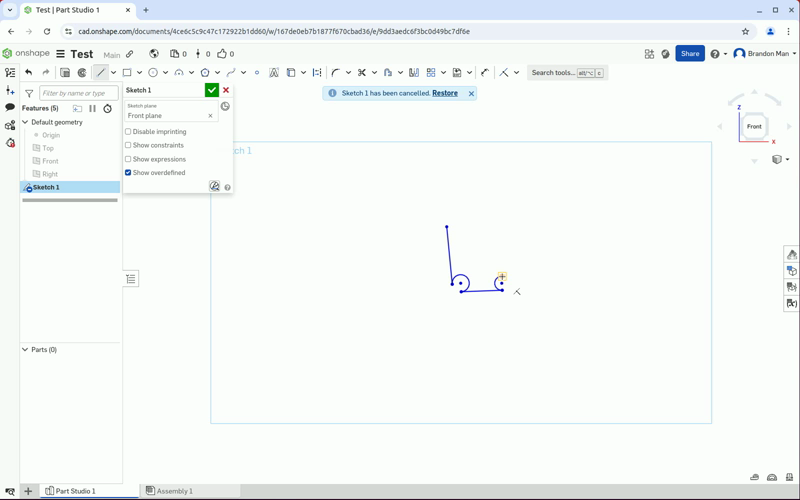
key_down(shift)
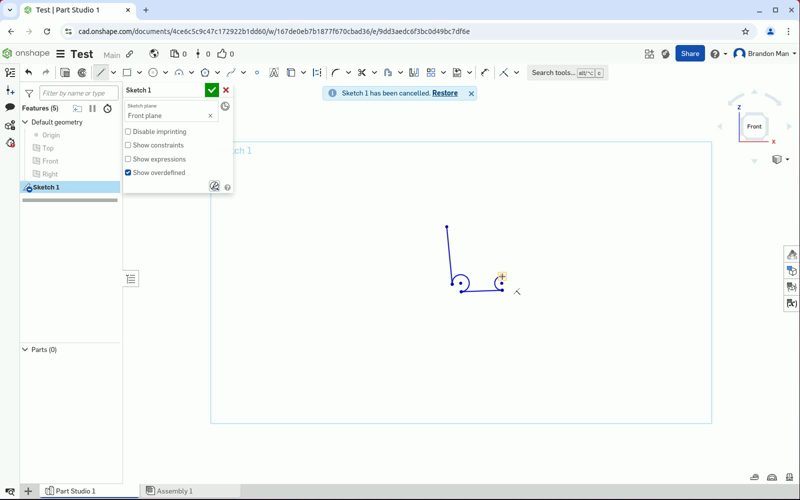
mouse_move(532, 276)
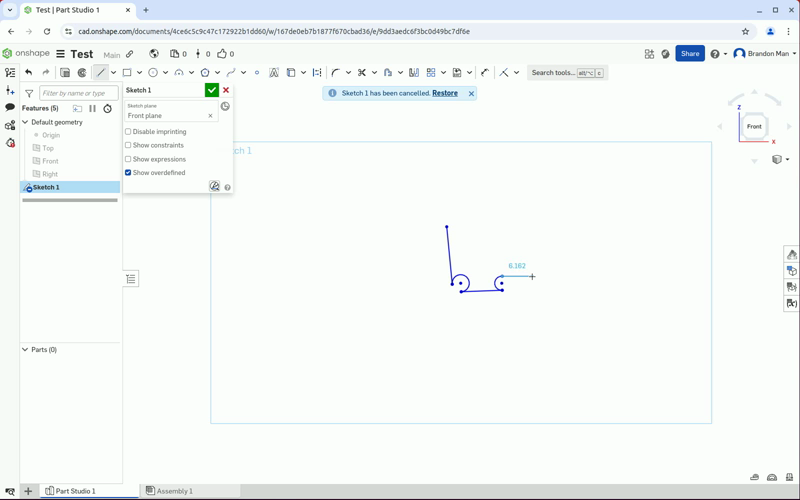
mouse_move(478, 275)
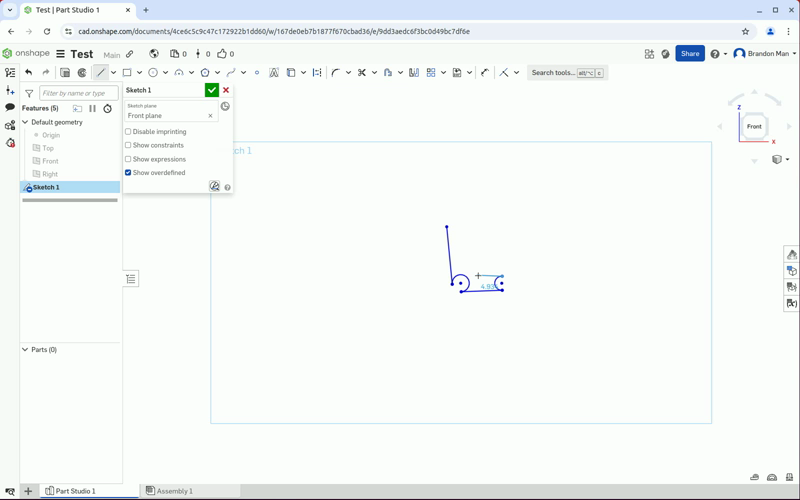
click(478, 275)
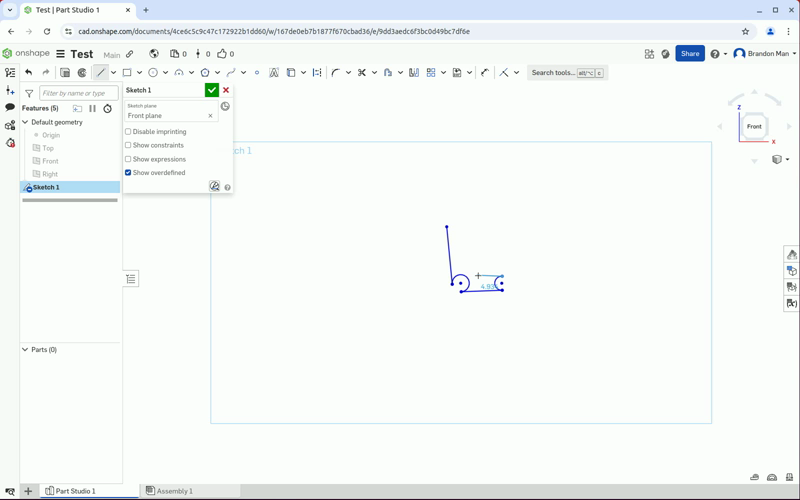
key_up(shift)
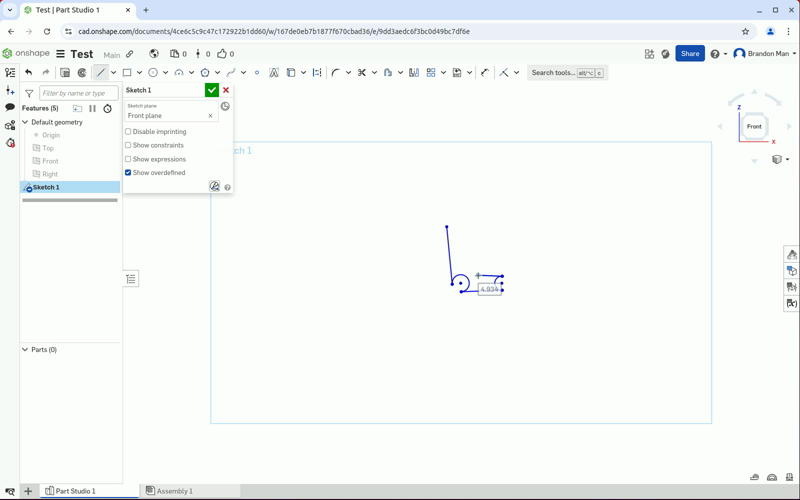
key(esc)
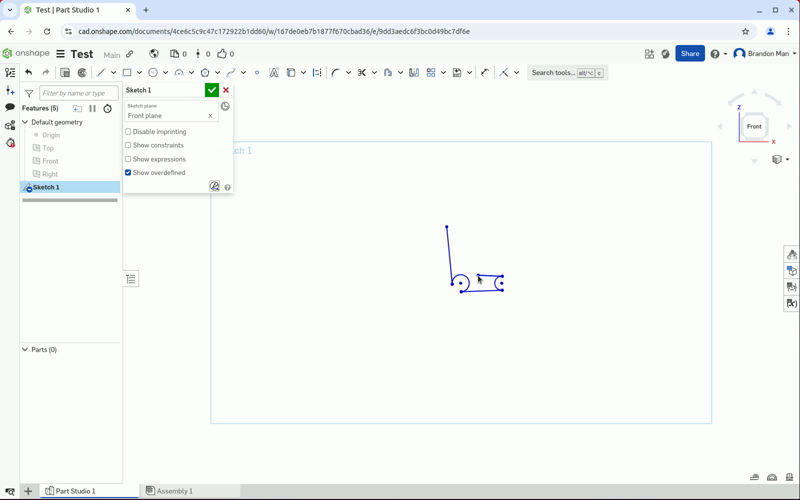
key(a)
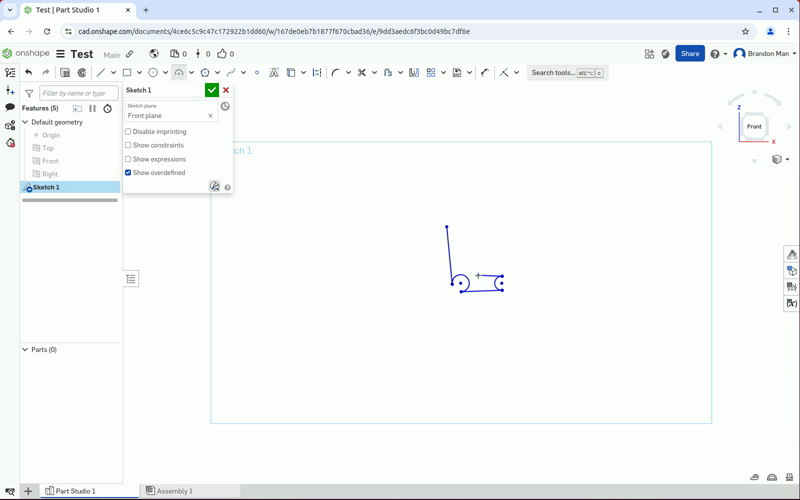
mouse_move(478, 275)
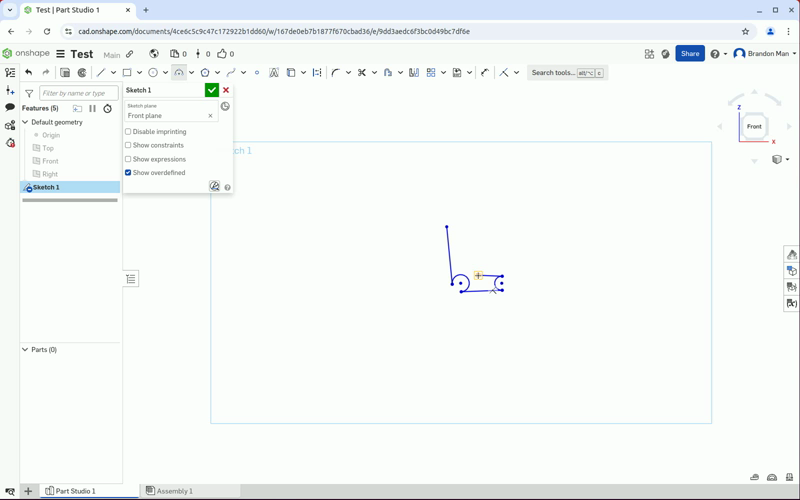
click(478, 275)
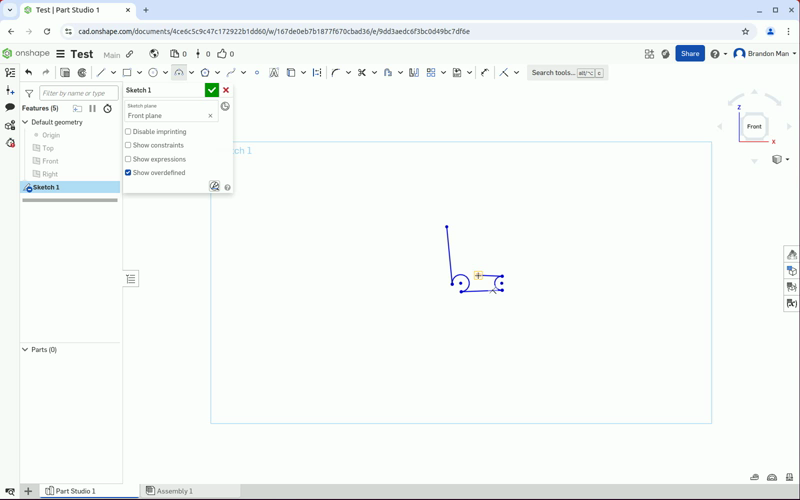
key_down(shift)
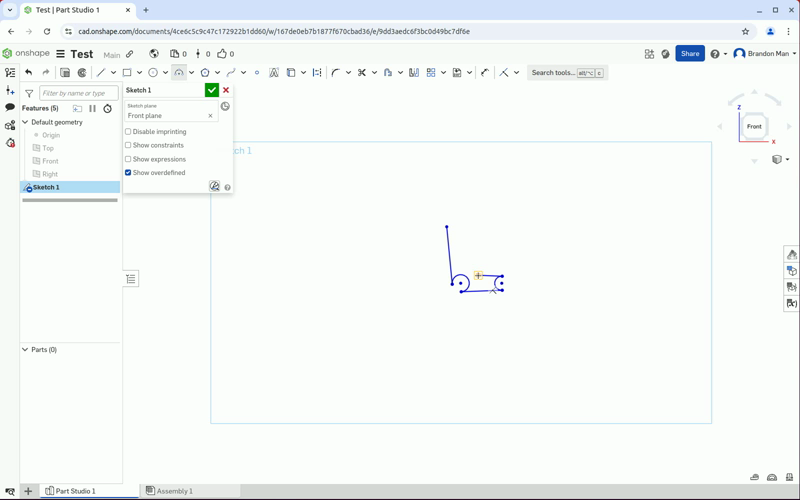
mouse_move(471, 267)
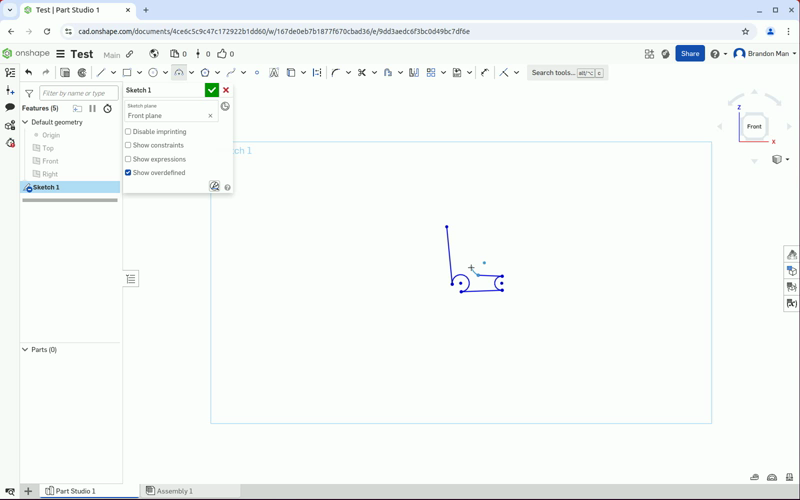
click(471, 267)
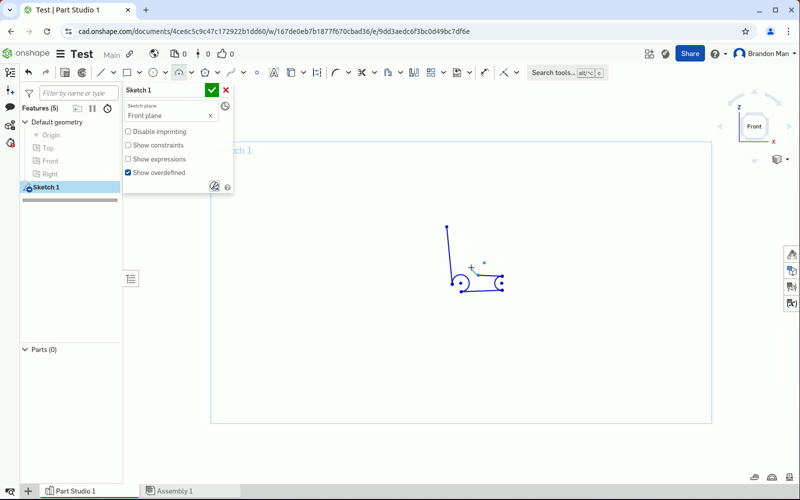
mouse_move(472, 272)
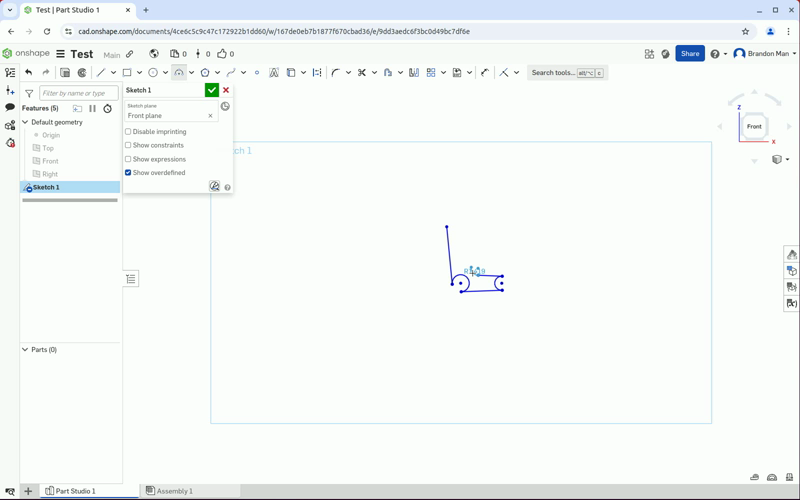
click(472, 272)
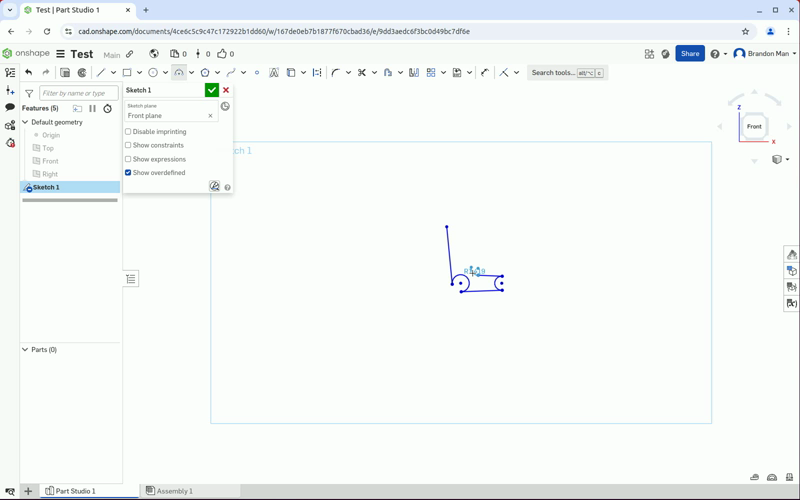
key_up(shift)
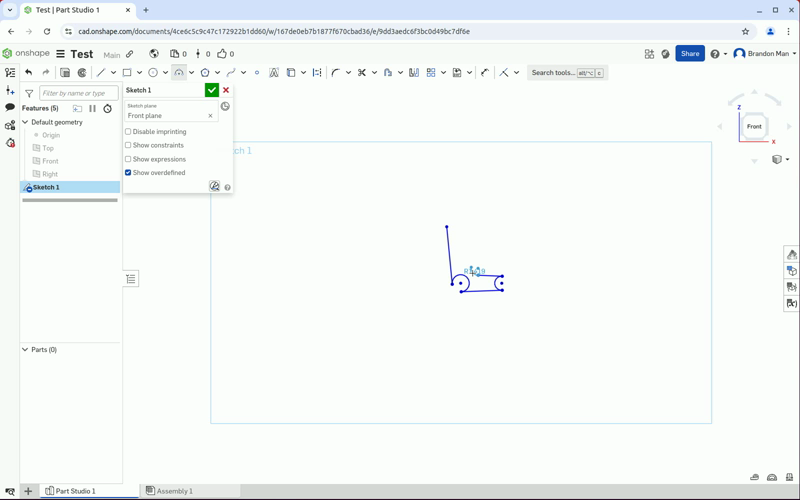
key(esc)
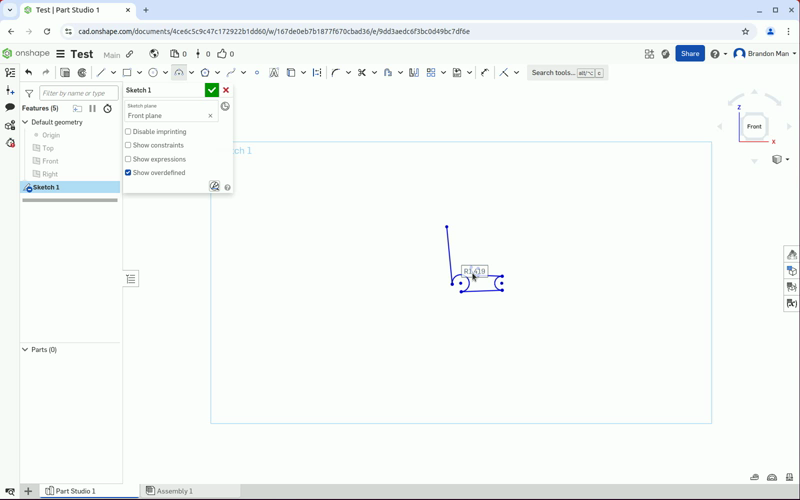
key(l)
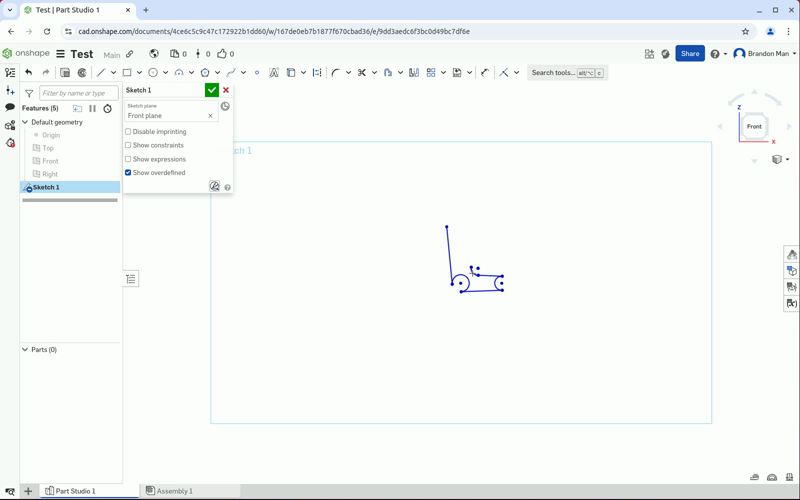
mouse_move(471, 267)
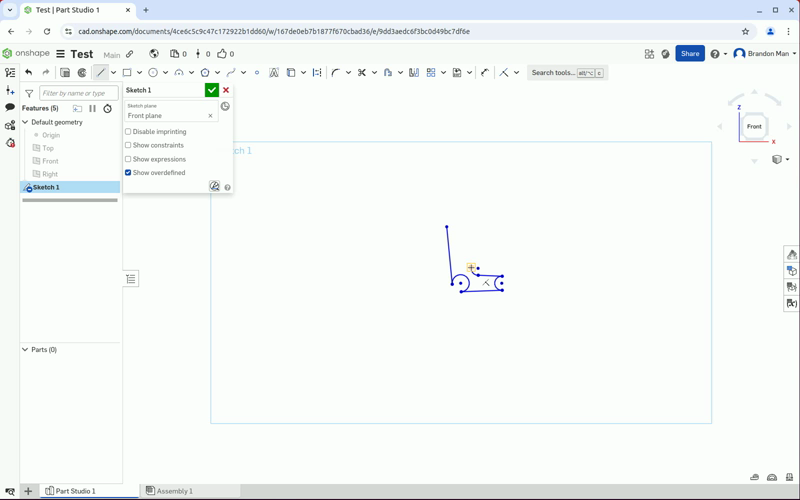
click(471, 267)
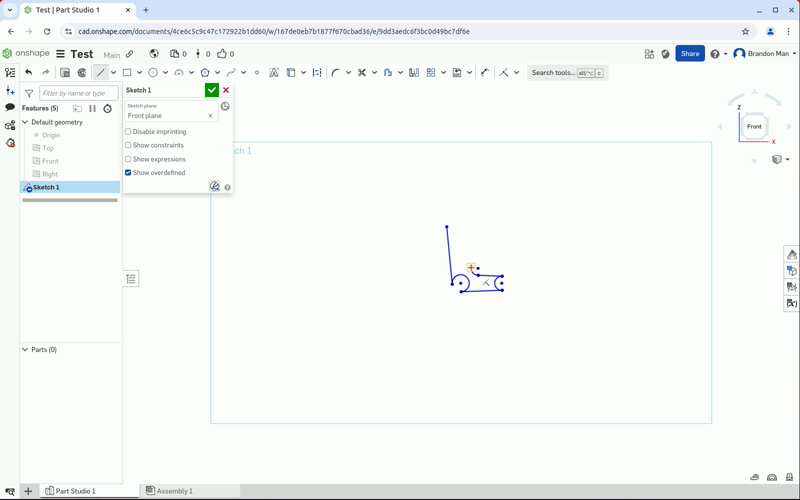
key_down(shift)
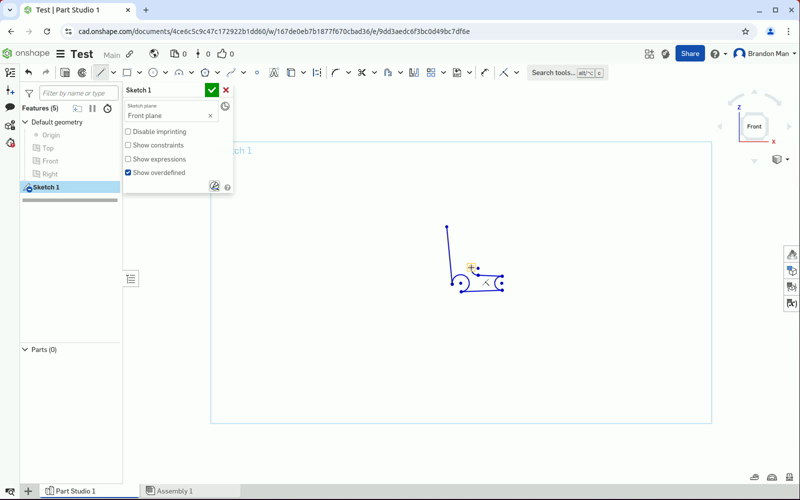
mouse_move(501, 267)
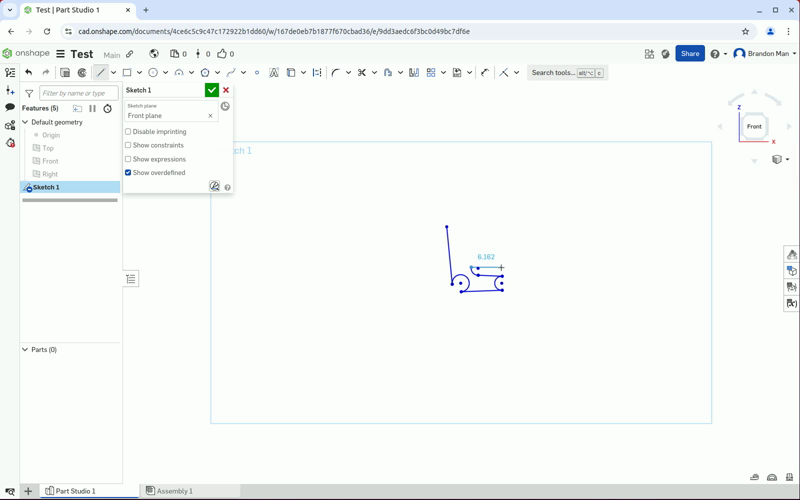
mouse_move(475, 226)
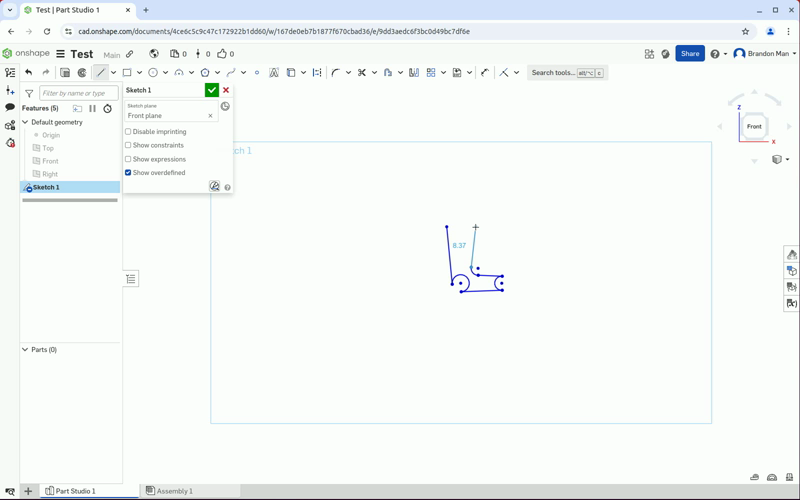
click(475, 226)
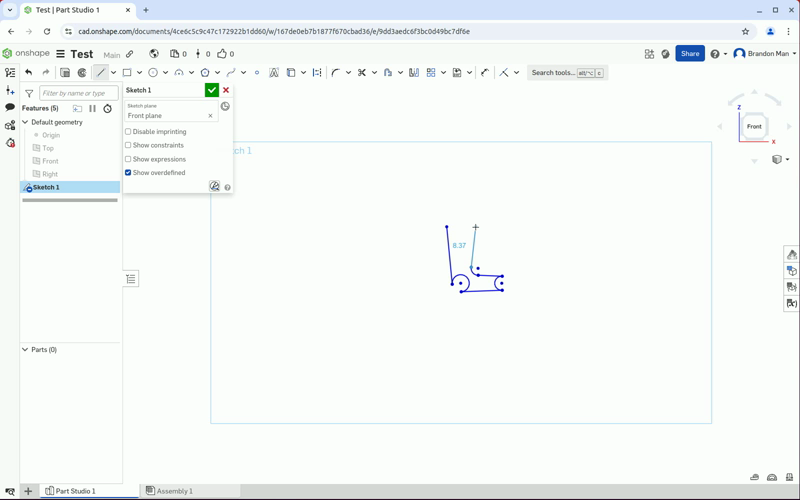
key_up(shift)
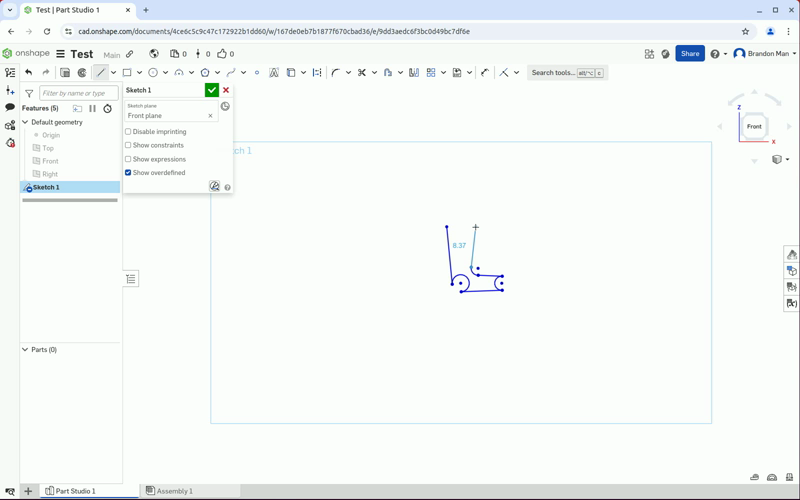
key(esc)
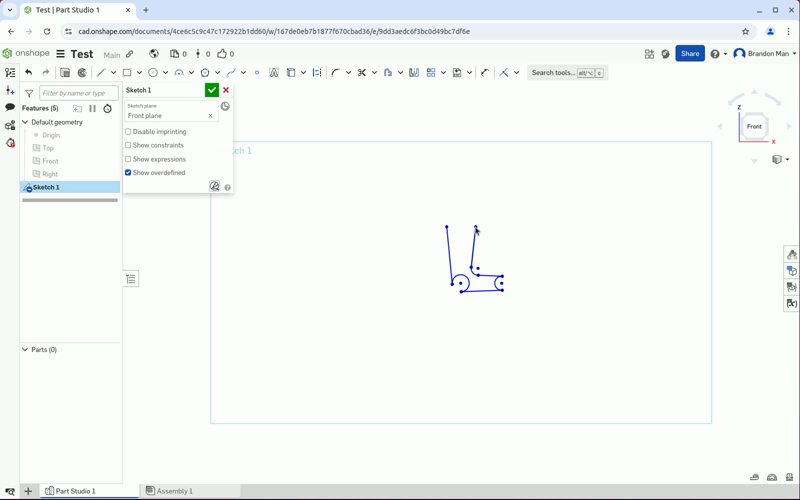
key(a)
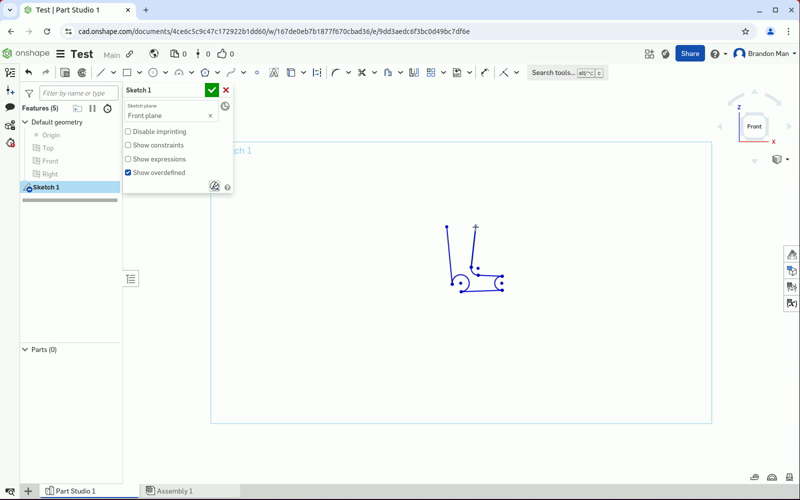
mouse_move(475, 226)
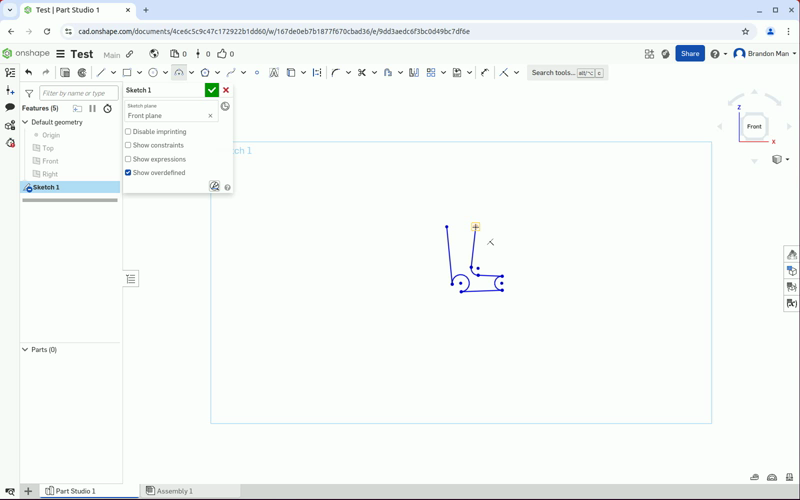
click(475, 226)
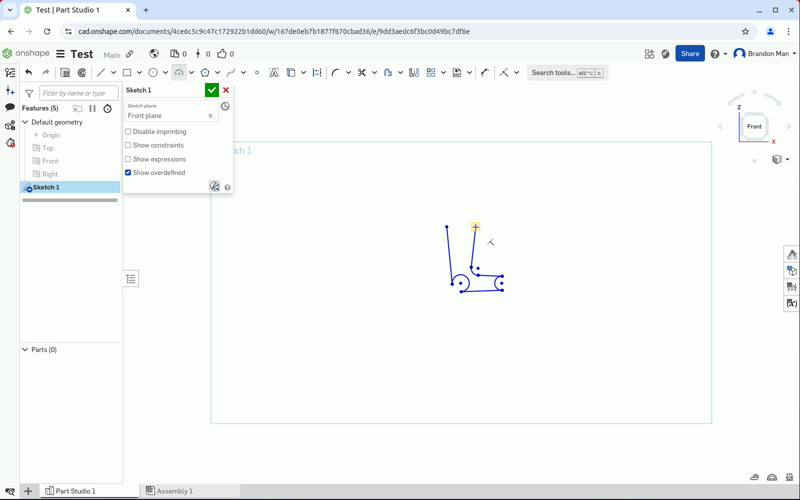
mouse_move(446, 226)
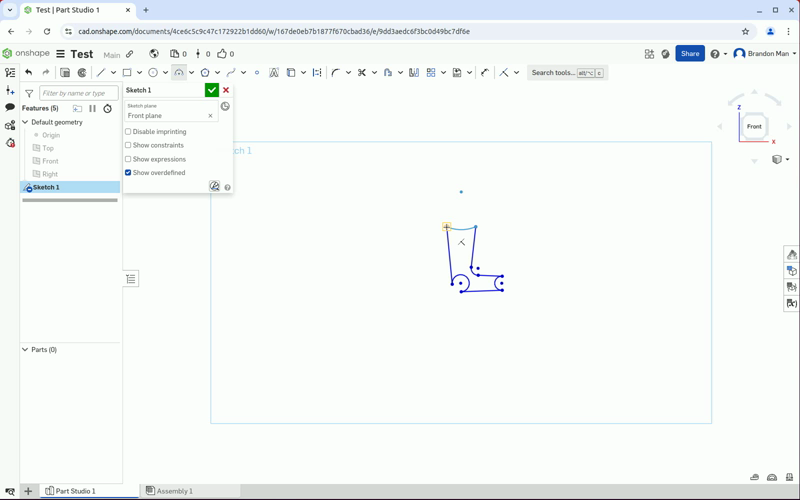
click(446, 226)
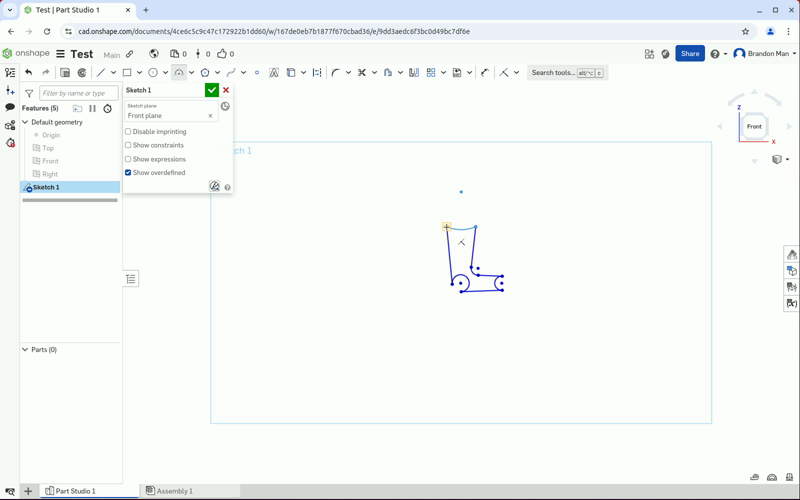
key_down(shift)
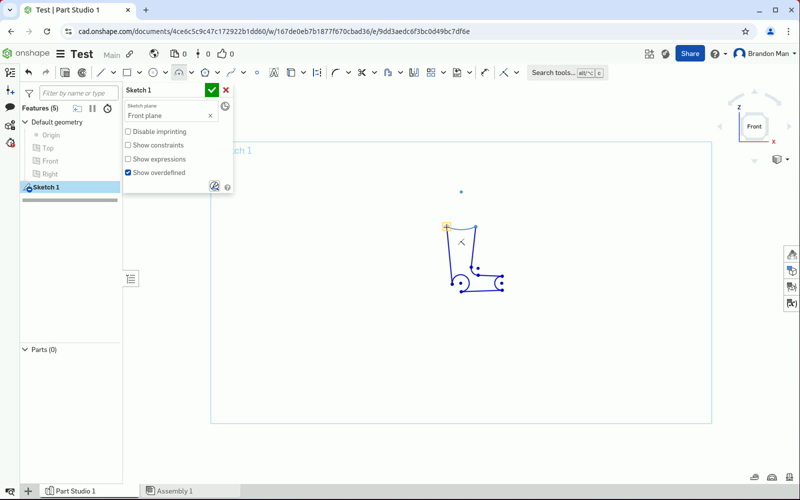
mouse_move(461, 239)
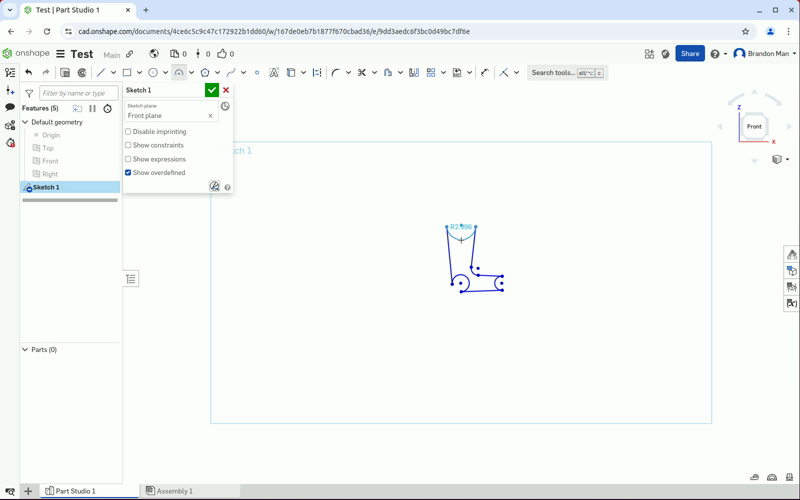
click(461, 239)
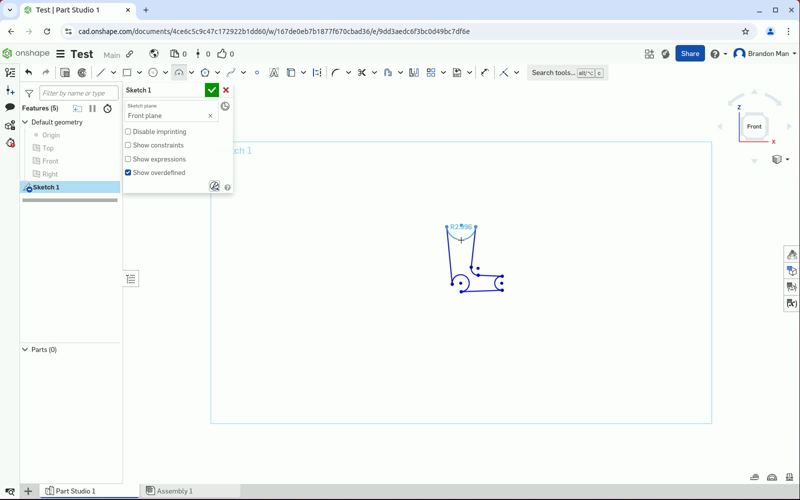
key_up(shift)
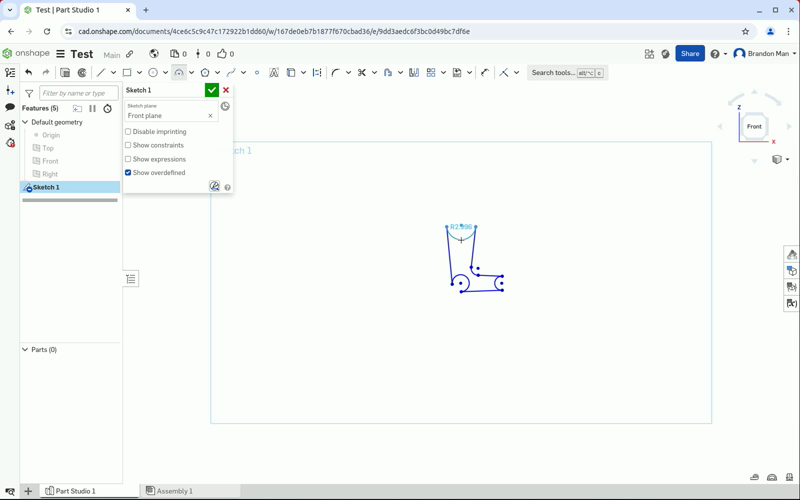
key(esc)
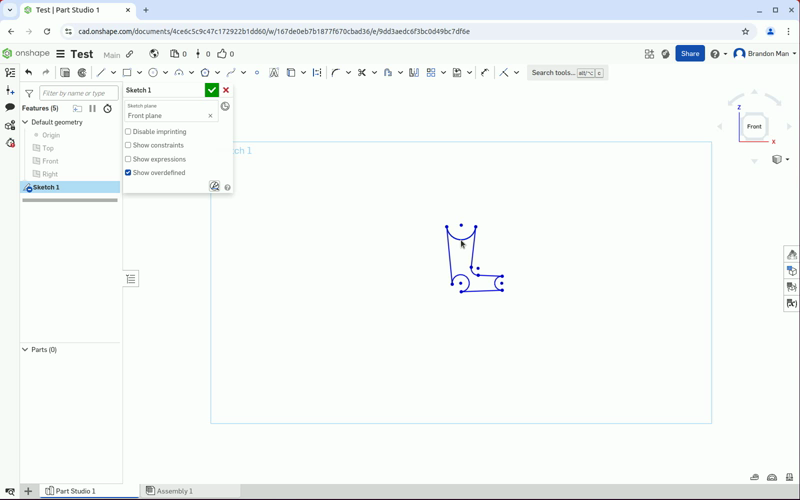
mouse_move(457, 273)
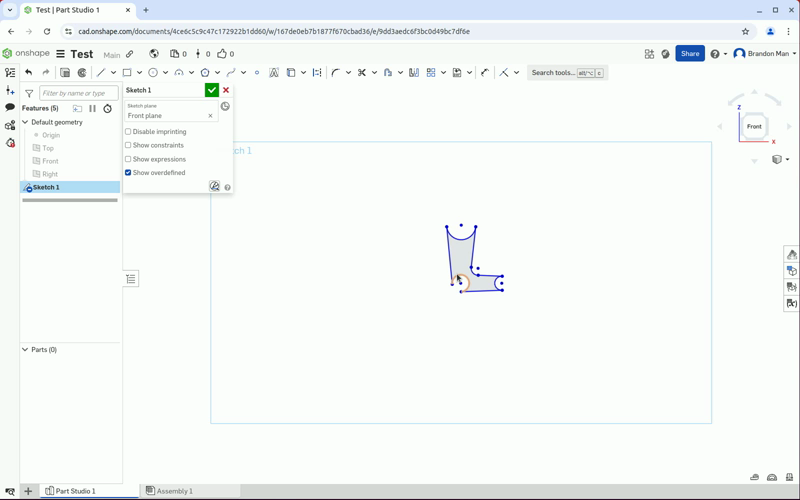
scroll(6)
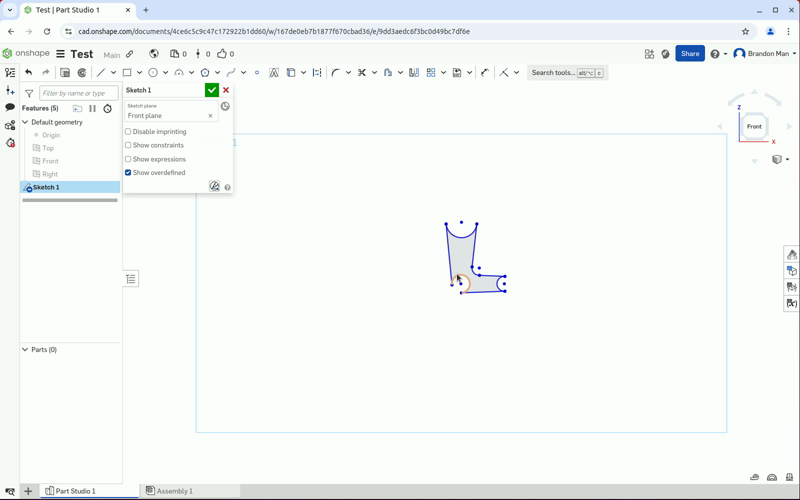
scroll(6)
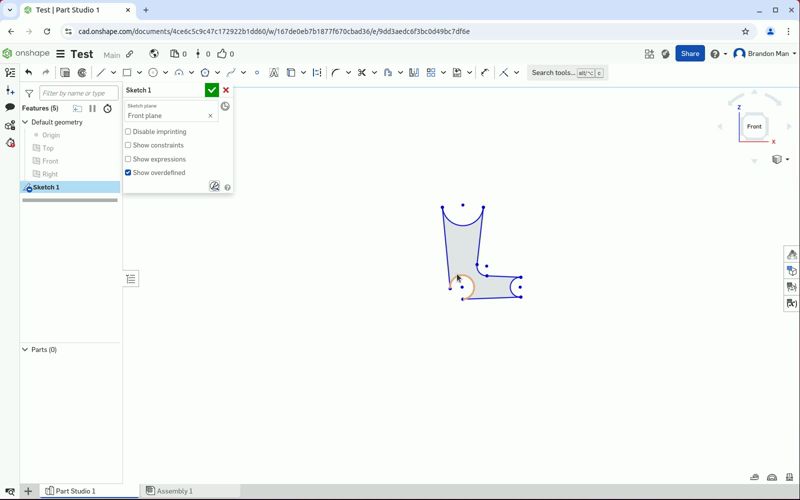
scroll(6)
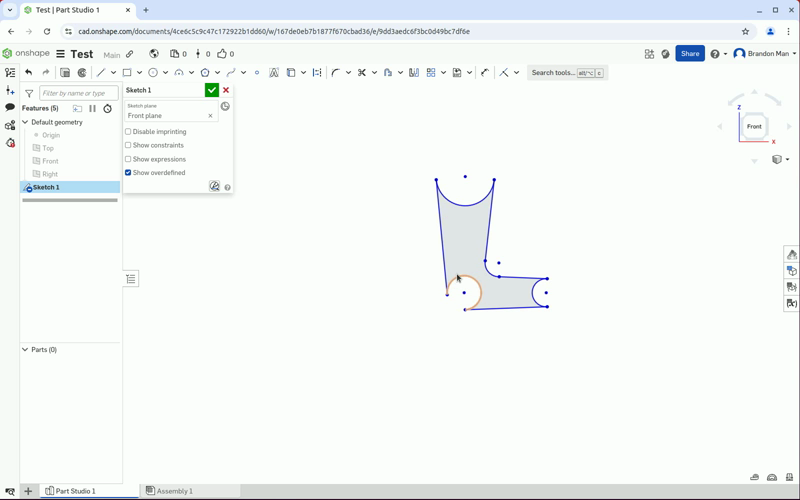
scroll(6)
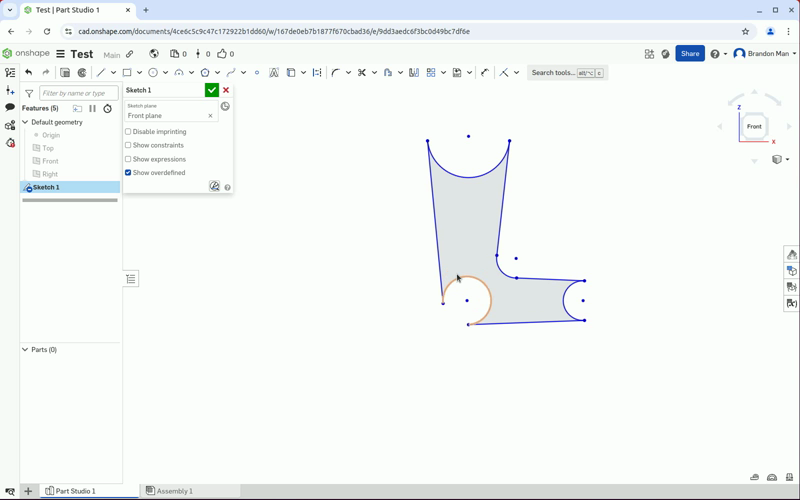
scroll(6)
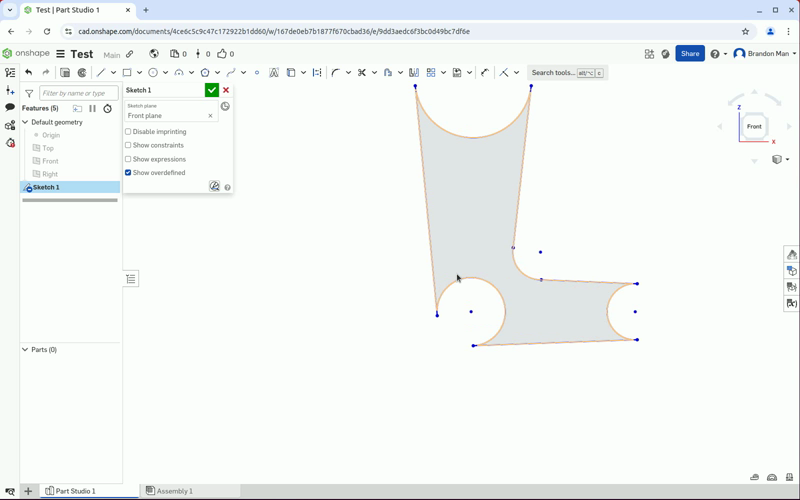
scroll(6)
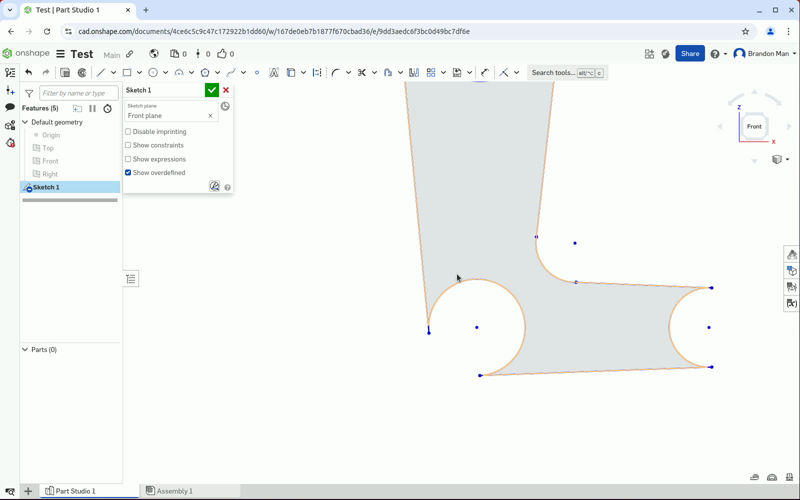
scroll(6)
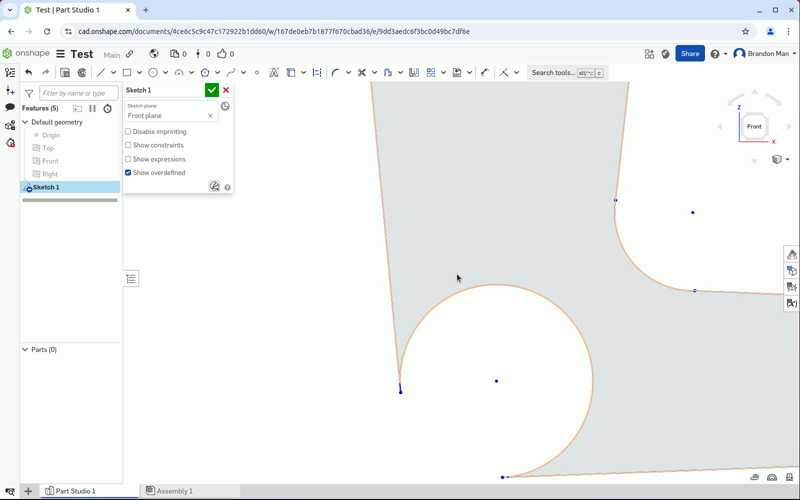
click(457, 273)
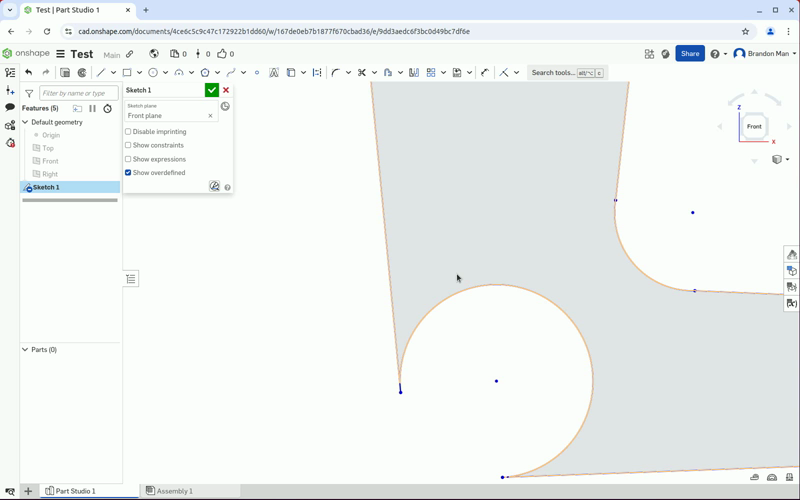
scroll(-6)
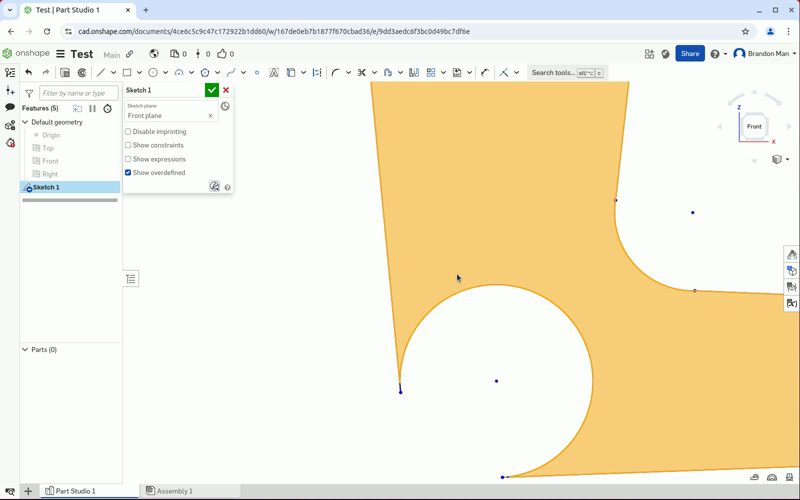
scroll(-6)
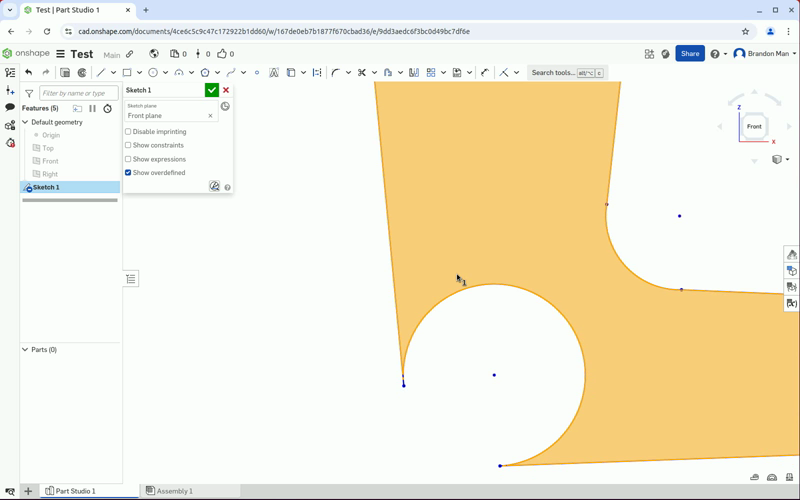
scroll(-6)
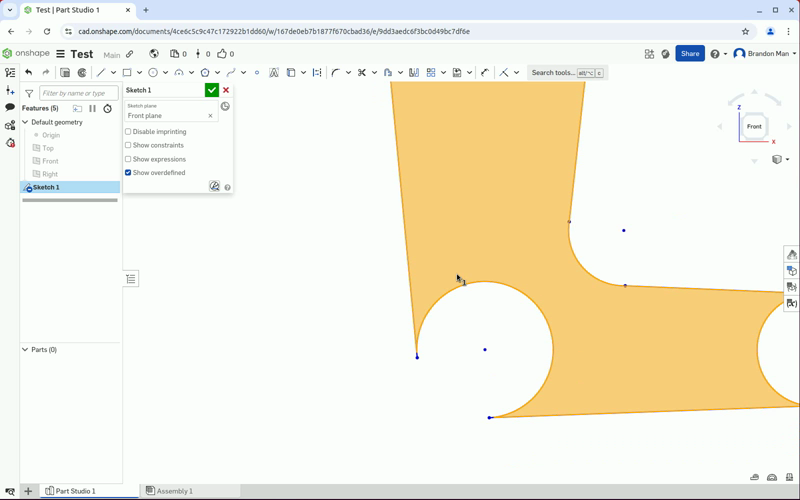
scroll(-6)
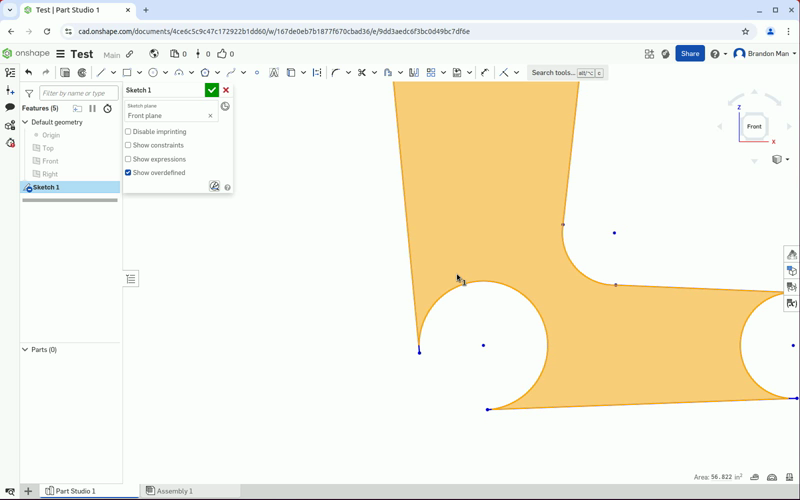
scroll(-6)
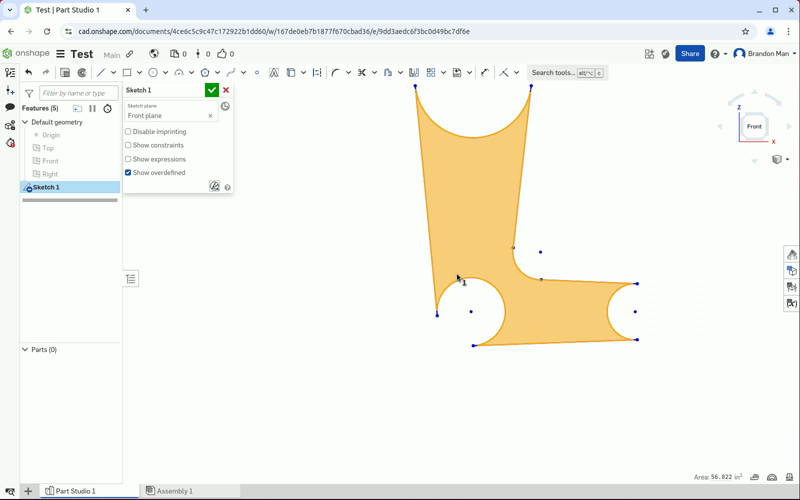
scroll(-6)
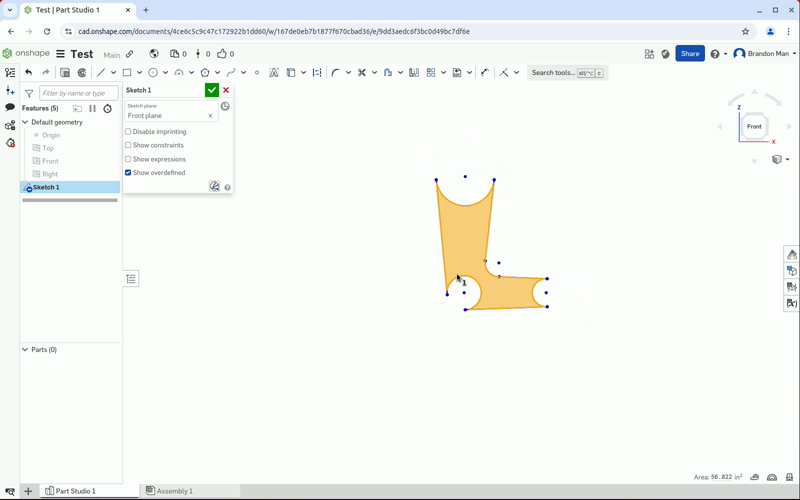
scroll(-6)
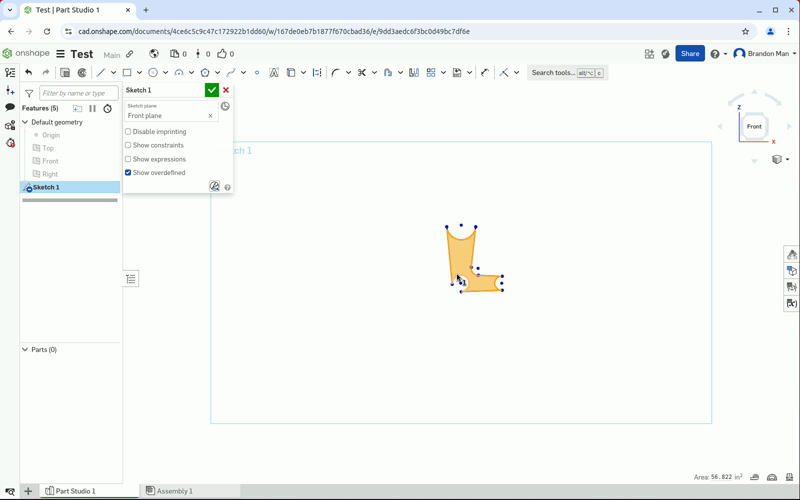
mouse_move(73, 352)
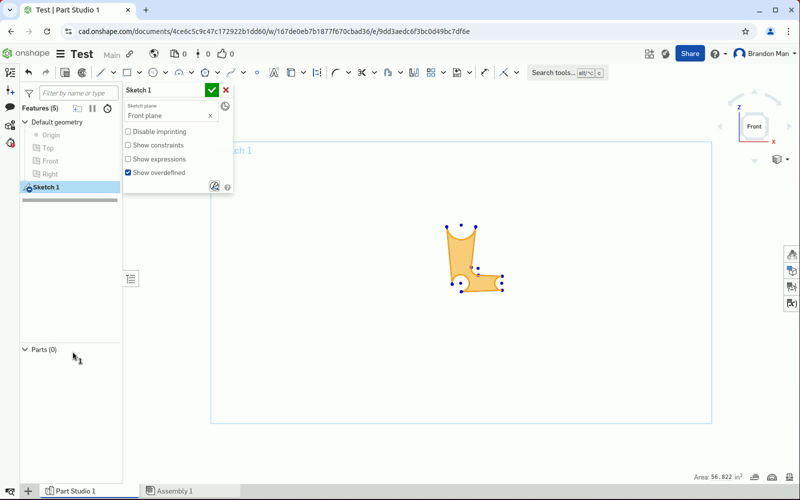
key(shift+y)
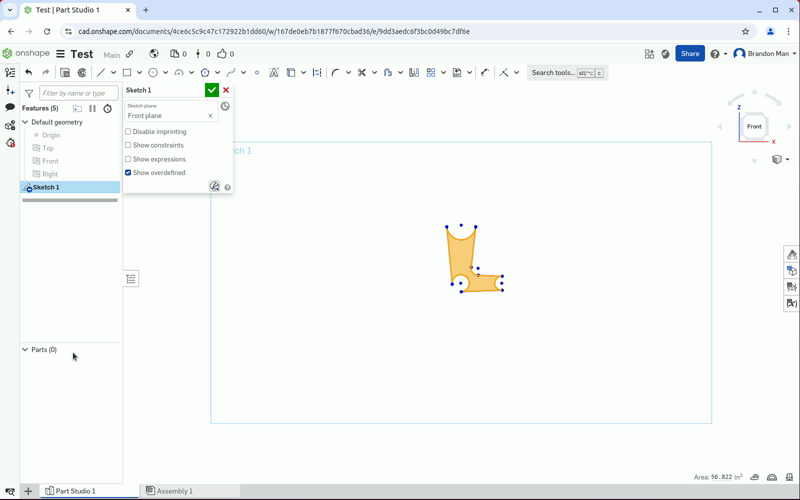
key(shift+e)
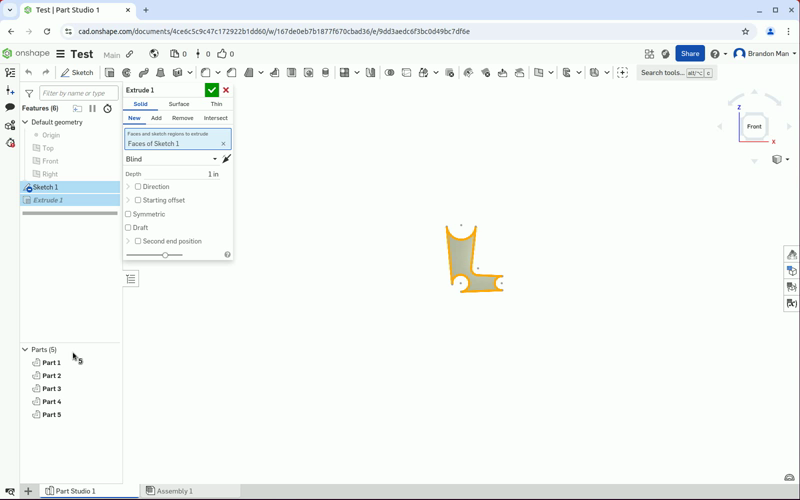
mouse_move(143, 106)
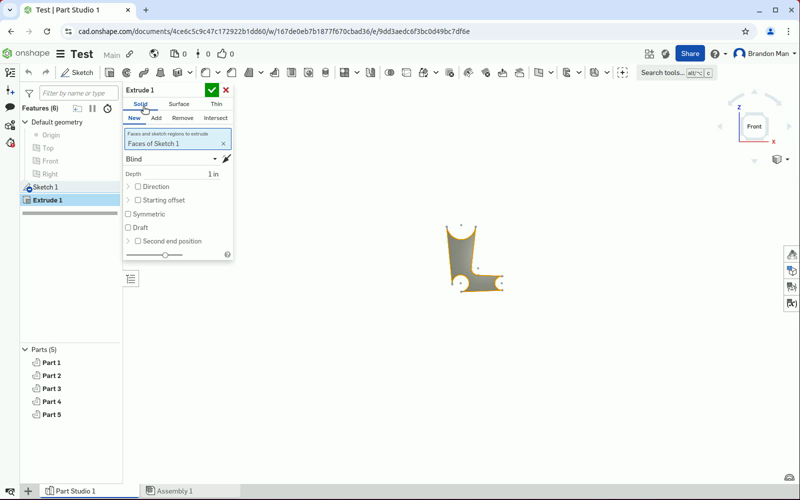
click(143, 106)
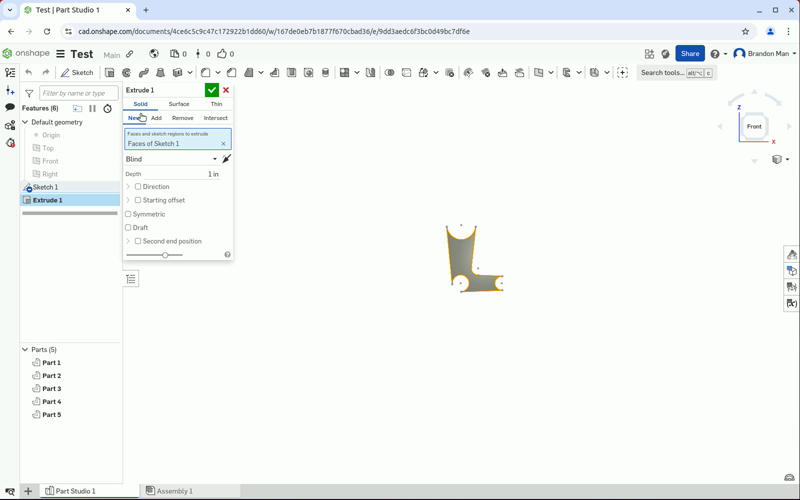
mouse_move(137, 120)
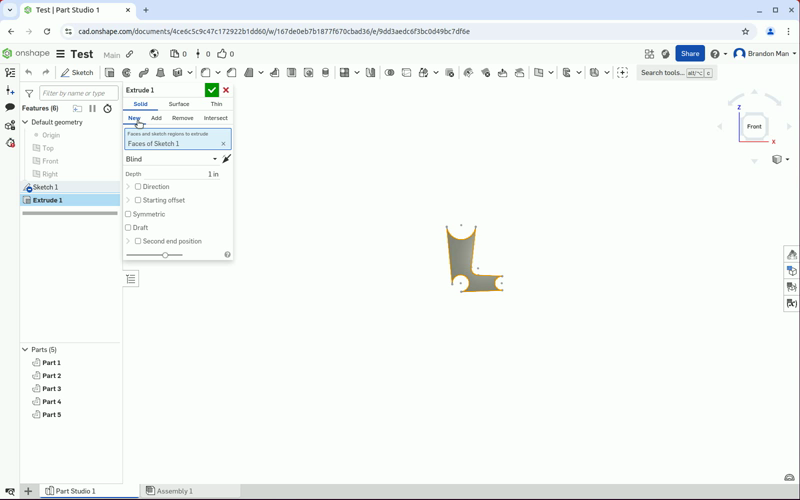
click(137, 120)
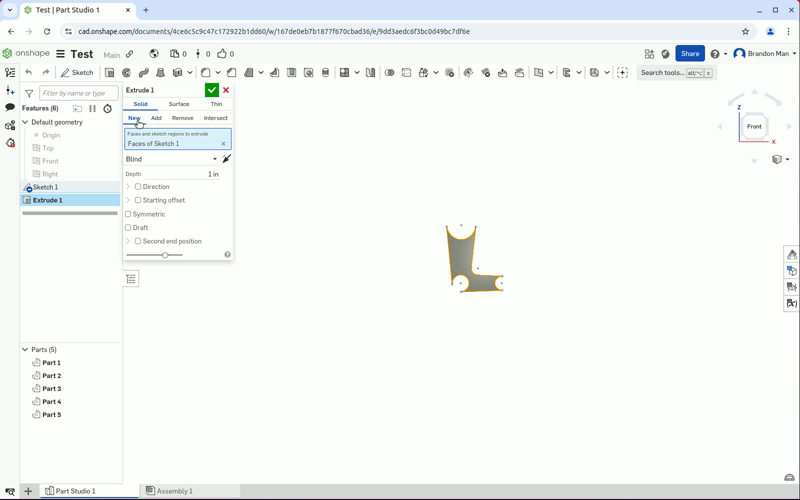
key(tab, 4)
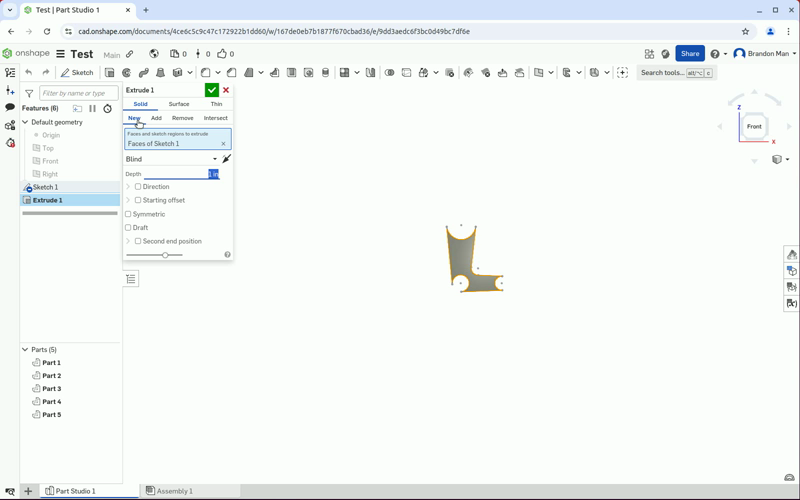
text(0.481)
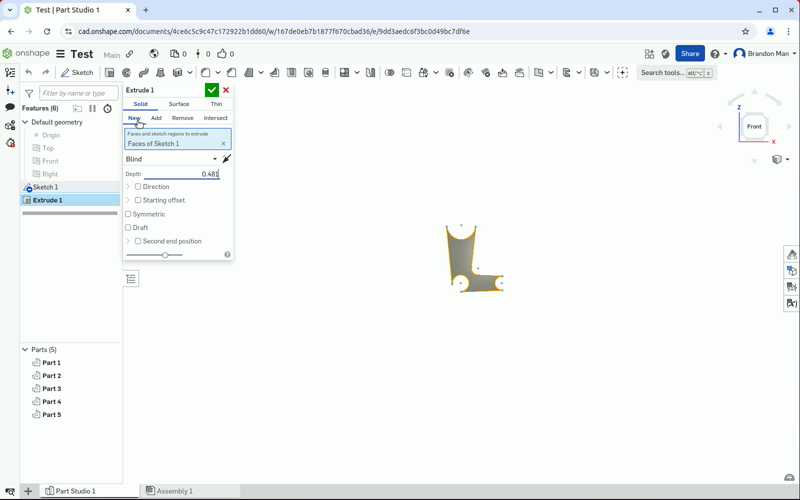
key(enter)
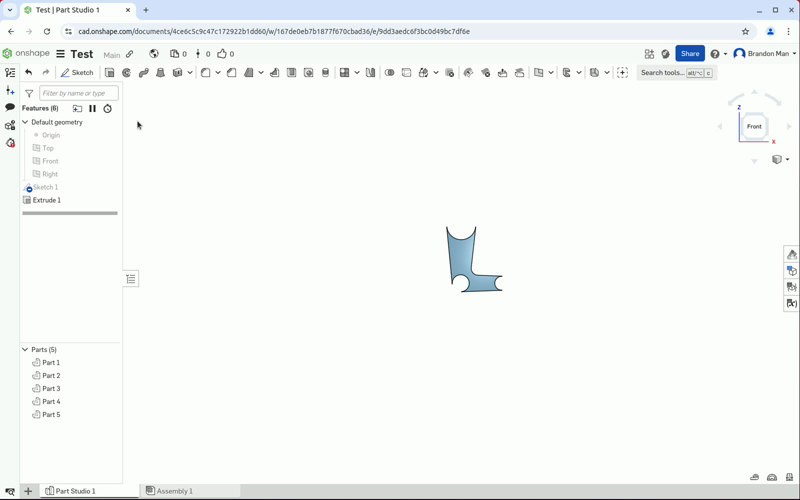
key(shift+h)
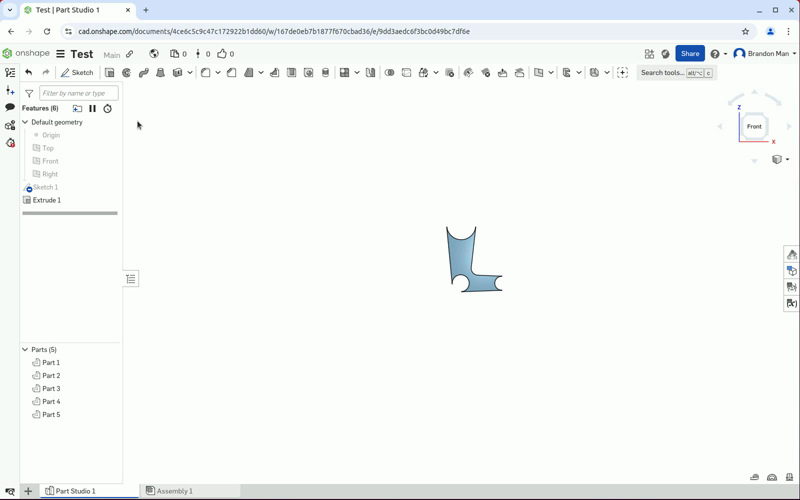
key(shift+h)
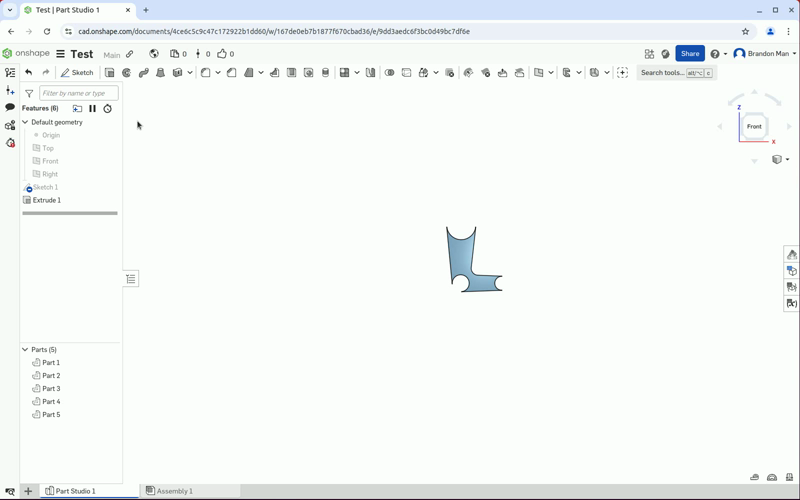
mouse_move(73, 189)
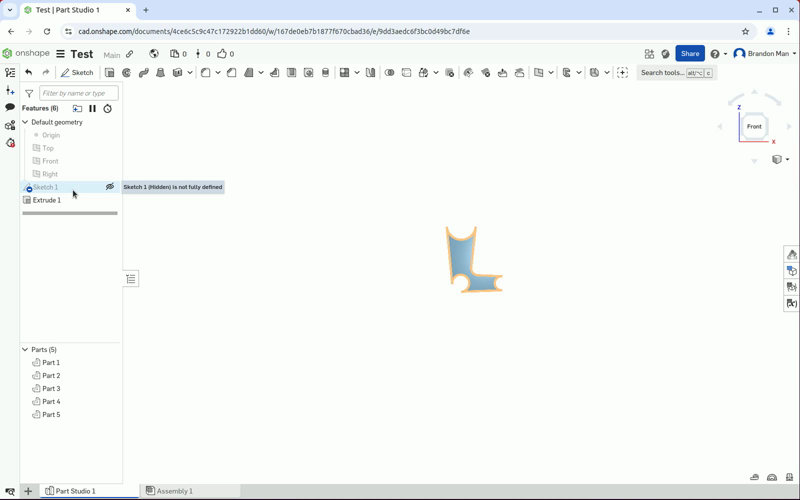
click(73, 189)
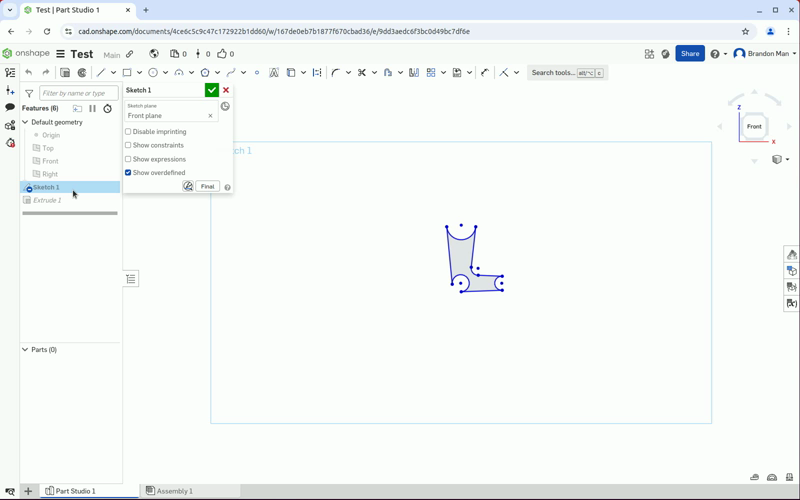
mouse_move(229, 92)
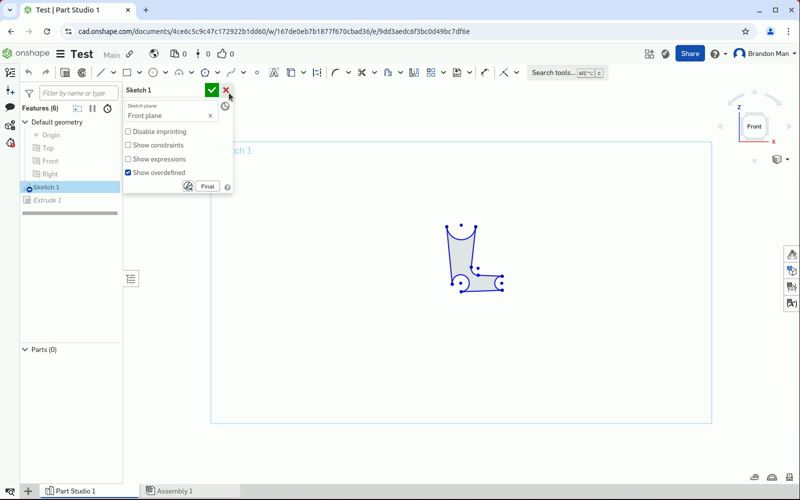
click(229, 92)
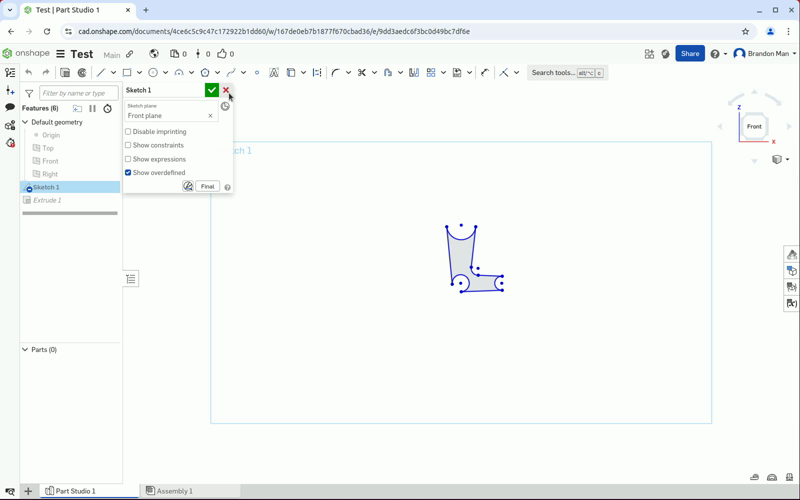
key(shift+s)
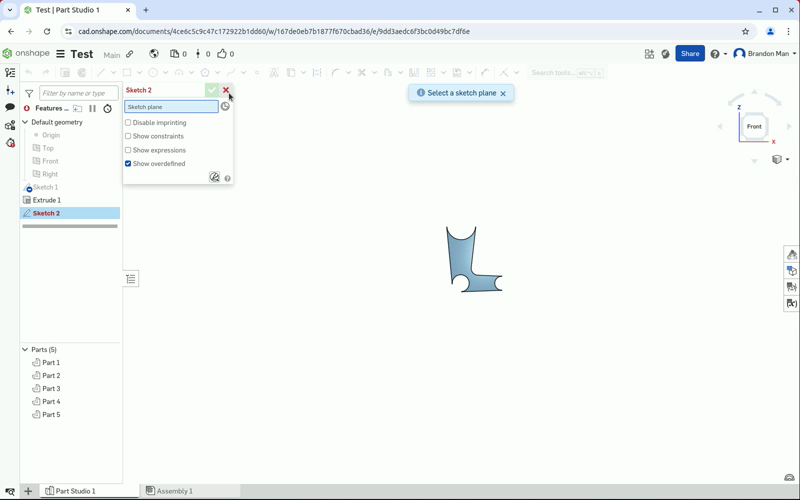
mouse_move(73, 163)
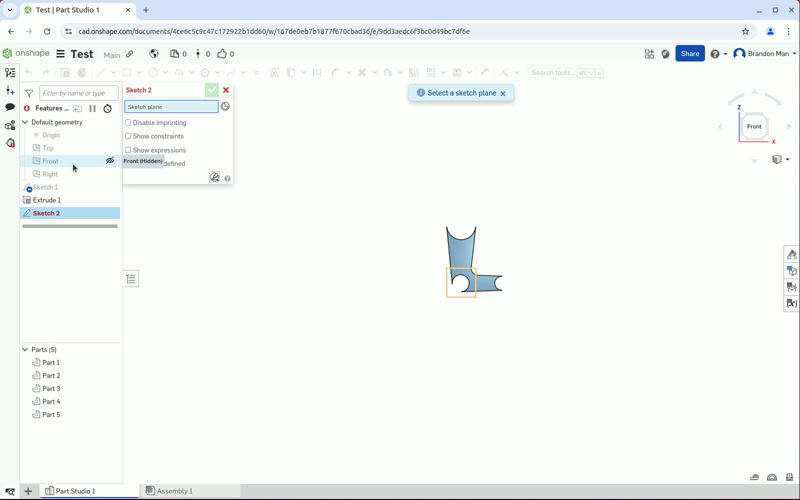
click(73, 163)
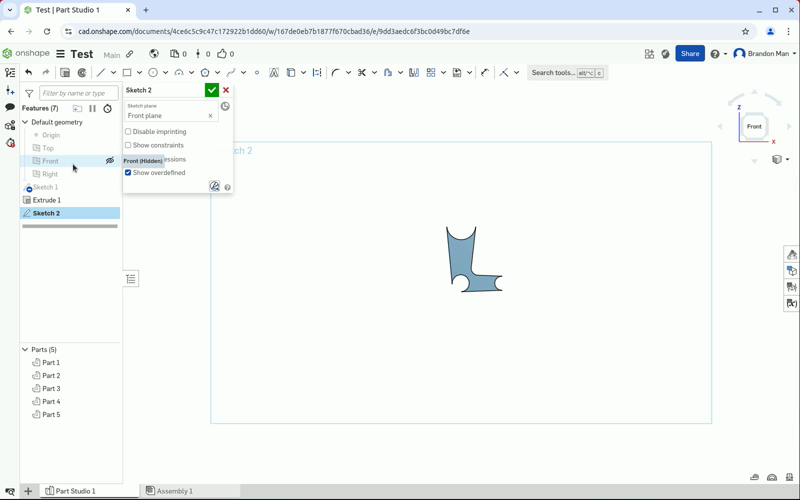
mouse_move(73, 352)
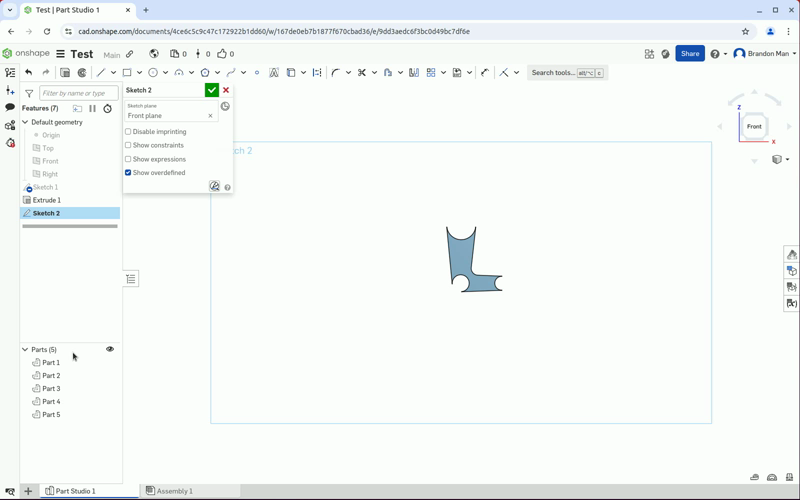
key(y)
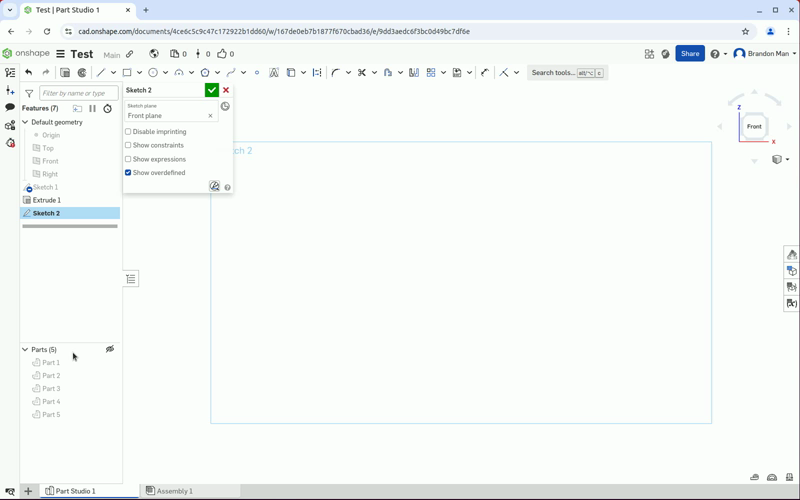
key(c)
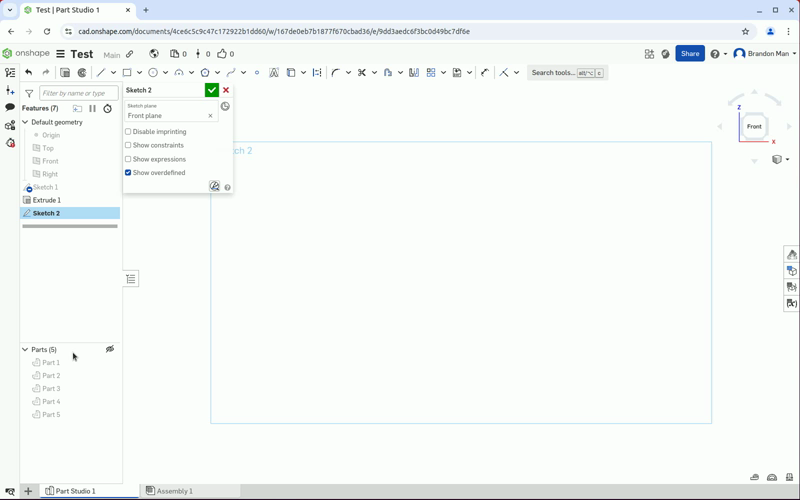
key_down(shift)
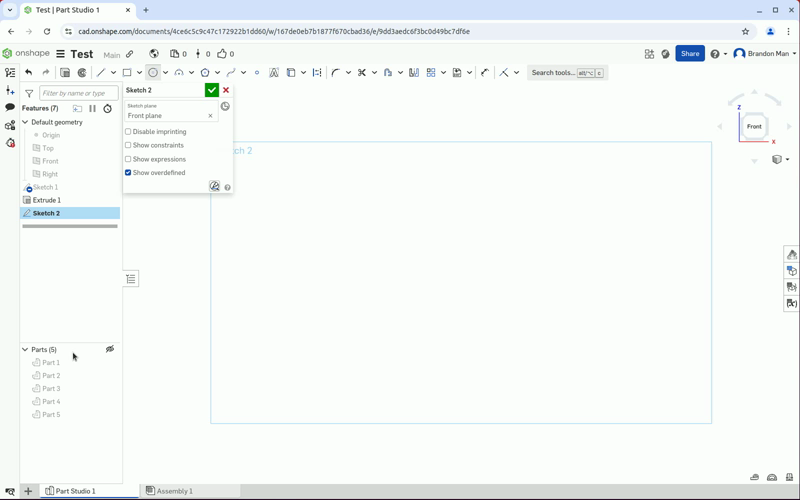
mouse_move(461, 282)
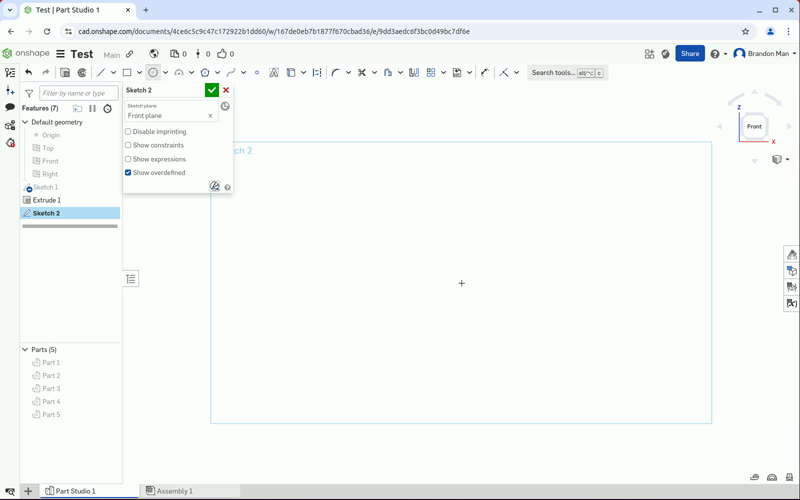
click(461, 282)
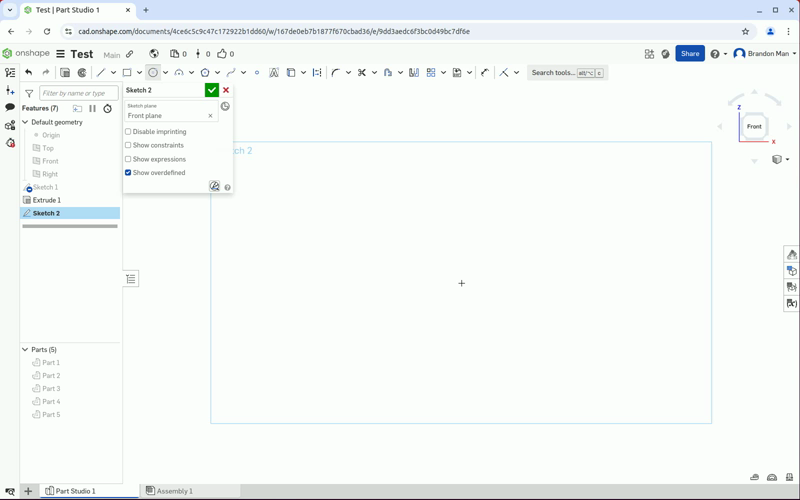
key_up(shift)
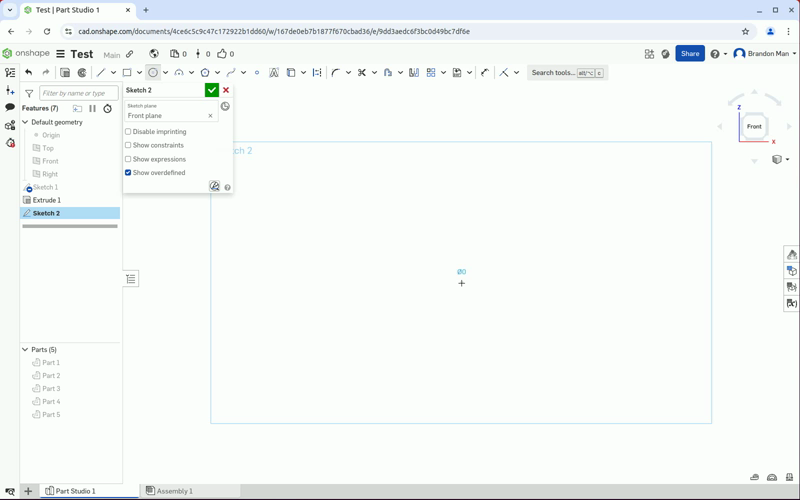
mouse_move(471, 282)
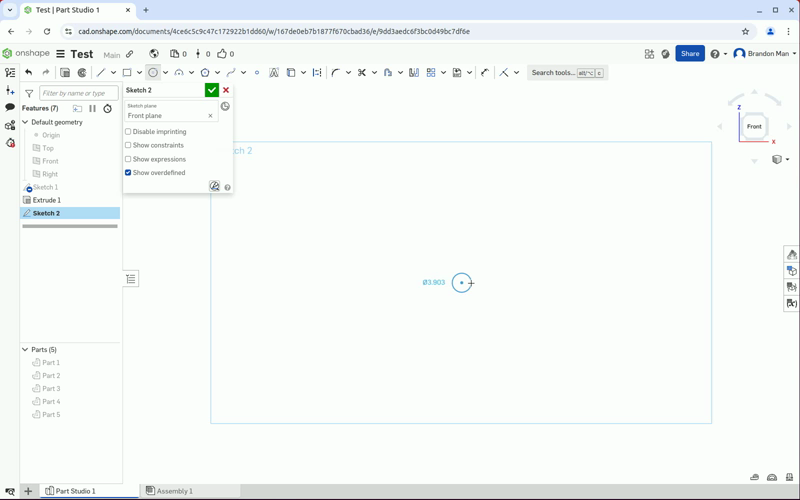
click(471, 282)
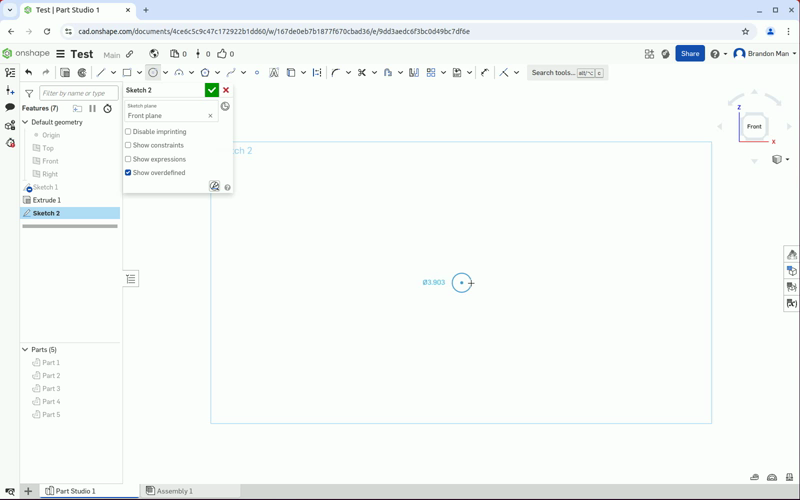
key(esc)
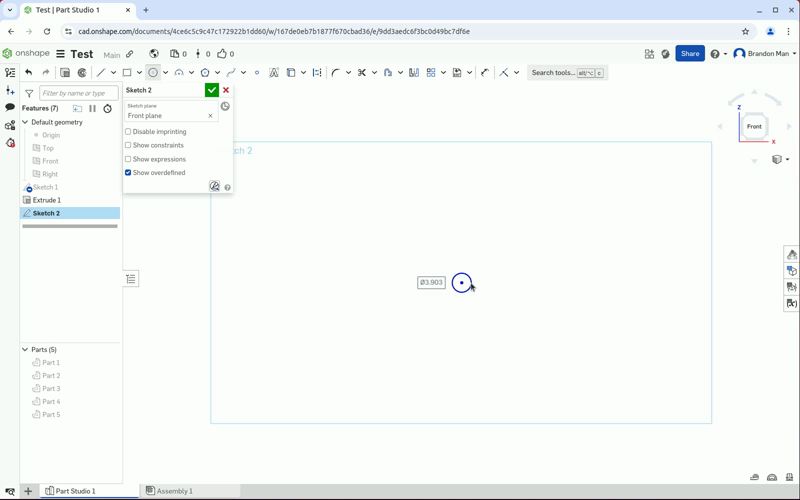
key(c)
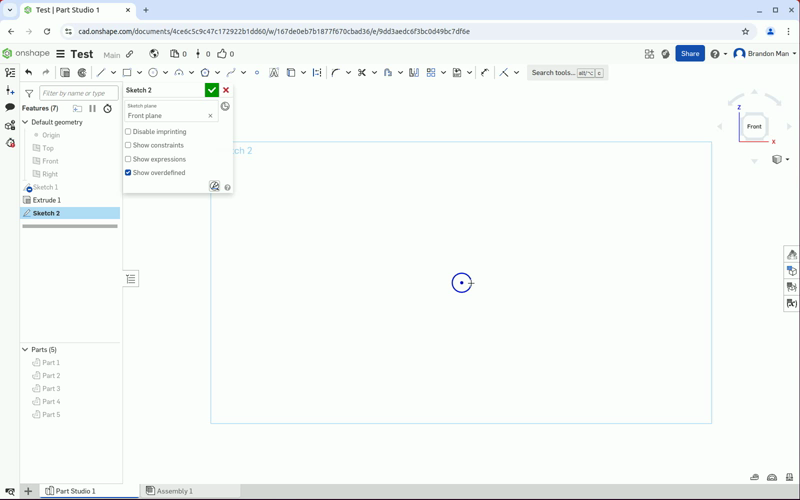
key_down(shift)
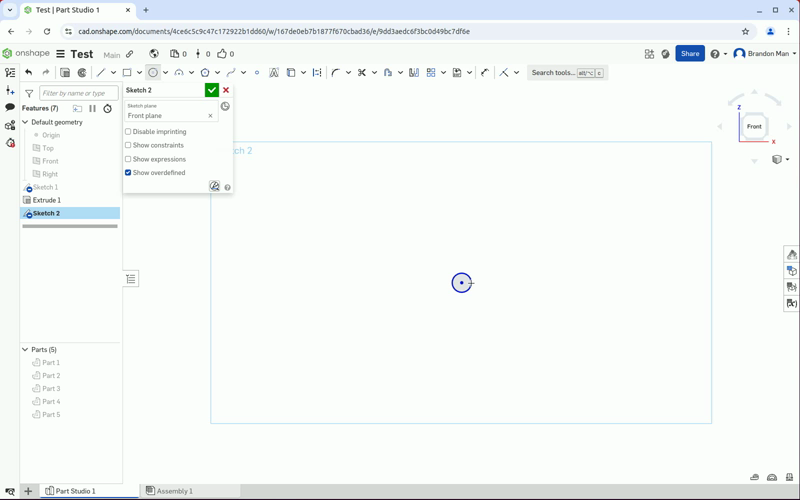
mouse_move(461, 282)
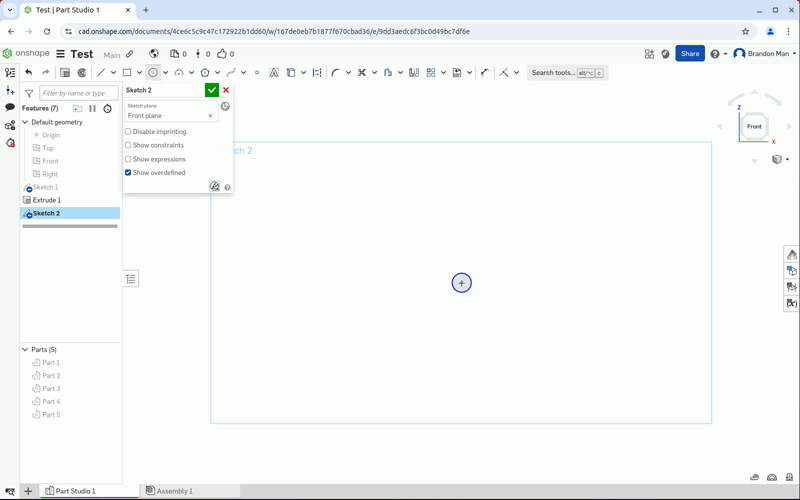
click(461, 282)
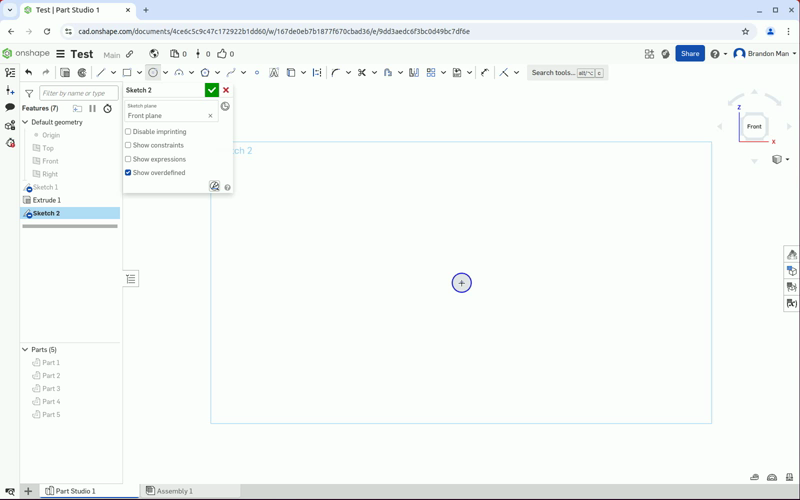
key_up(shift)
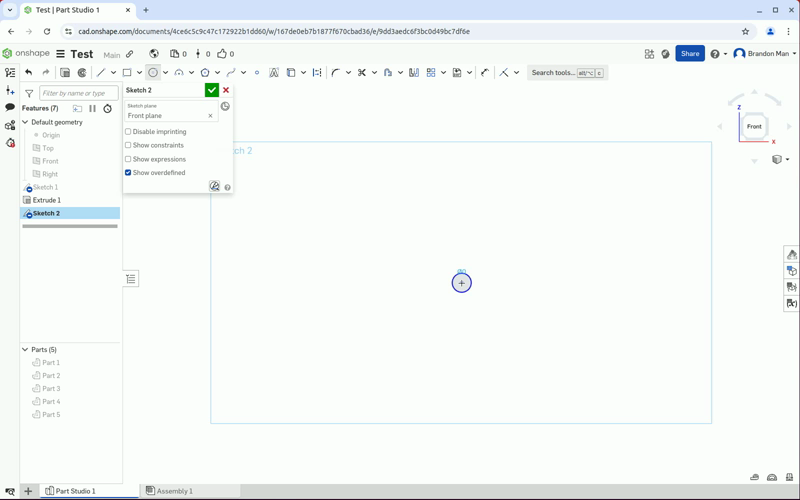
mouse_move(464, 282)
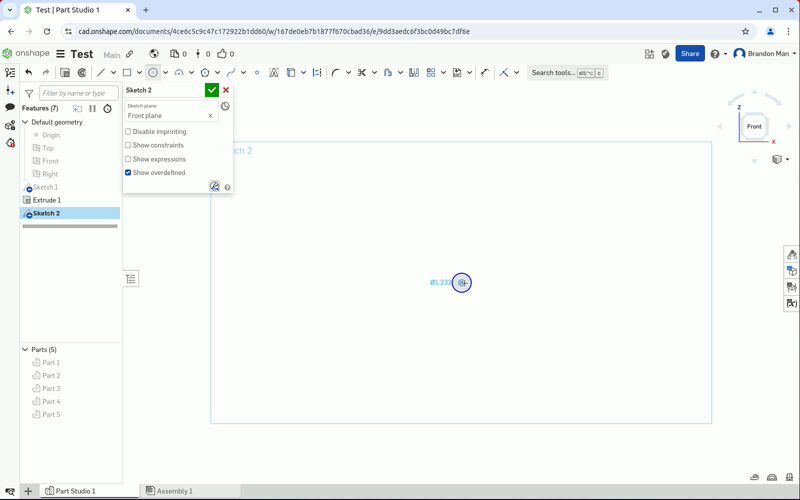
scroll(6)
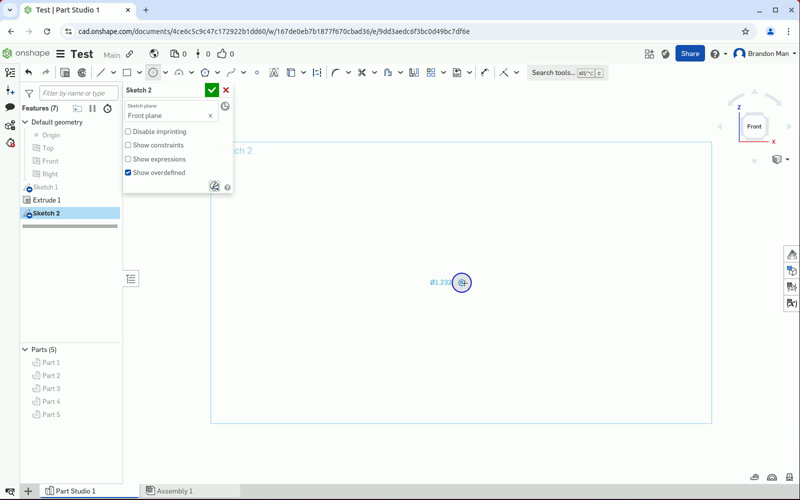
scroll(6)
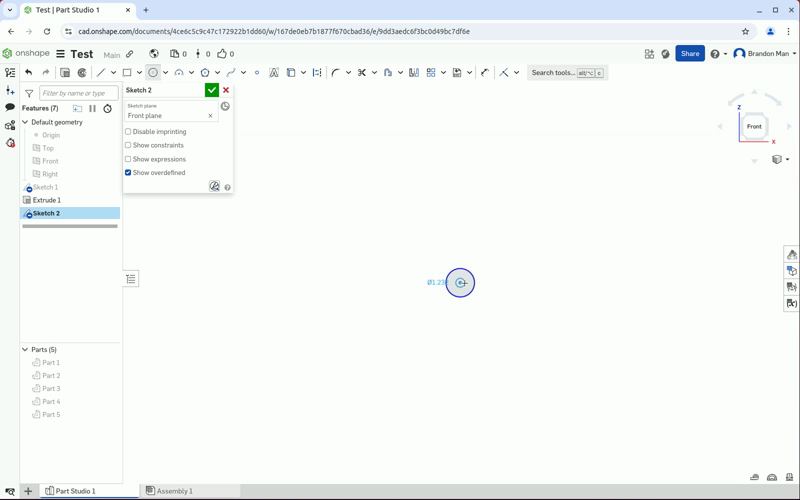
scroll(6)
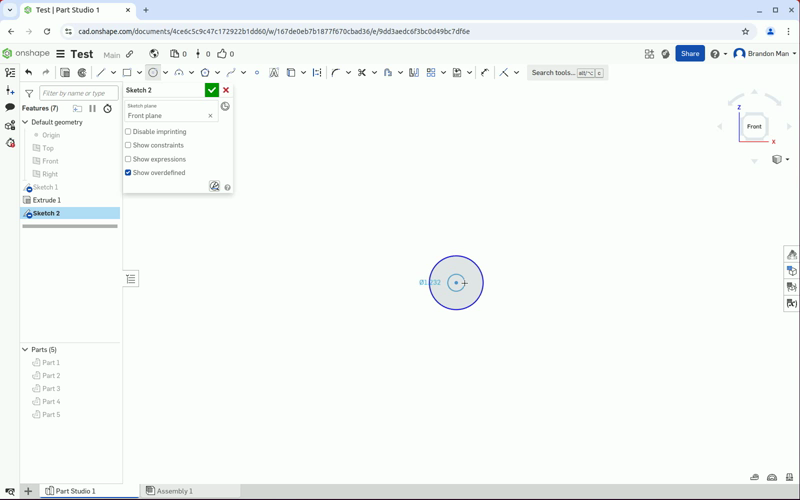
scroll(6)
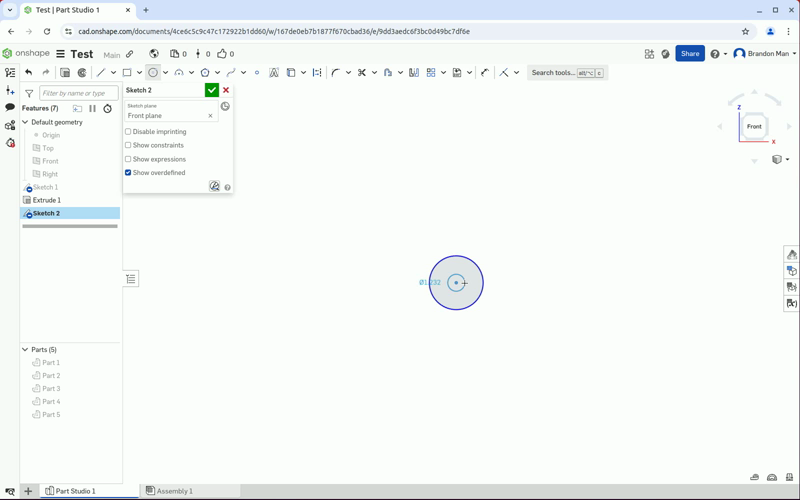
scroll(6)
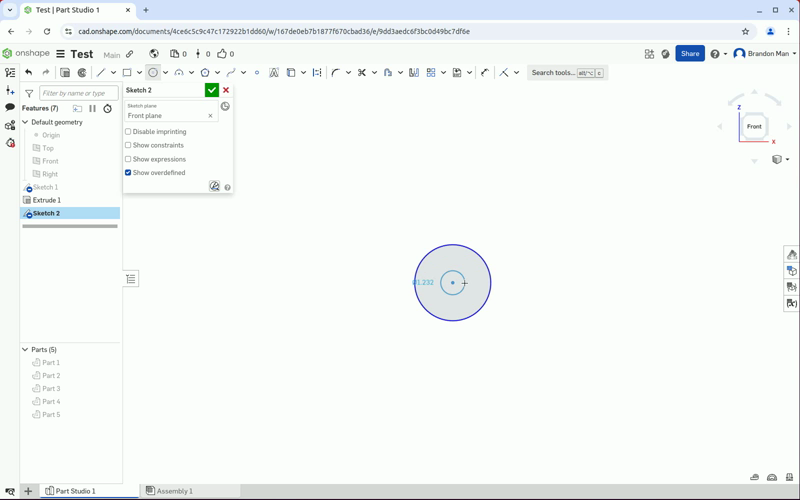
scroll(6)
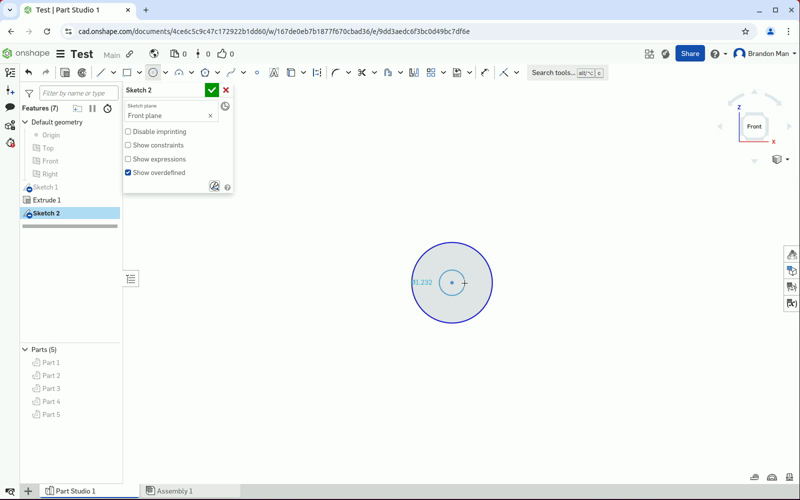
scroll(6)
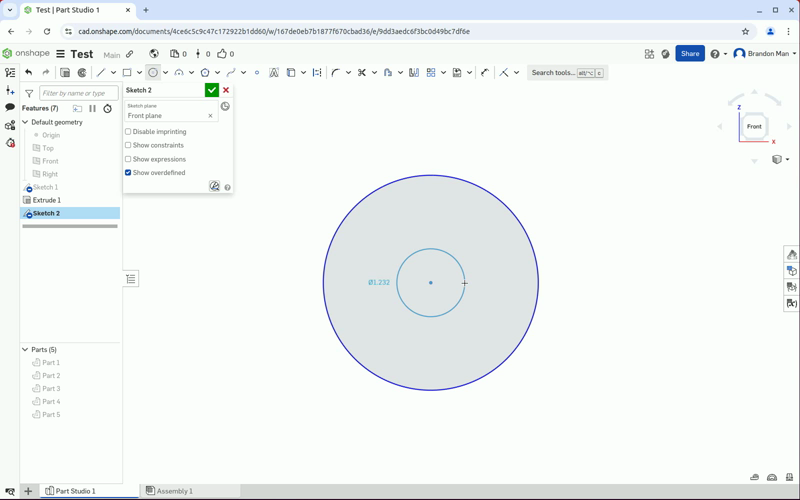
click(464, 282)
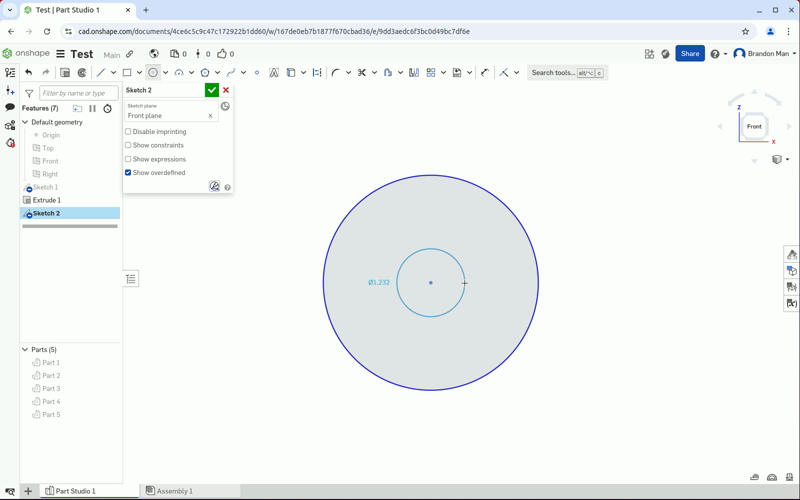
scroll(-6)
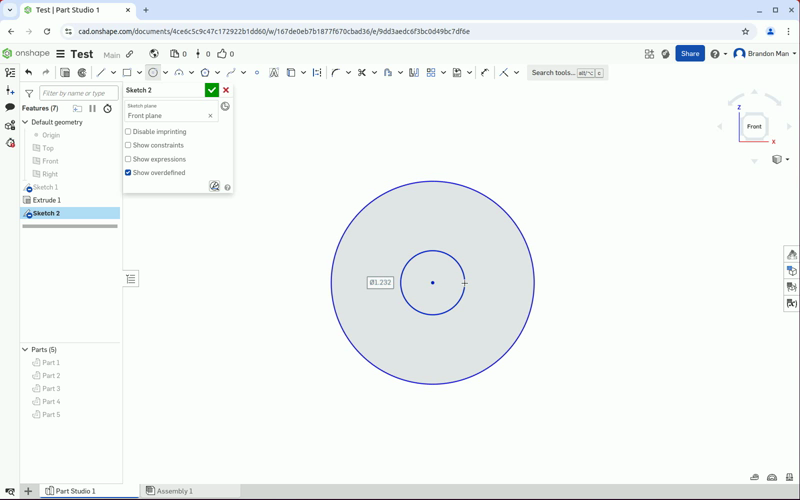
scroll(-6)
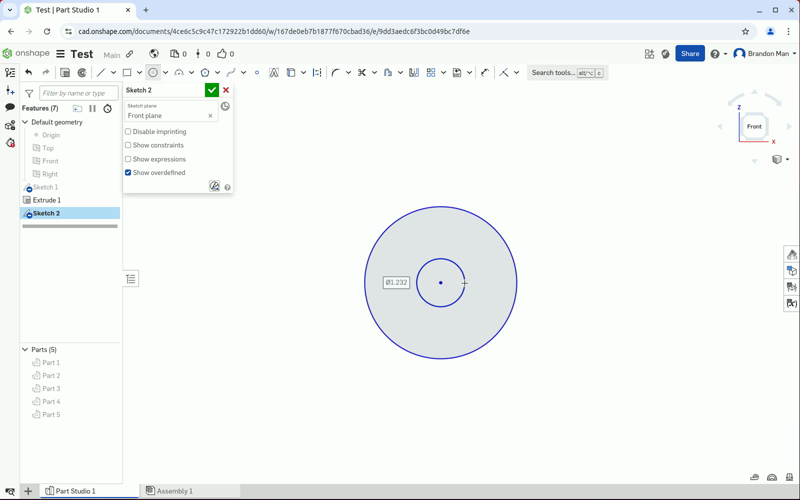
scroll(-6)
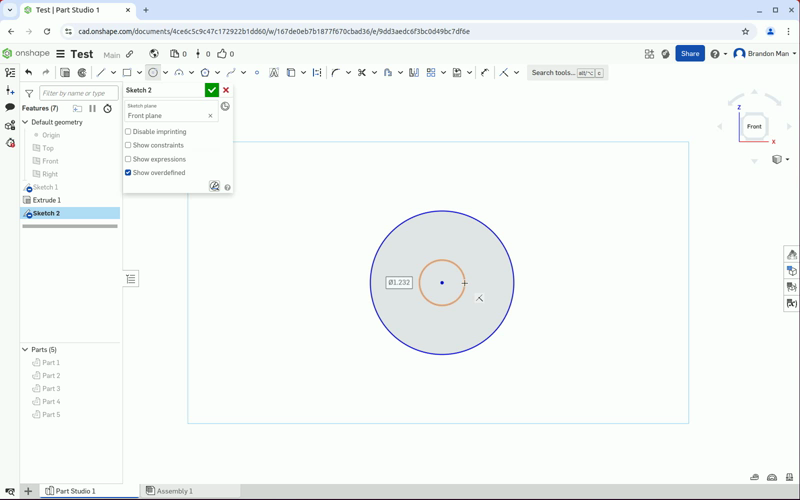
scroll(-6)
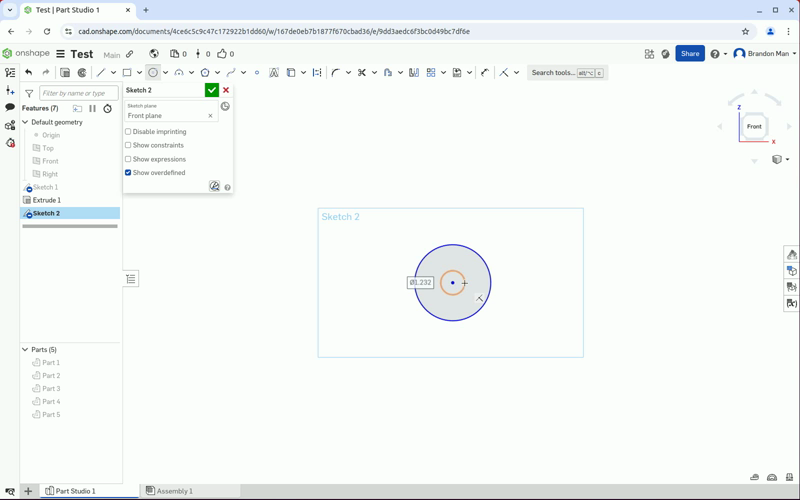
scroll(-6)
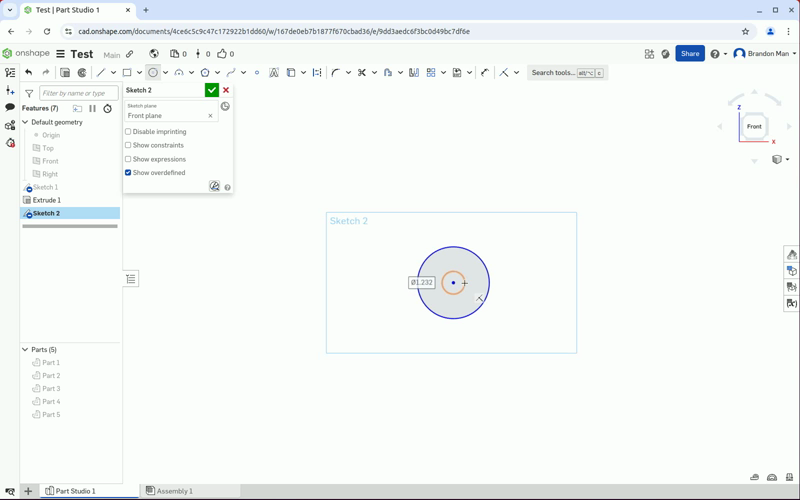
scroll(-6)
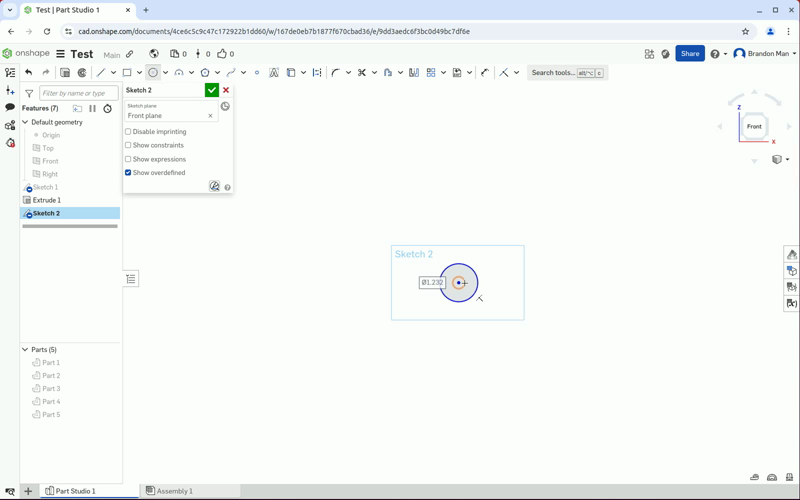
scroll(-6)
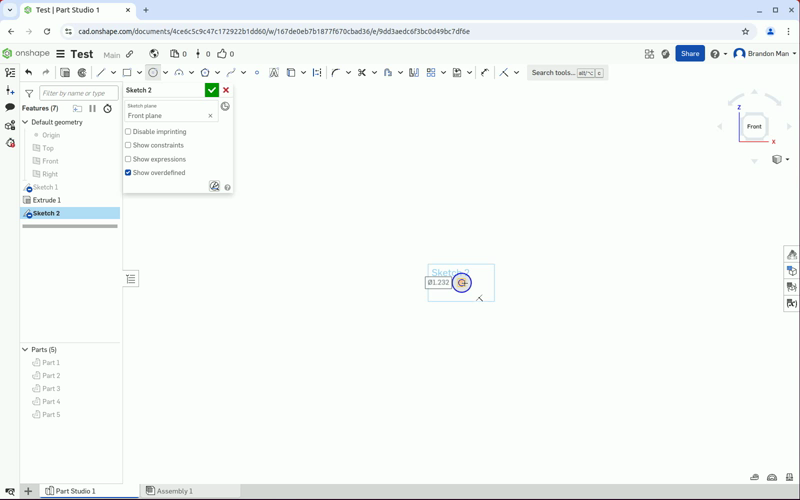
key(esc)
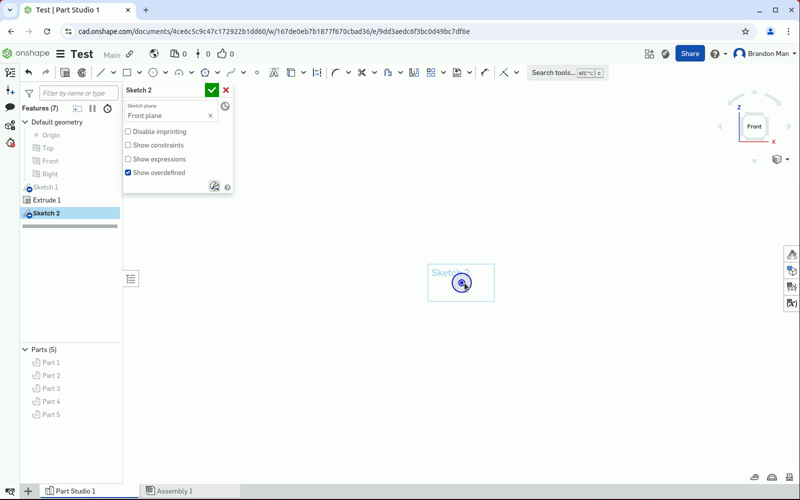
mouse_move(467, 287)
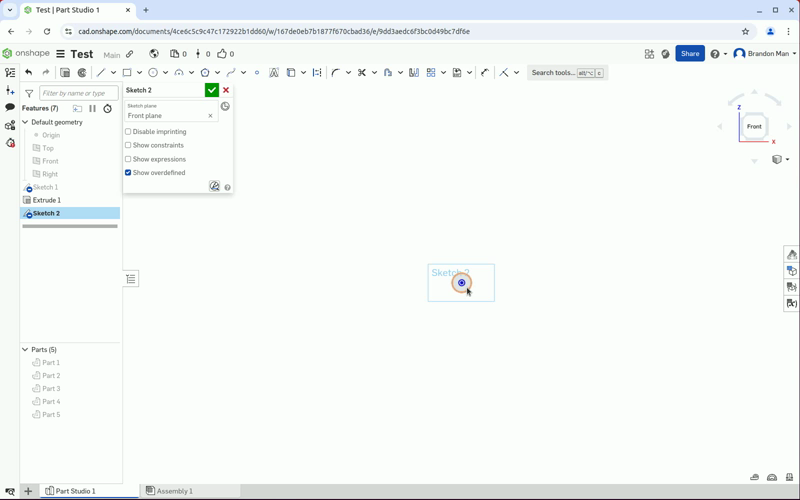
scroll(6)
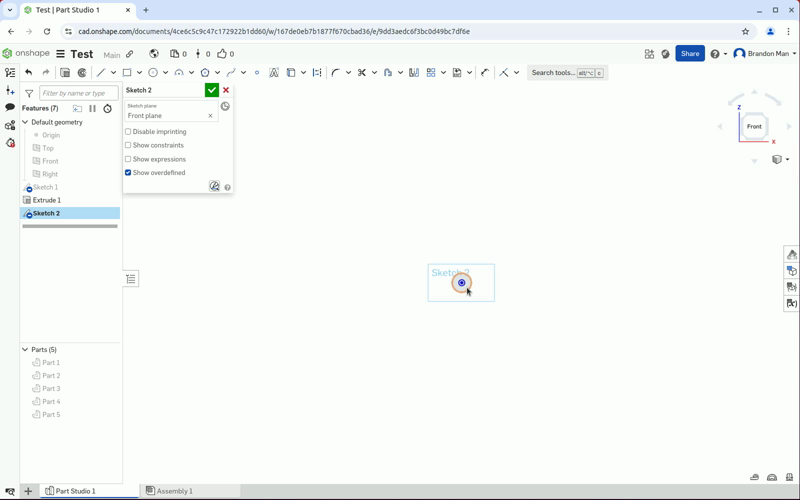
scroll(6)
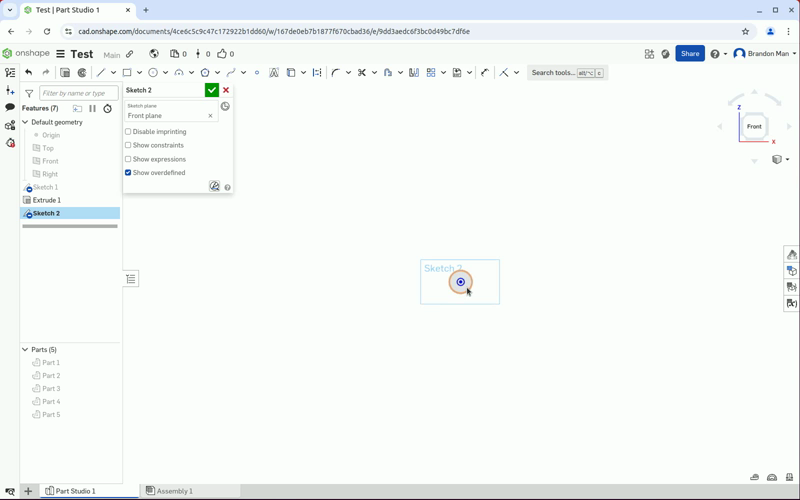
scroll(6)
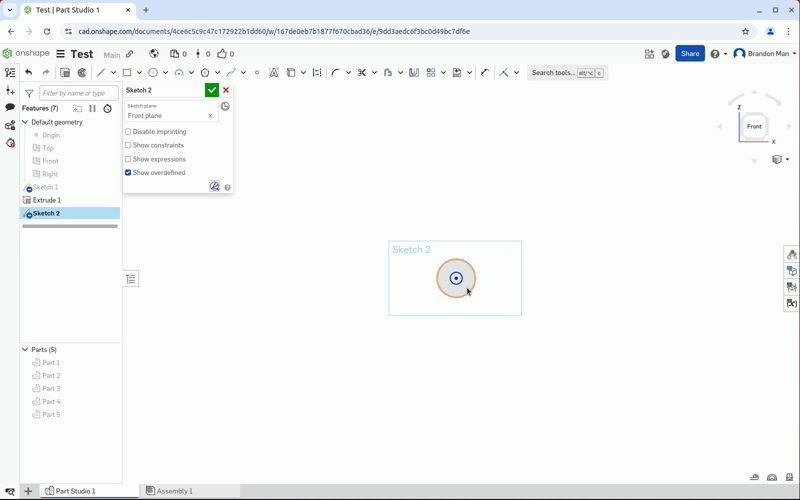
scroll(6)
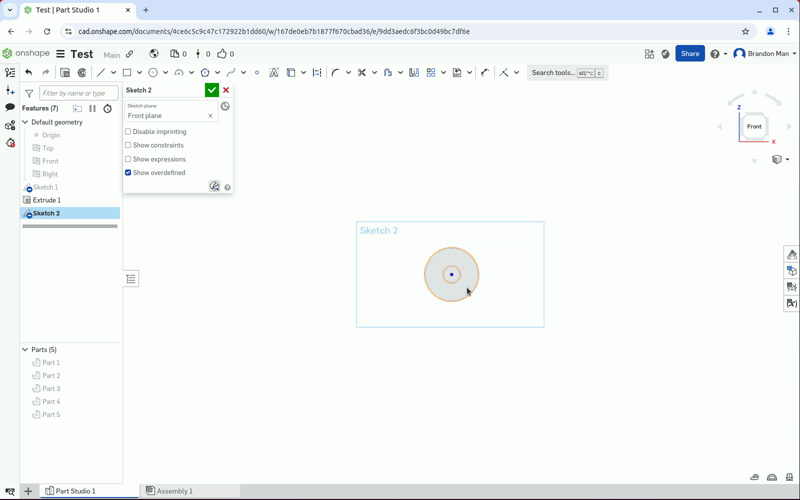
scroll(6)
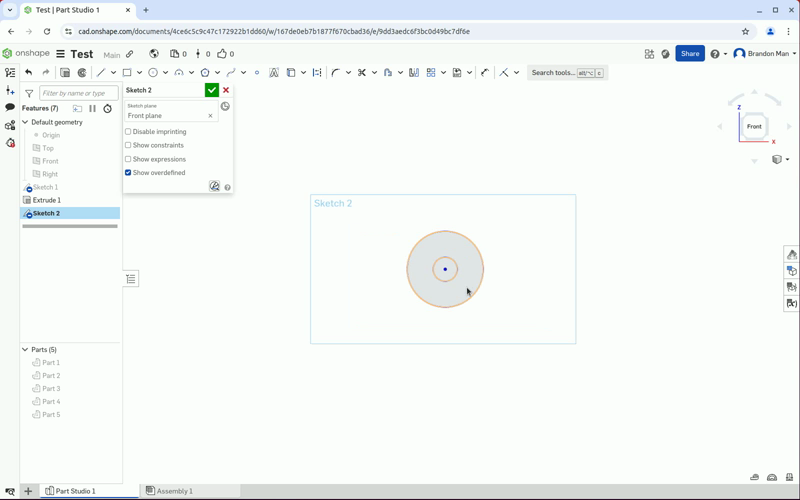
scroll(6)
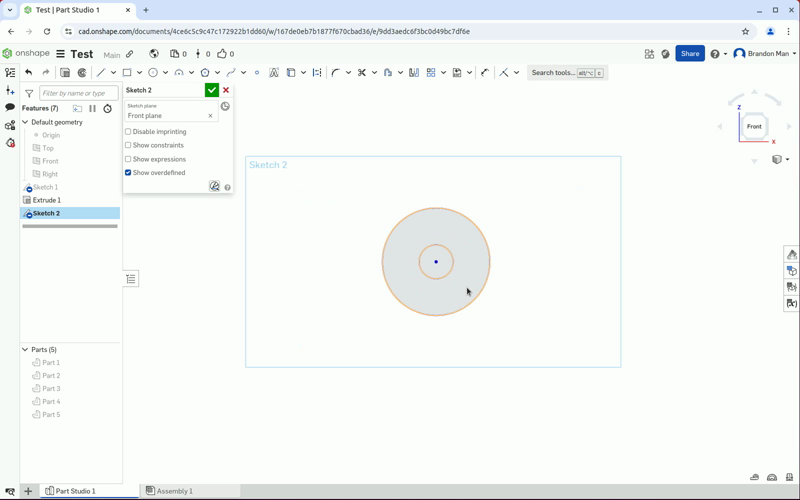
scroll(6)
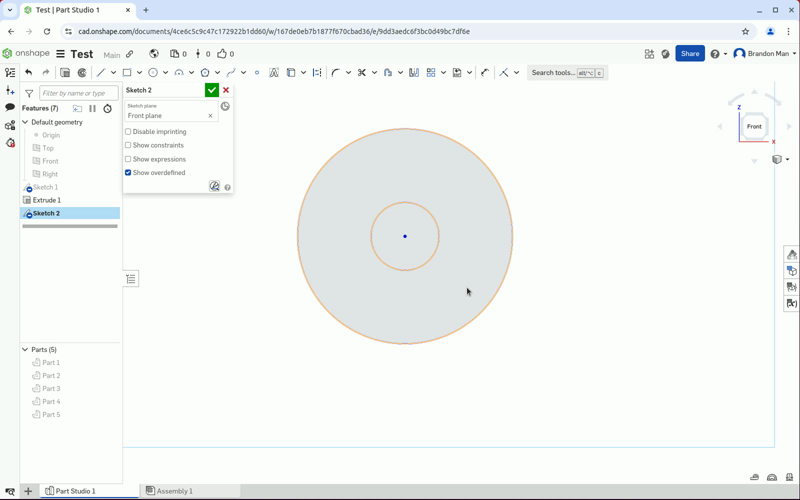
click(467, 287)
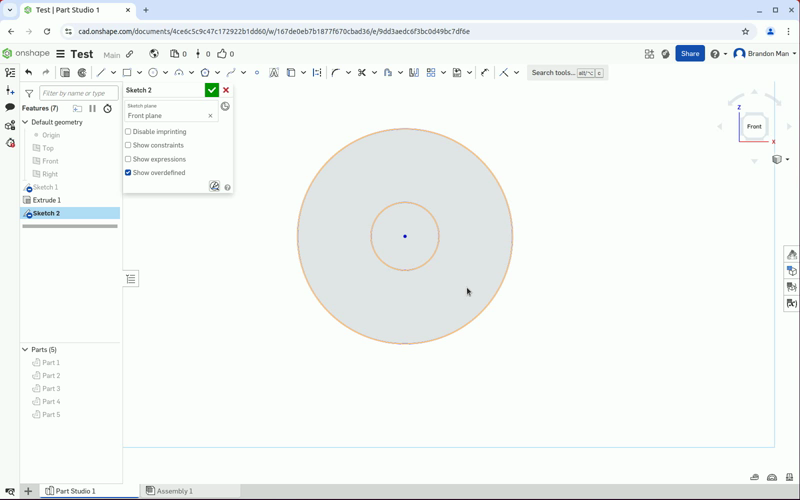
scroll(-6)
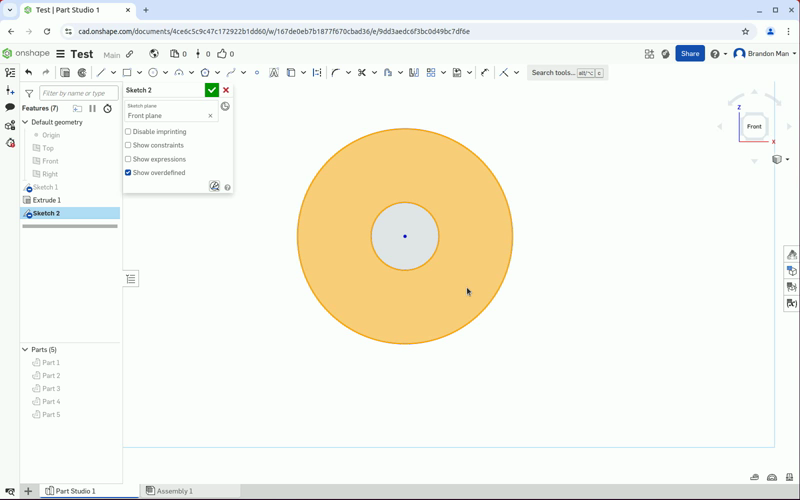
scroll(-6)
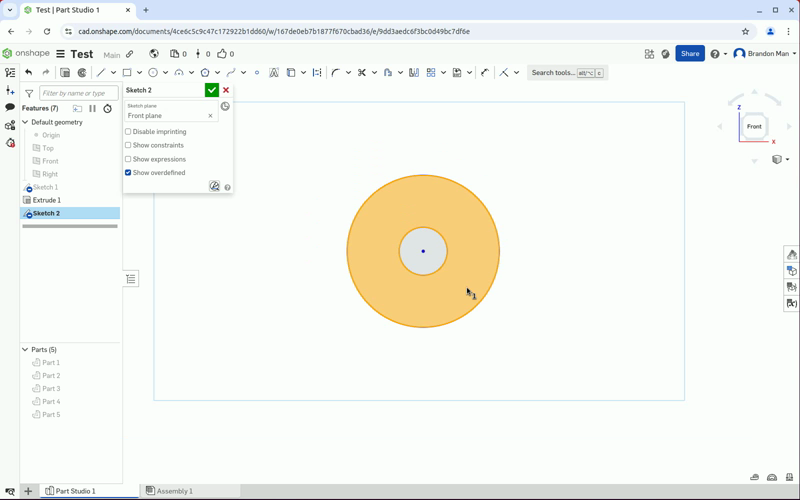
scroll(-6)
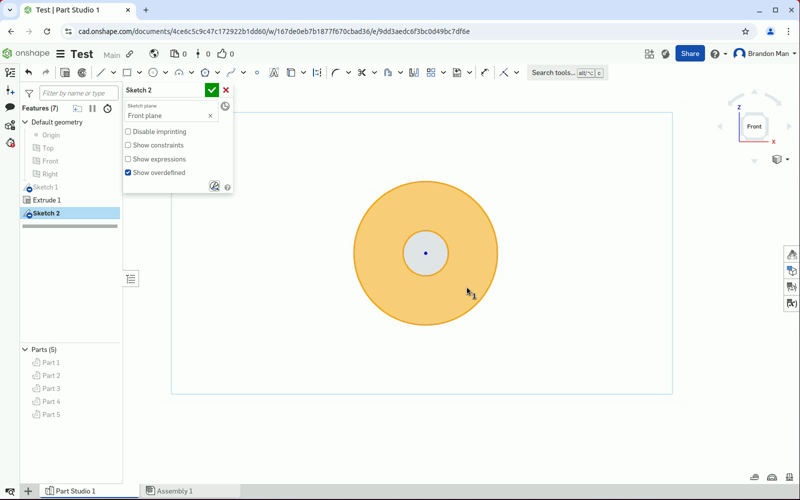
scroll(-6)
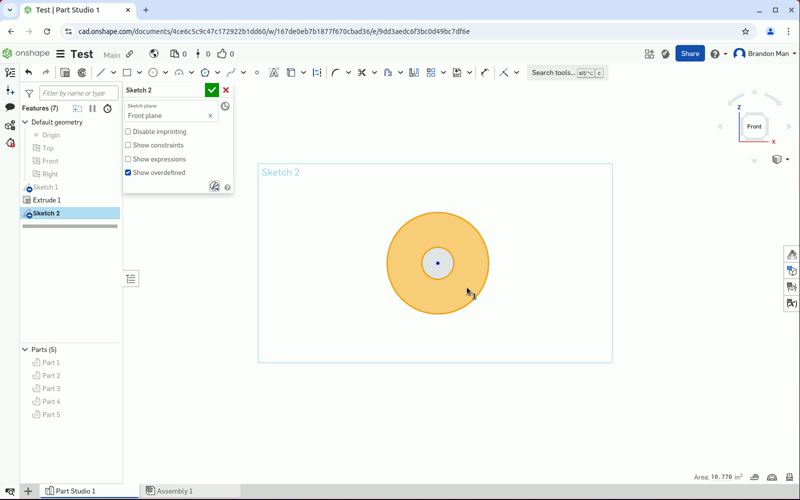
scroll(-6)
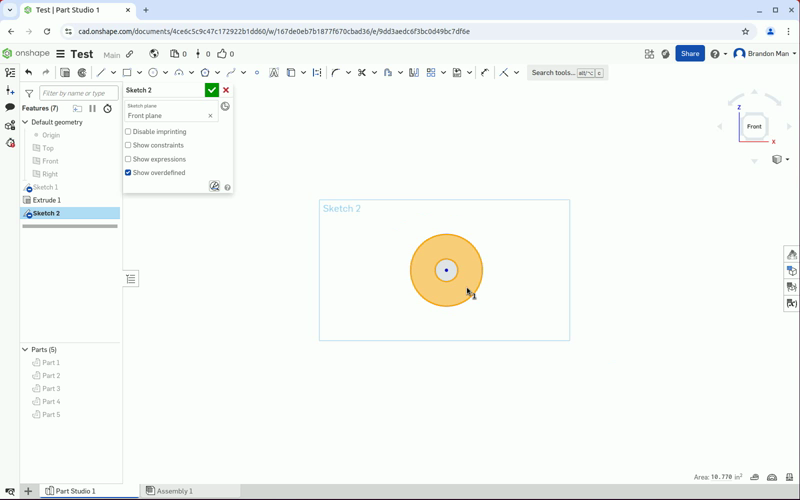
scroll(-6)
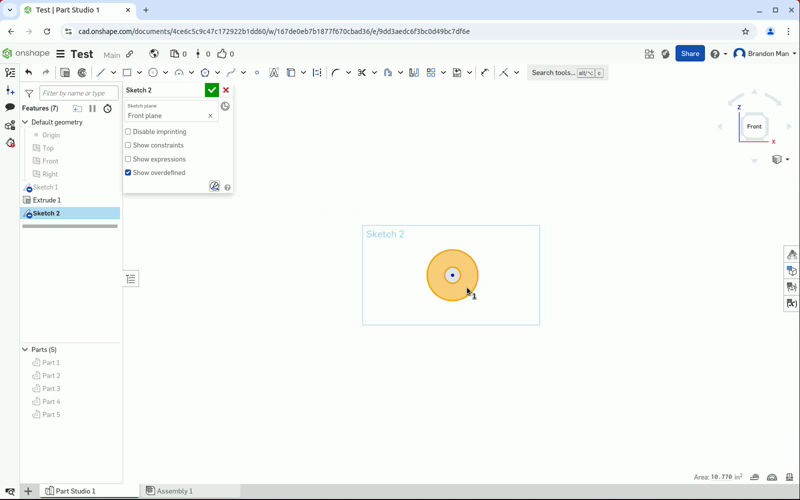
scroll(-6)
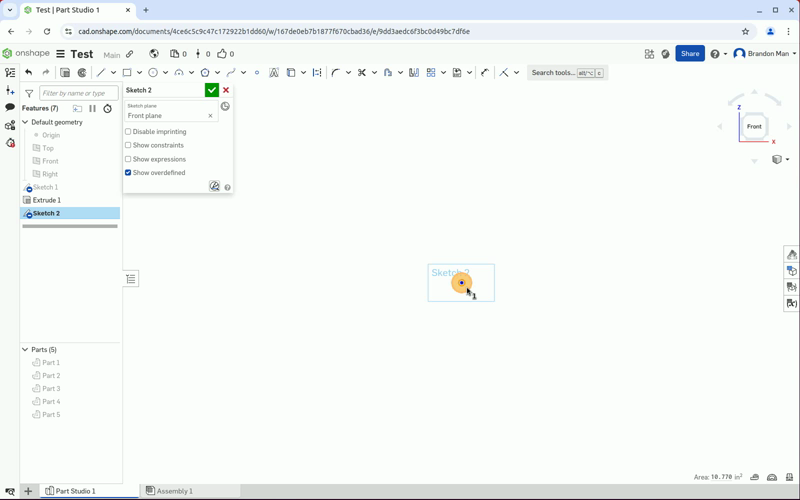
mouse_move(73, 352)
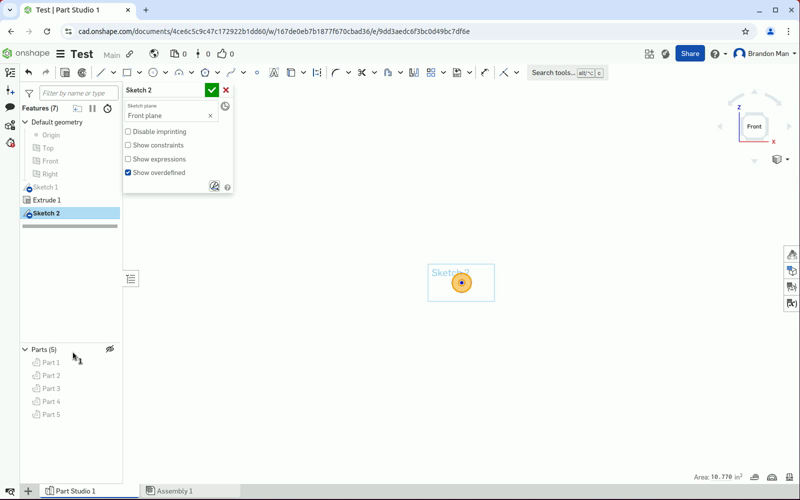
key(shift+y)
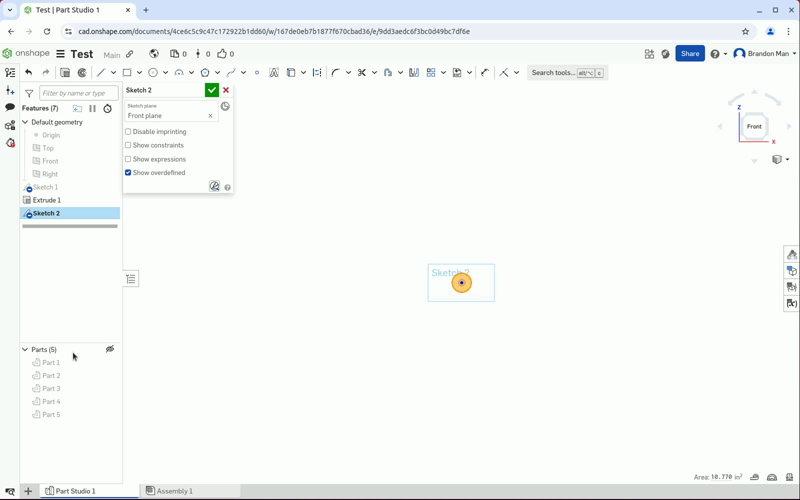
key(shift+e)
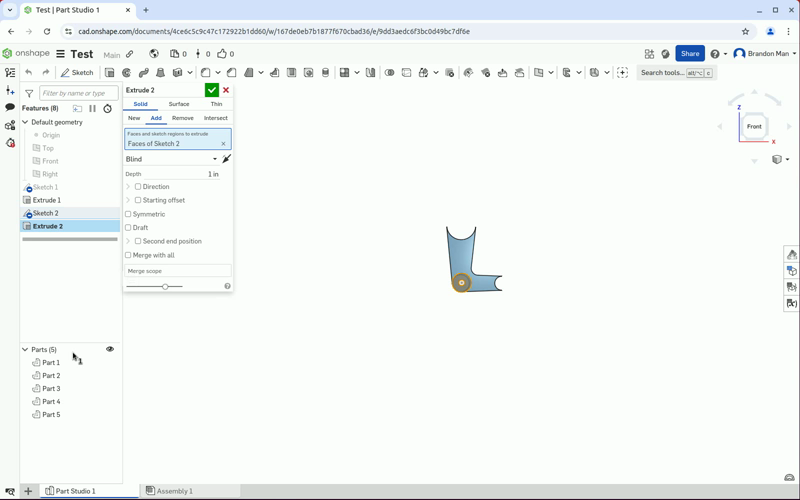
mouse_move(143, 106)
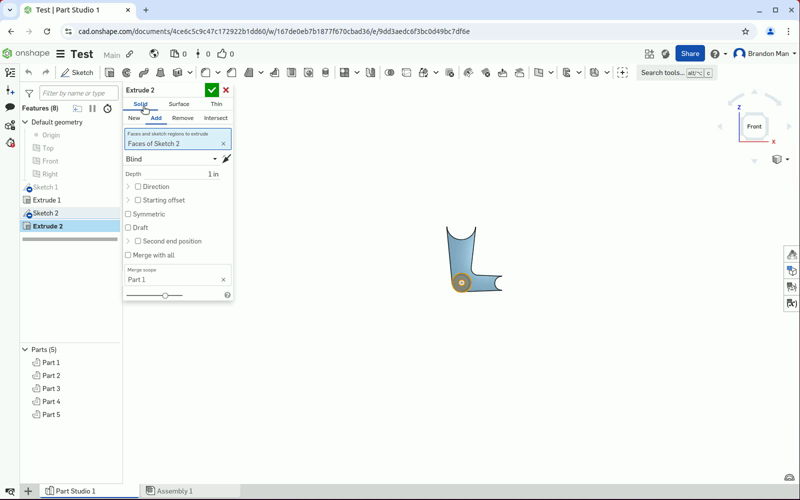
click(143, 106)
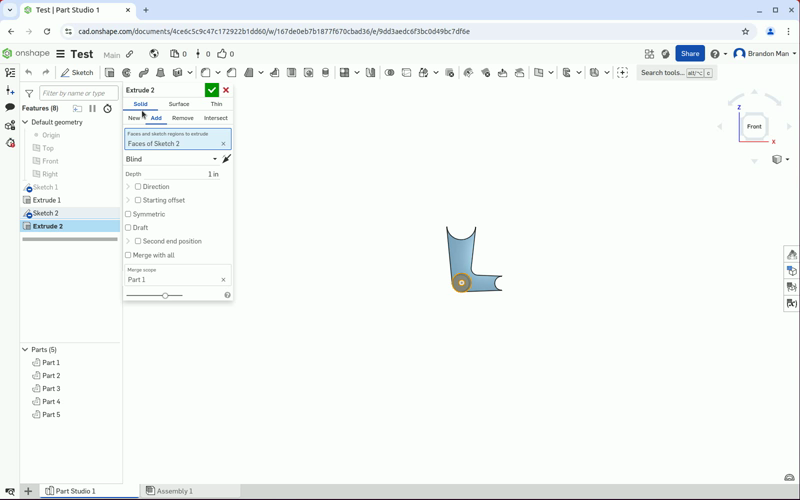
mouse_move(137, 120)
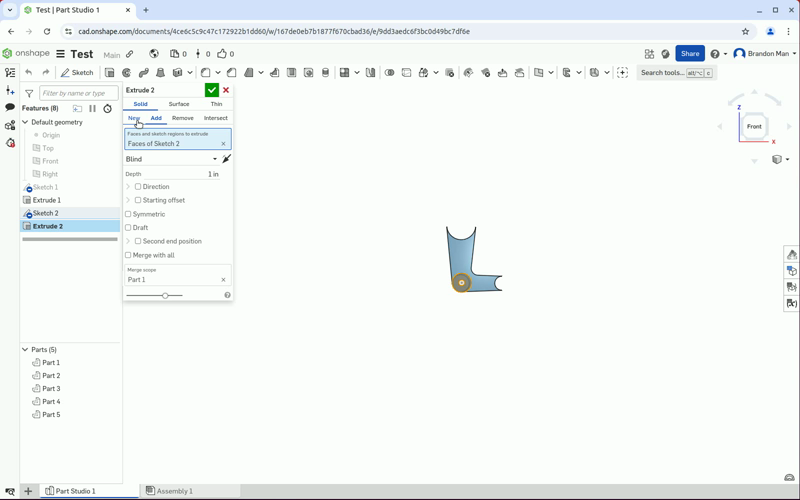
click(137, 120)
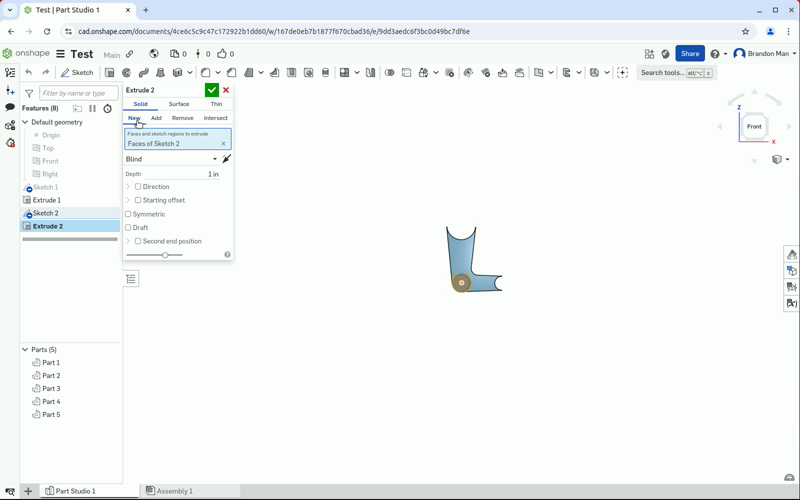
key(tab, 4)
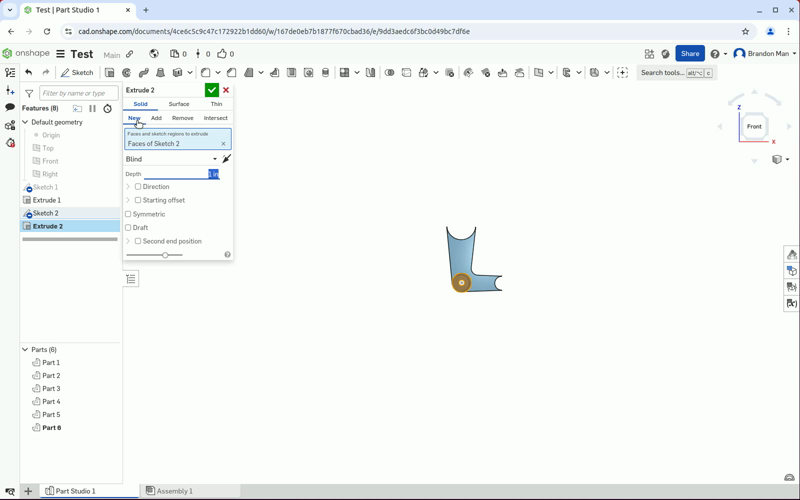
text(0.481)
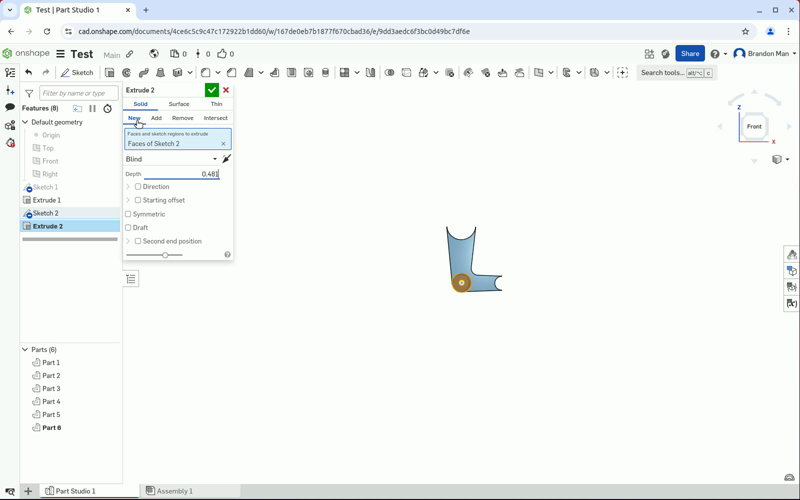
key(enter)
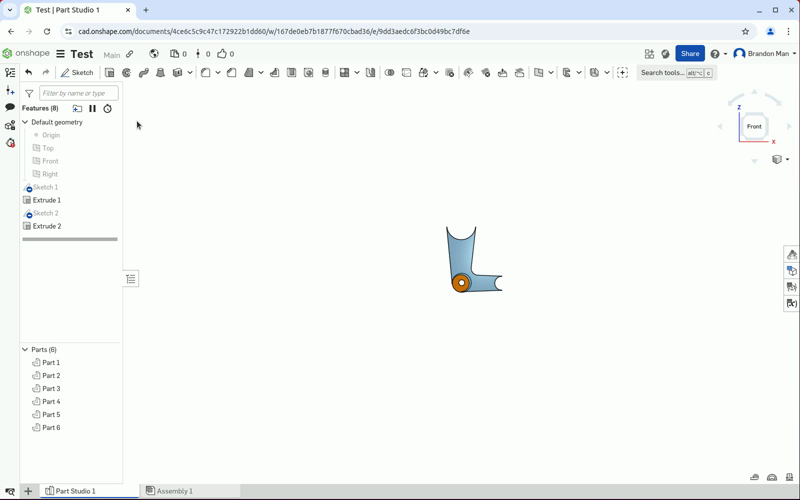
key(shift+h)
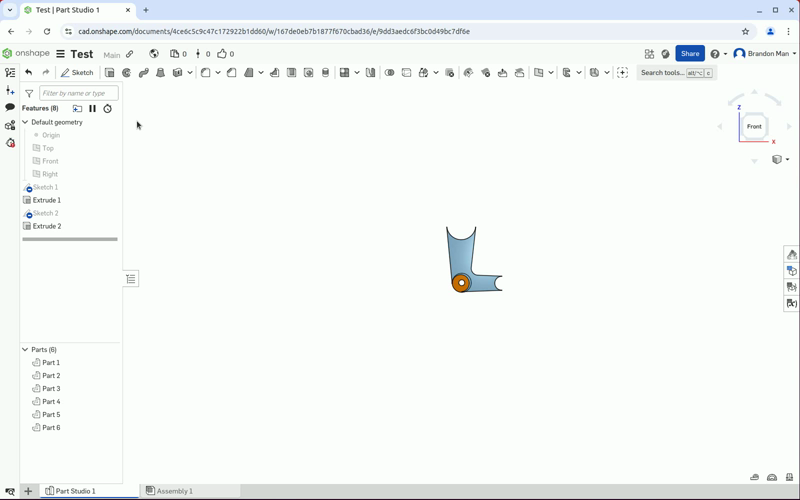
key(shift+h)
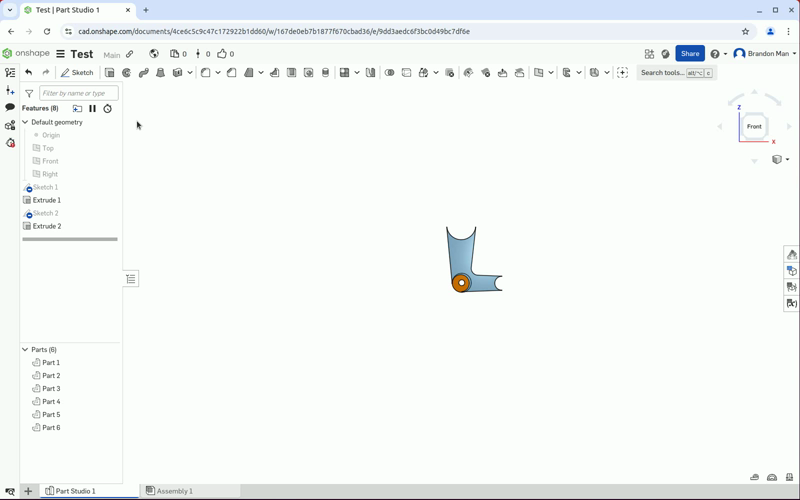
mouse_move(73, 189)
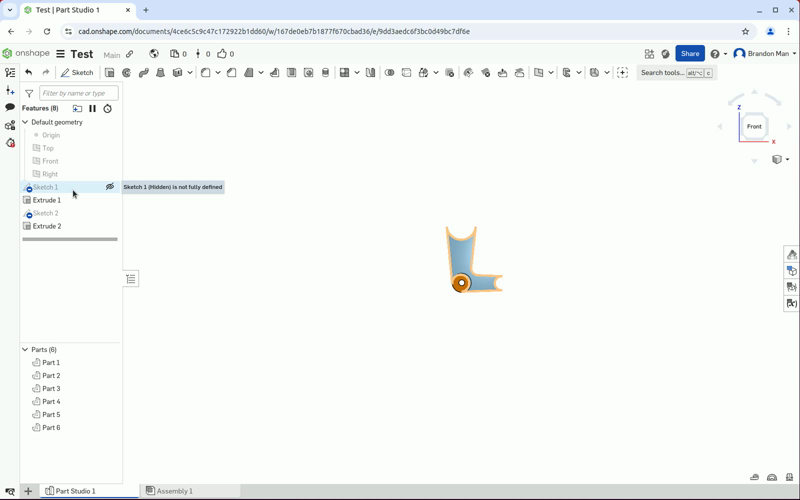
click(73, 189)
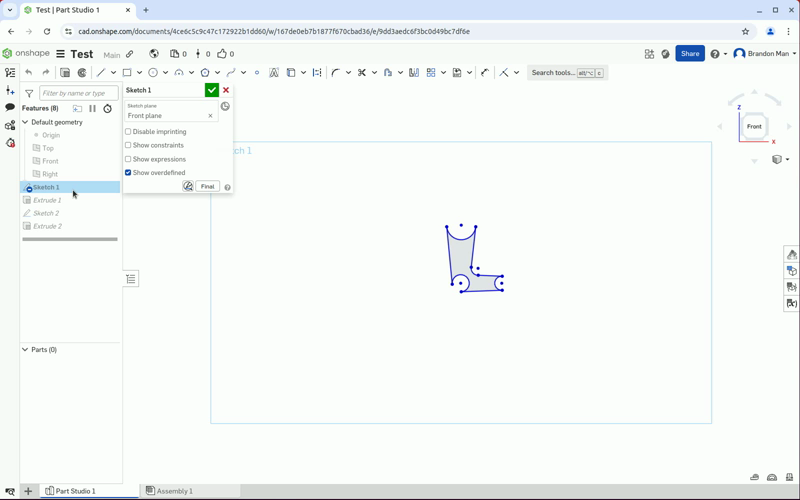
mouse_move(229, 92)
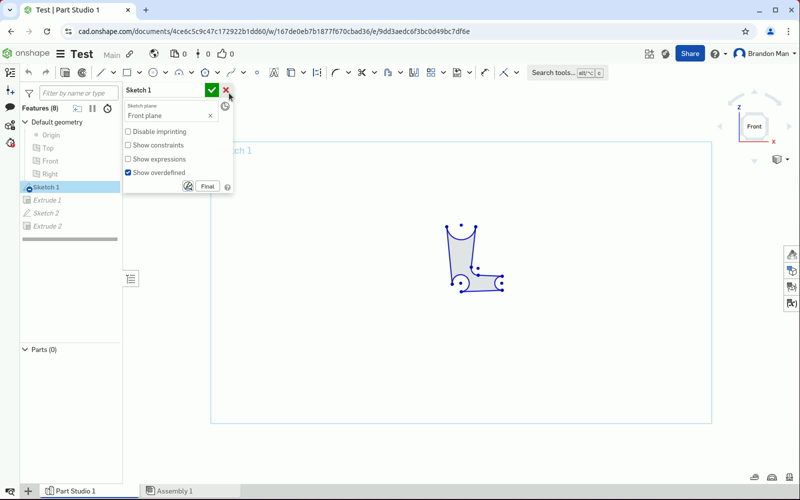
click(229, 92)
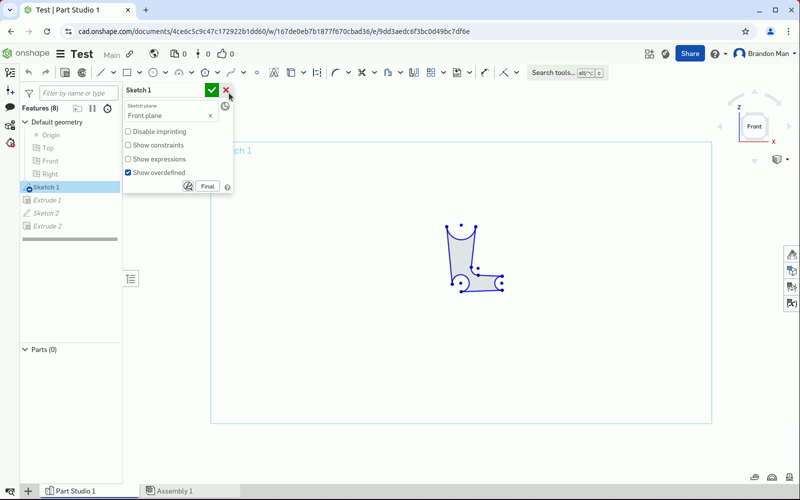
key(shift+s)
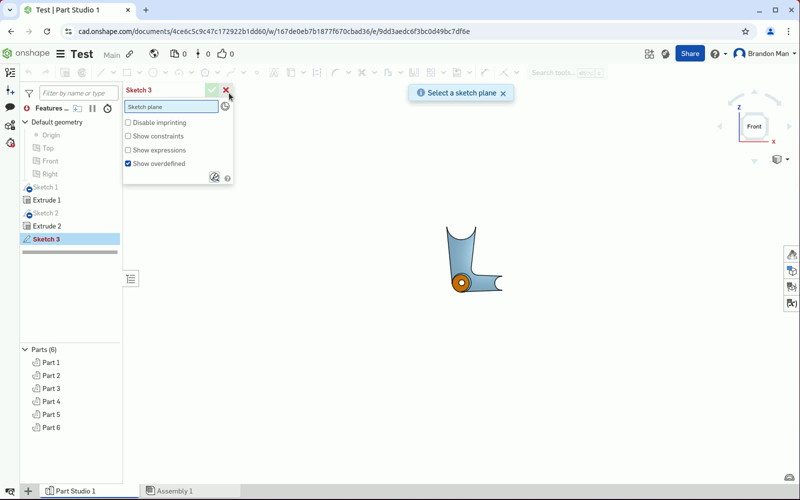
mouse_move(73, 163)
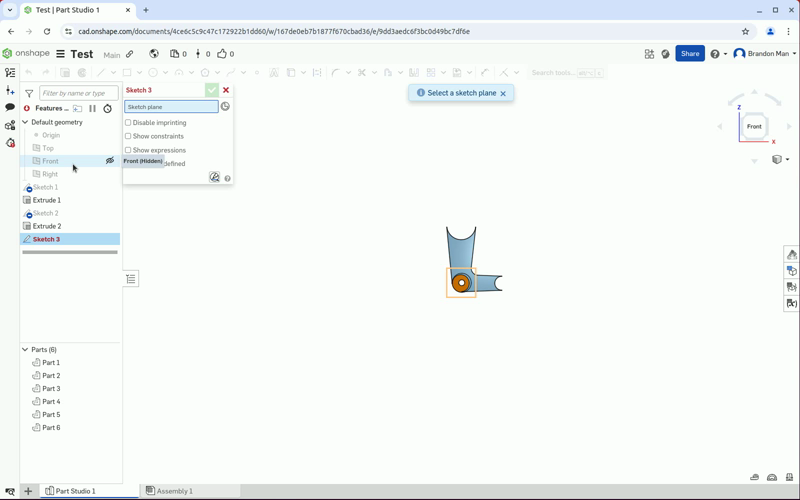
click(73, 163)
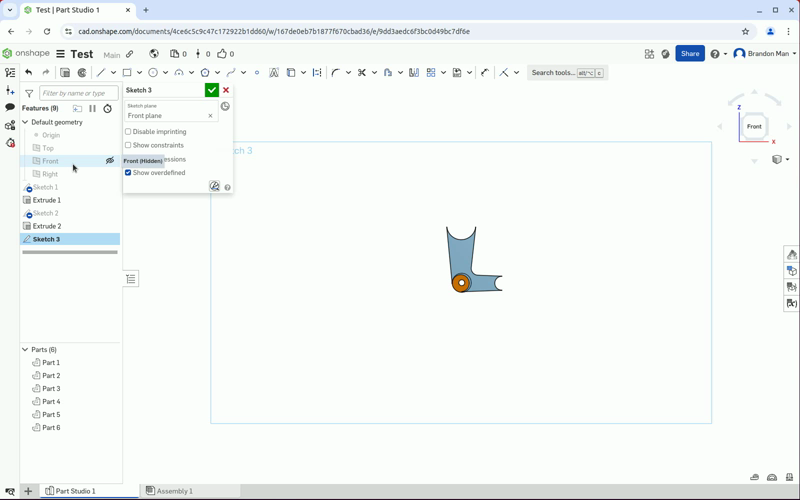
mouse_move(73, 352)
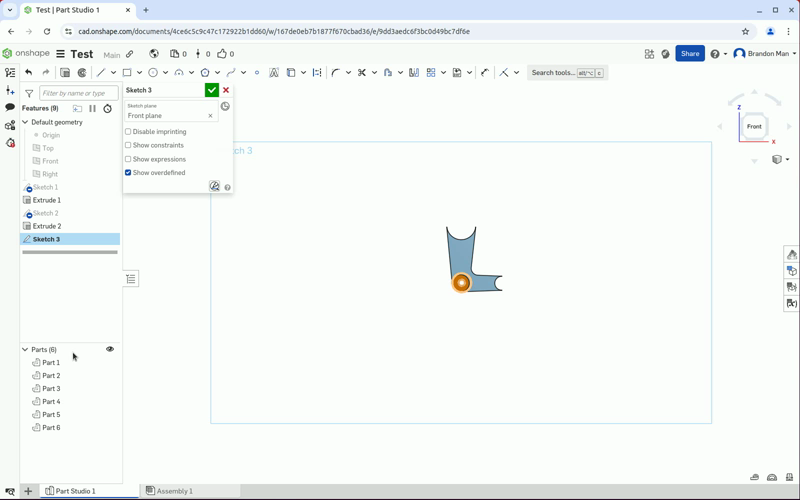
key(y)
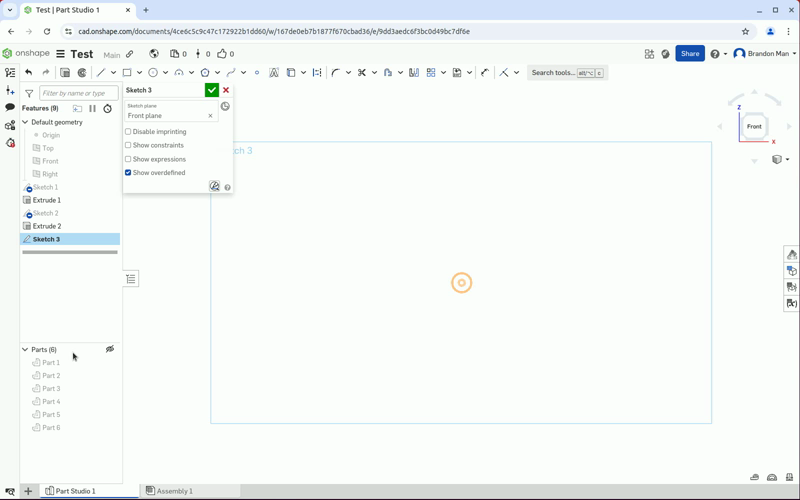
key(c)
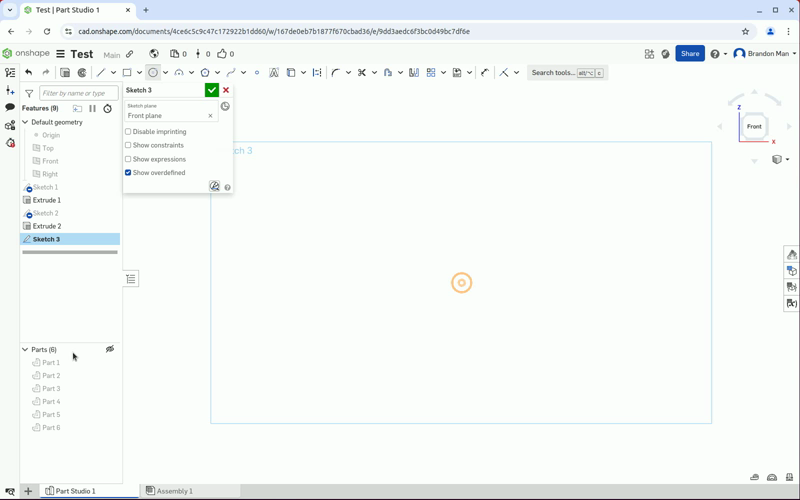
key_down(shift)
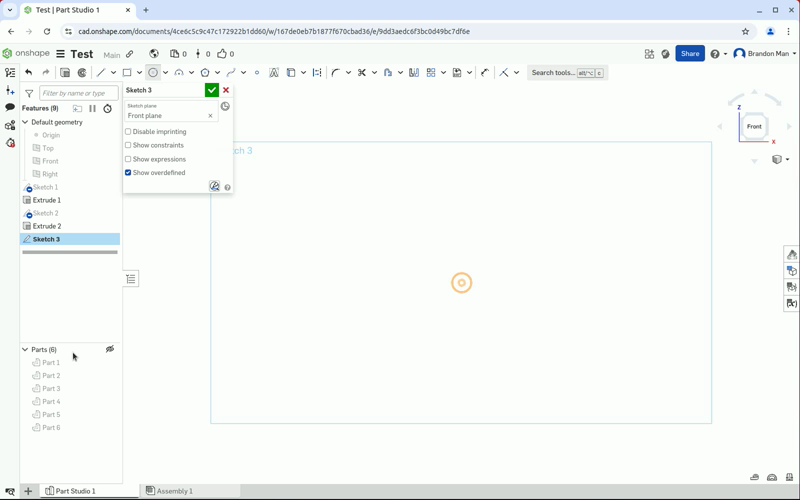
mouse_move(501, 282)
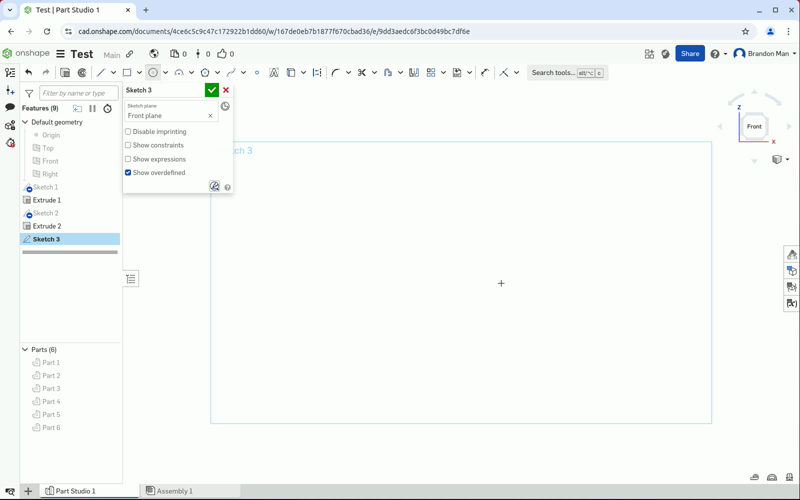
click(501, 282)
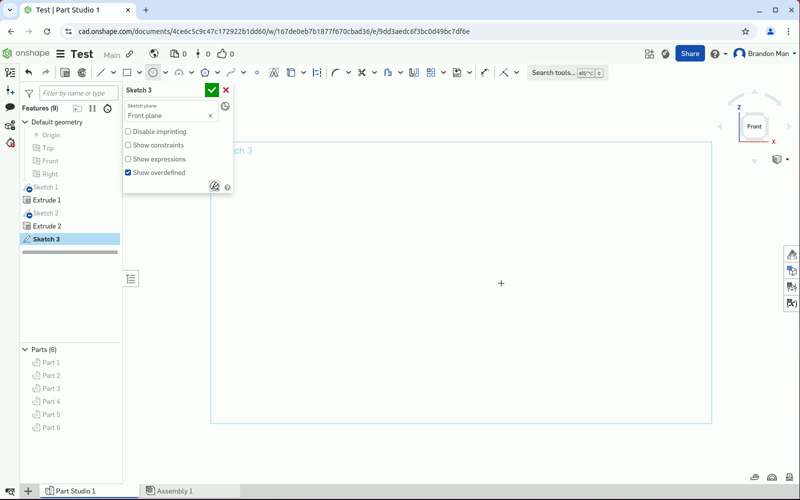
key_up(shift)
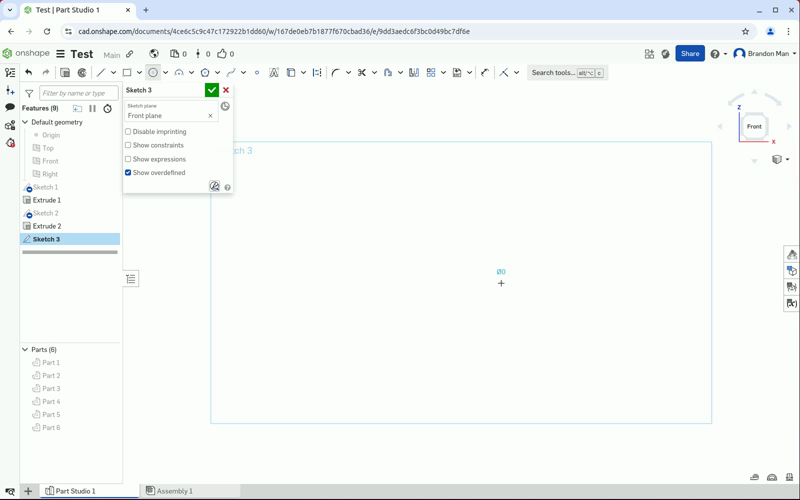
mouse_move(508, 282)
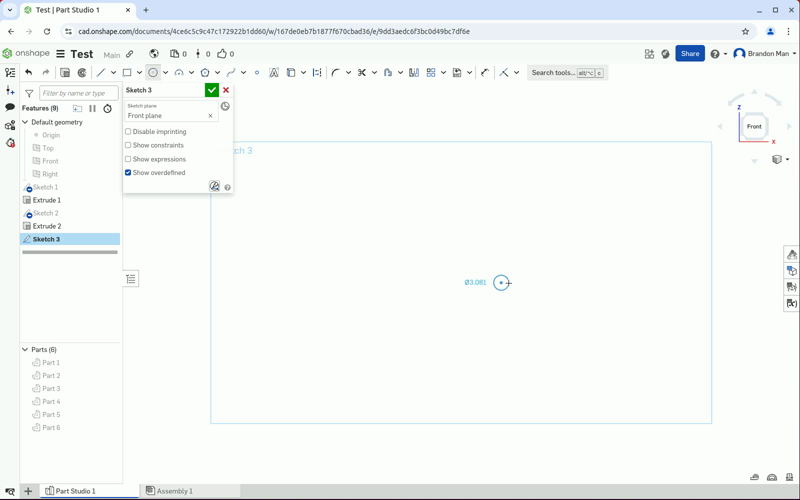
click(508, 282)
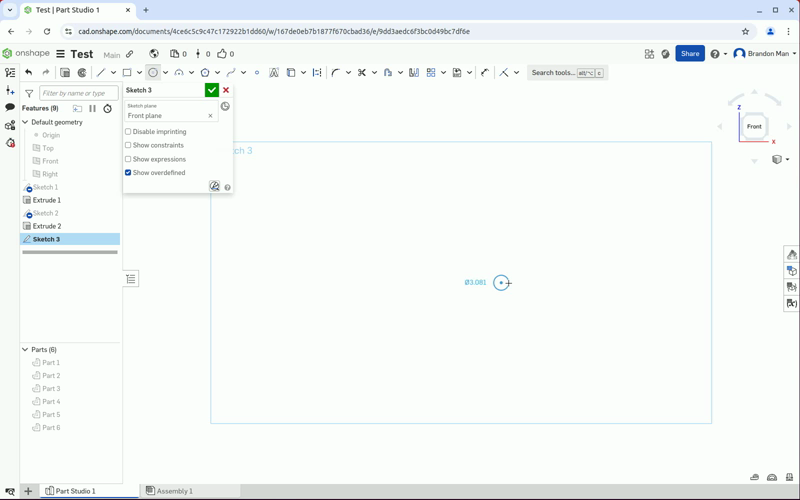
key(esc)
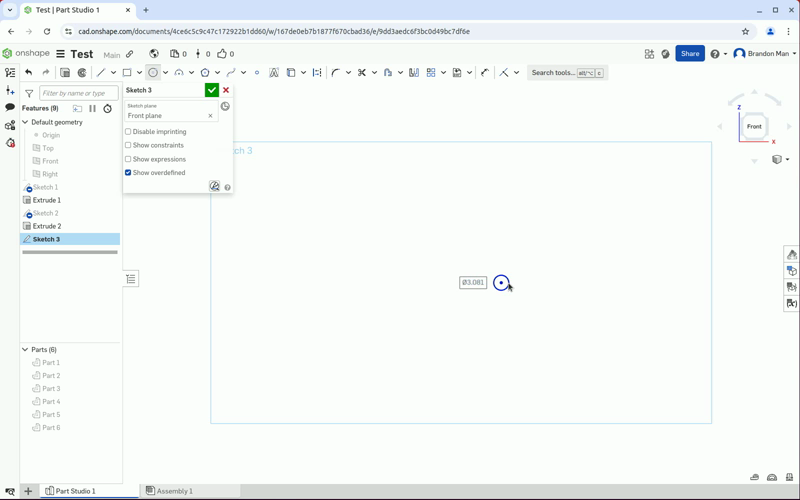
key(c)
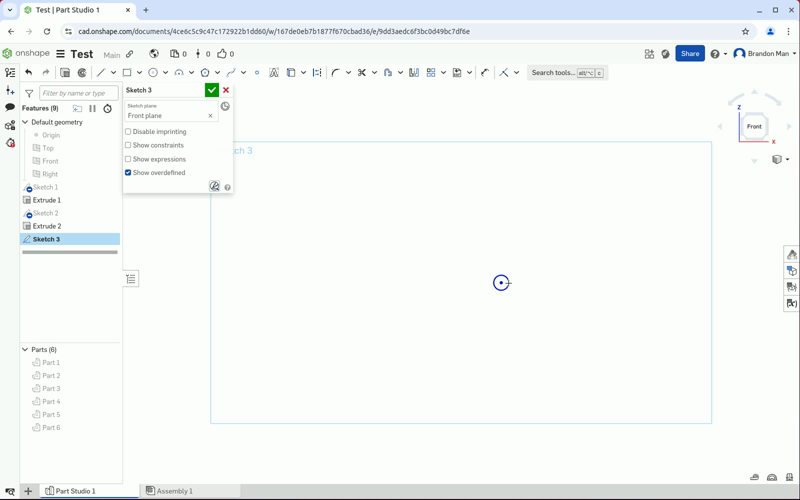
key_down(shift)
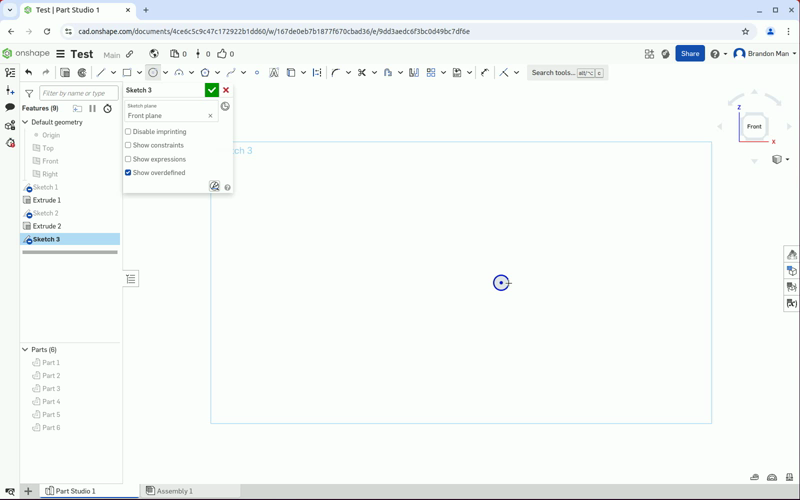
mouse_move(501, 282)
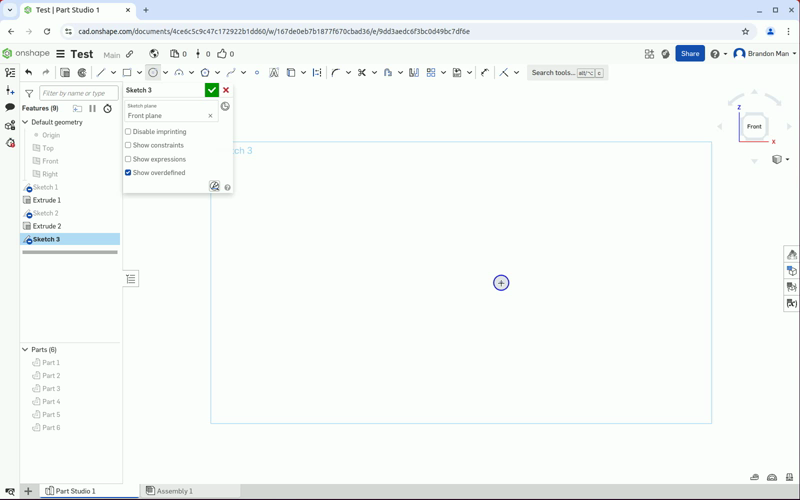
click(501, 282)
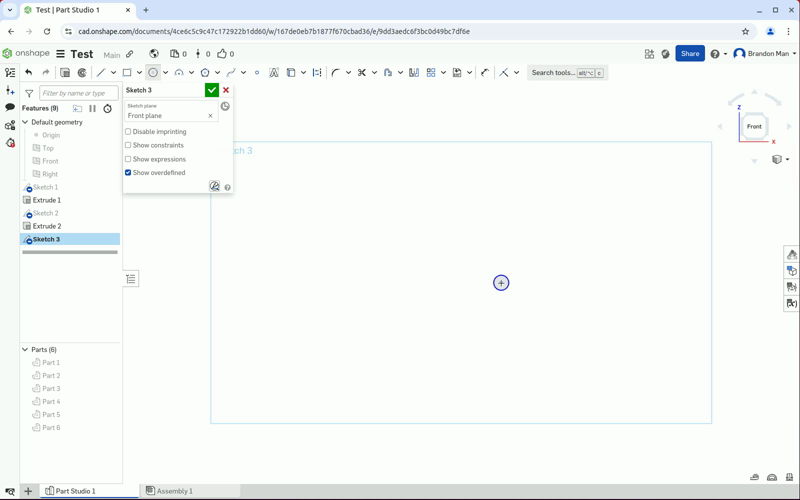
key_up(shift)
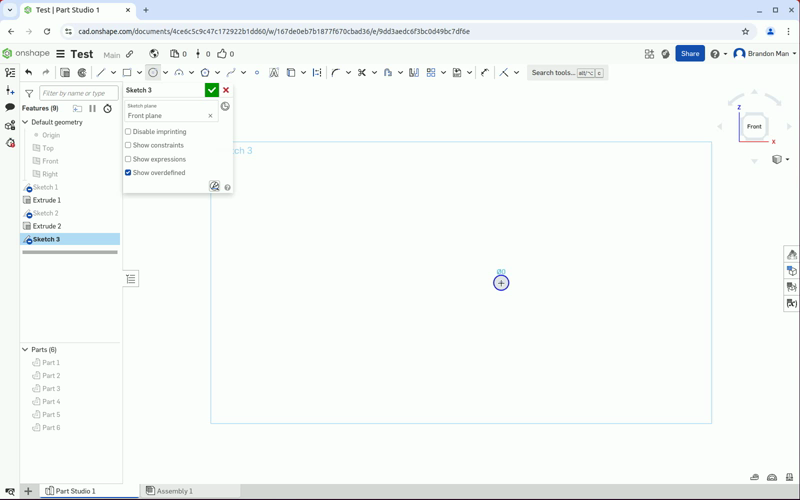
mouse_move(504, 282)
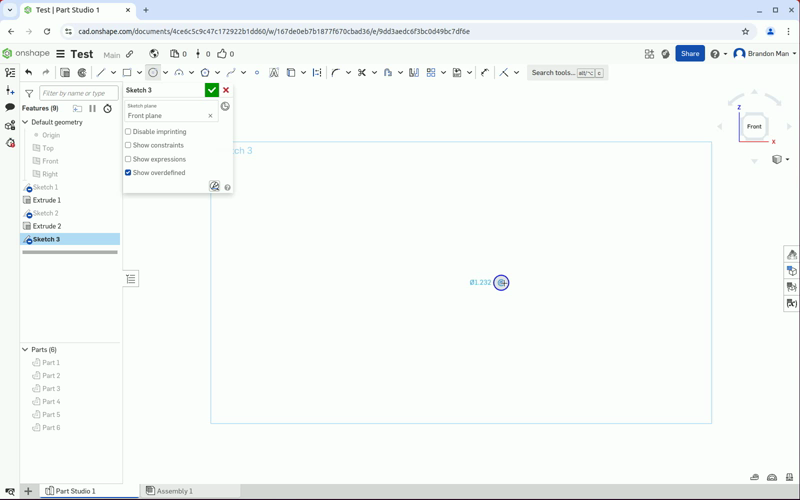
scroll(6)
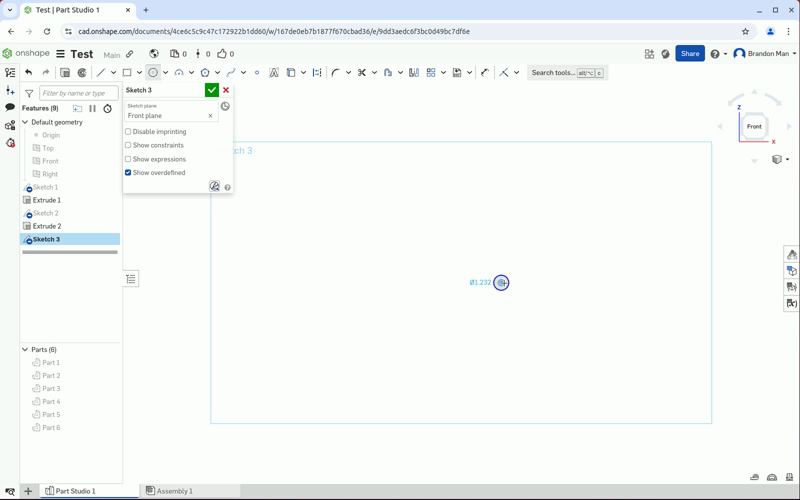
scroll(6)
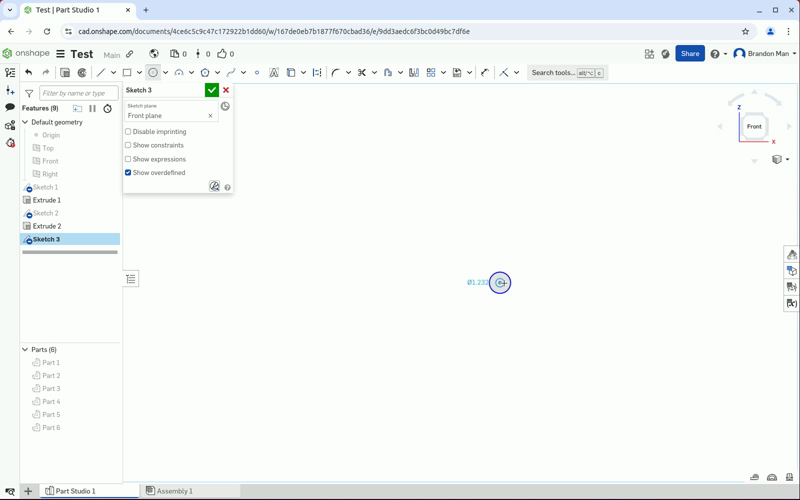
scroll(6)
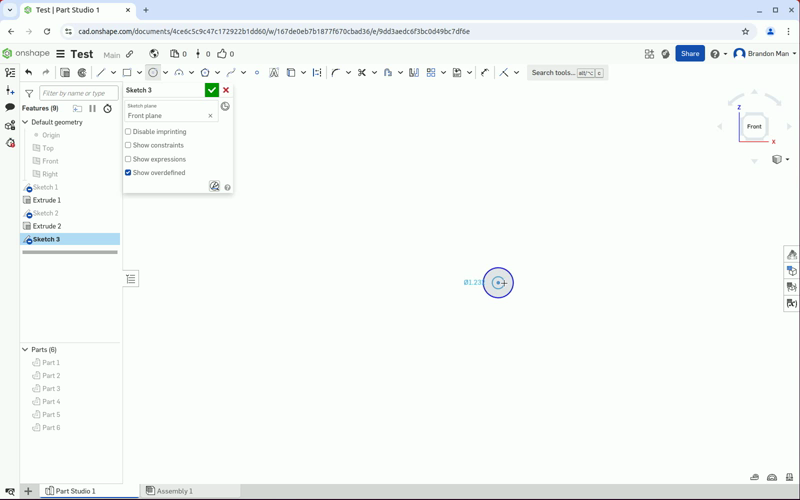
scroll(6)
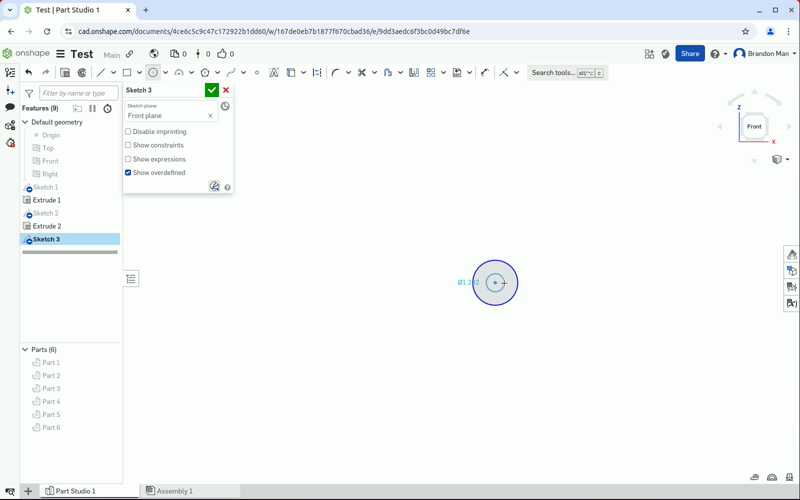
scroll(6)
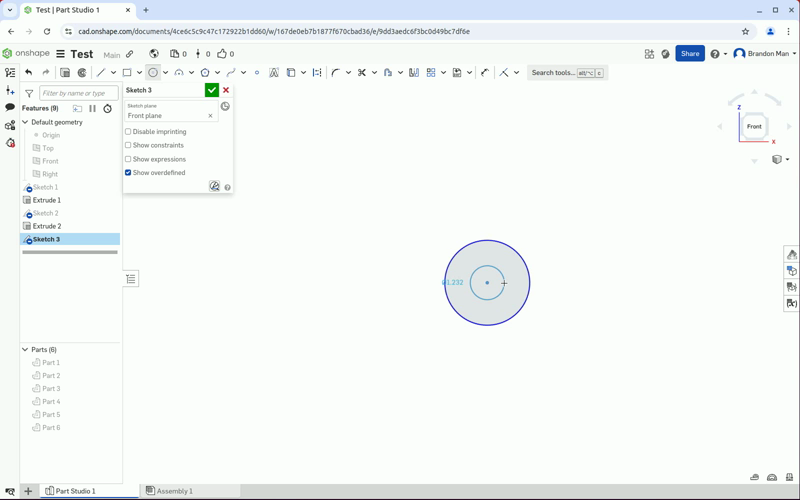
scroll(6)
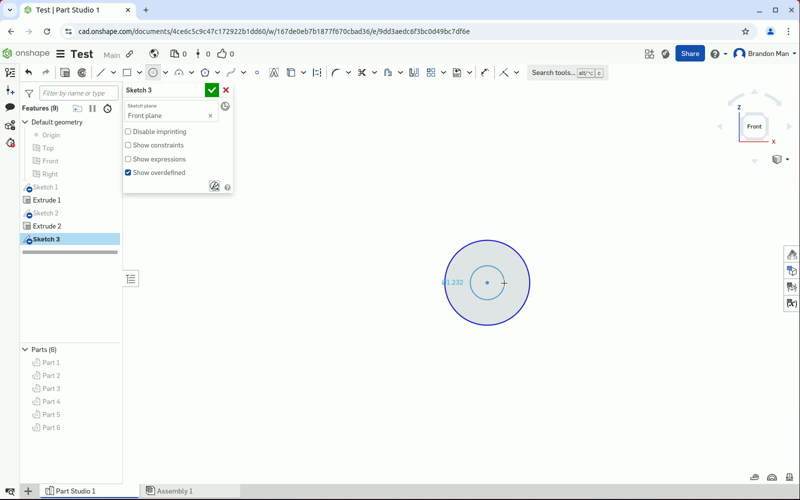
scroll(6)
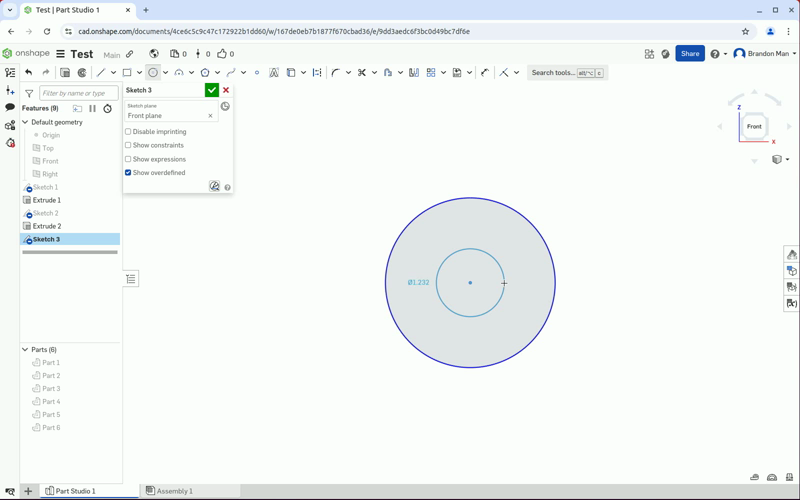
click(504, 282)
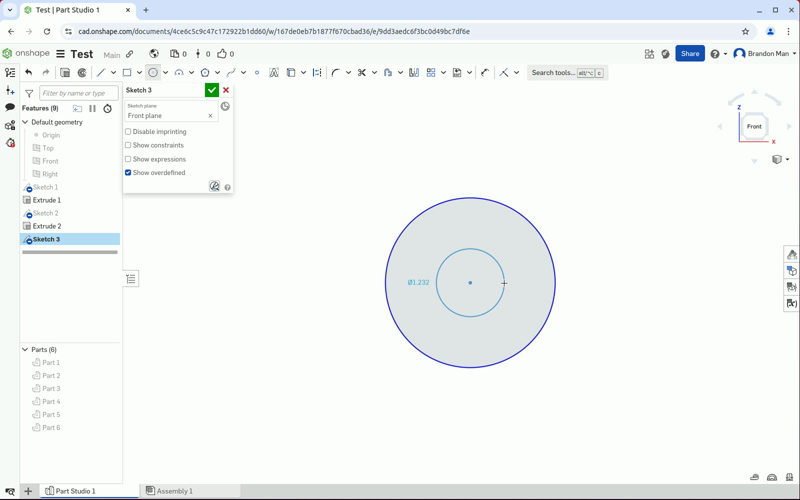
scroll(-6)
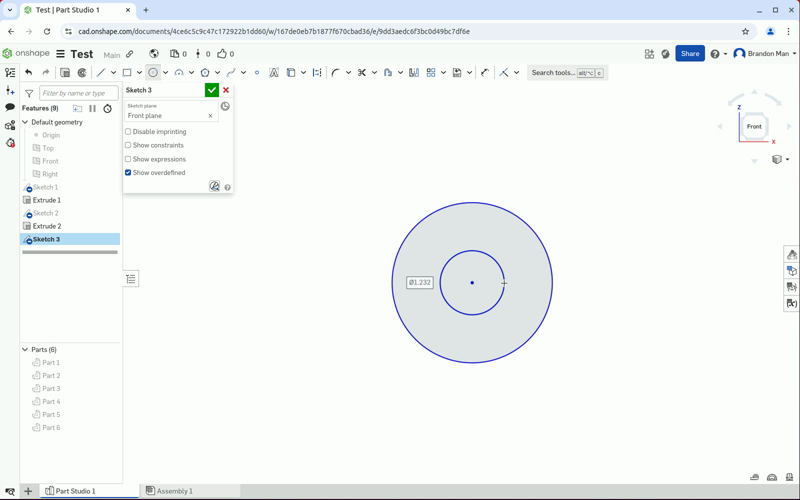
scroll(-6)
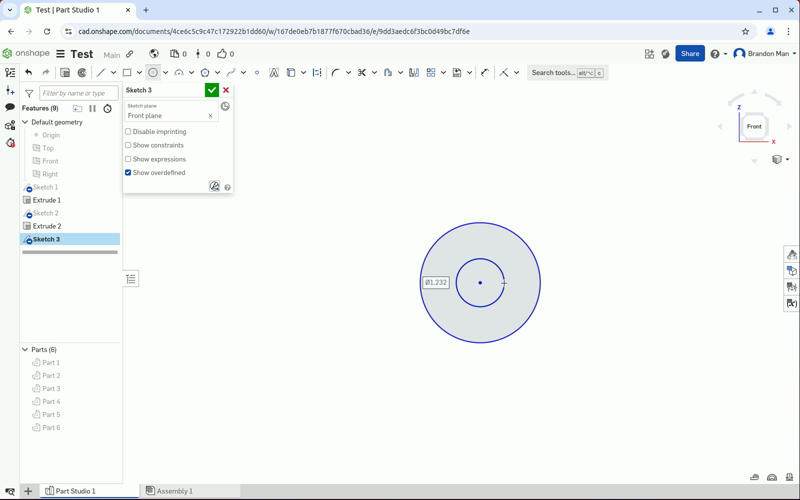
scroll(-6)
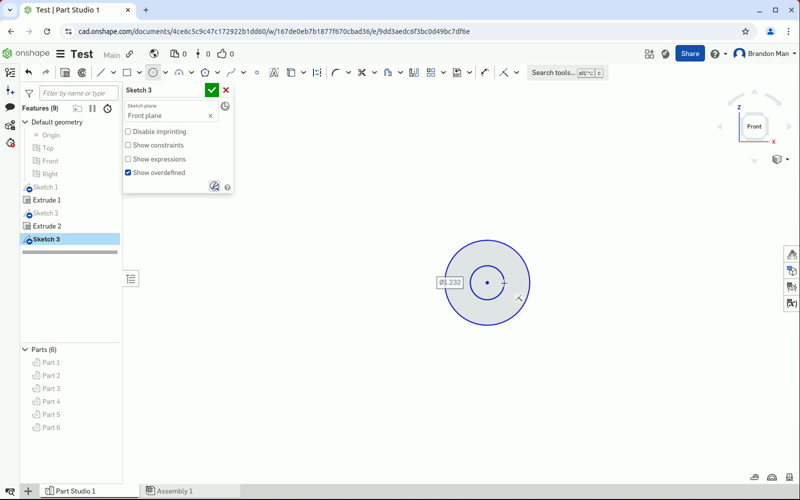
scroll(-6)
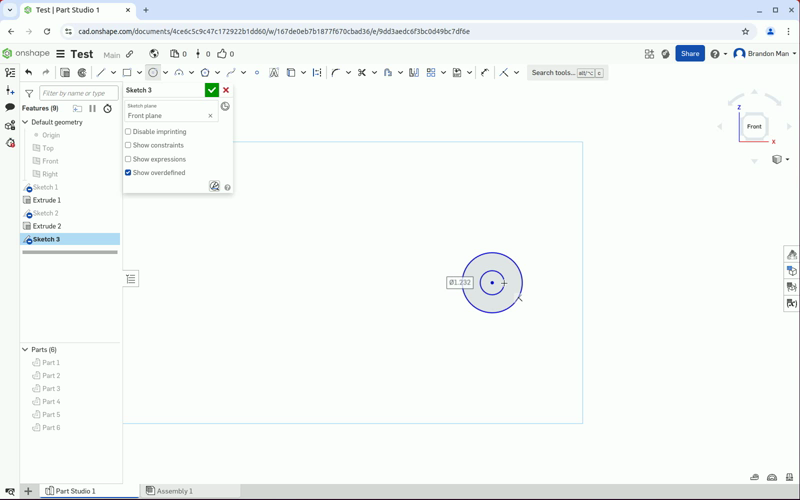
scroll(-6)
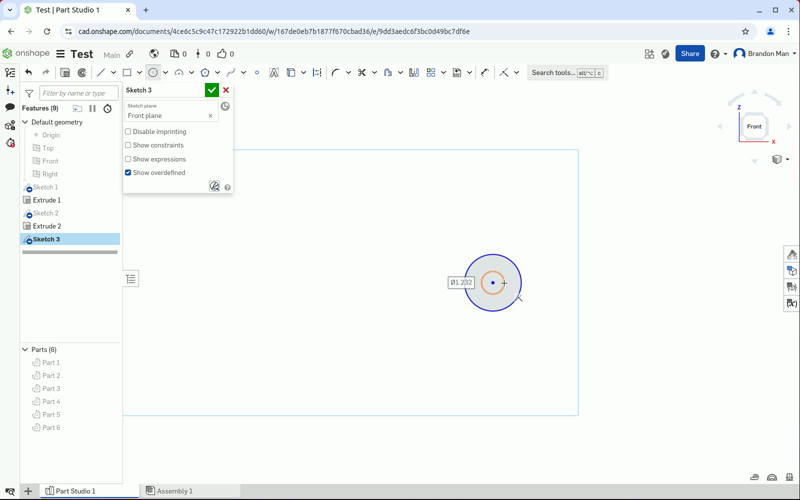
scroll(-6)
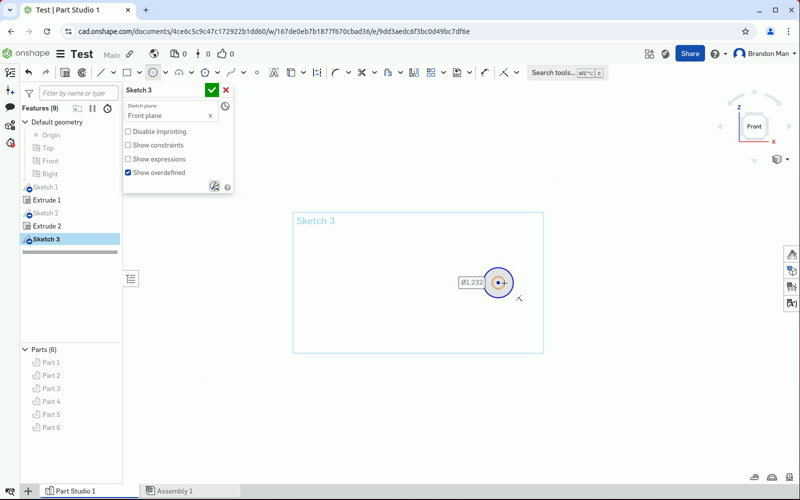
scroll(-6)
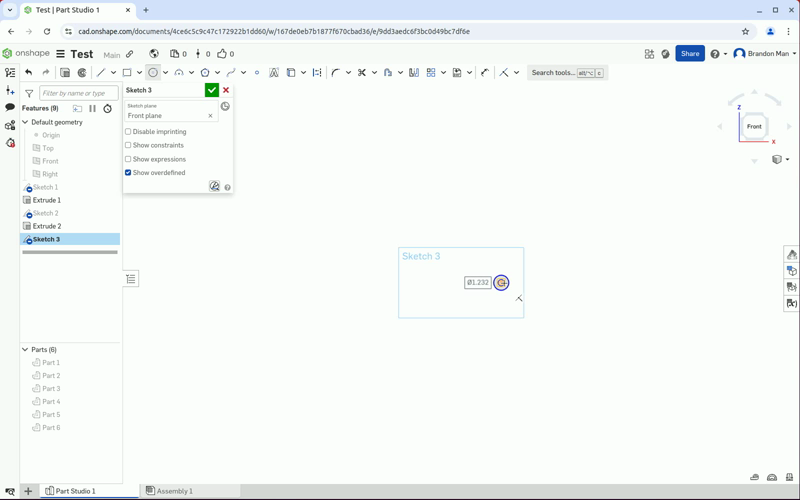
key(esc)
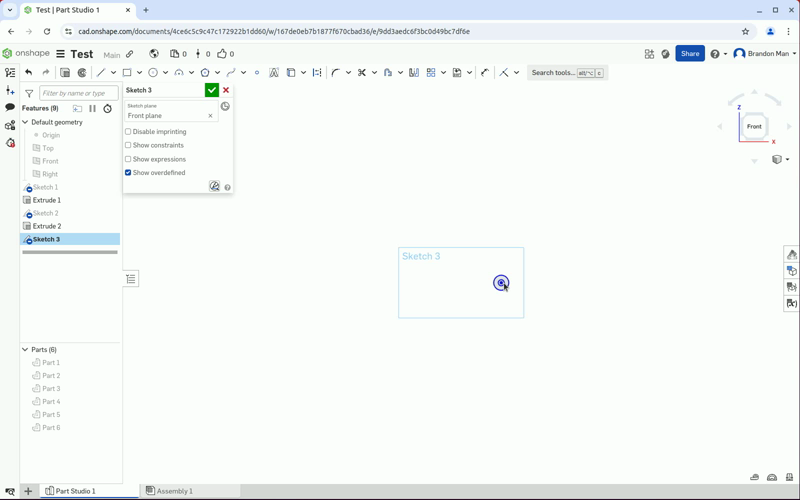
mouse_move(498, 278)
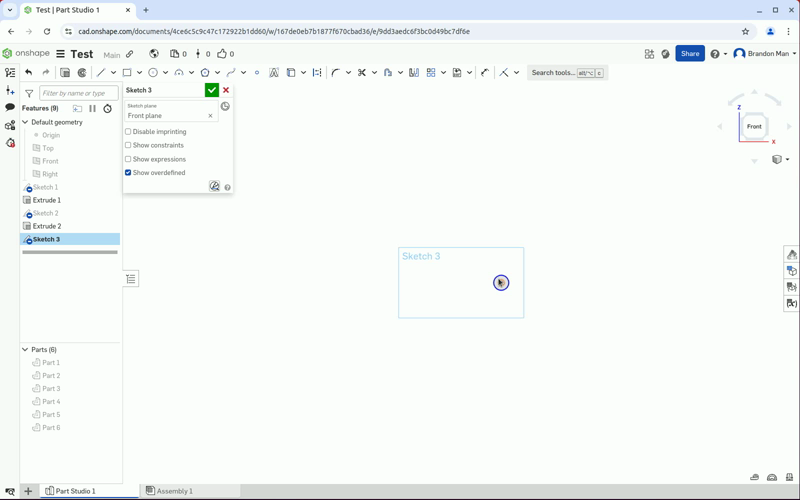
scroll(6)
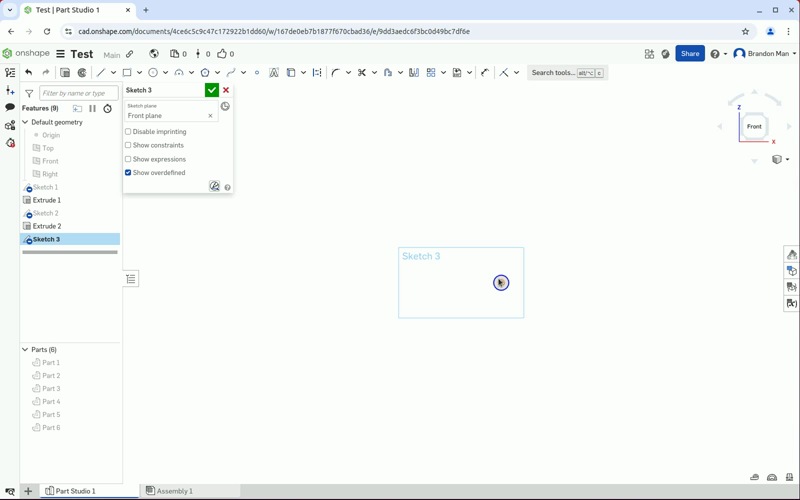
scroll(6)
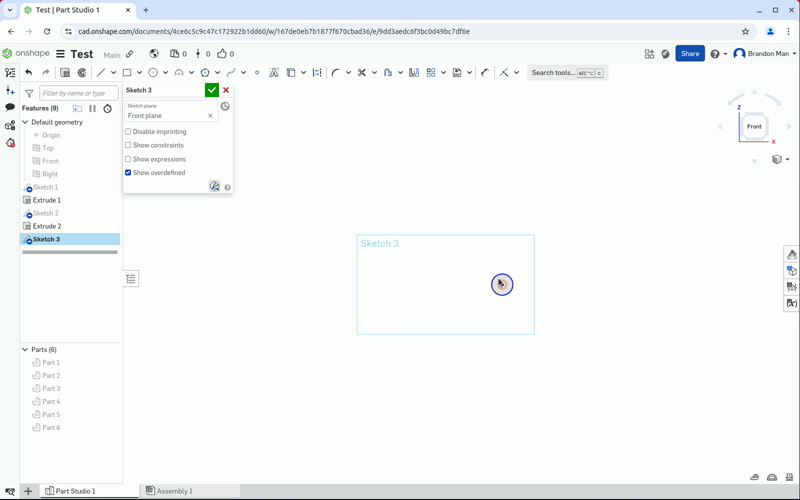
scroll(6)
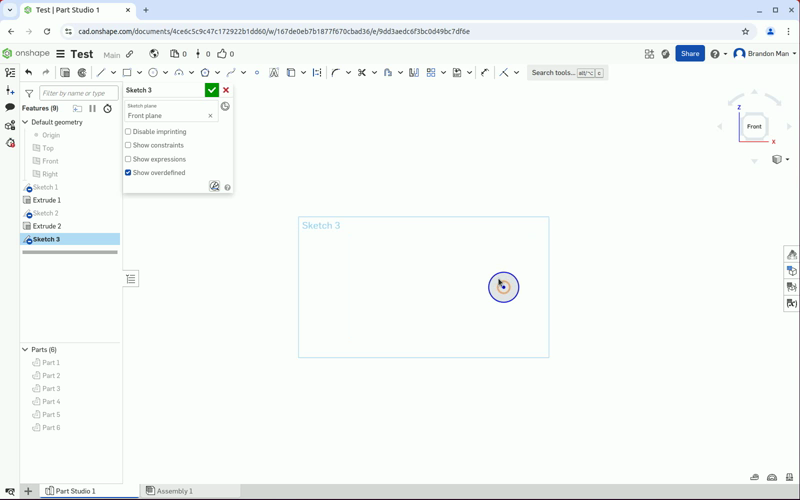
scroll(6)
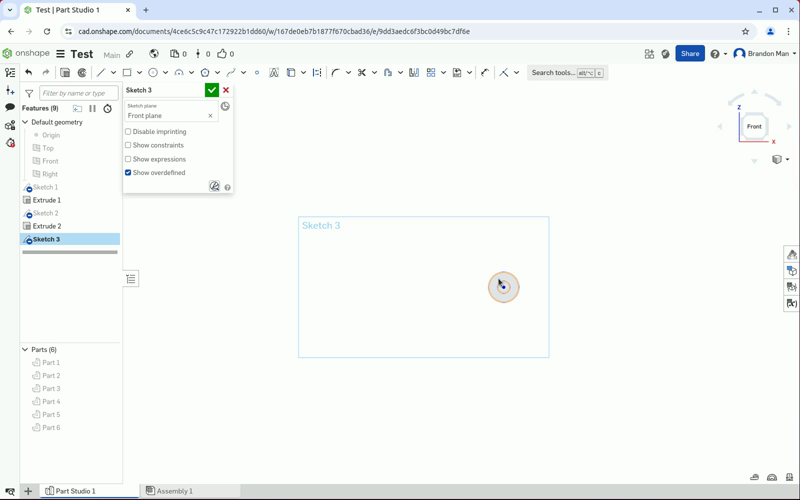
scroll(6)
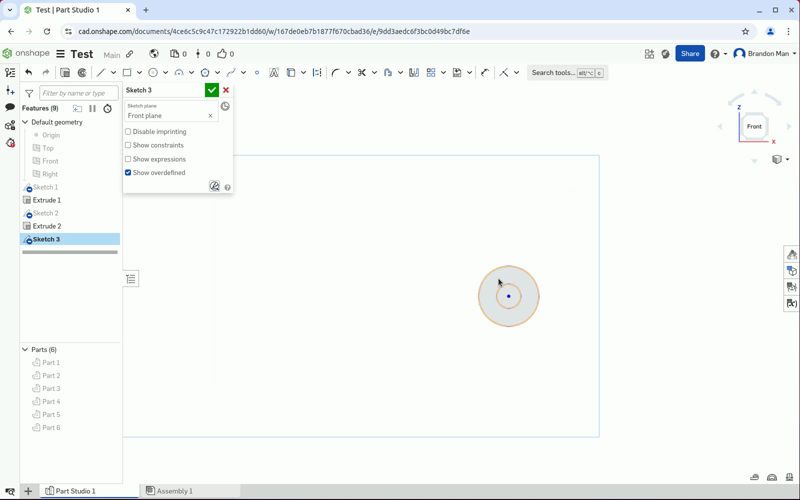
scroll(6)
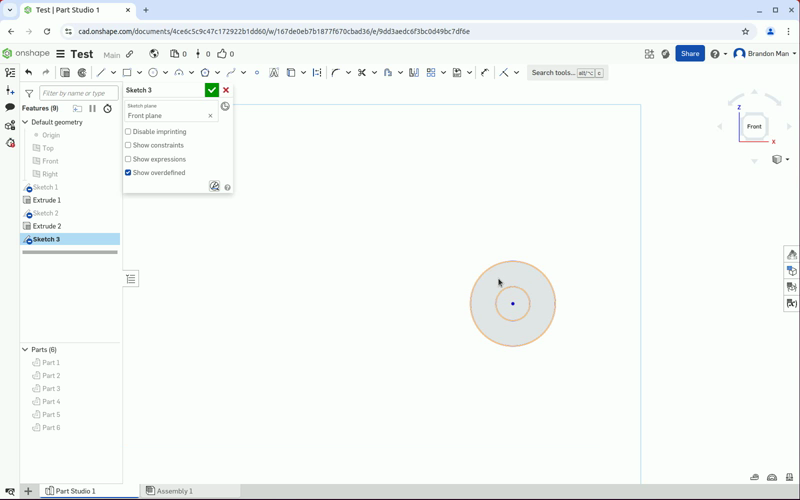
scroll(6)
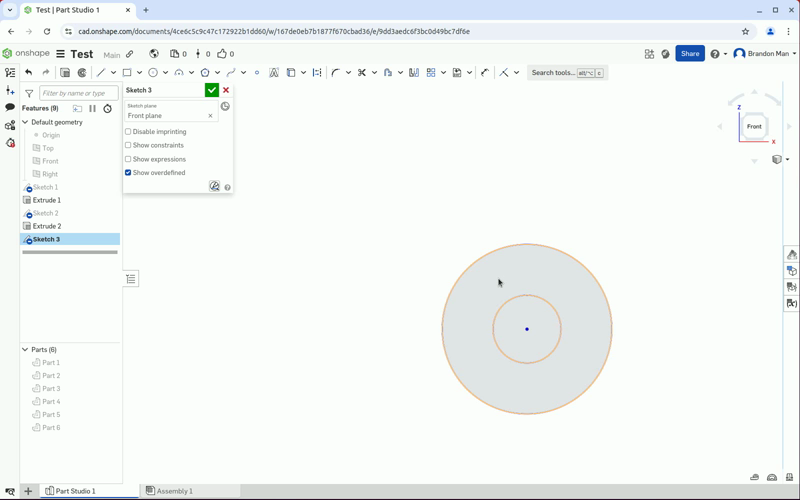
click(498, 278)
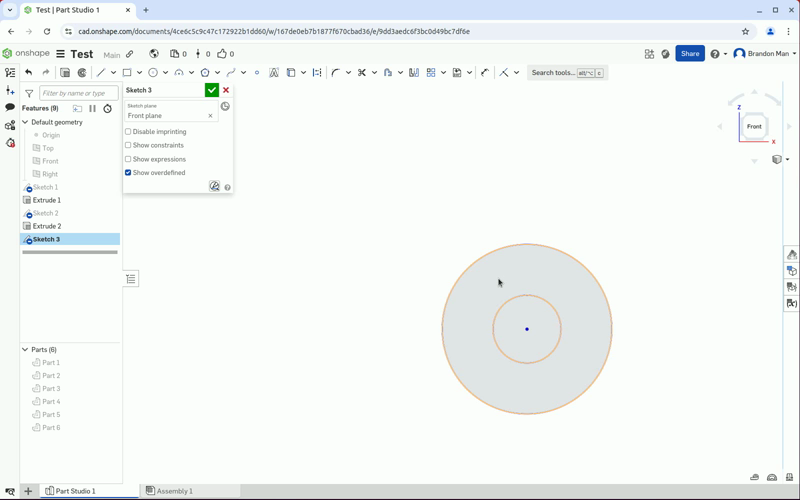
scroll(-6)
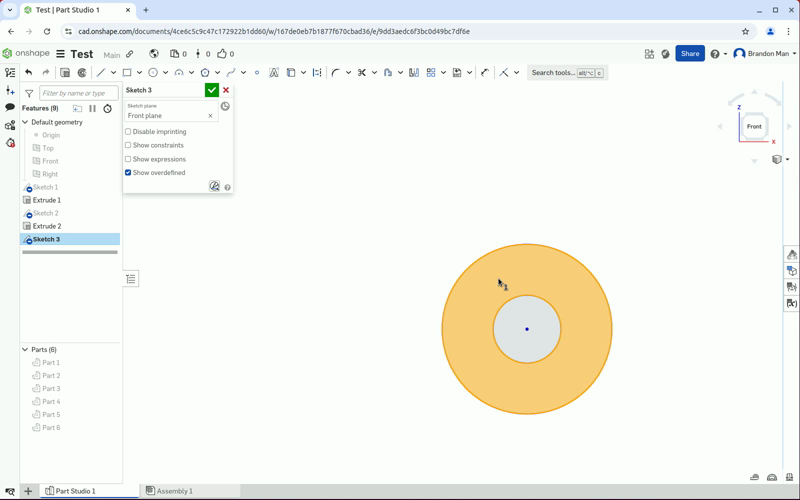
scroll(-6)
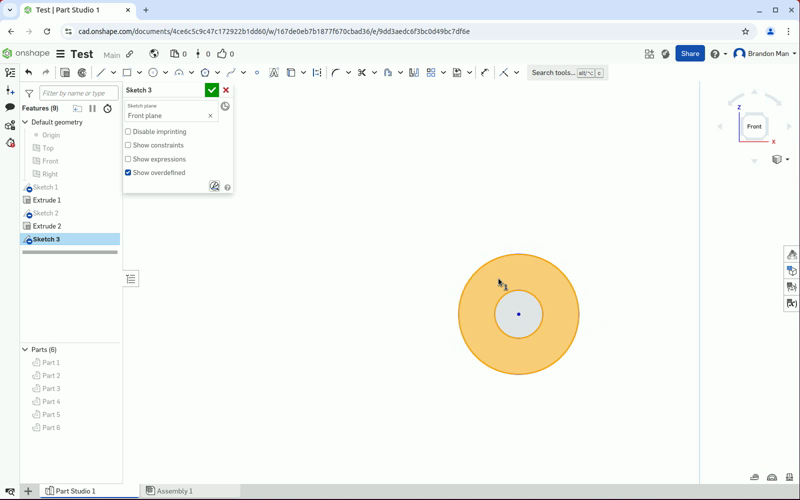
scroll(-6)
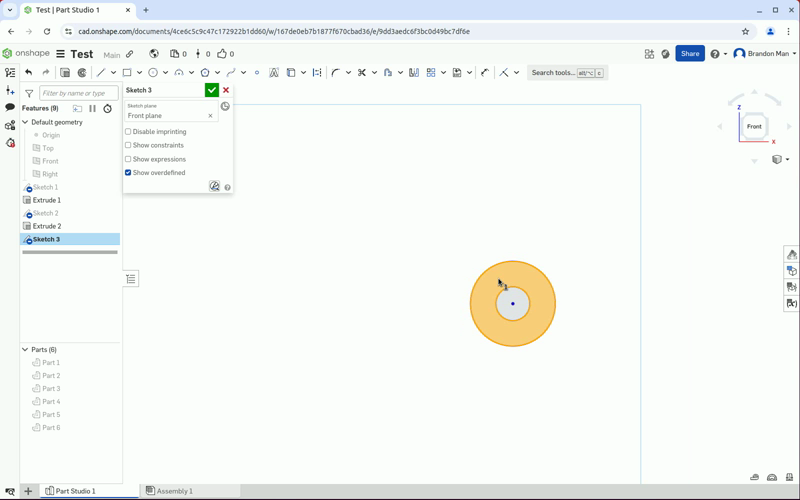
scroll(-6)
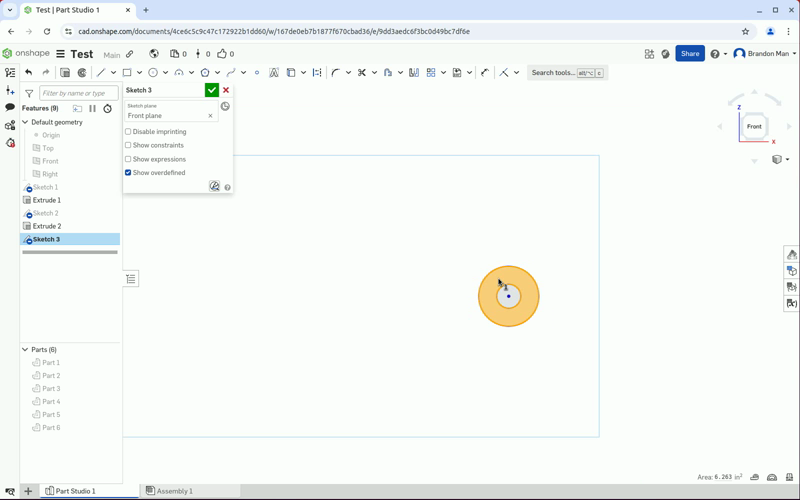
scroll(-6)
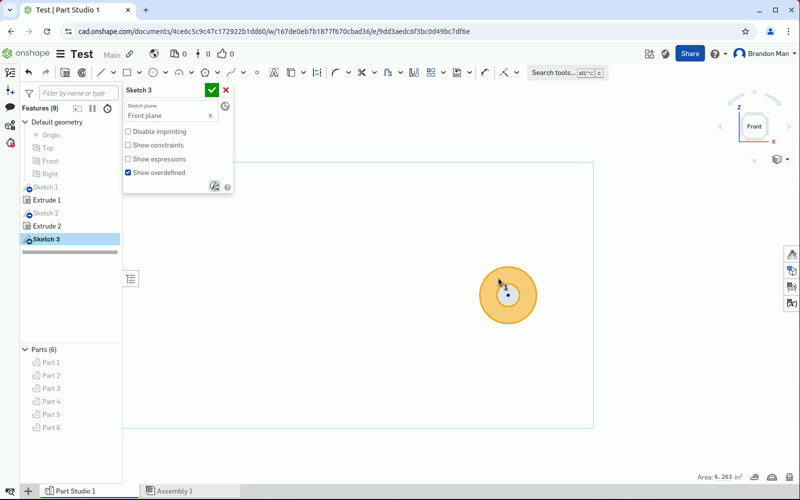
scroll(-6)
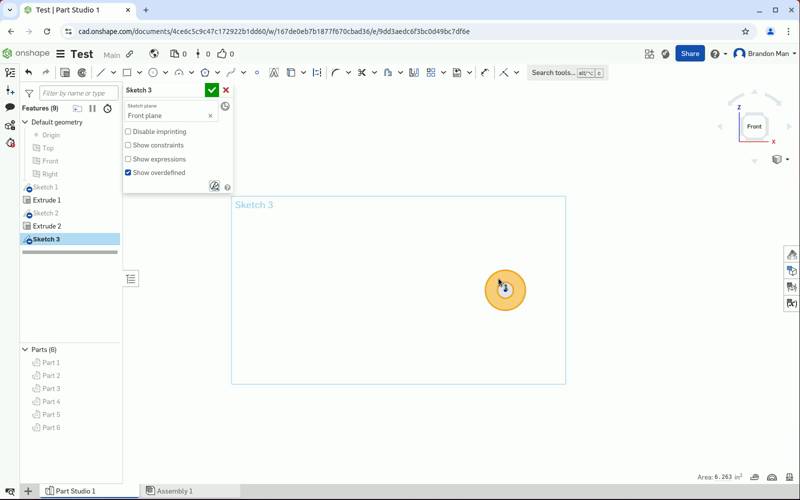
scroll(-6)
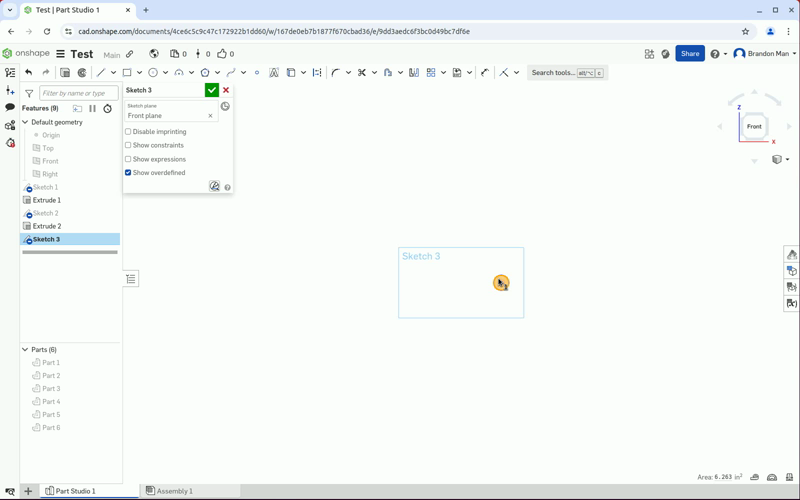
mouse_move(73, 352)
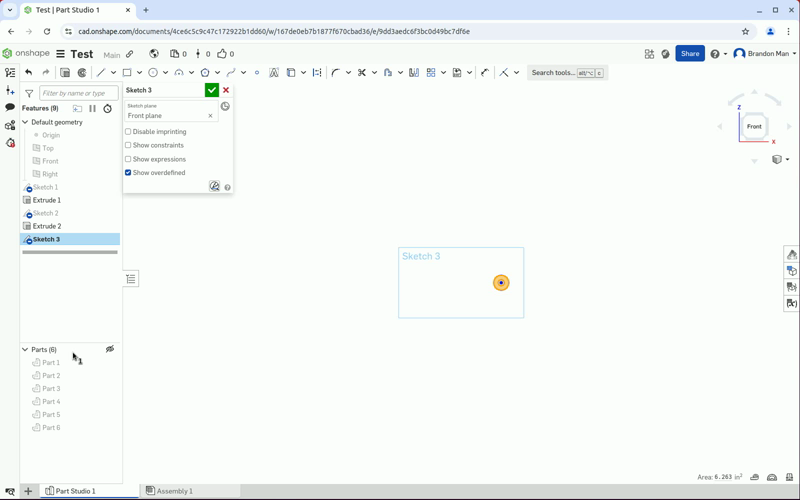
key(shift+y)
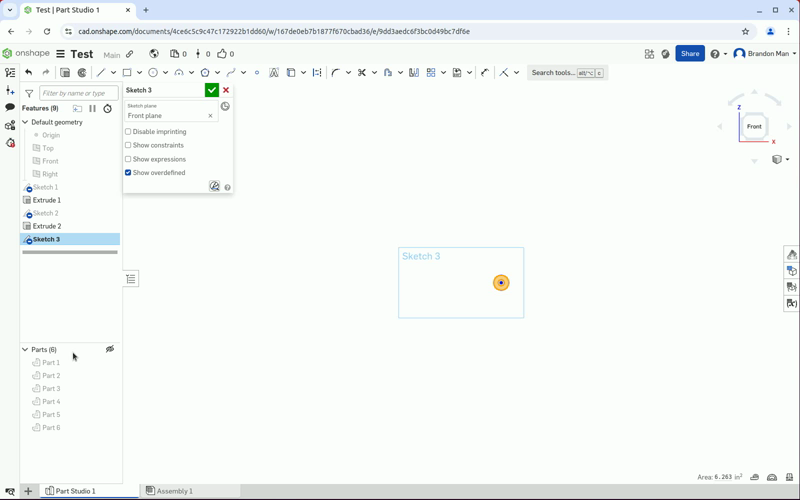
key(shift+e)
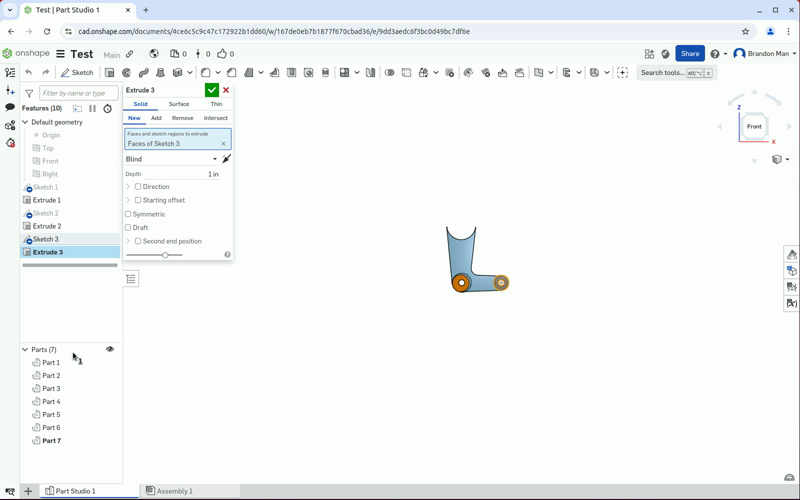
mouse_move(143, 106)
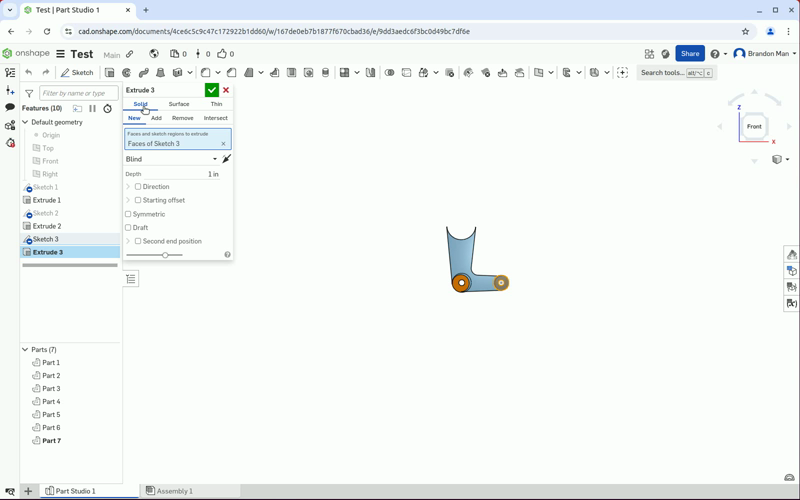
click(143, 106)
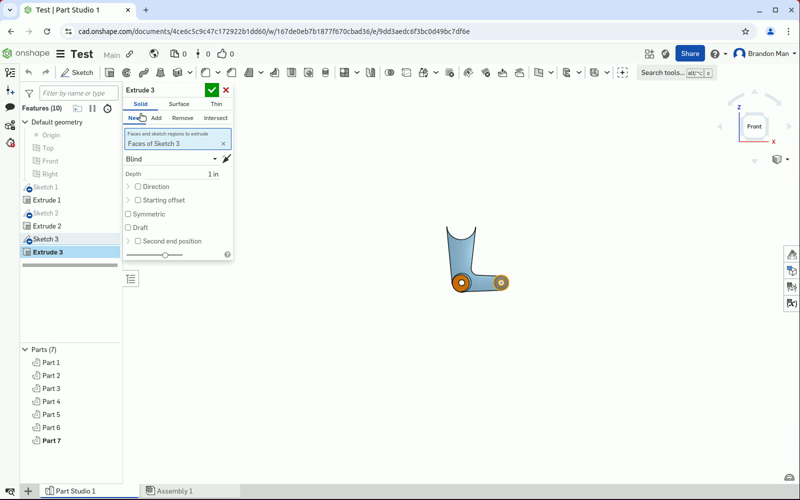
mouse_move(137, 120)
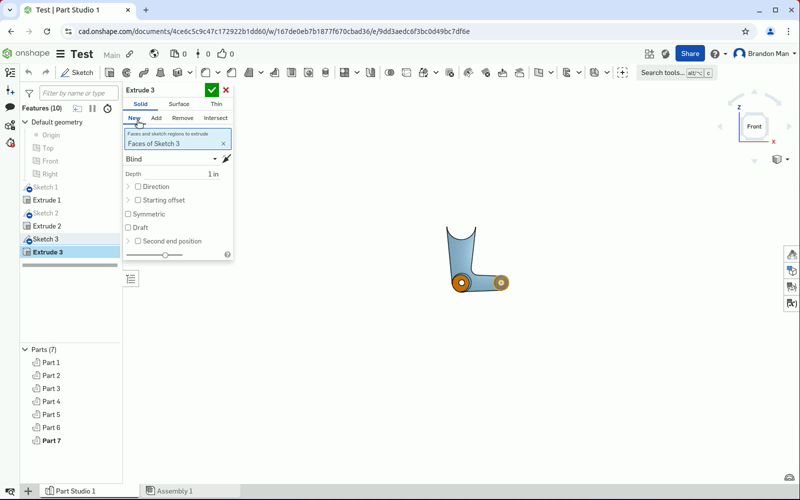
click(137, 120)
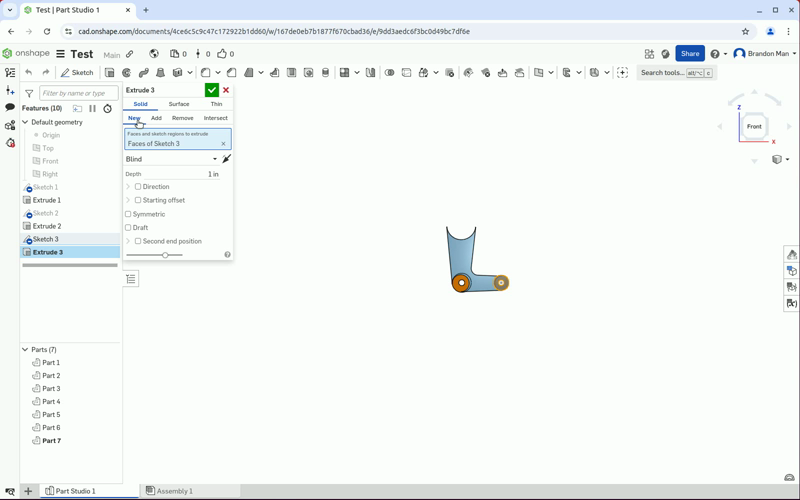
key(tab, 4)
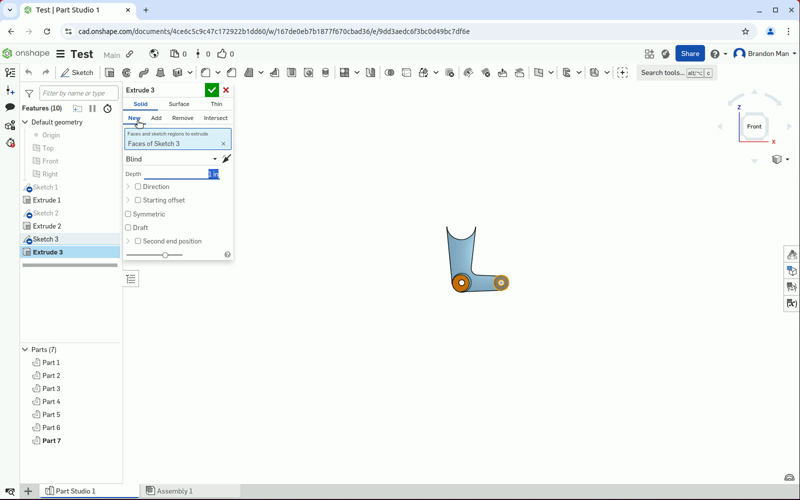
text(0.481)
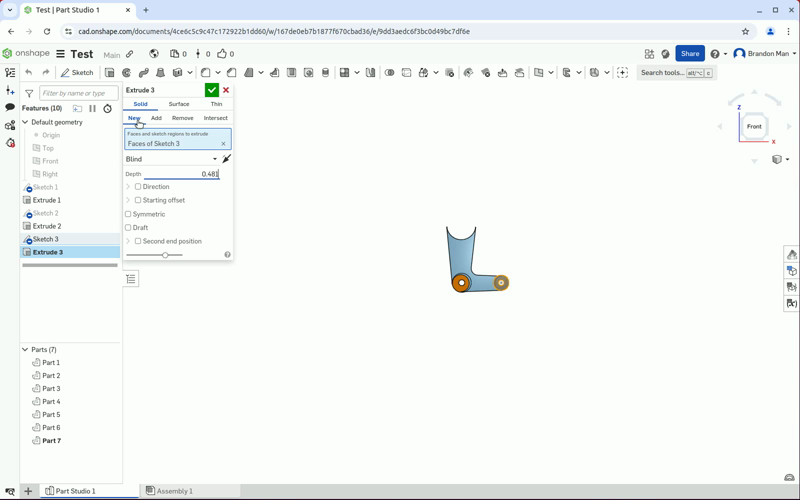
key(enter)
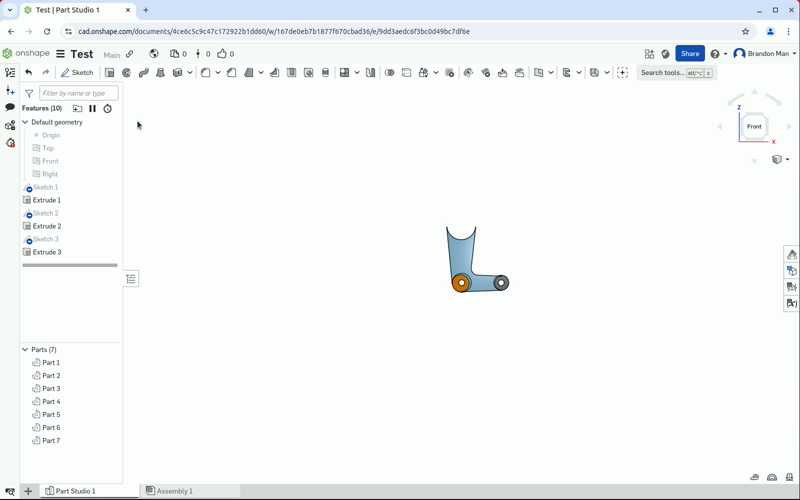
key(shift+h)
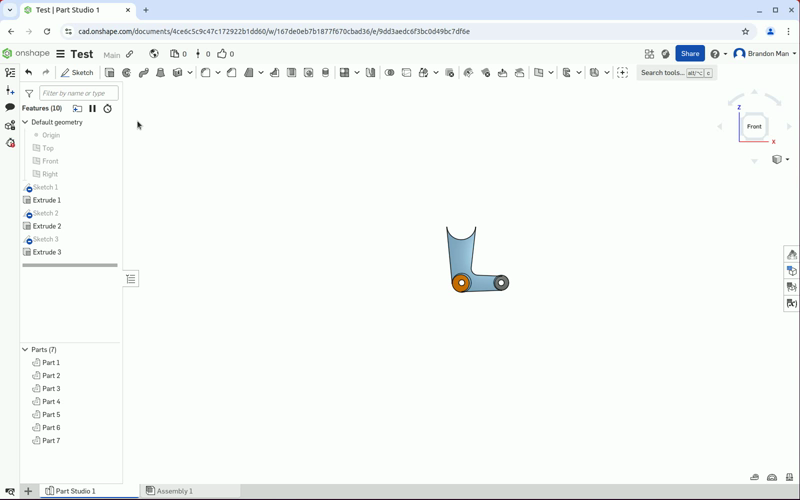
key(shift+h)
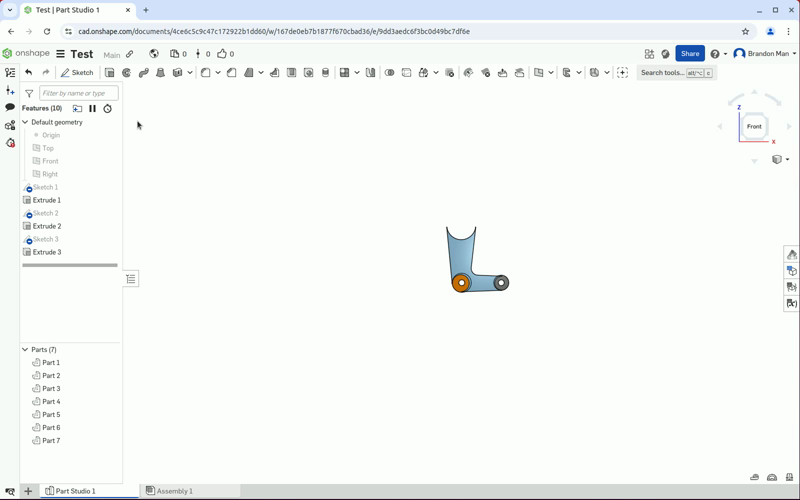
mouse_move(73, 189)
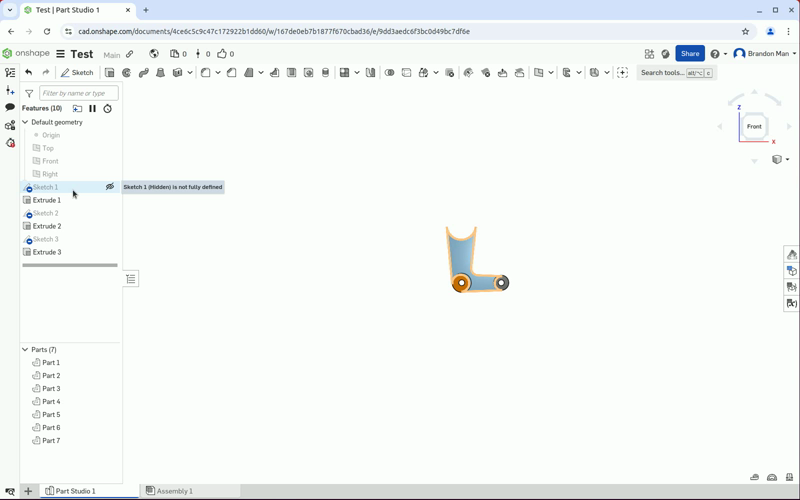
click(73, 189)
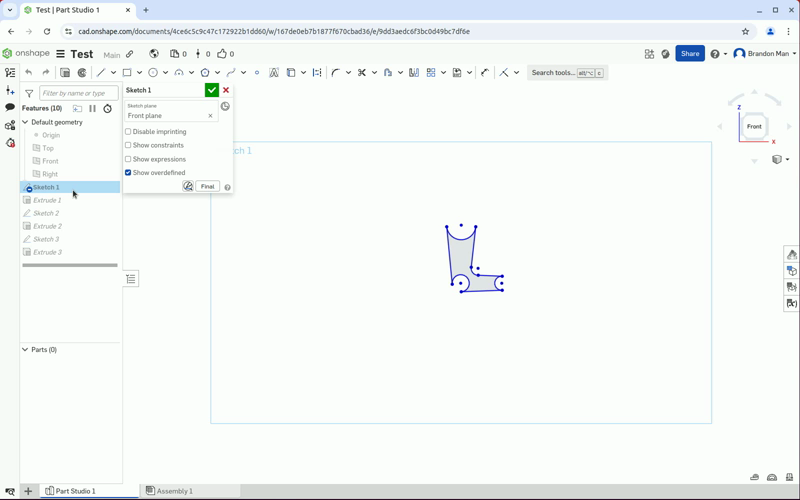
mouse_move(229, 92)
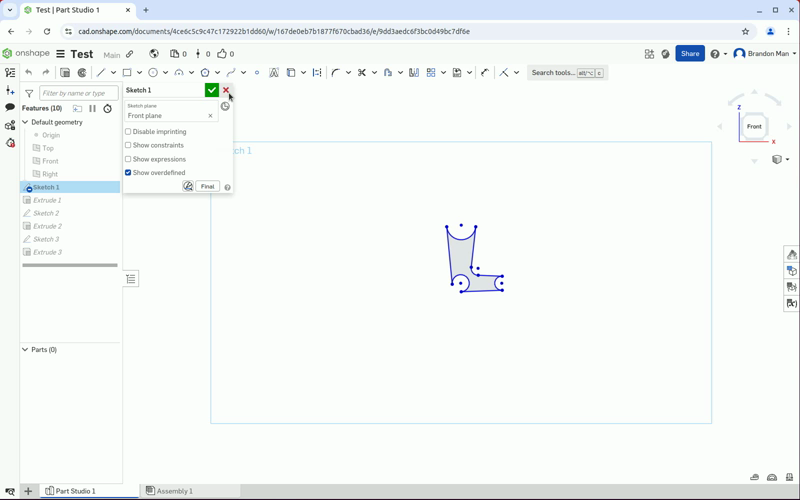
click(229, 92)
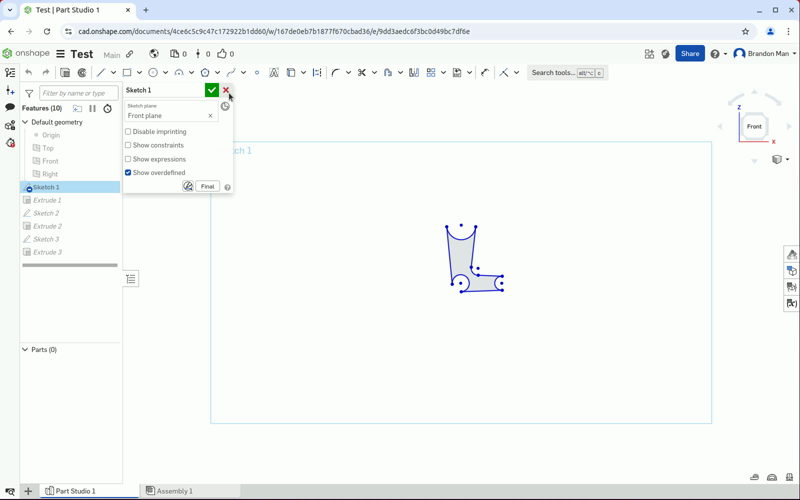
key(shift+s)
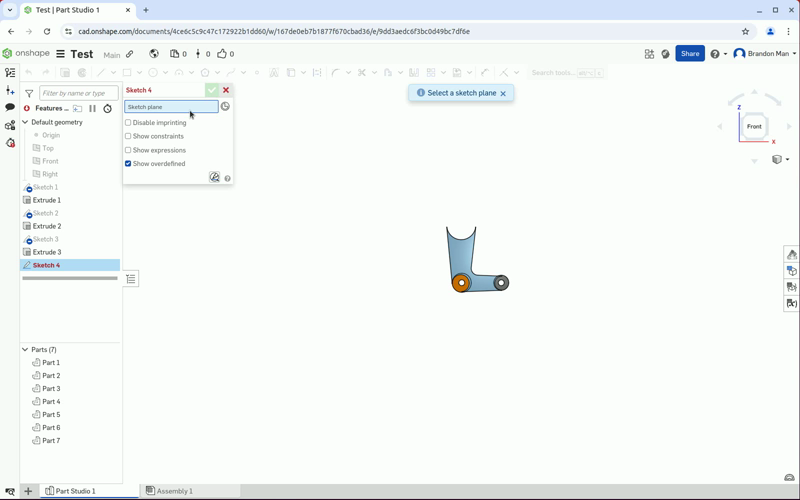
mouse_move(73, 163)
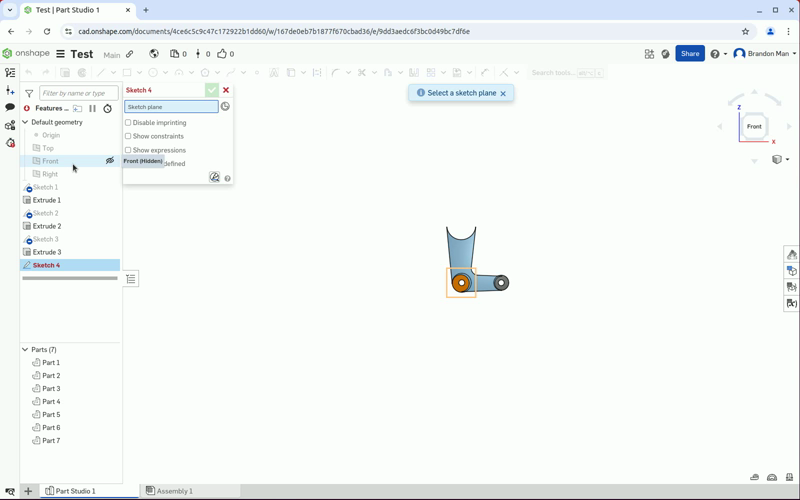
click(73, 163)
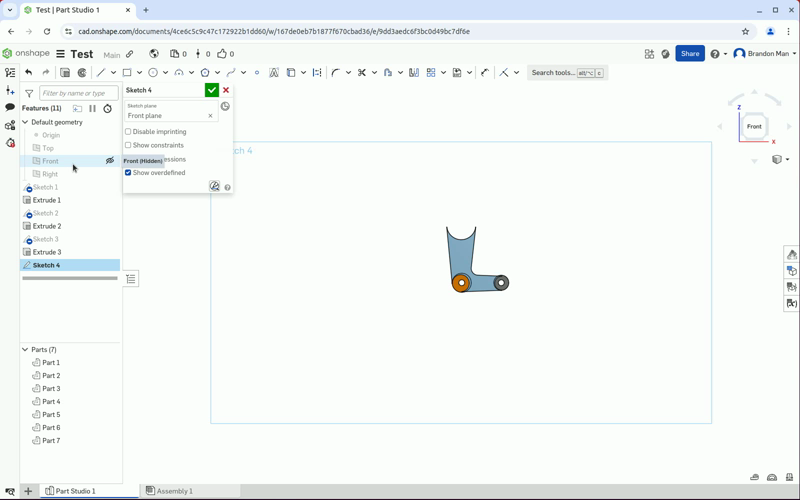
mouse_move(73, 352)
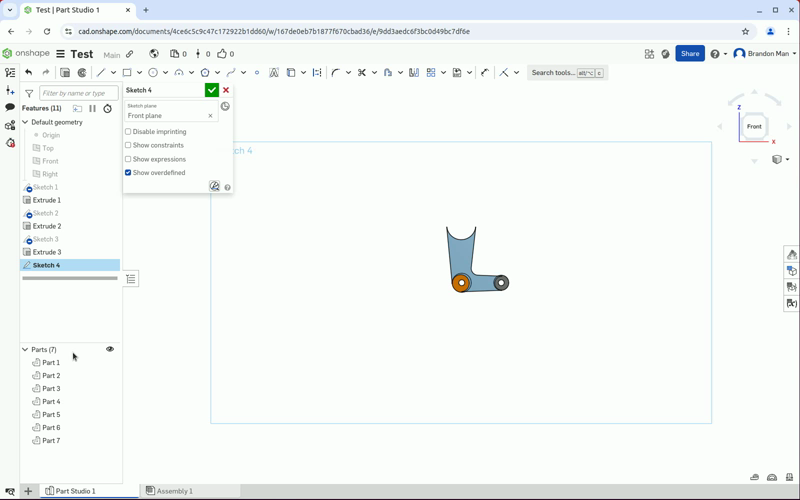
key(y)
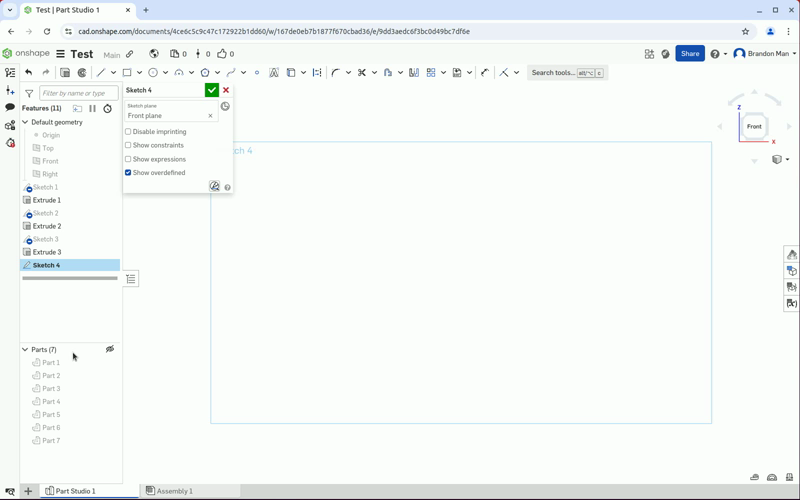
key(c)
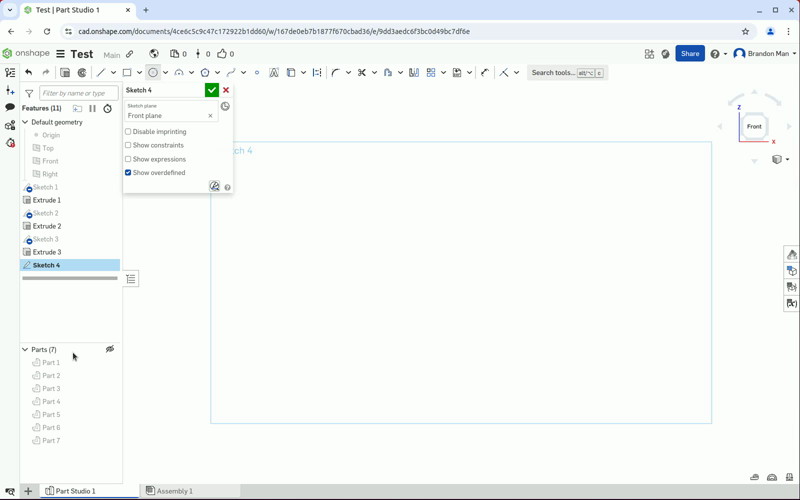
key_down(shift)
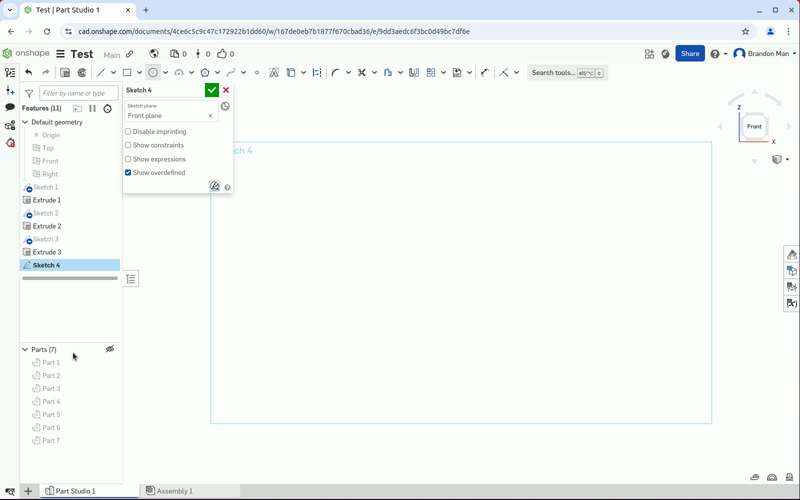
mouse_move(461, 225)
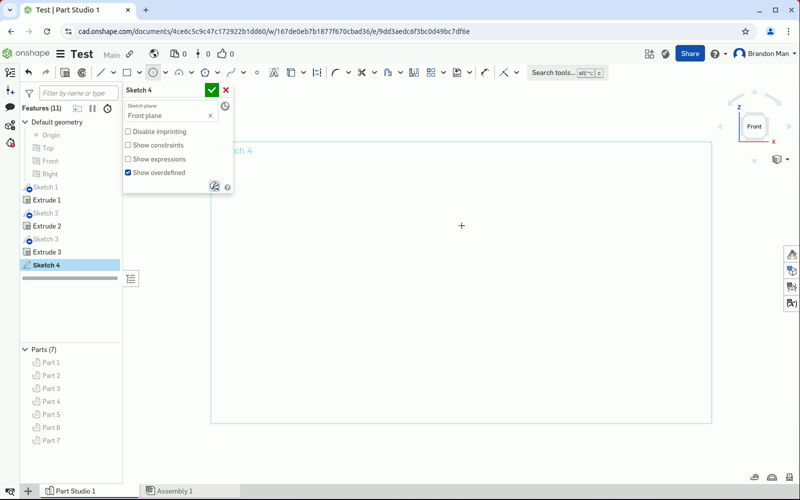
click(461, 225)
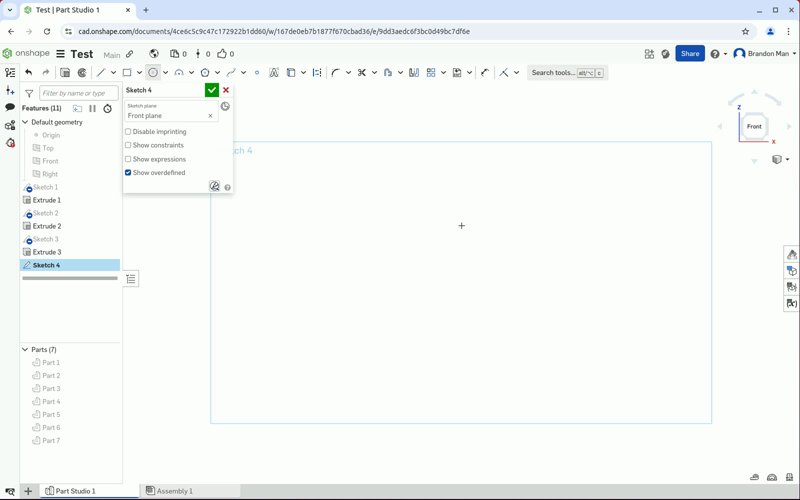
key_up(shift)
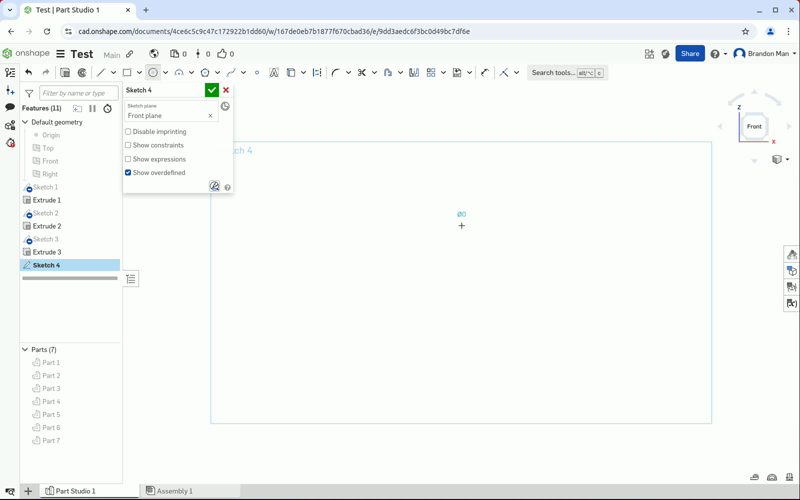
mouse_move(477, 225)
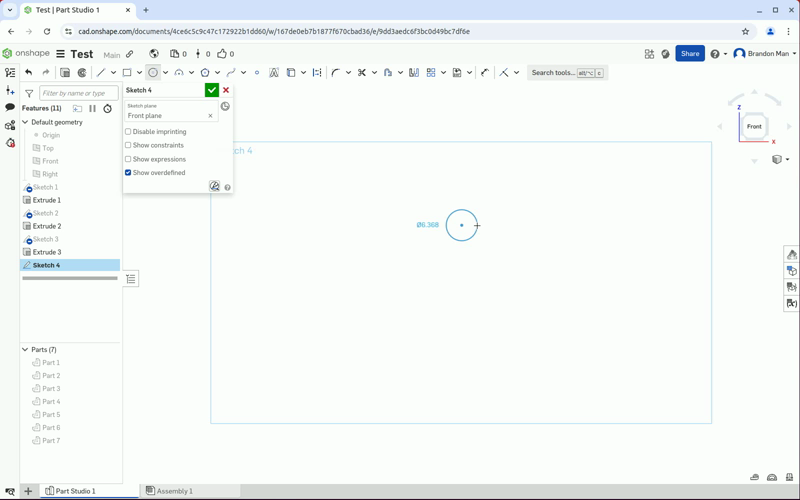
click(477, 225)
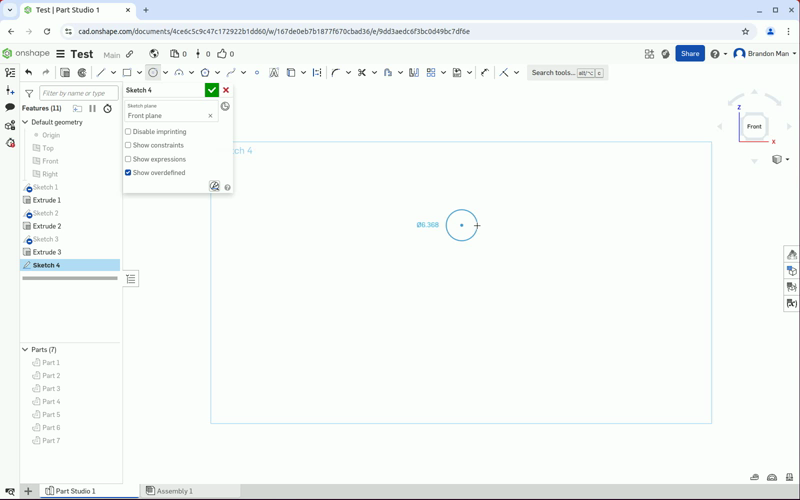
key(esc)
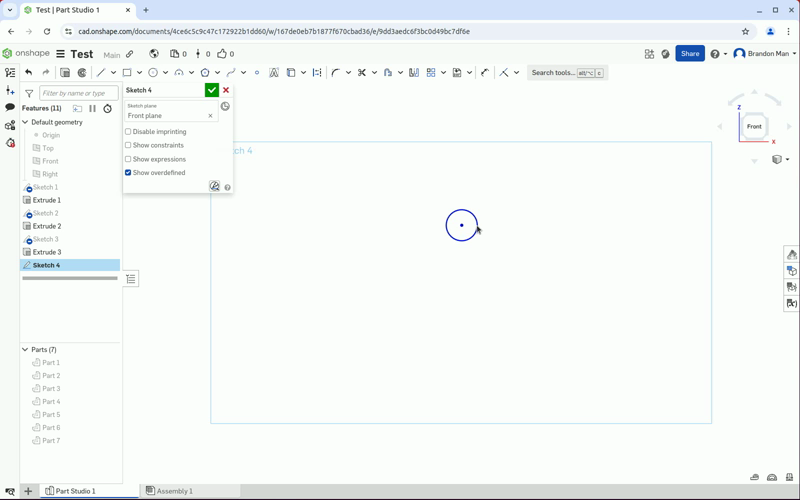
key(c)
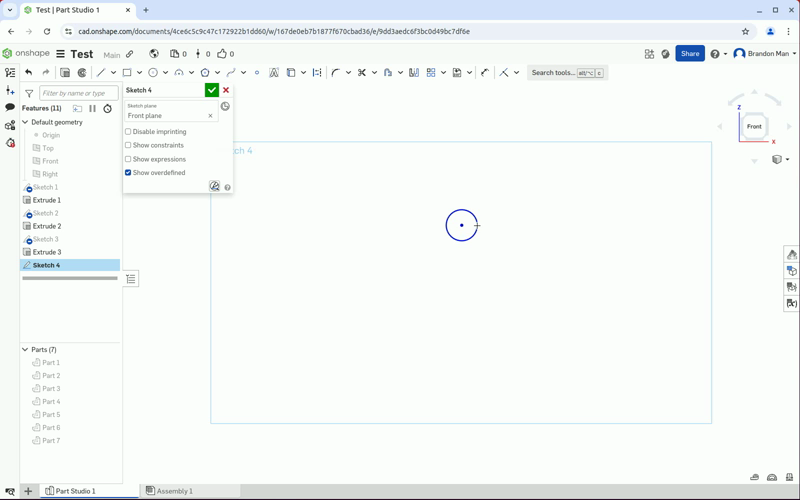
key_down(shift)
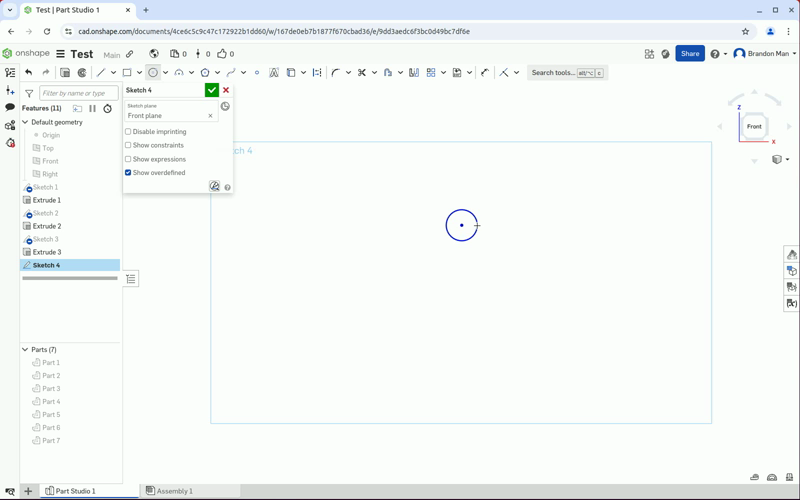
mouse_move(461, 225)
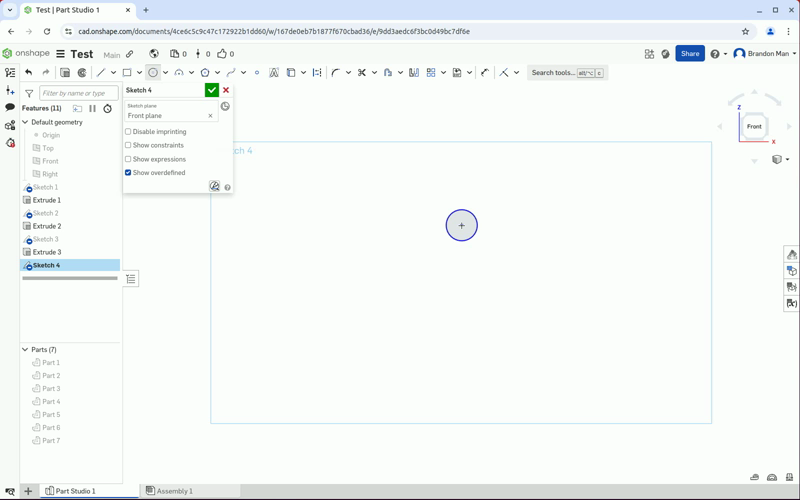
click(461, 225)
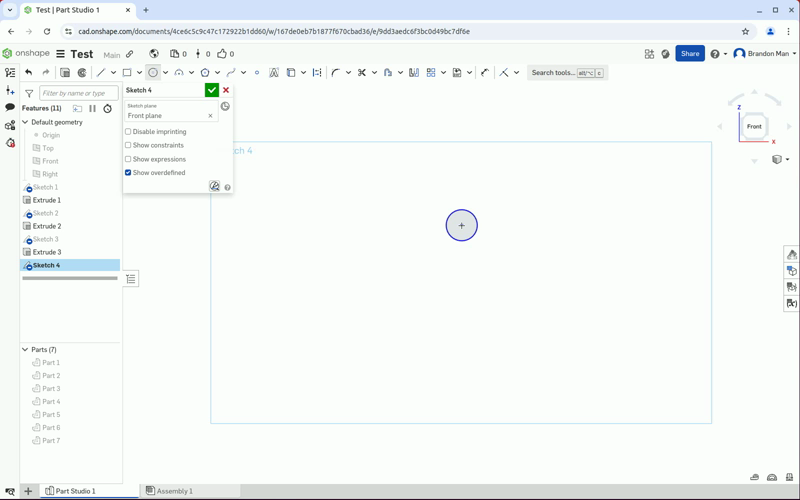
key_up(shift)
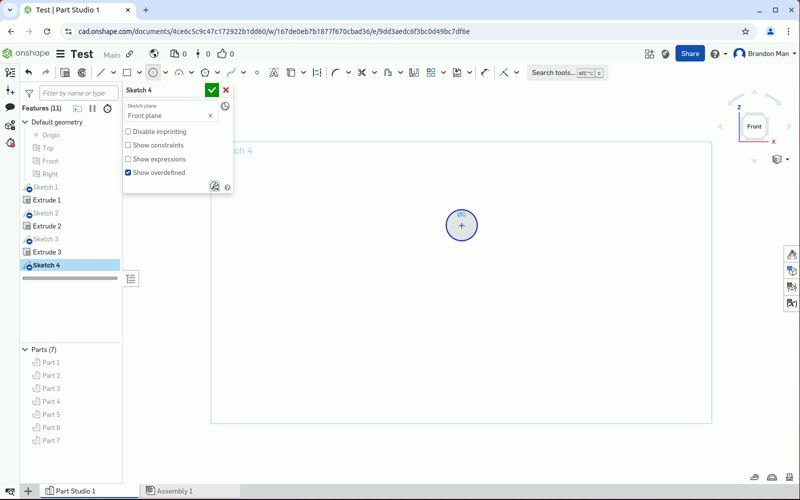
mouse_move(465, 225)
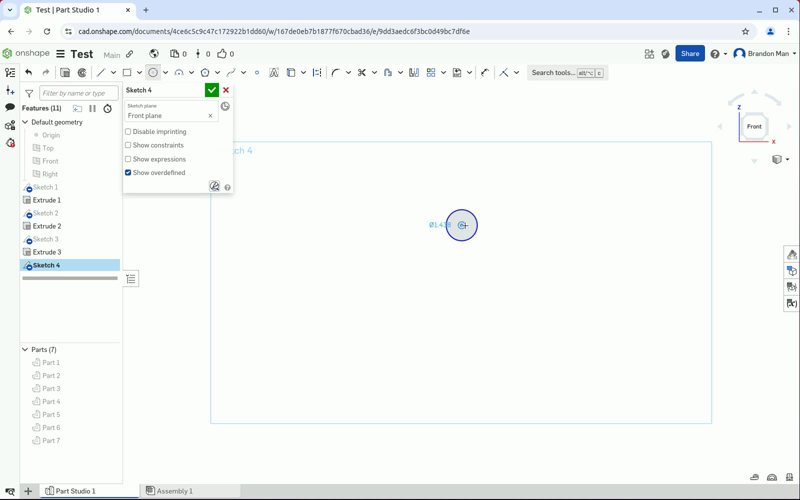
scroll(6)
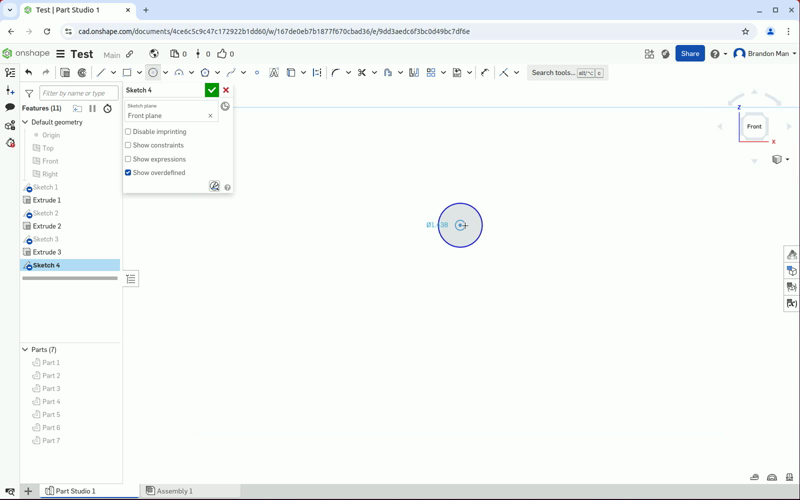
scroll(6)
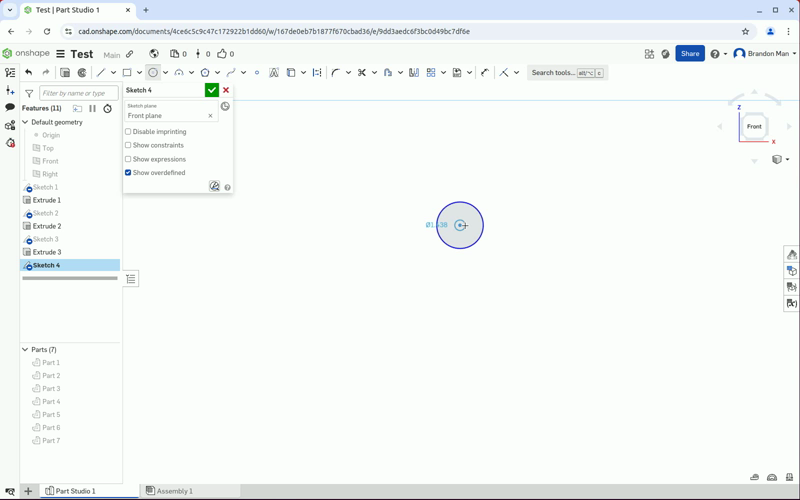
scroll(6)
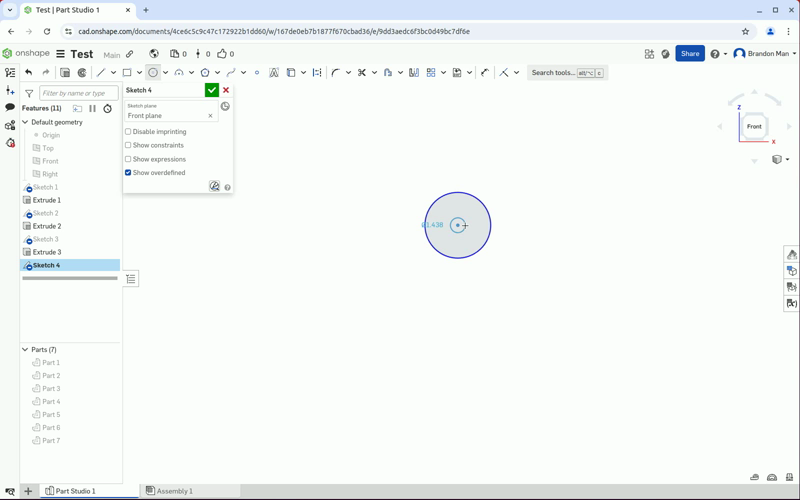
scroll(6)
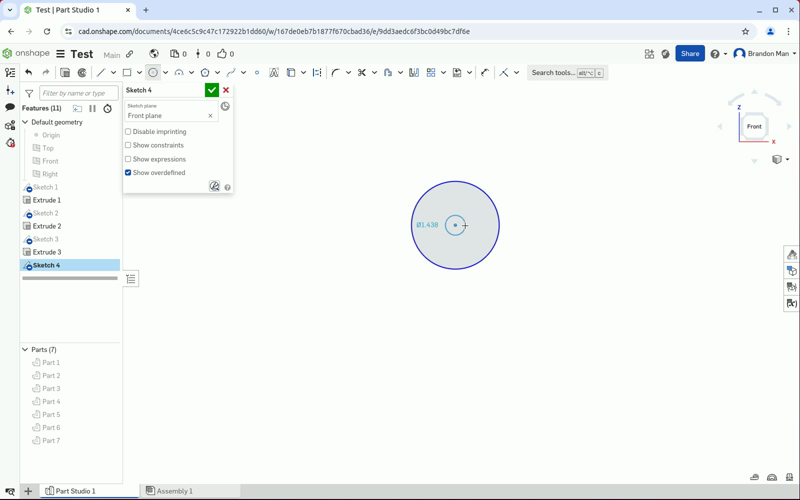
scroll(6)
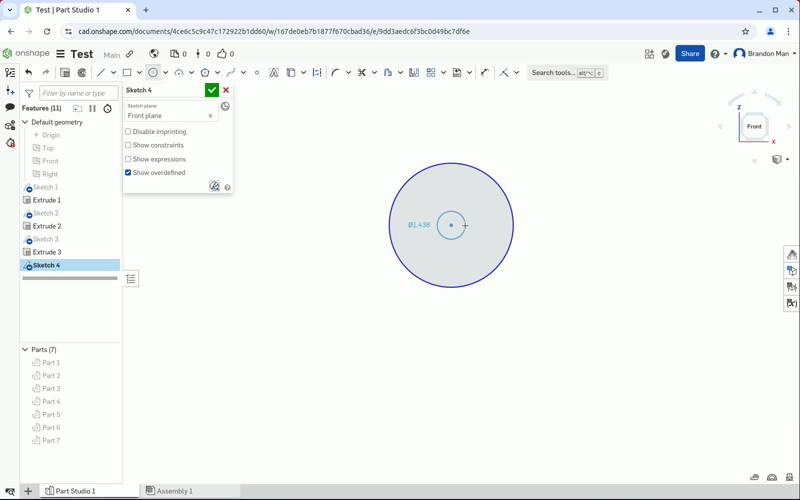
scroll(6)
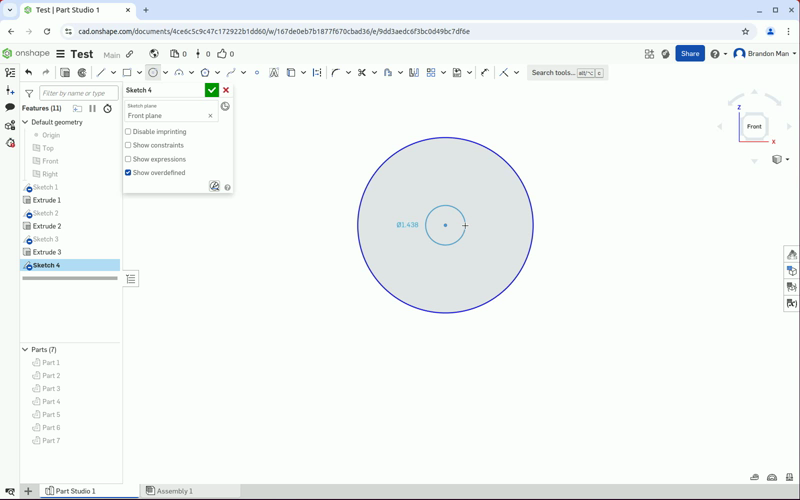
scroll(6)
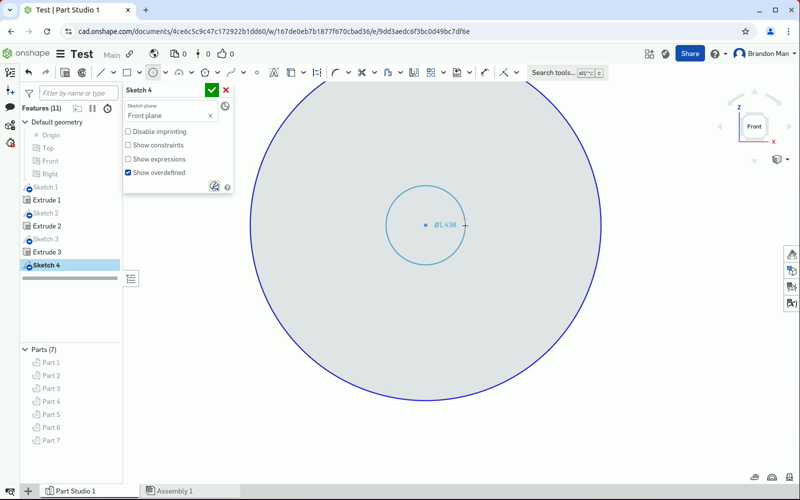
click(465, 225)
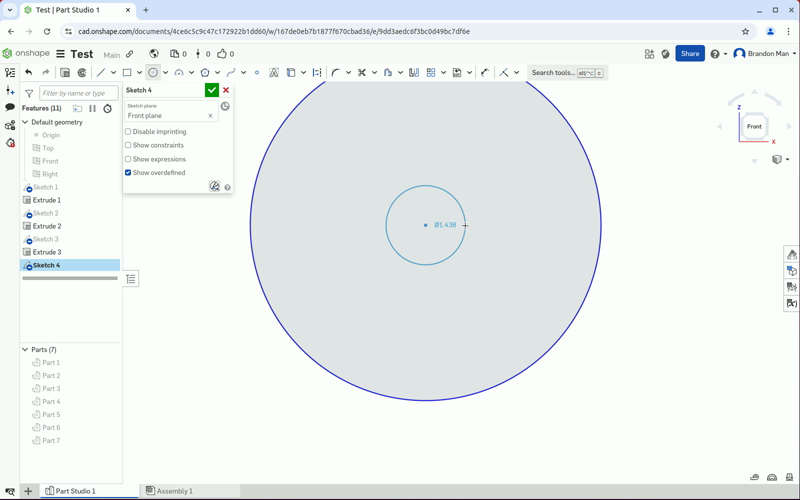
scroll(-6)
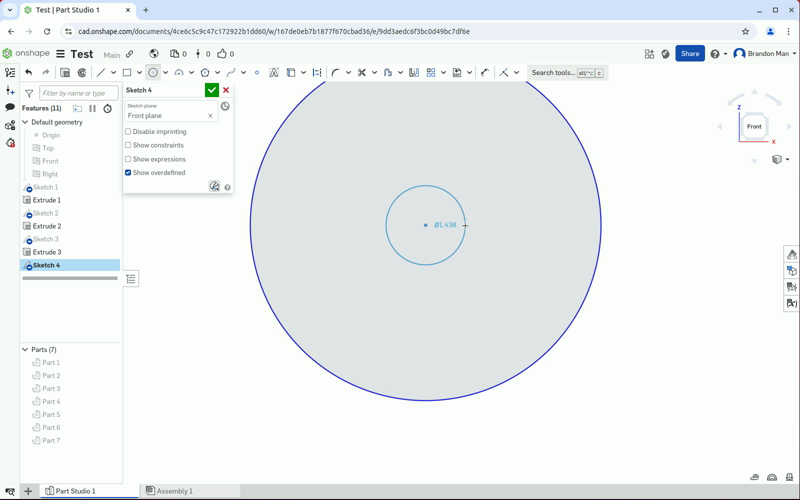
scroll(-6)
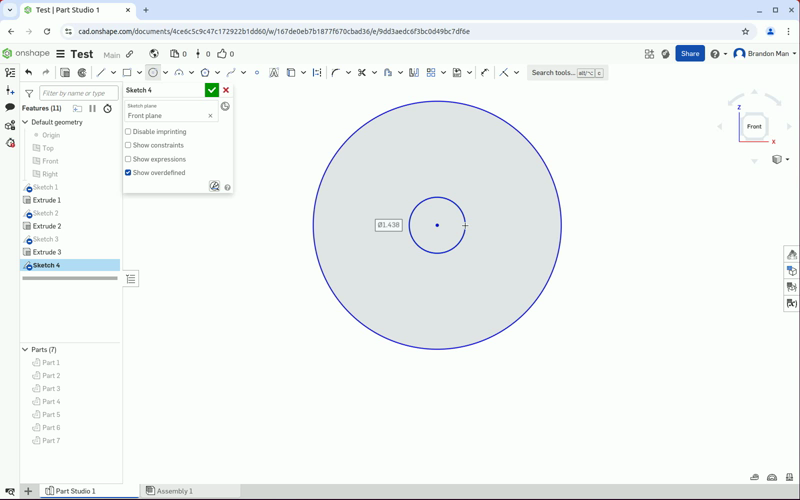
scroll(-6)
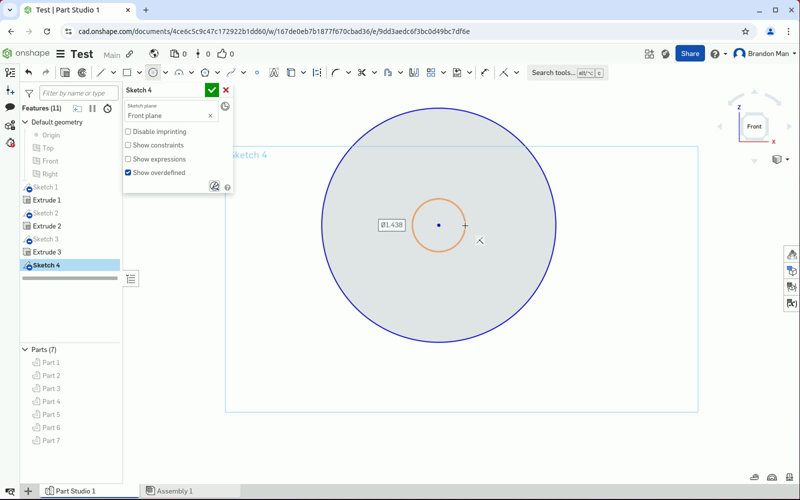
scroll(-6)
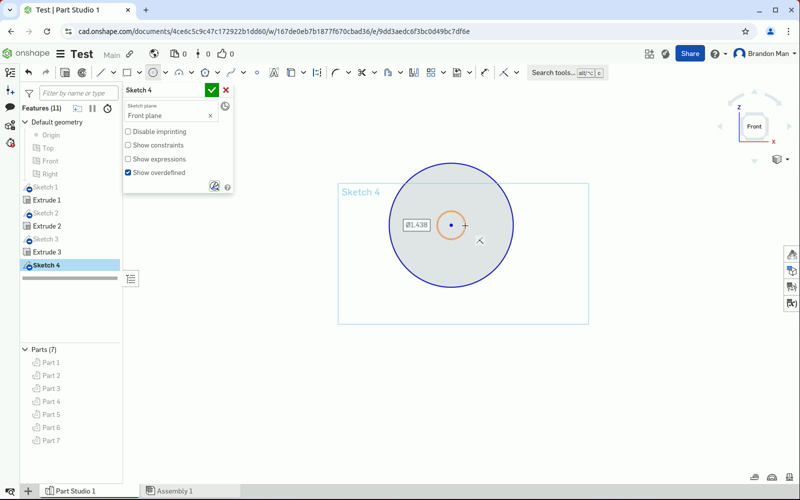
scroll(-6)
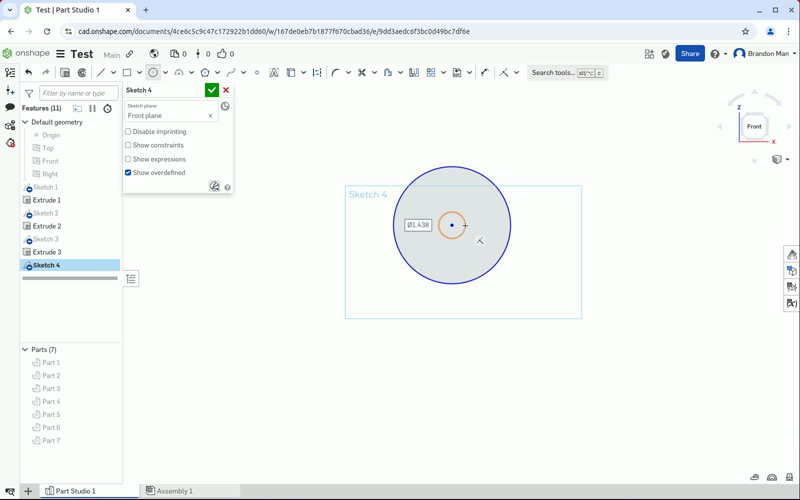
scroll(-6)
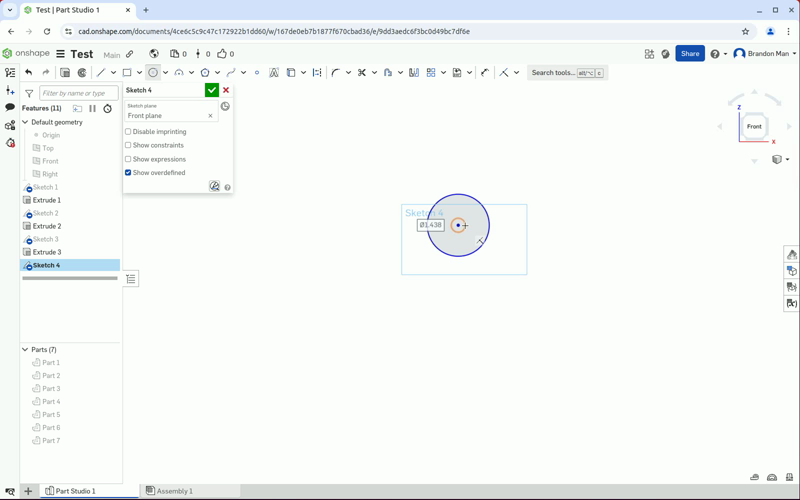
scroll(-6)
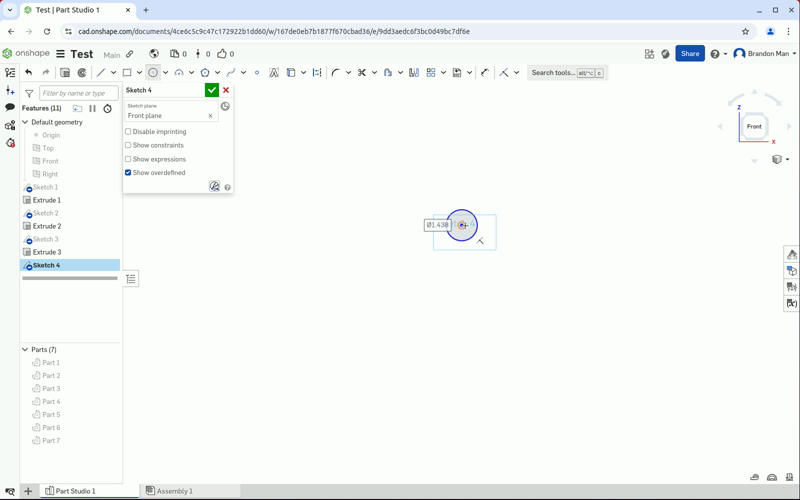
key(esc)
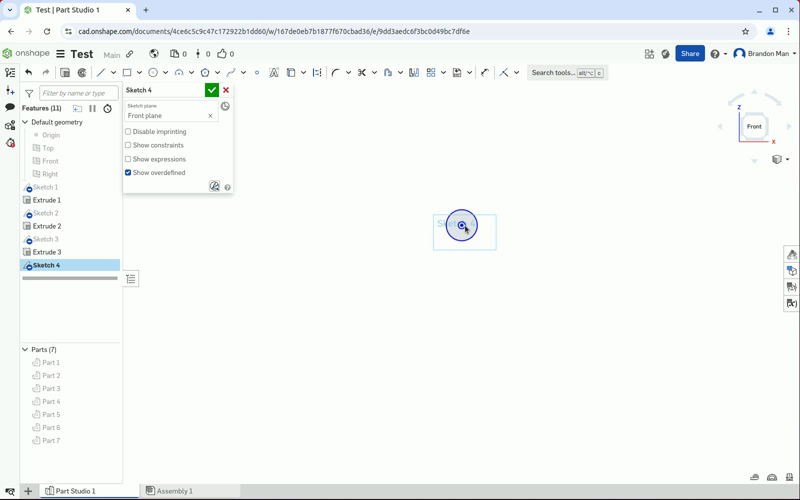
mouse_move(449, 217)
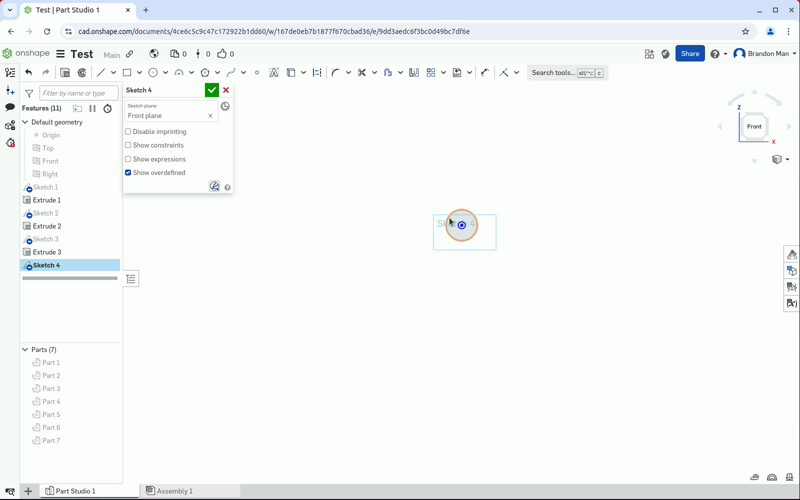
scroll(6)
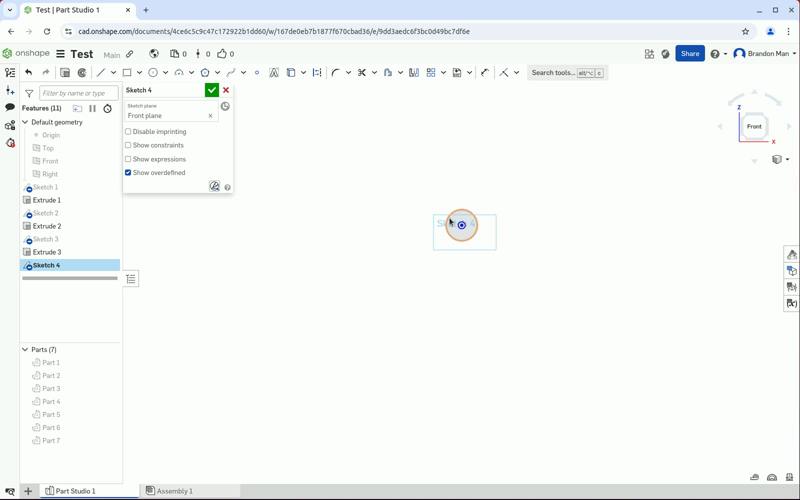
scroll(6)
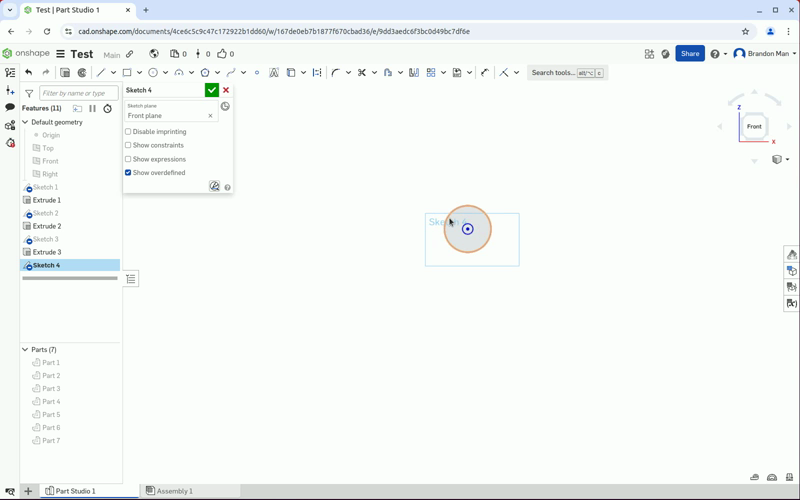
scroll(6)
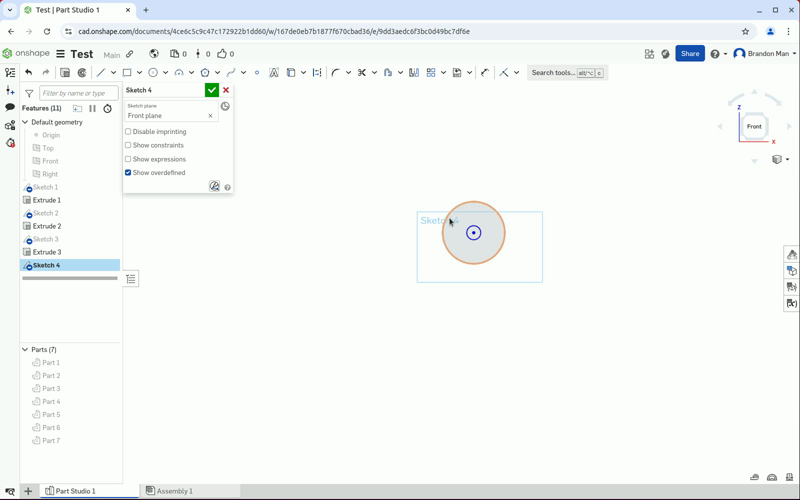
scroll(6)
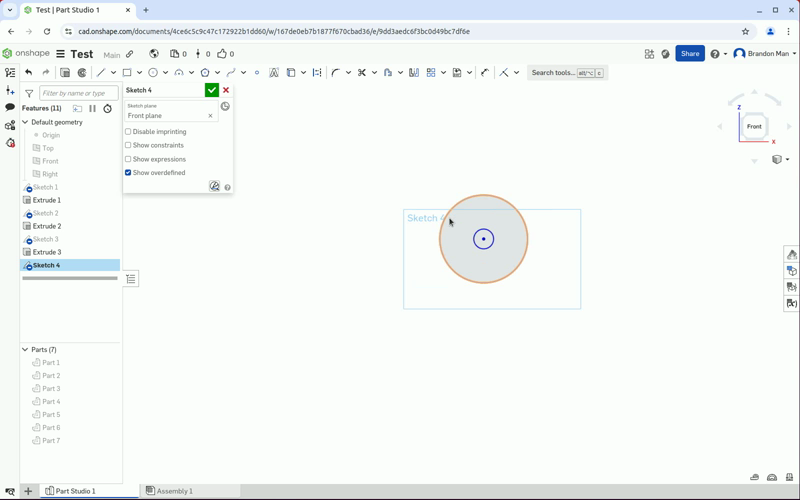
scroll(6)
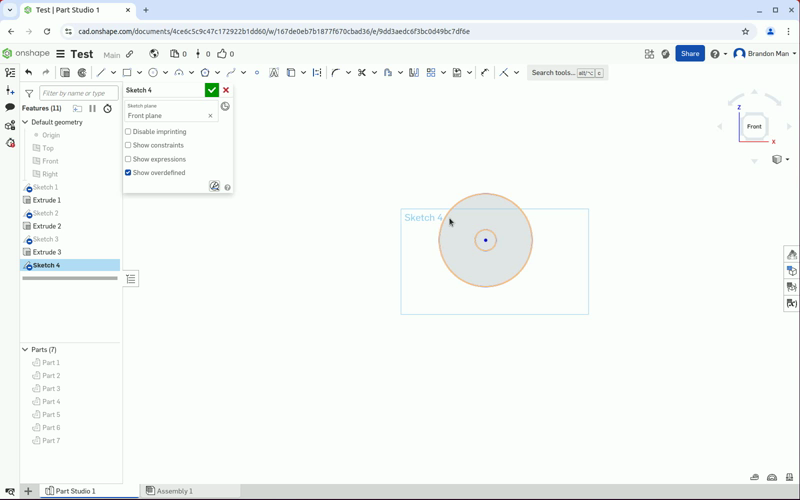
scroll(6)
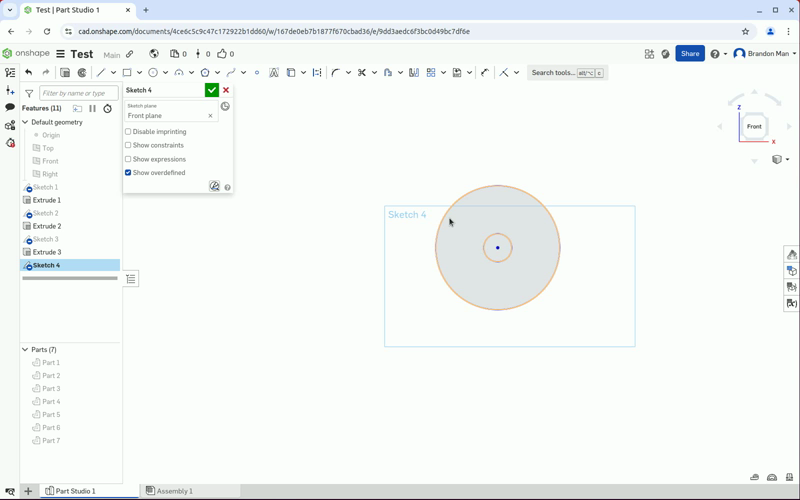
scroll(6)
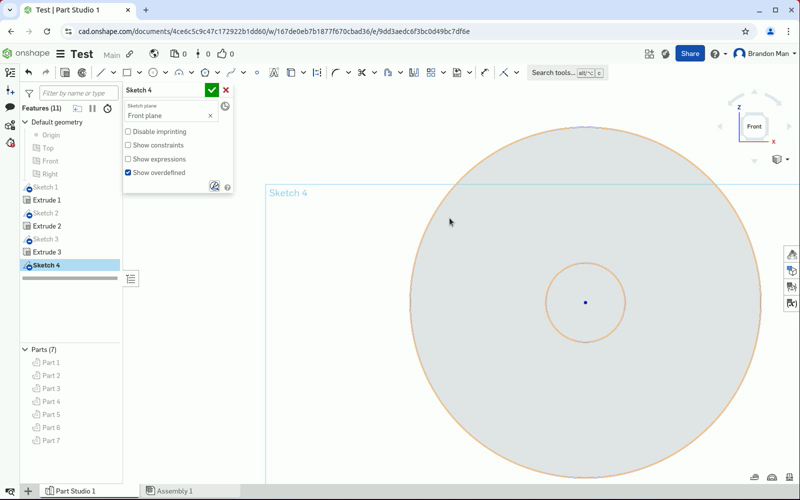
click(449, 217)
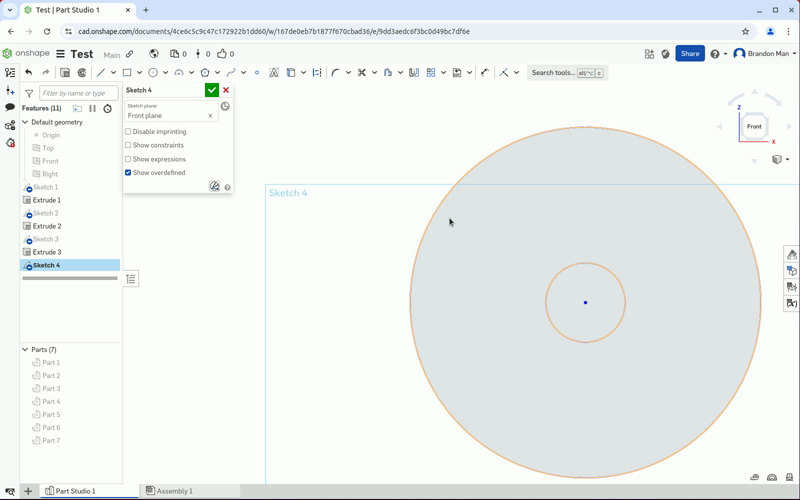
scroll(-6)
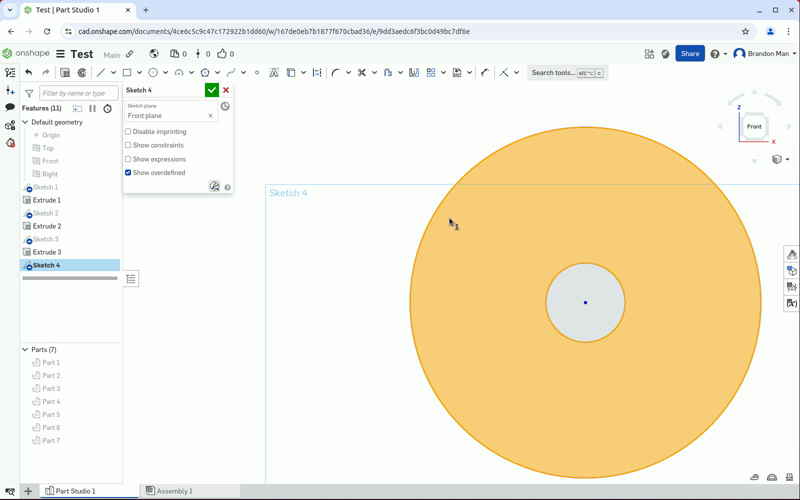
scroll(-6)
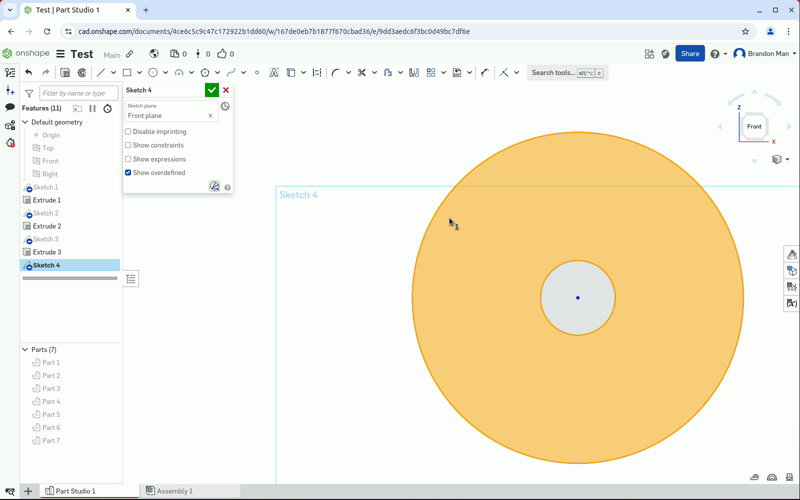
scroll(-6)
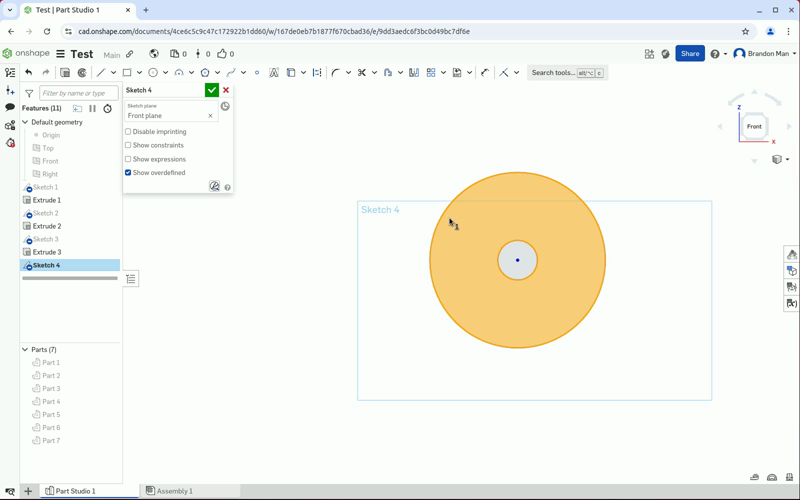
scroll(-6)
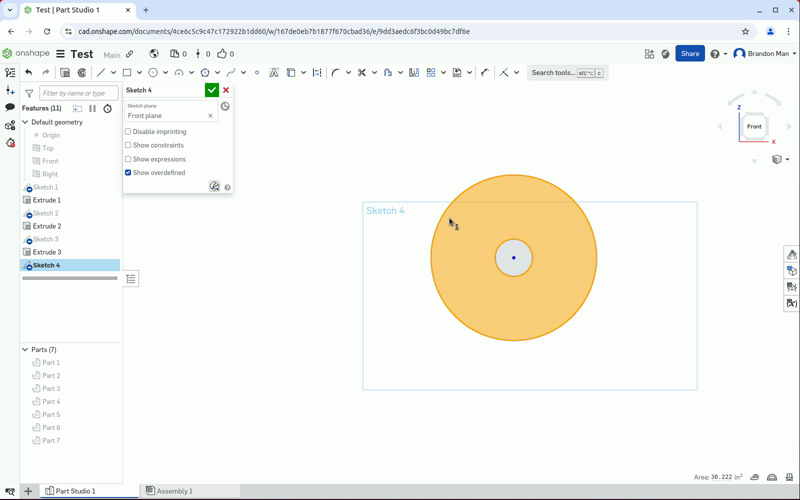
scroll(-6)
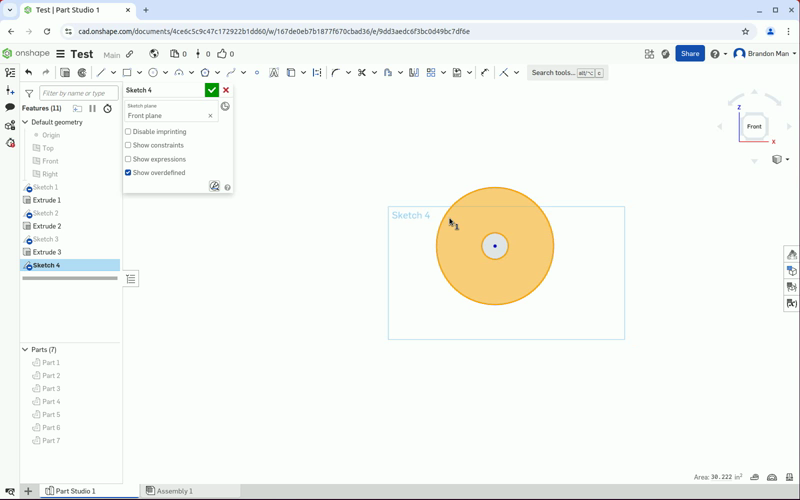
scroll(-6)
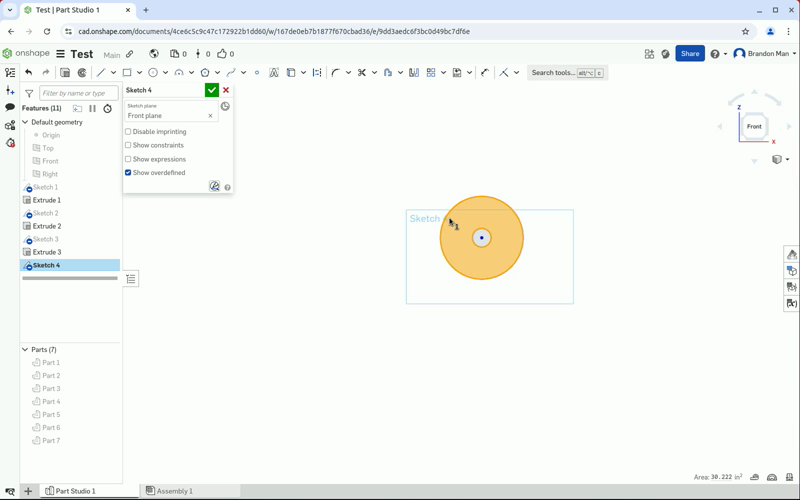
scroll(-6)
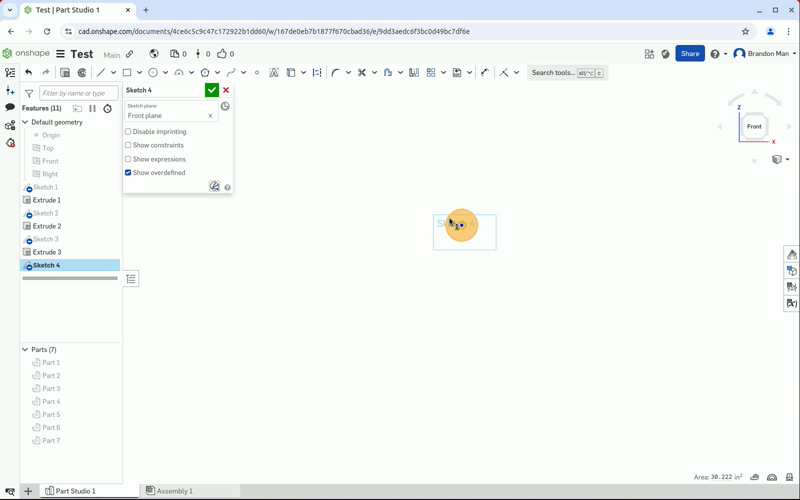
mouse_move(73, 352)
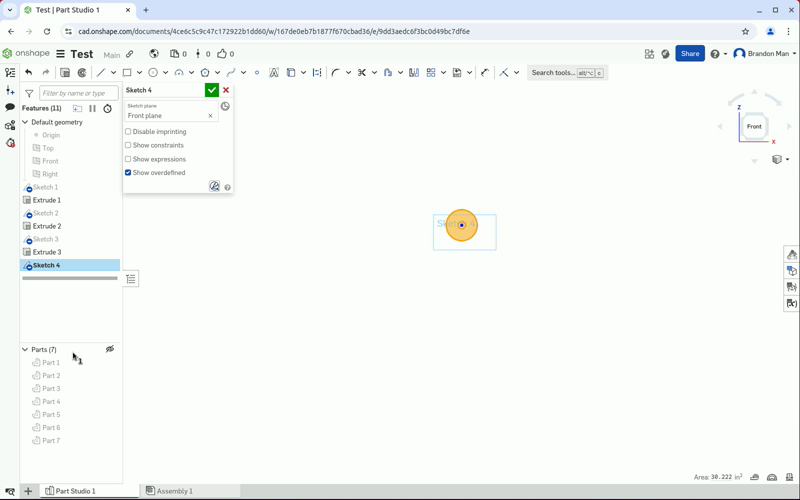
key(shift+y)
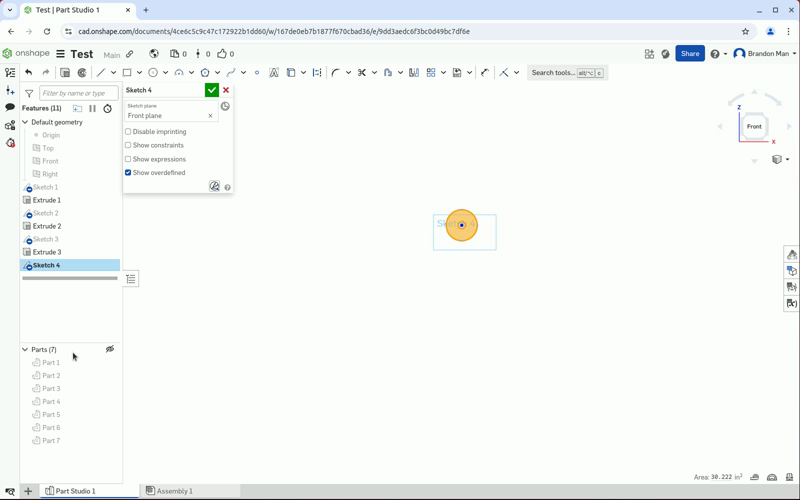
key(shift+e)
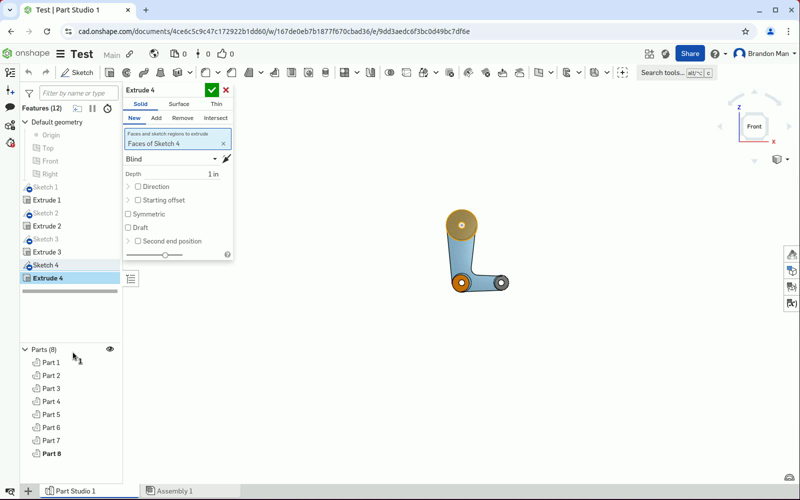
mouse_move(143, 106)
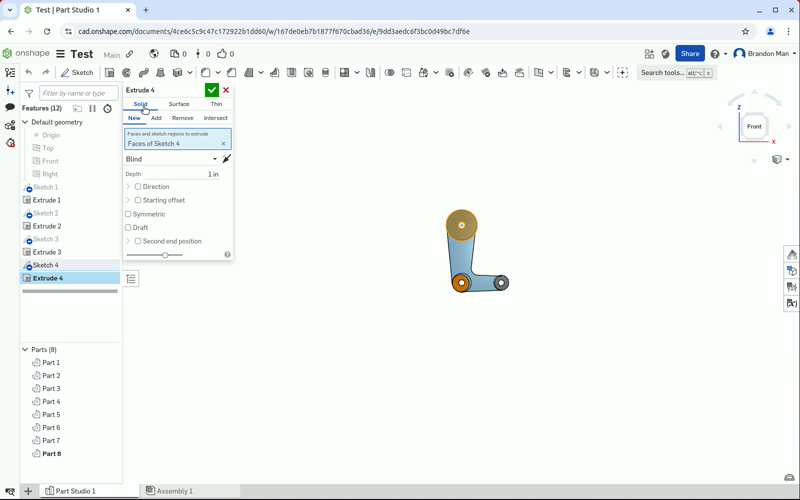
click(143, 106)
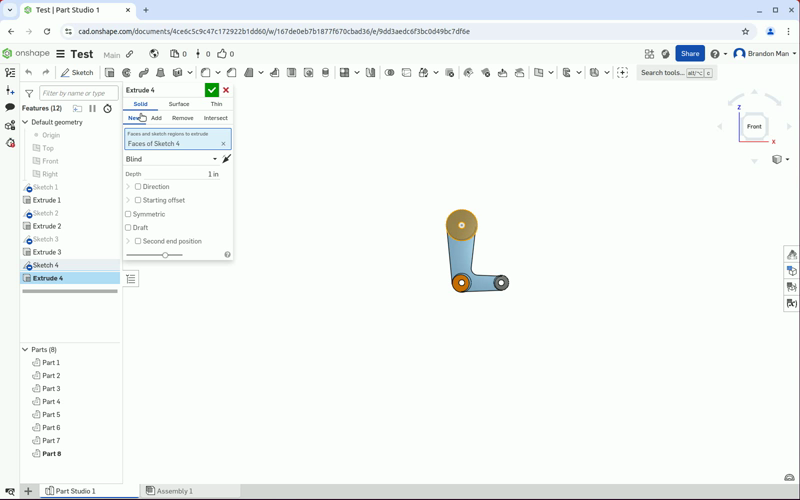
mouse_move(137, 120)
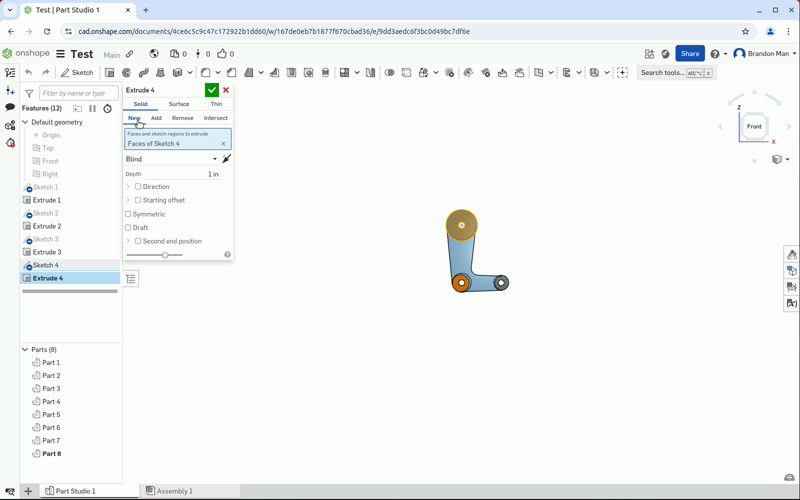
click(137, 120)
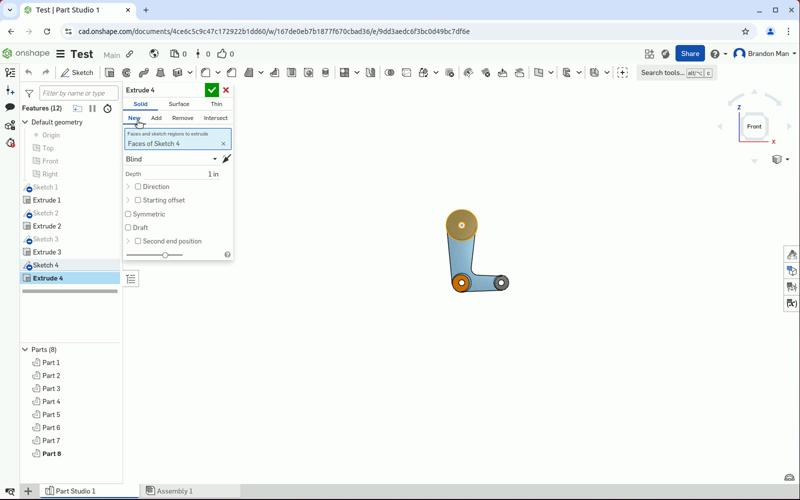
key(tab, 4)
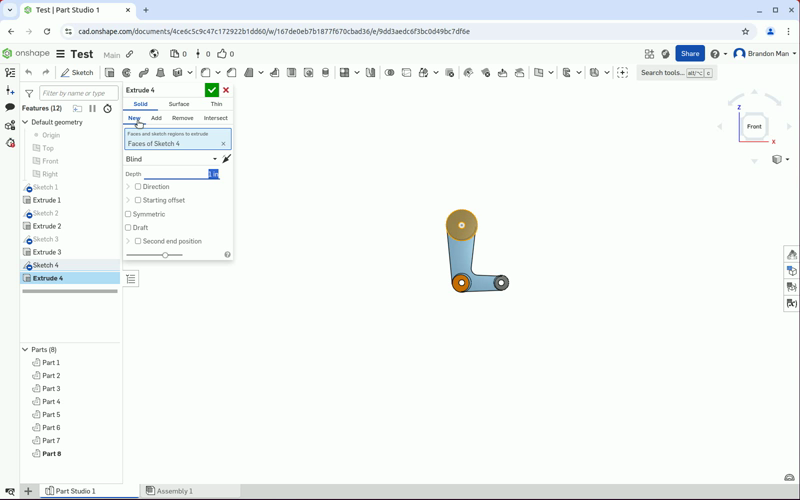
text(0.481)
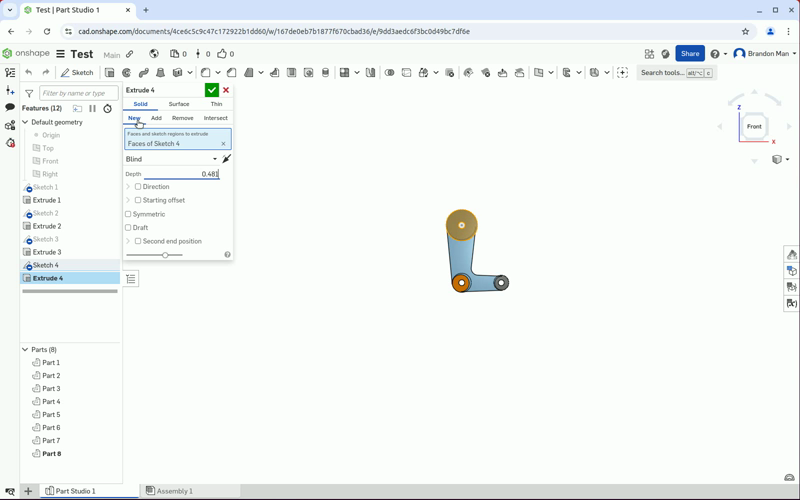
key(enter)
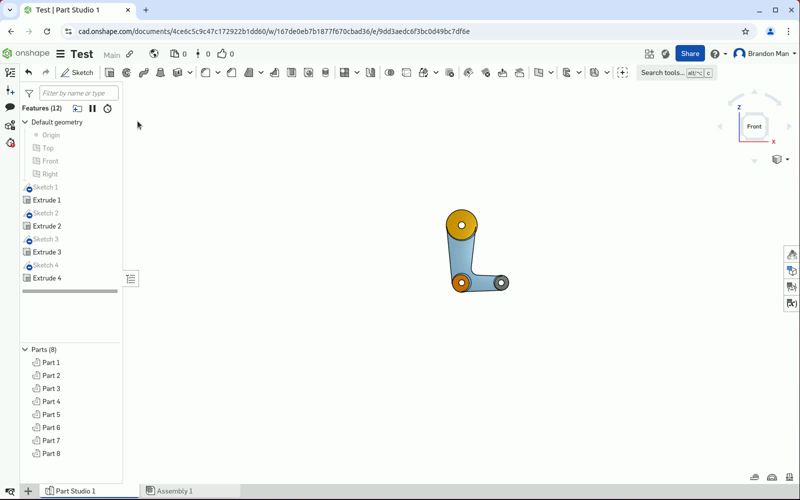
key(shift+h)
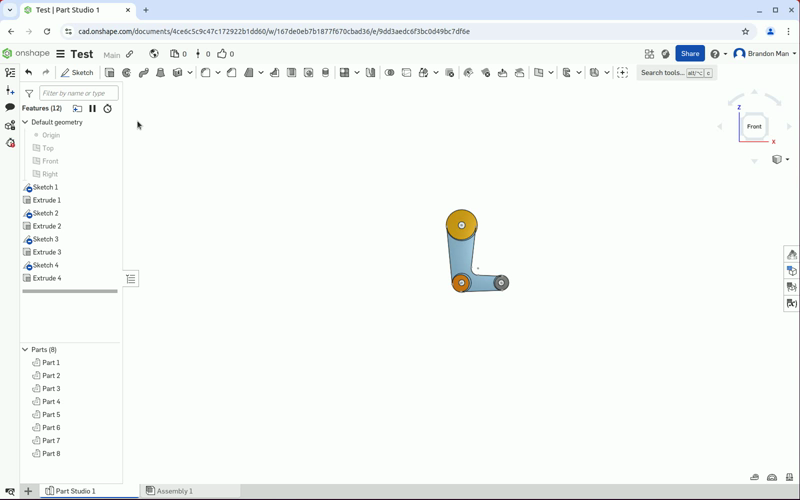
key(shift+h)
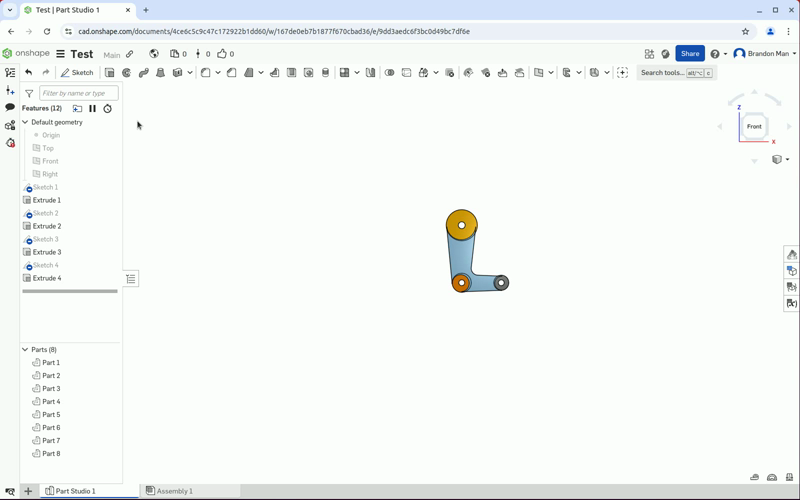
mouse_move(73, 189)
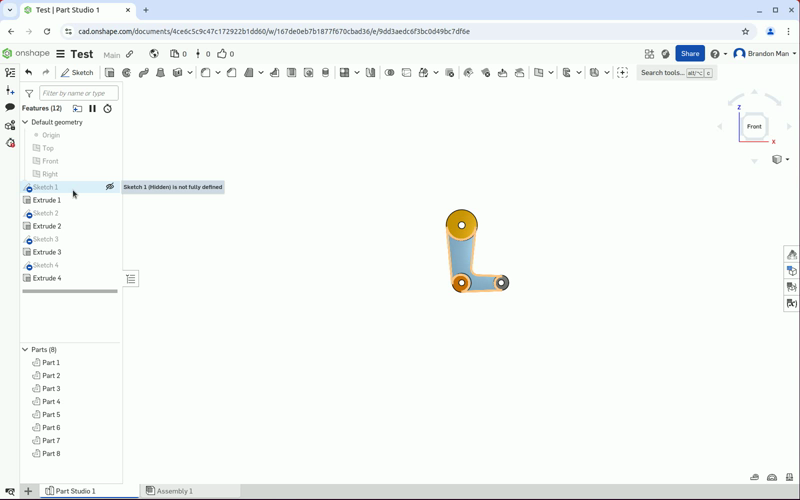
click(73, 189)
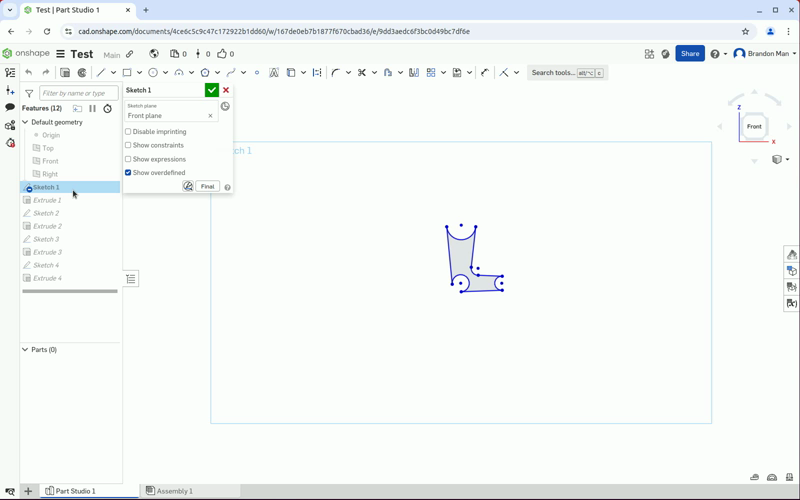
mouse_move(229, 92)
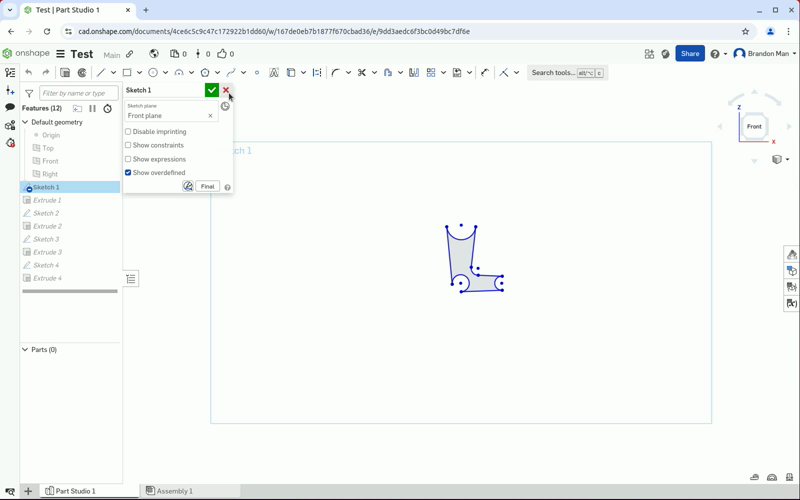
click(229, 92)
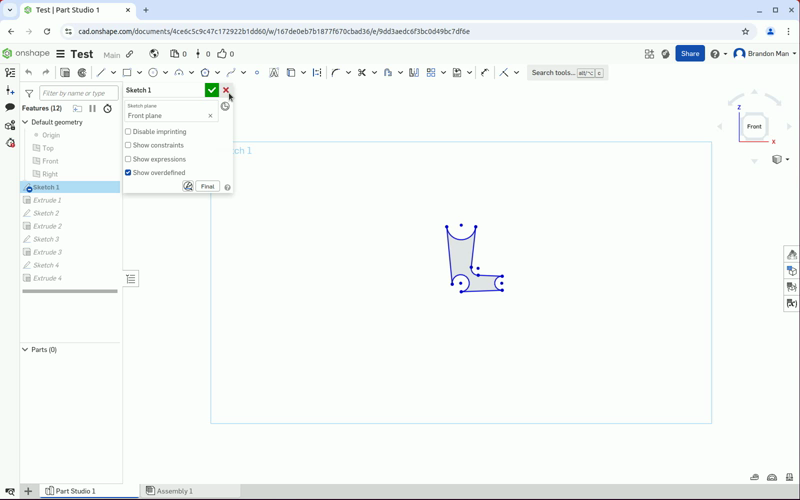
key(shift+s)
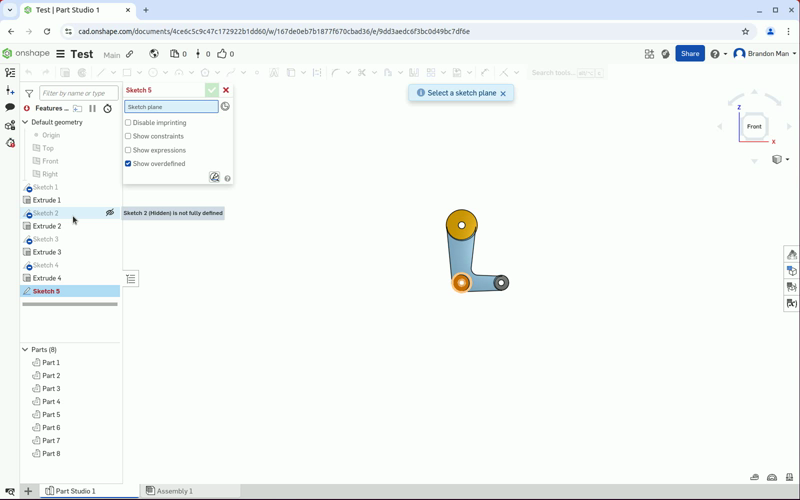
scroll(3)
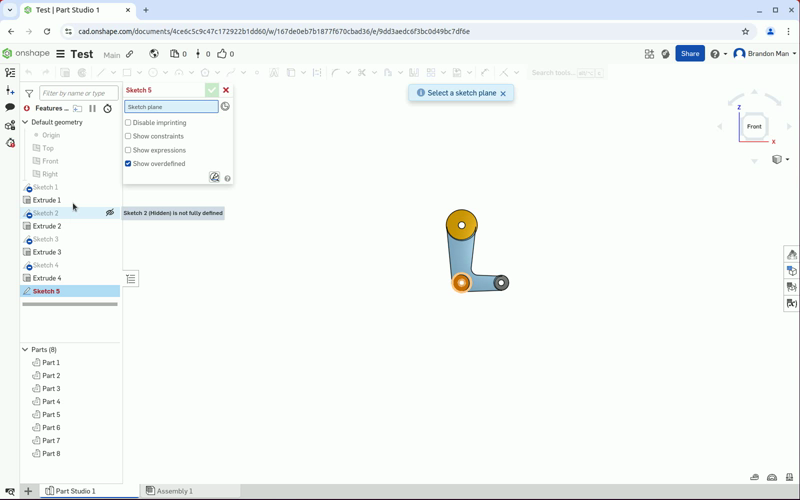
mouse_move(73, 163)
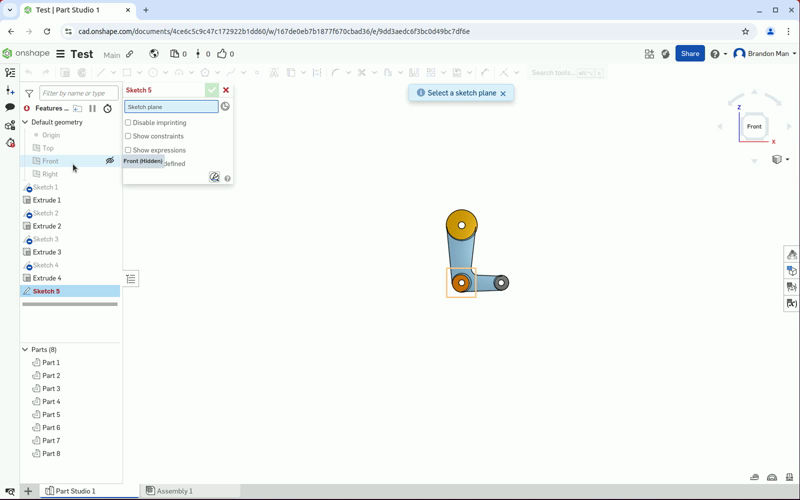
click(73, 163)
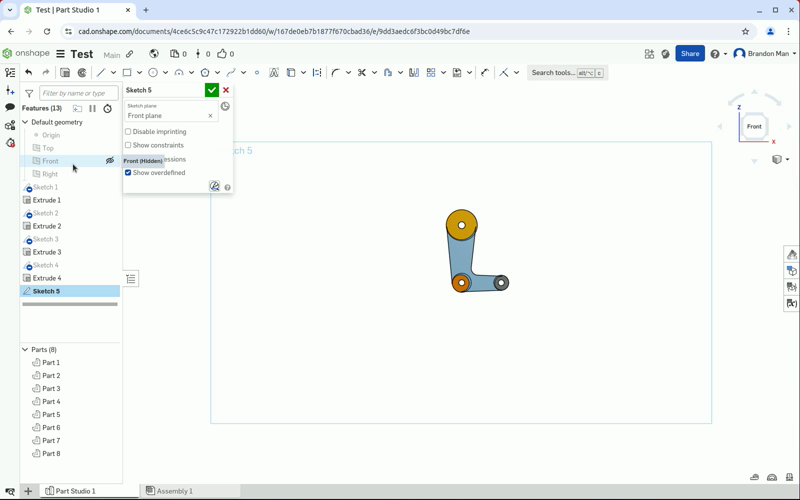
mouse_move(73, 352)
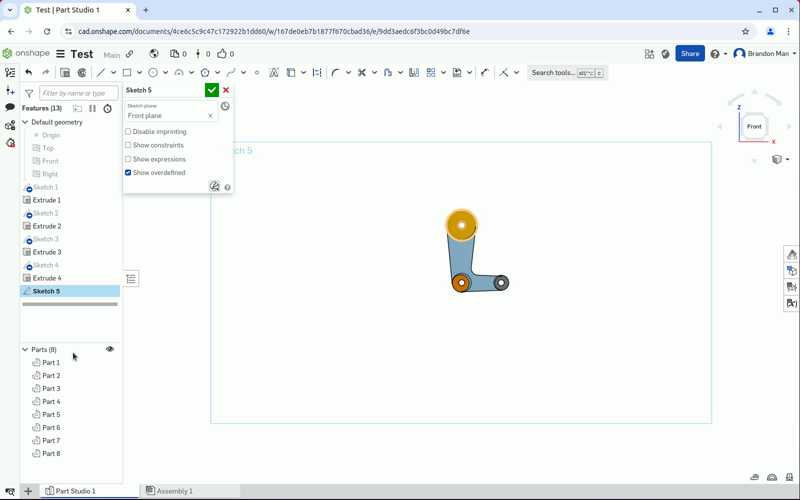
key(y)
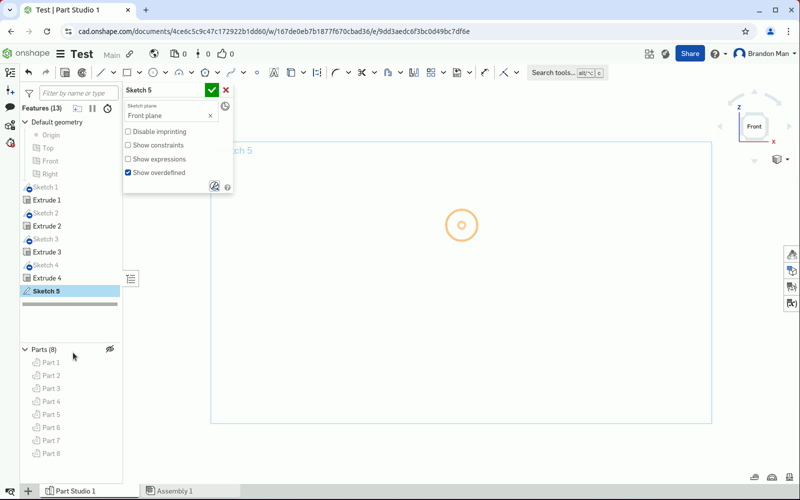
key(a)
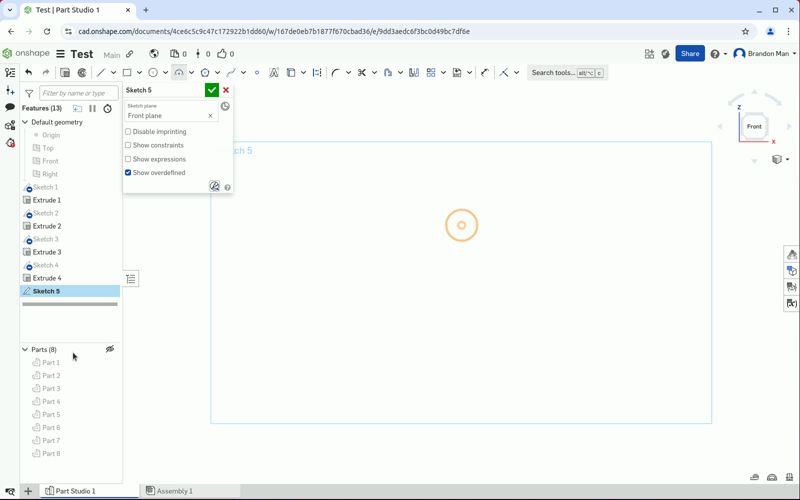
key_down(shift)
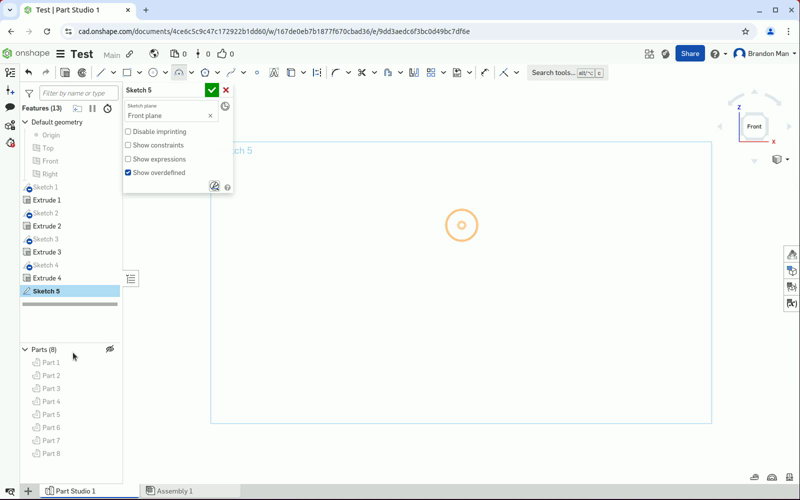
mouse_move(446, 223)
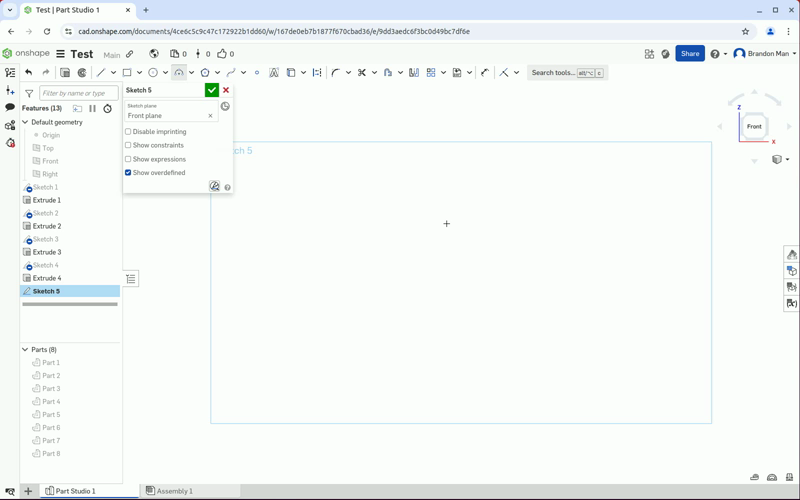
click(446, 223)
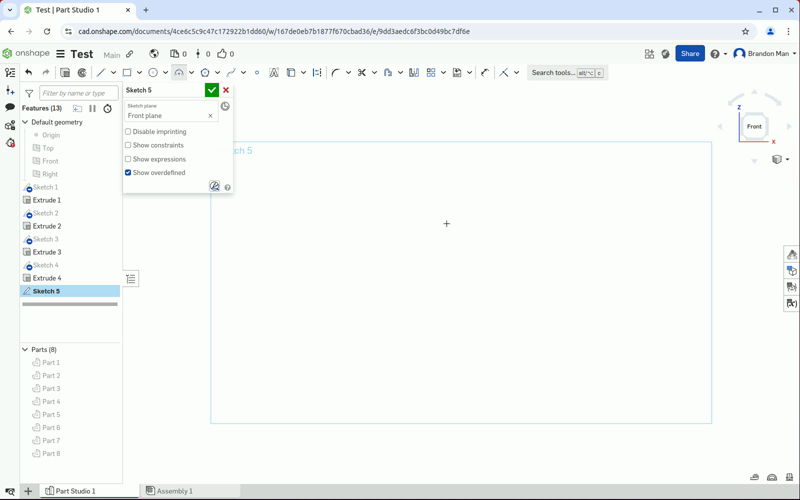
key_up(shift)
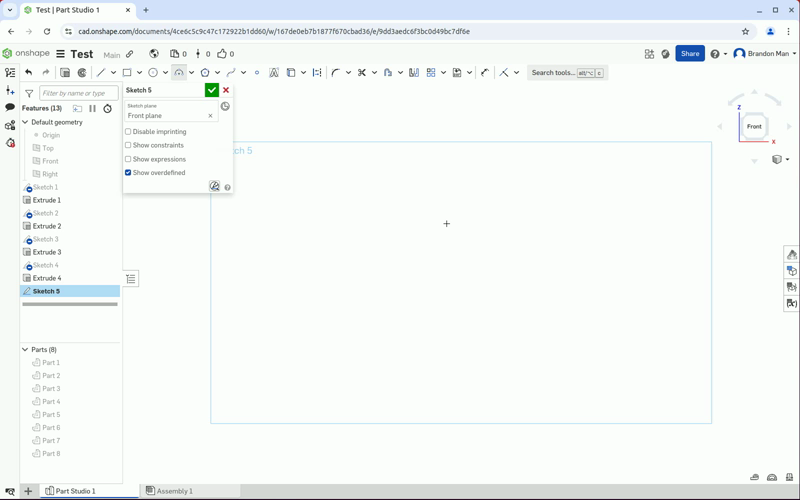
key_down(shift)
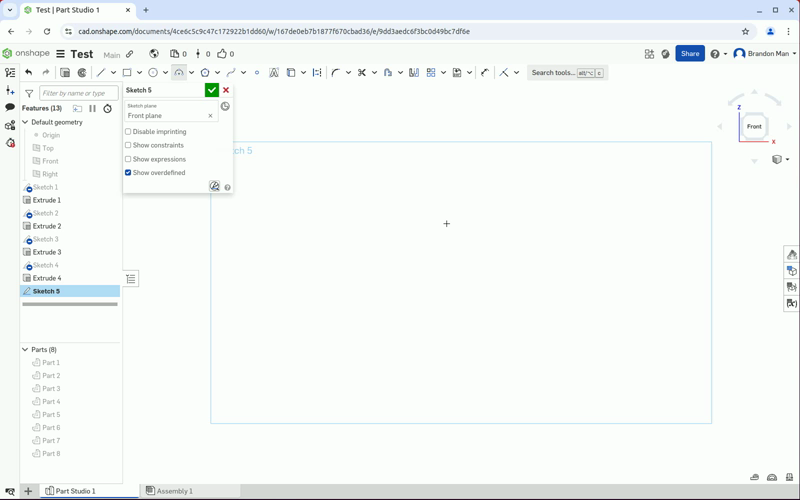
mouse_move(476, 223)
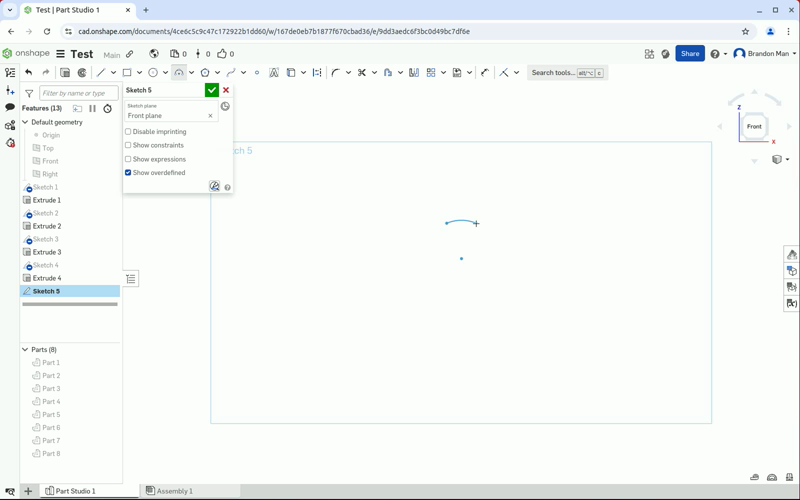
click(476, 223)
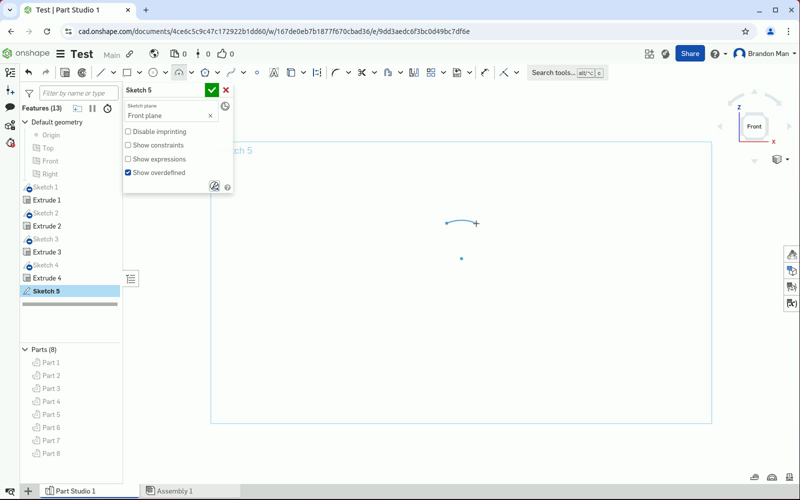
mouse_move(461, 210)
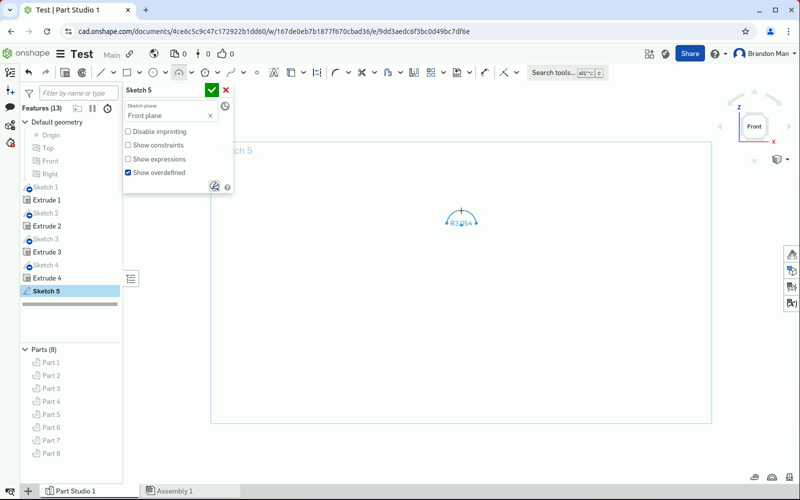
click(461, 210)
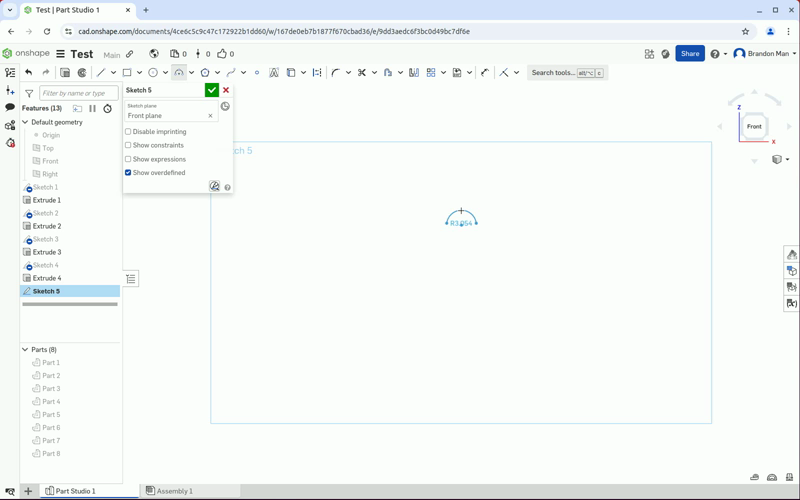
key_up(shift)
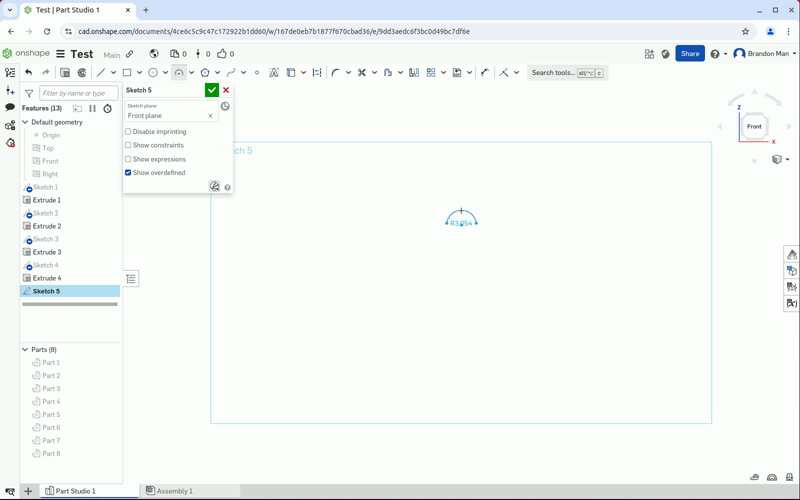
key(esc)
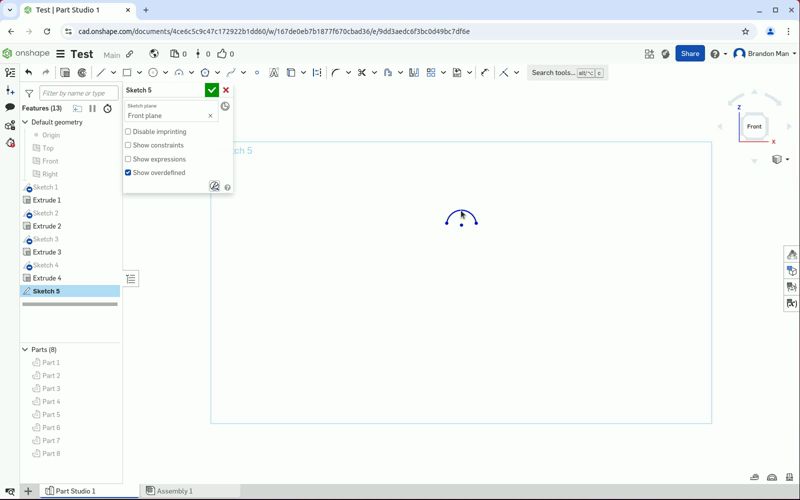
key(l)
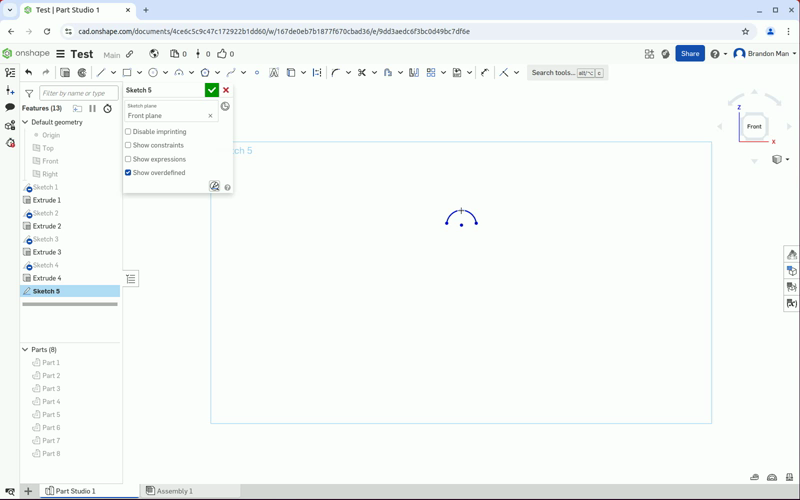
mouse_move(476, 223)
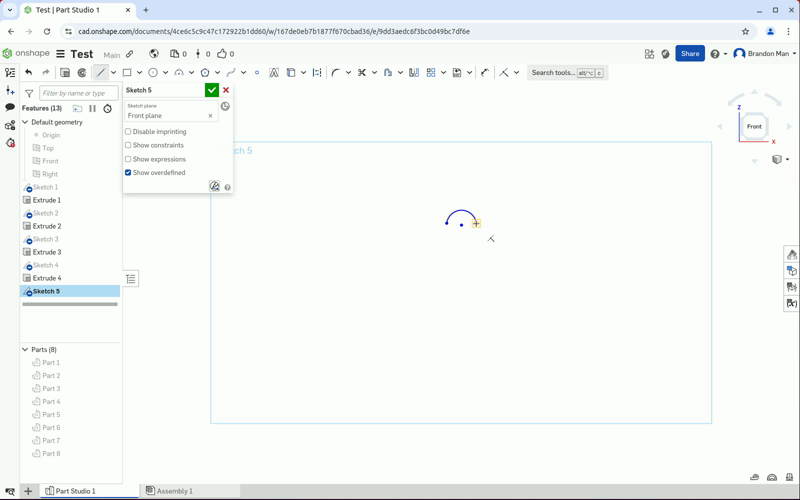
click(476, 223)
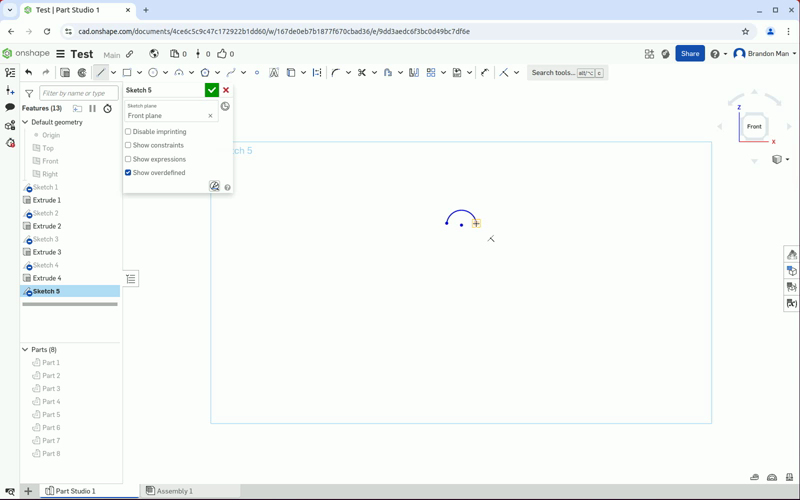
key_down(shift)
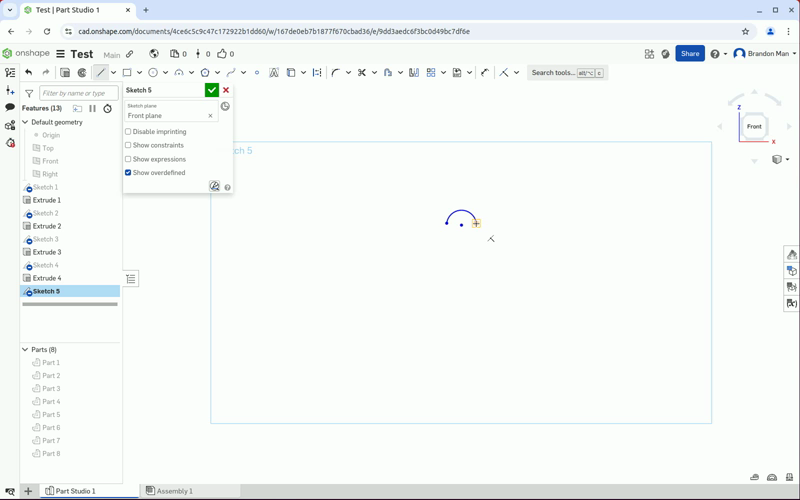
mouse_move(506, 223)
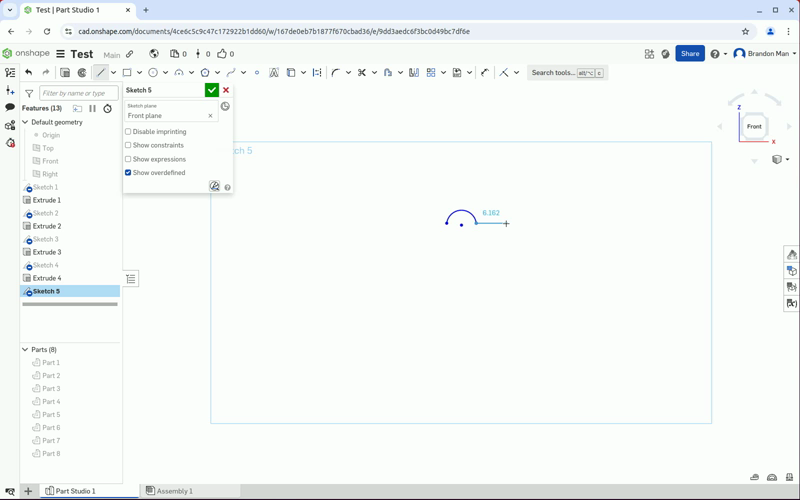
mouse_move(470, 176)
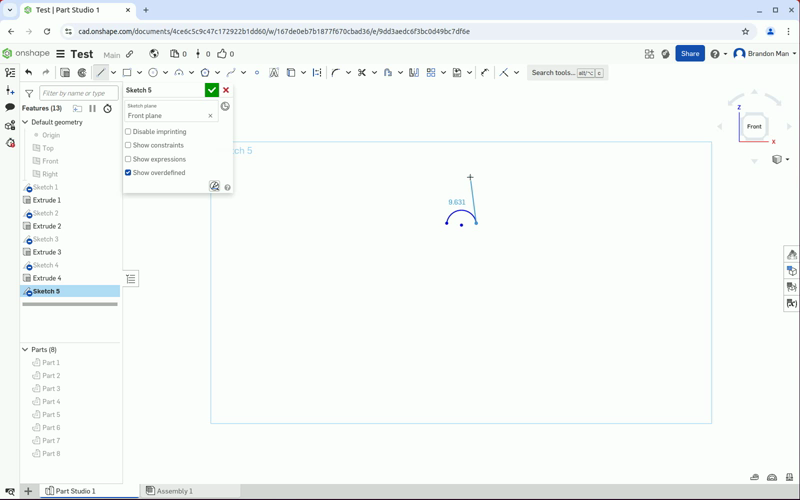
click(470, 176)
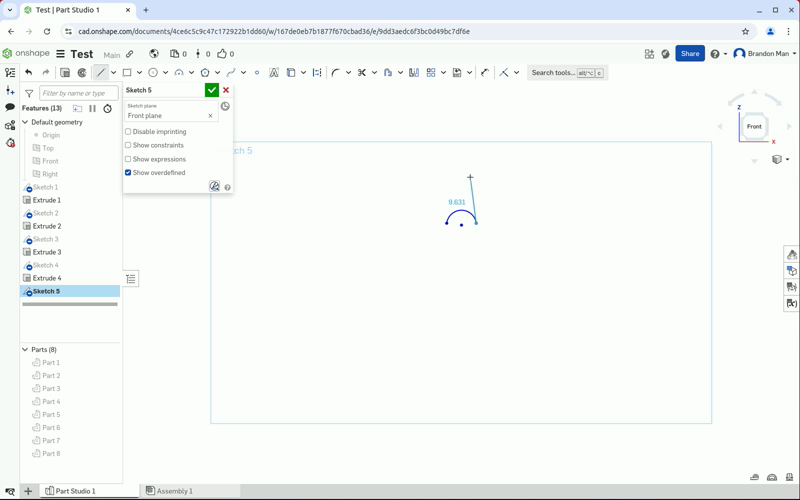
key_up(shift)
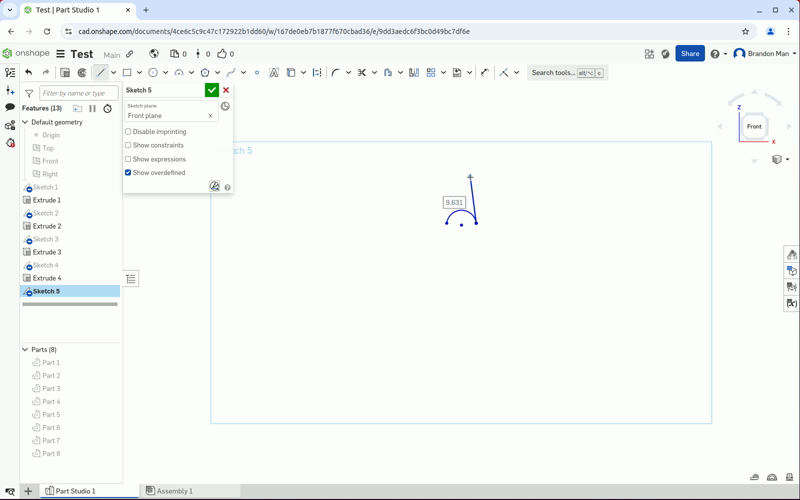
key(esc)
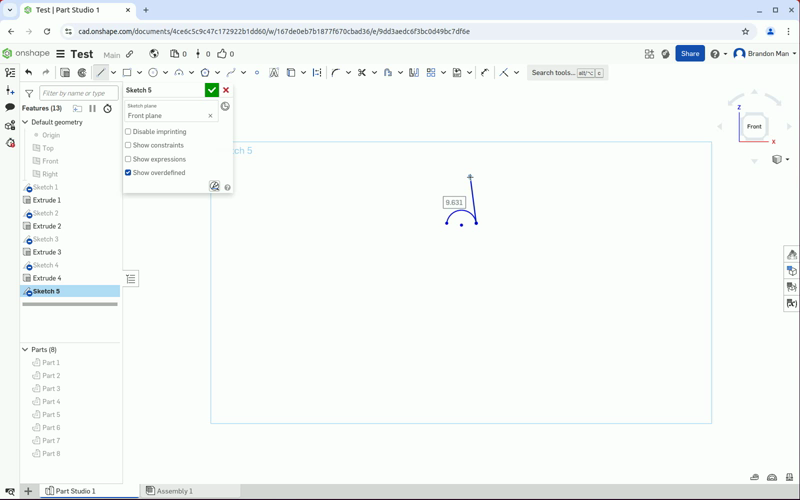
key(a)
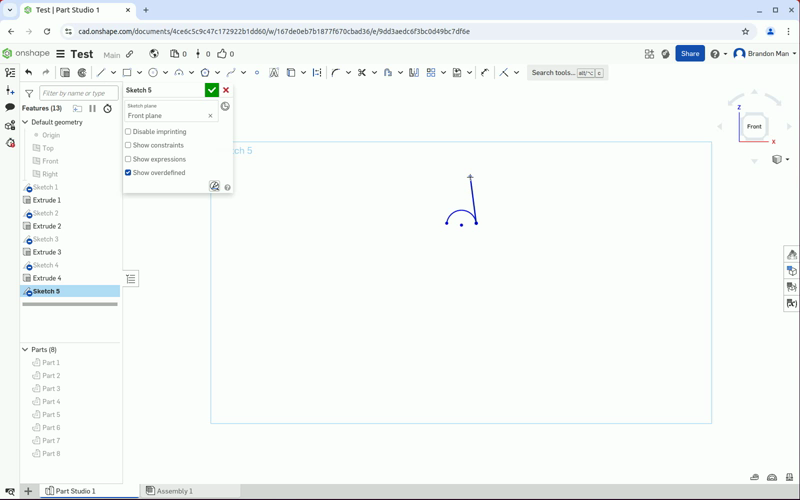
mouse_move(470, 176)
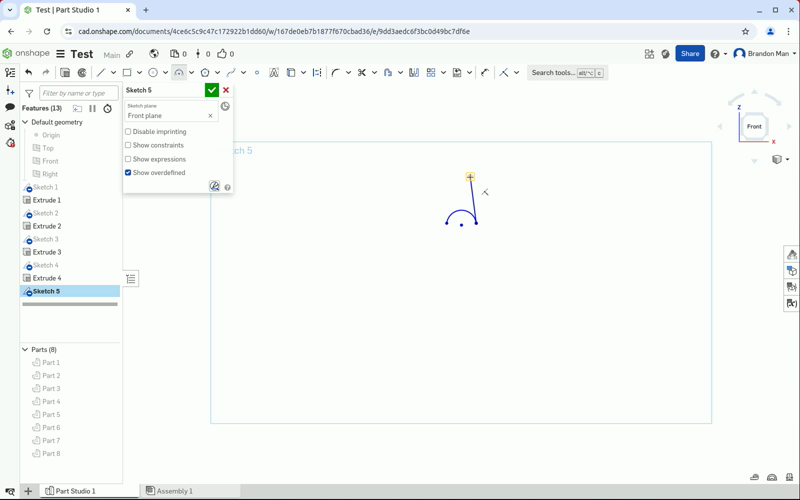
click(470, 176)
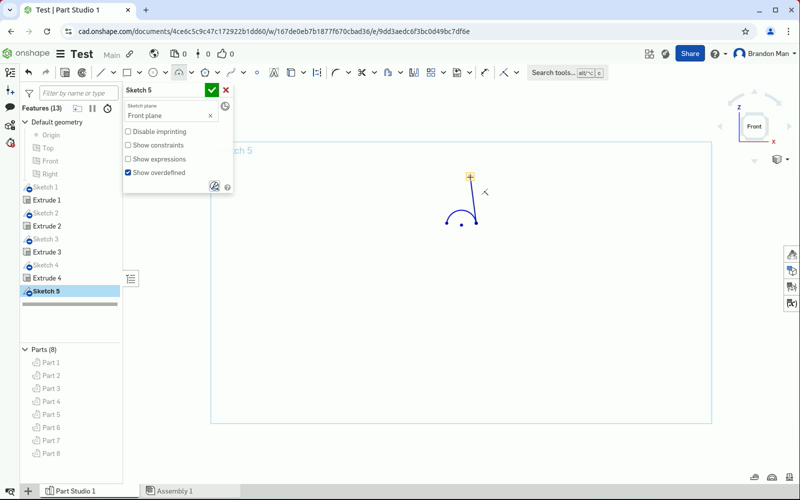
key_down(shift)
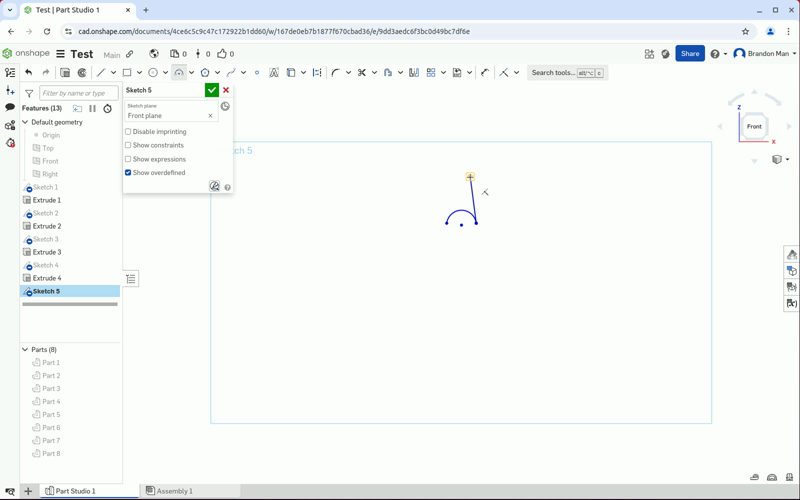
mouse_move(452, 176)
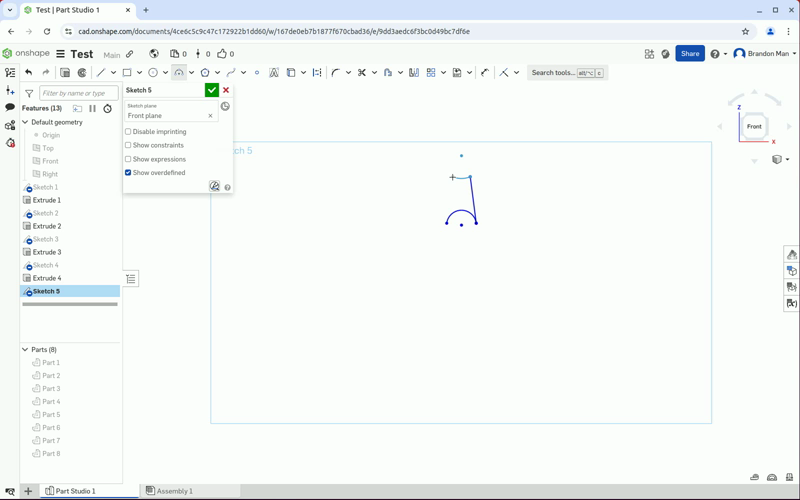
click(452, 176)
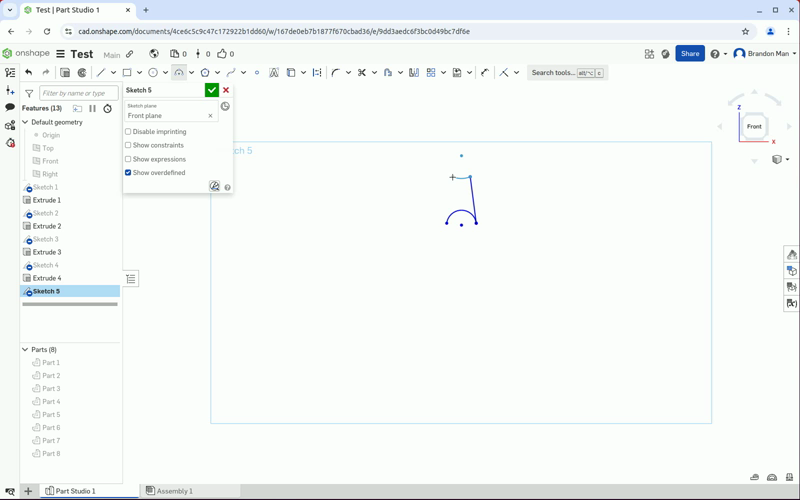
mouse_move(461, 186)
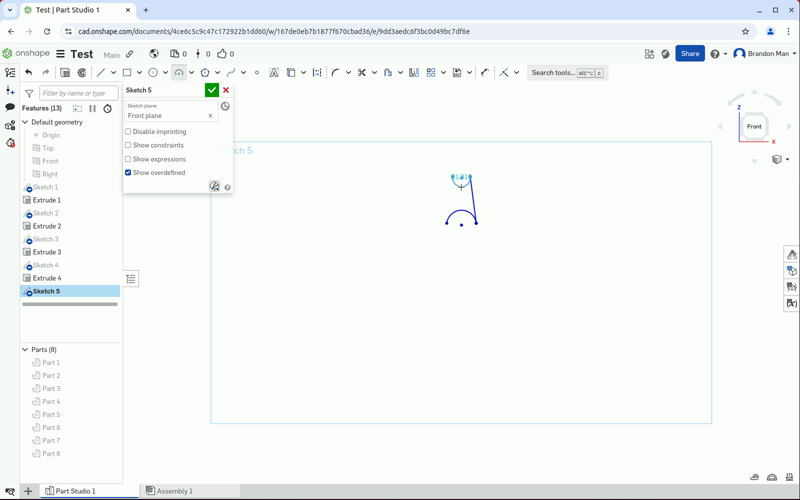
click(461, 186)
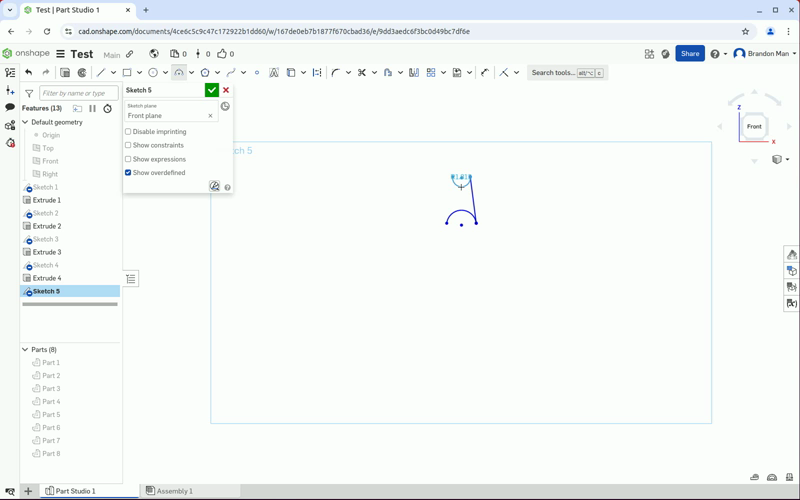
key_up(shift)
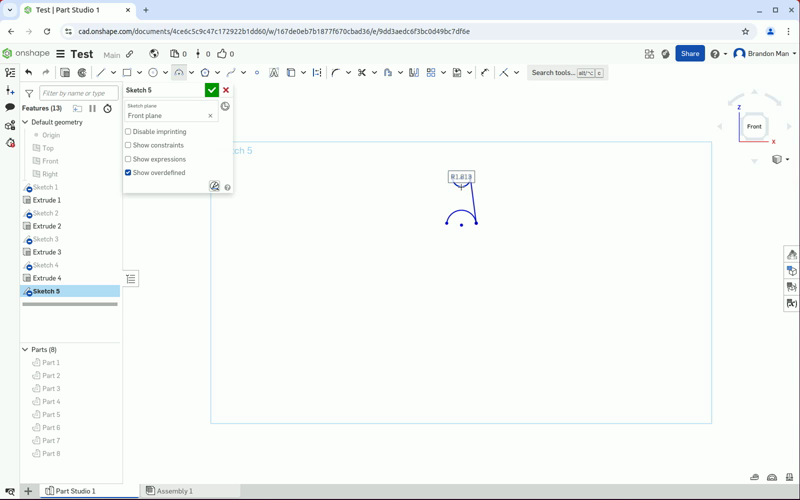
key(esc)
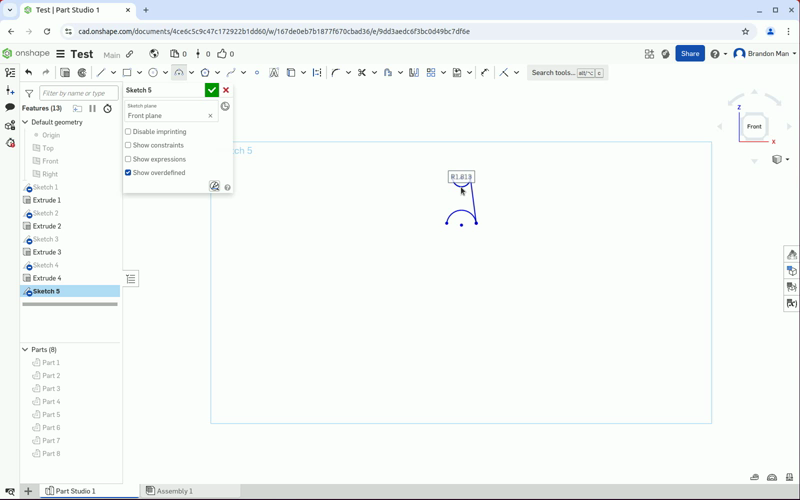
key(l)
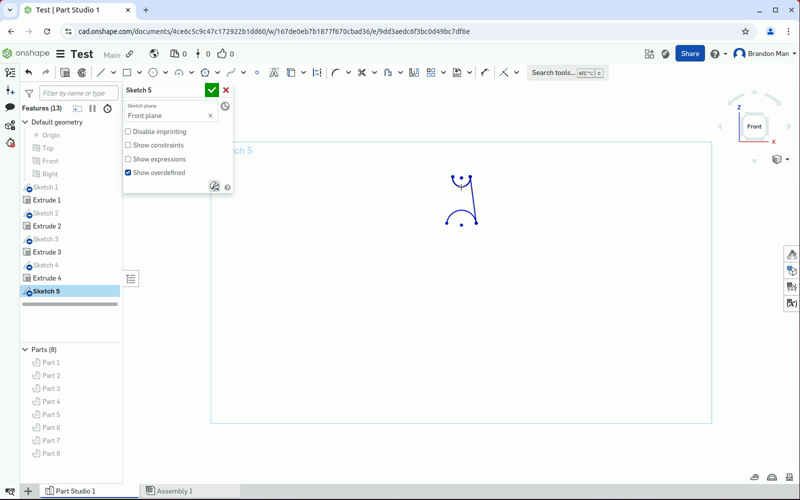
mouse_move(452, 176)
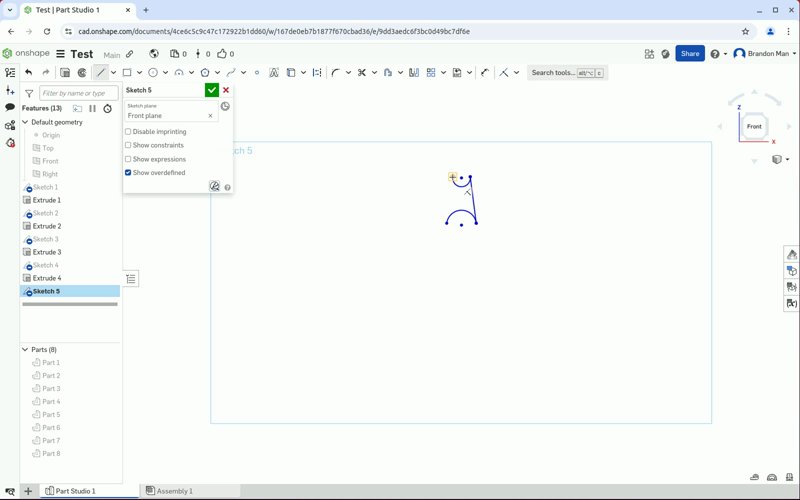
click(452, 176)
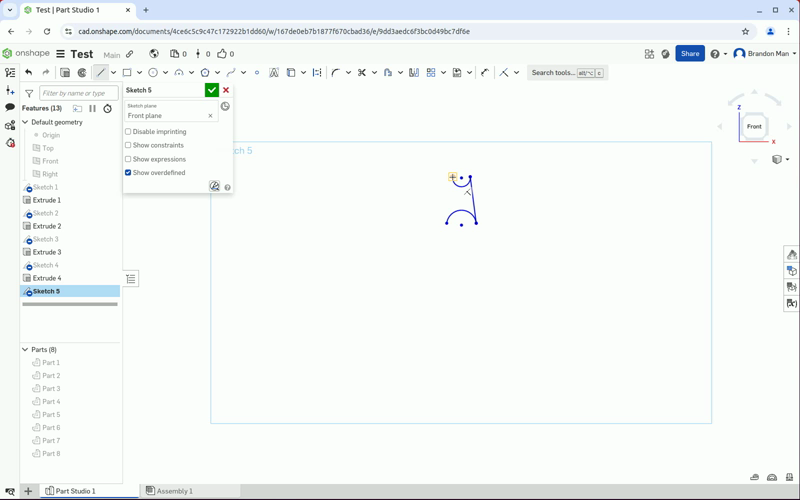
mouse_move(482, 176)
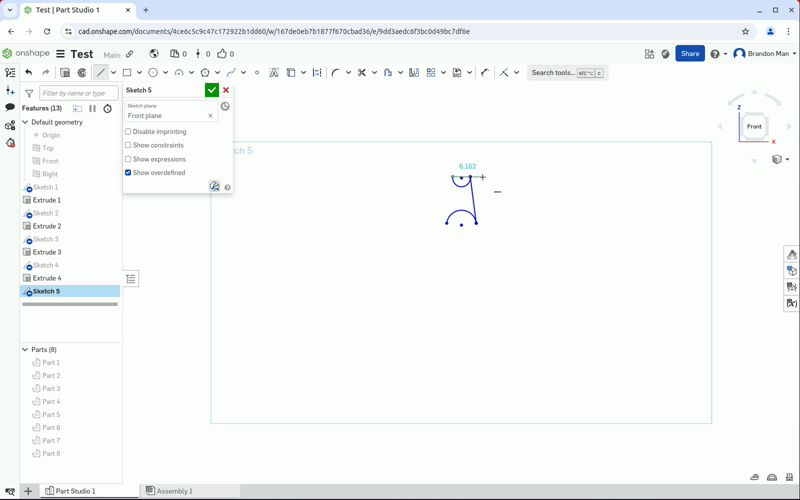
key_down(shift)
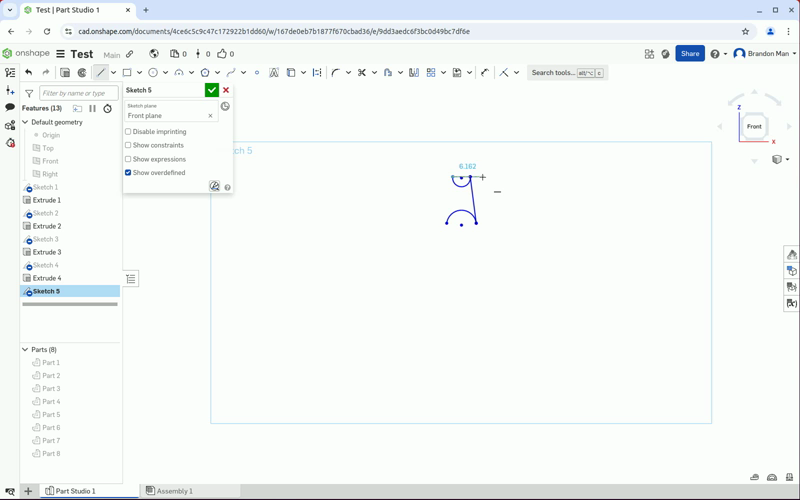
mouse_move(446, 223)
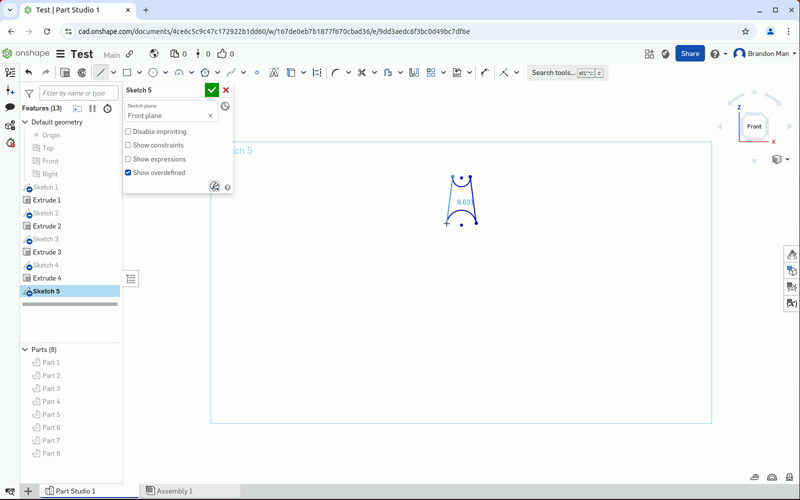
key_up(shift)
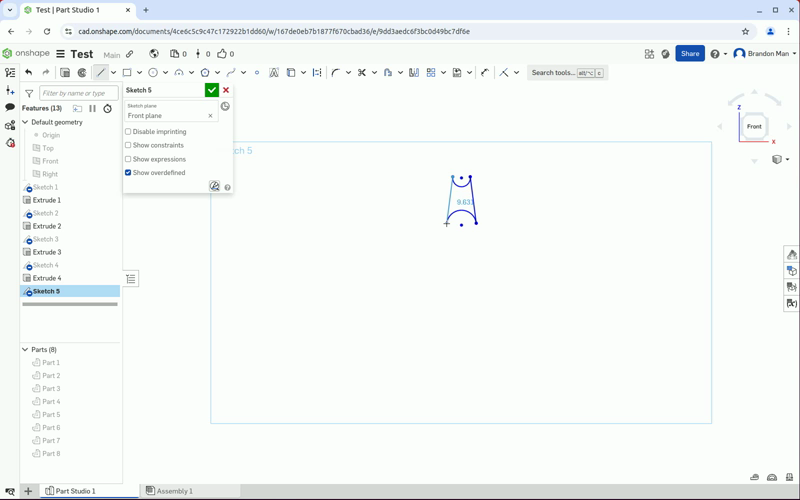
click(446, 223)
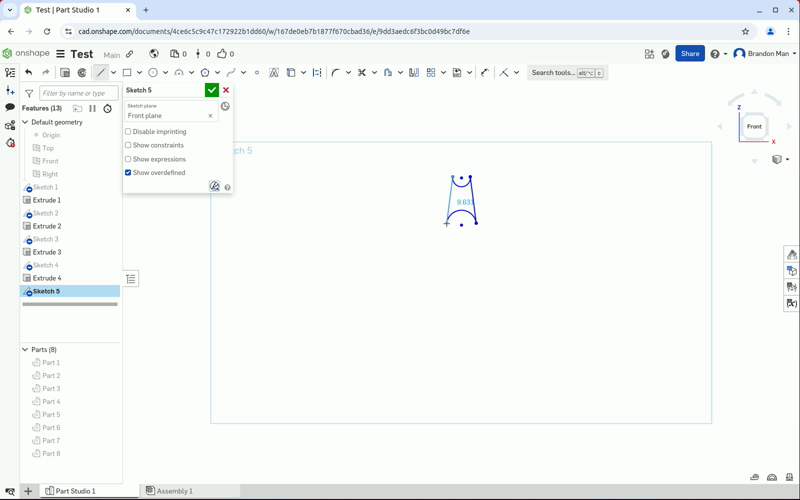
key(esc)
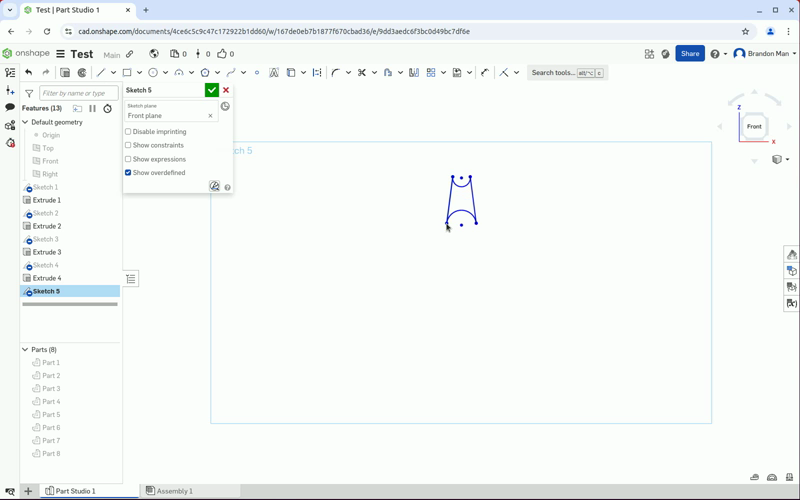
key(c)
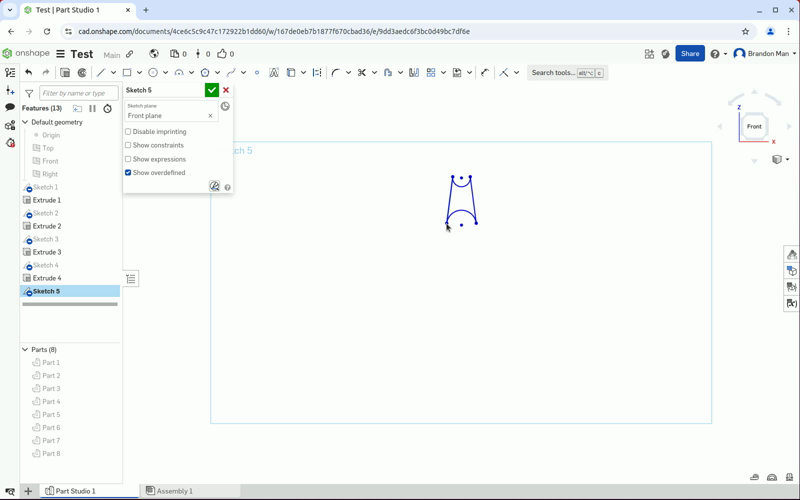
key_down(shift)
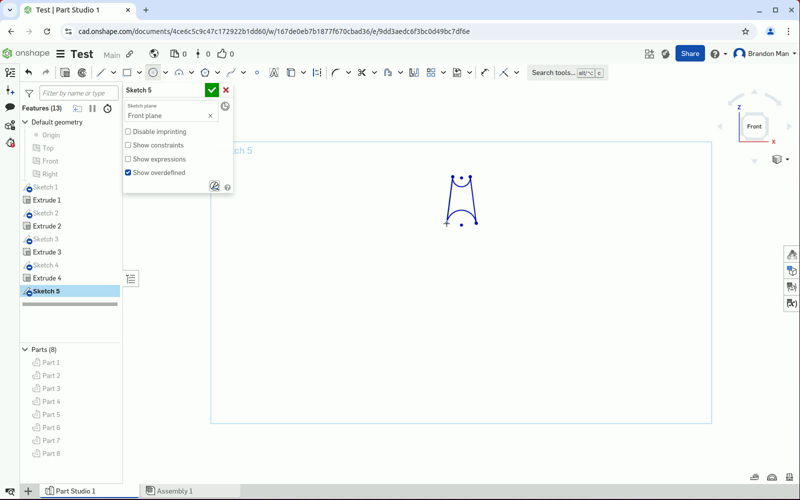
mouse_move(458, 191)
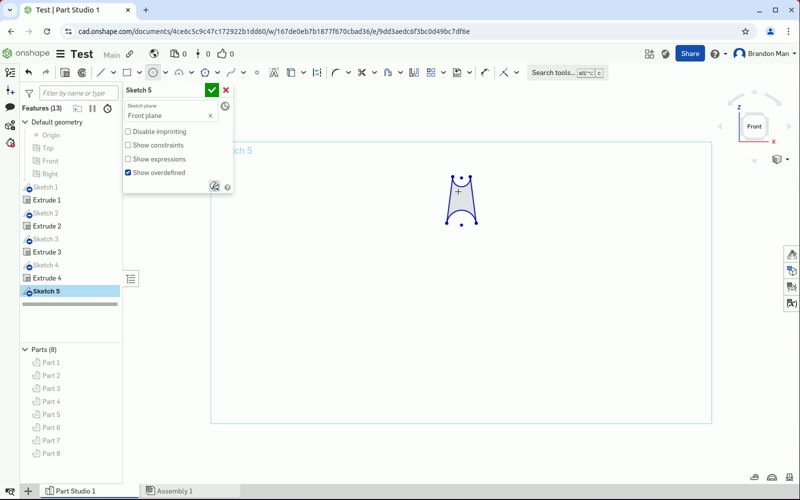
click(458, 191)
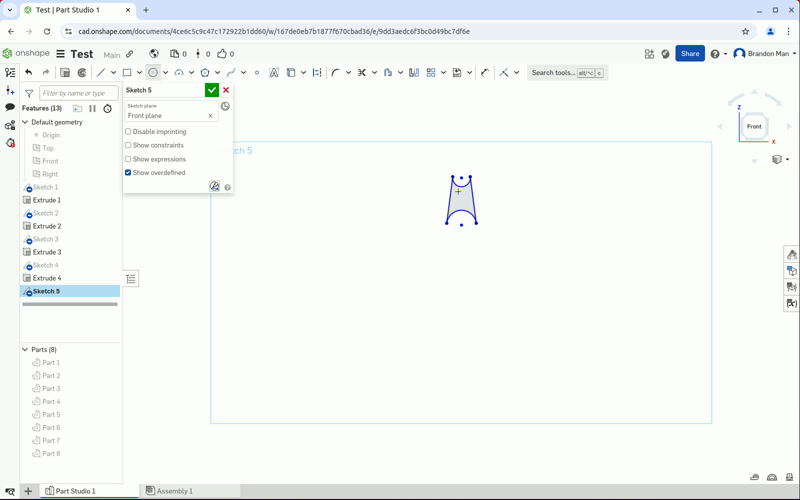
key_up(shift)
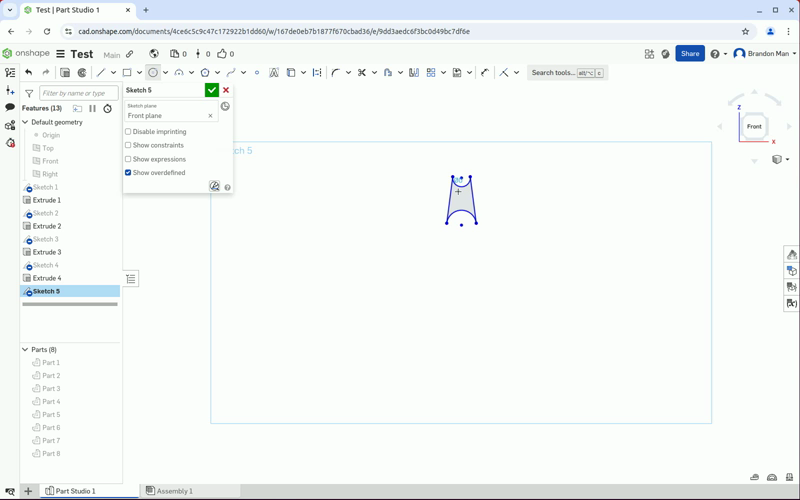
mouse_move(461, 191)
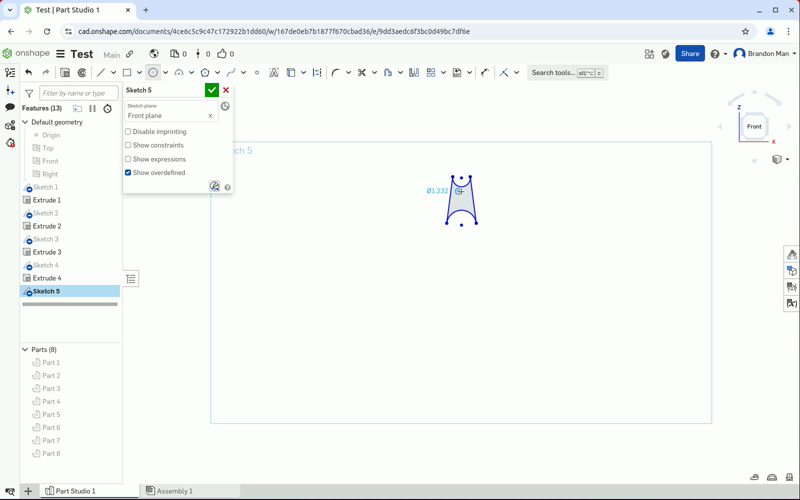
scroll(6)
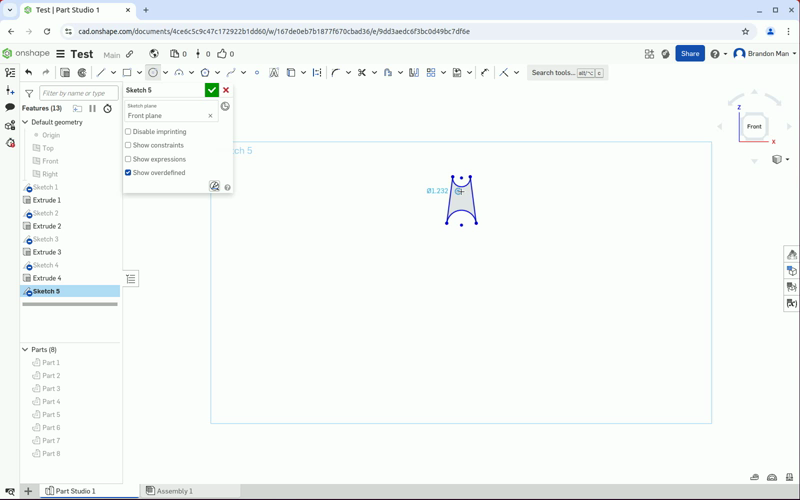
scroll(6)
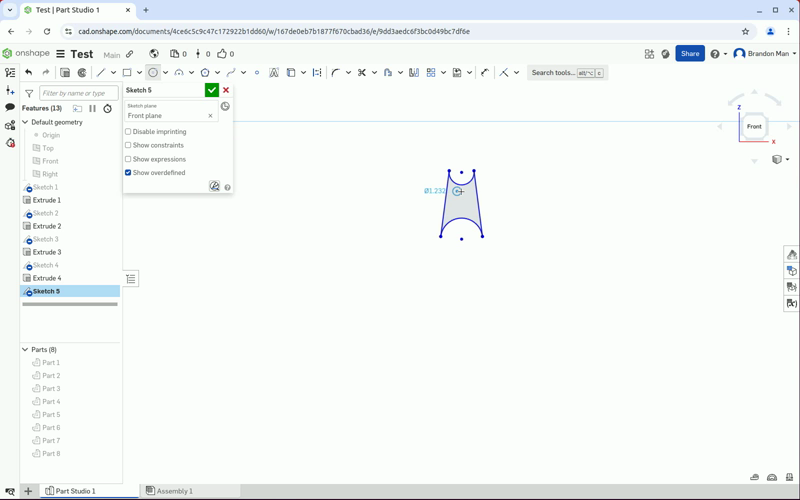
scroll(6)
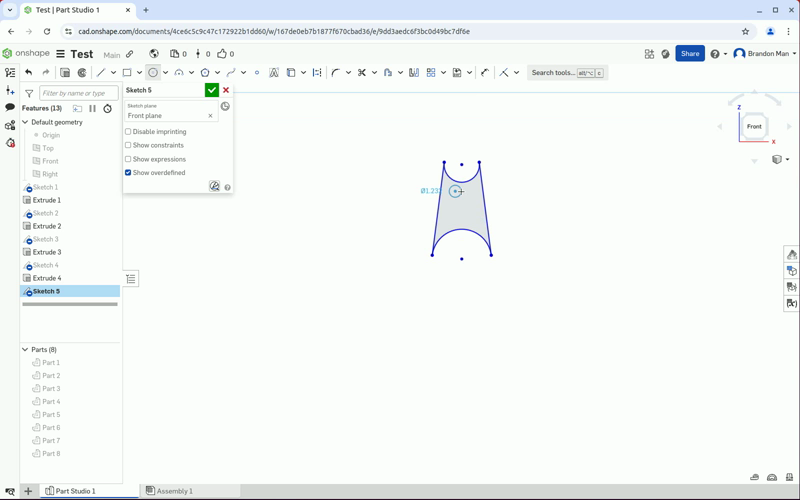
scroll(6)
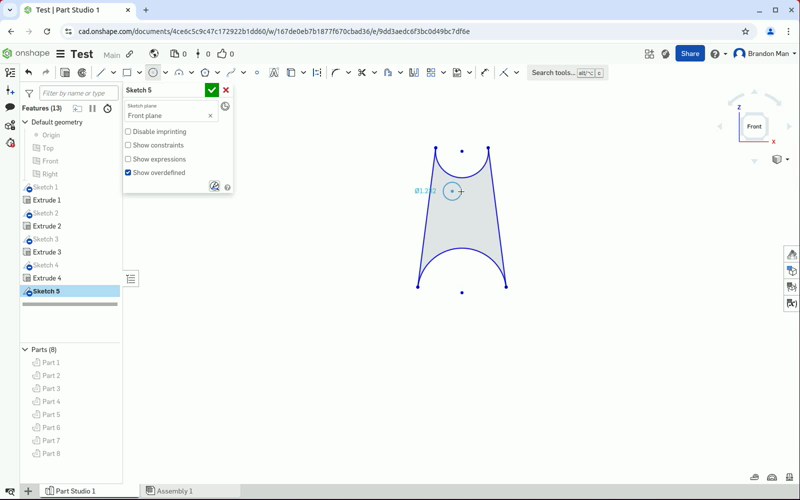
scroll(6)
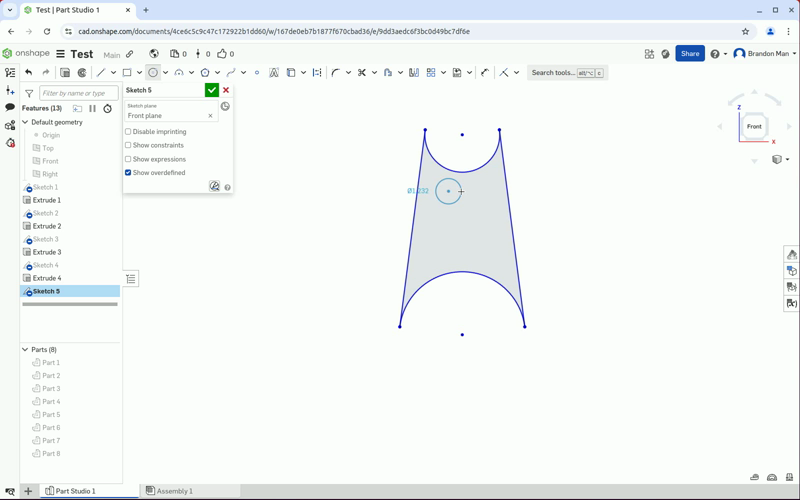
scroll(6)
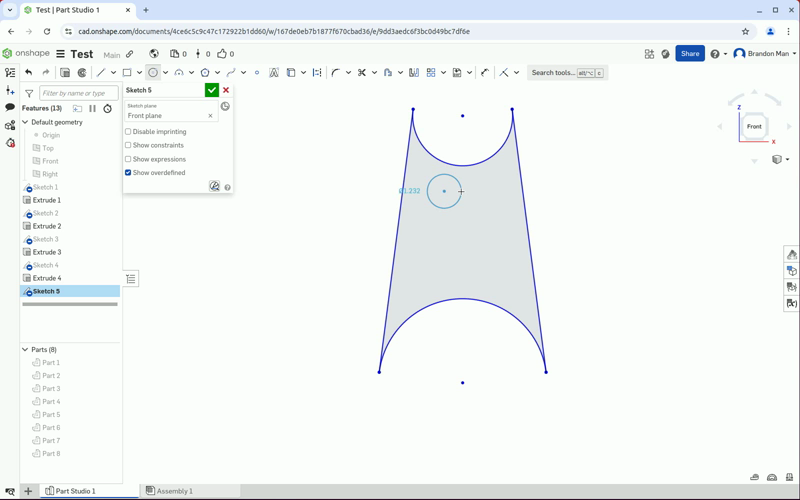
scroll(6)
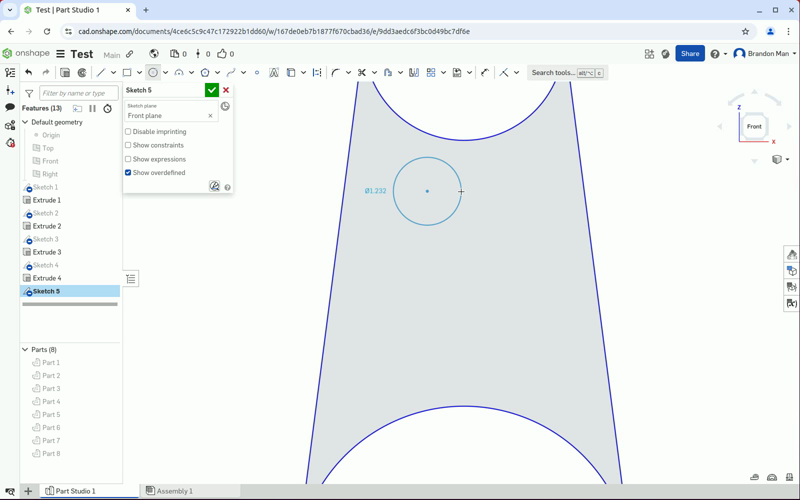
click(461, 191)
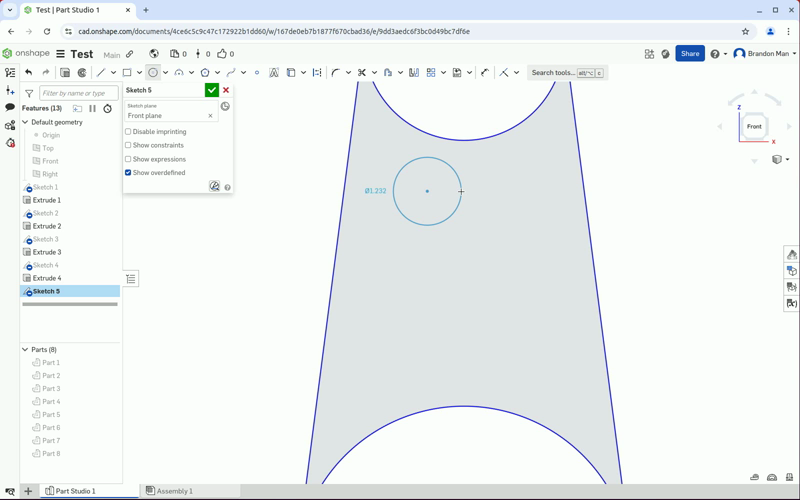
scroll(-6)
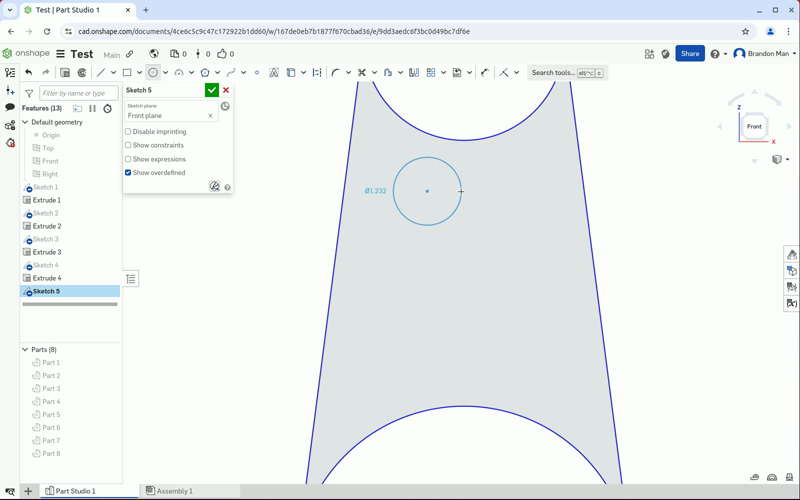
scroll(-6)
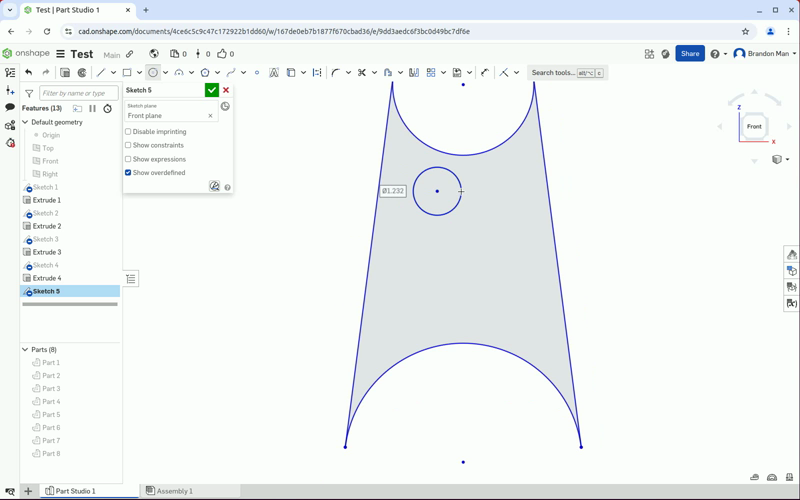
scroll(-6)
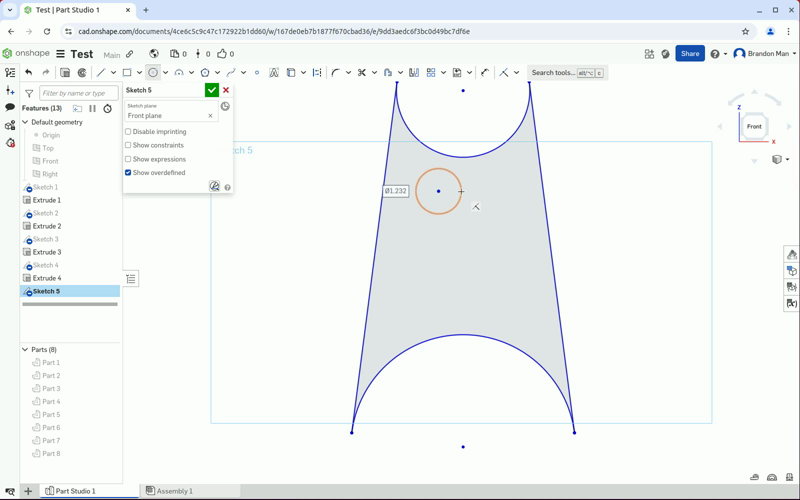
scroll(-6)
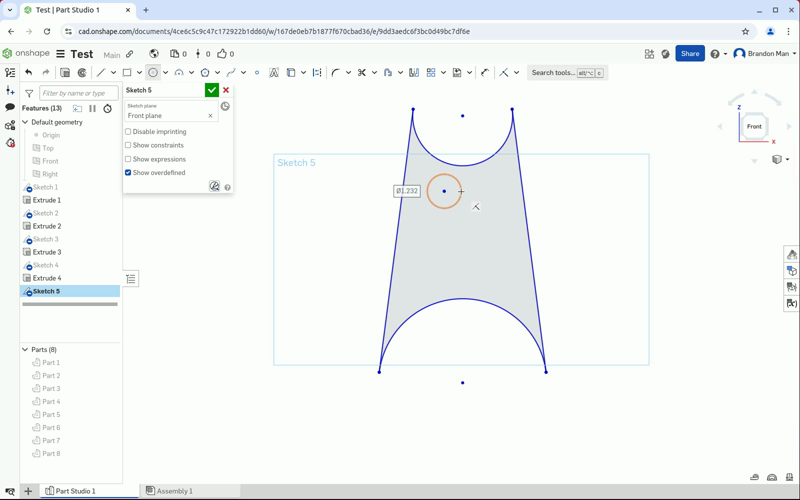
scroll(-6)
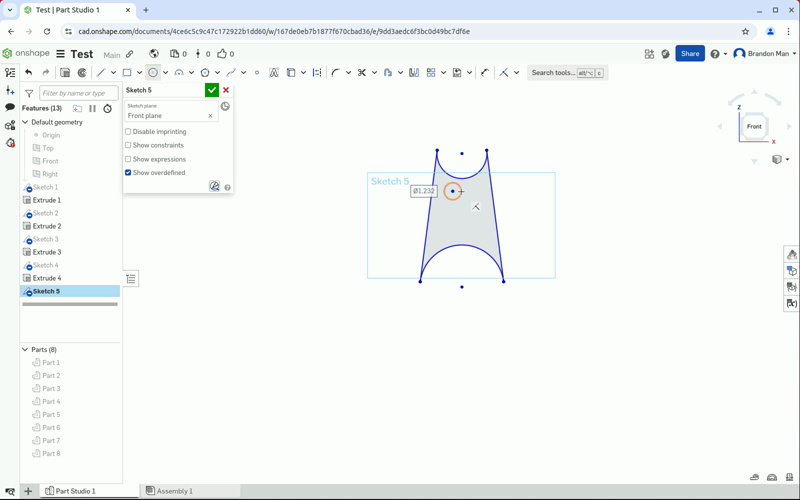
scroll(-6)
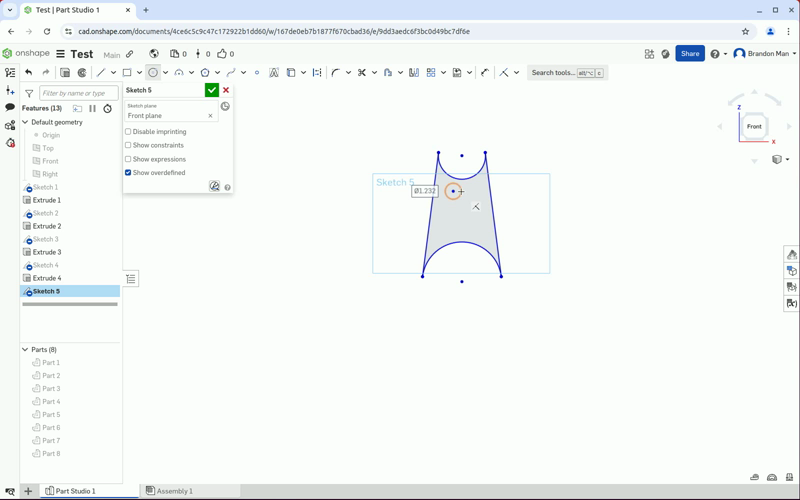
scroll(-6)
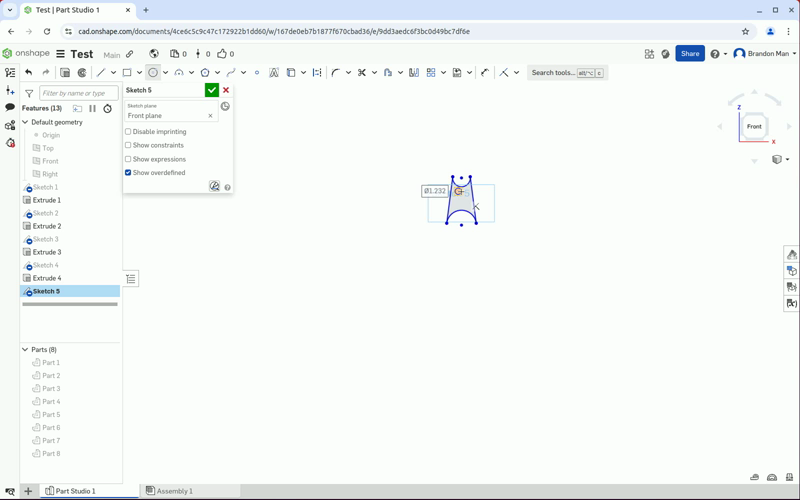
key(esc)
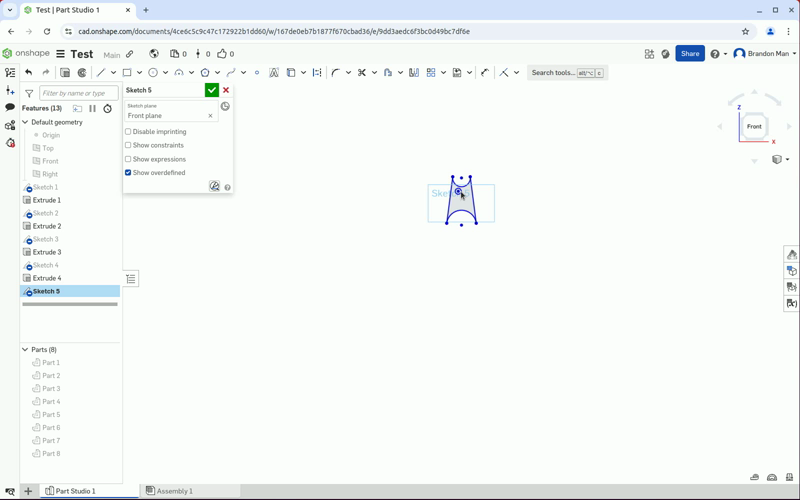
mouse_move(454, 197)
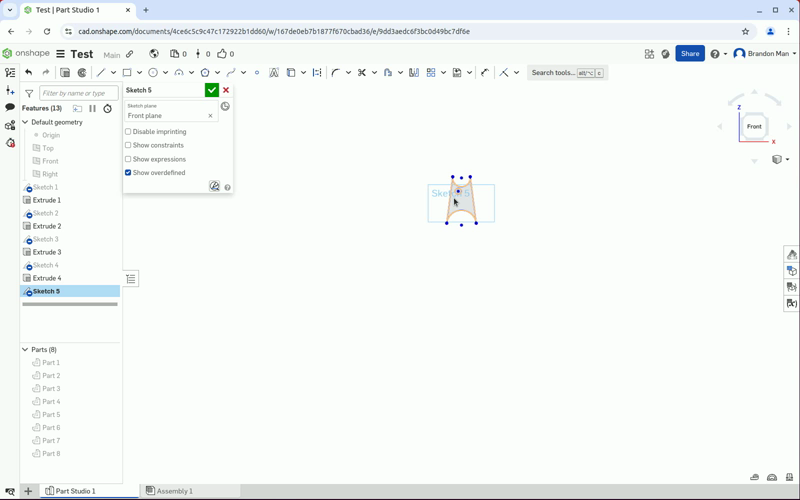
scroll(6)
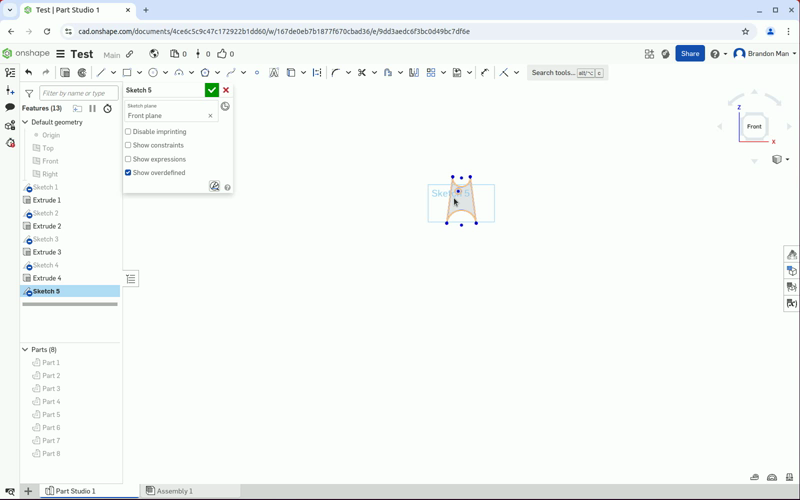
scroll(6)
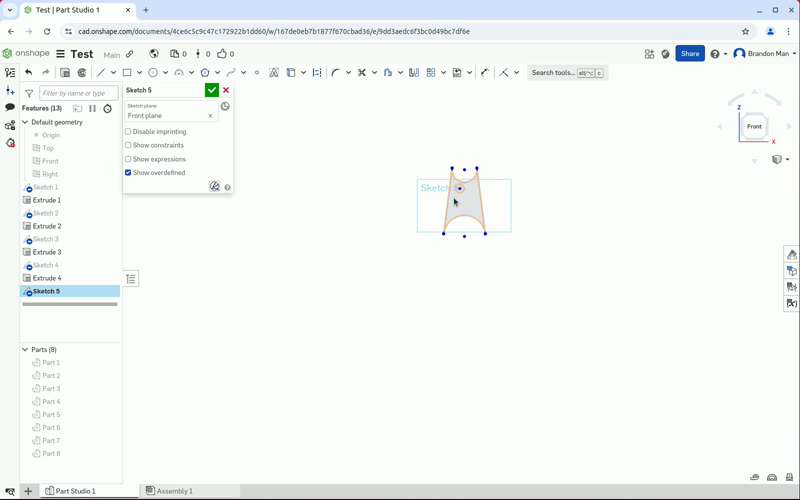
scroll(6)
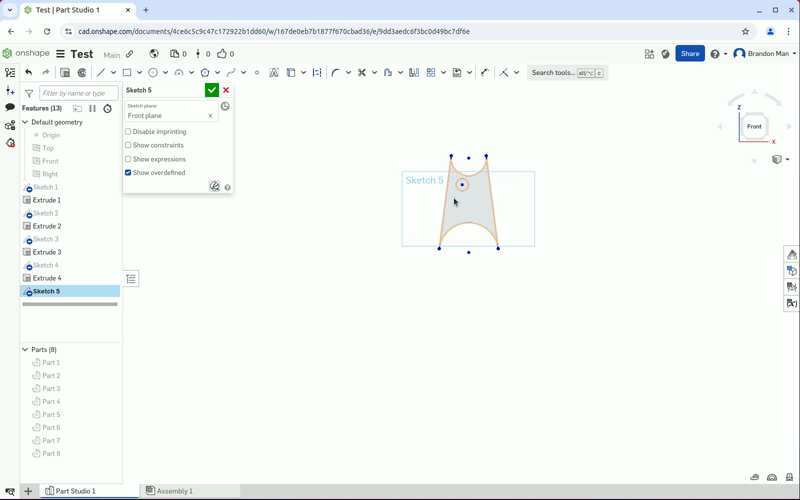
scroll(6)
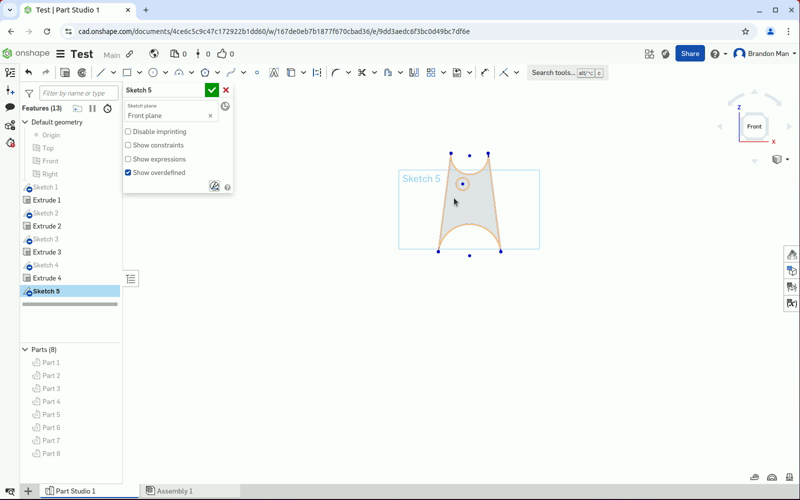
scroll(6)
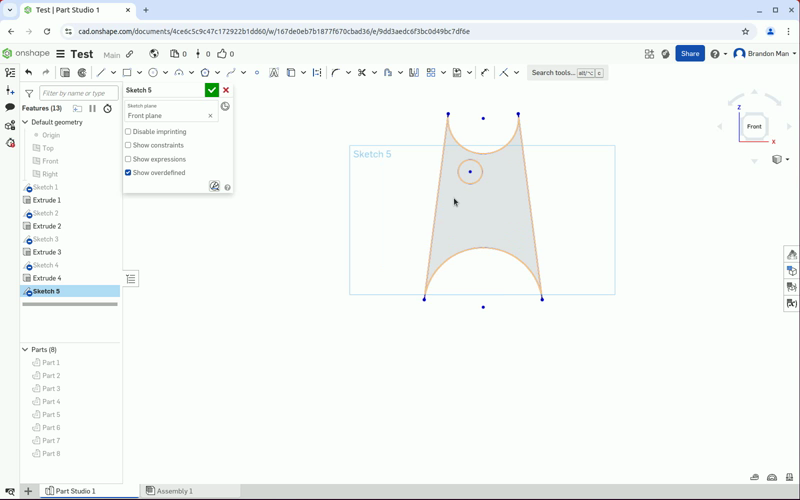
scroll(6)
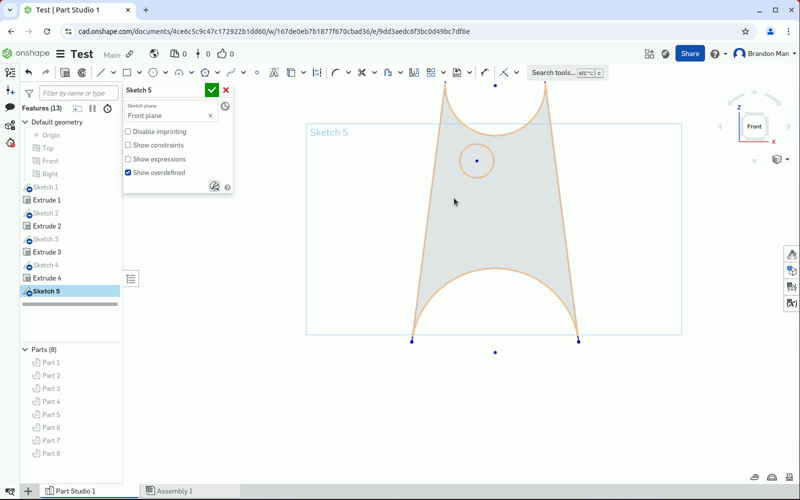
scroll(6)
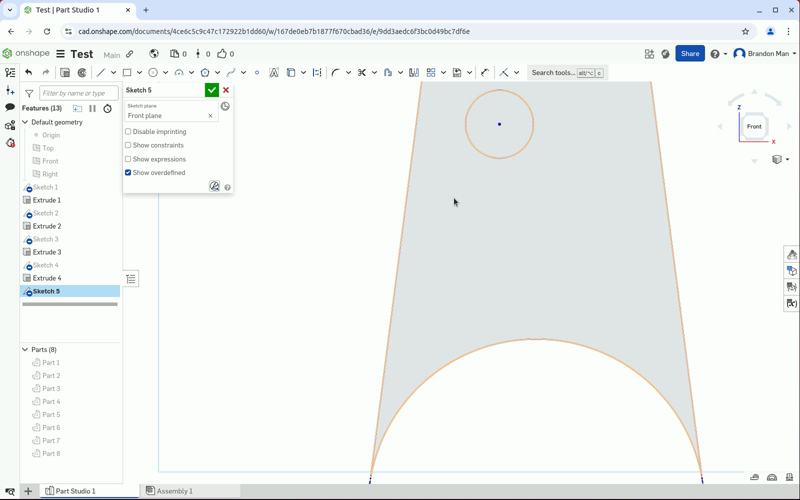
click(454, 197)
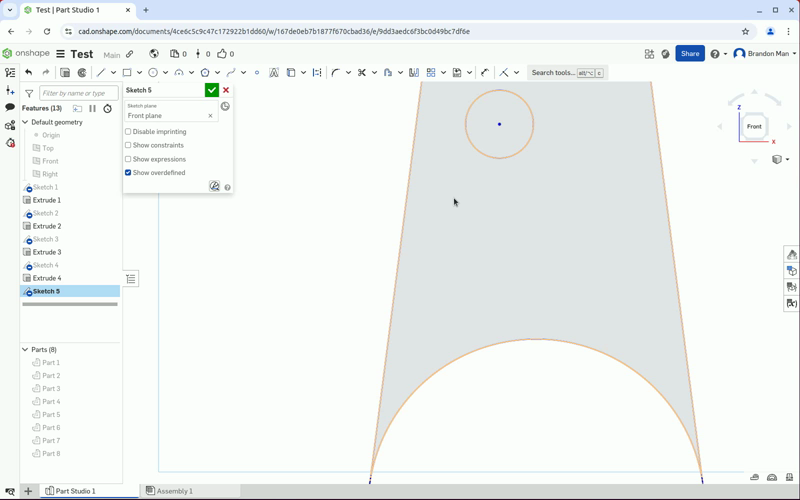
scroll(-6)
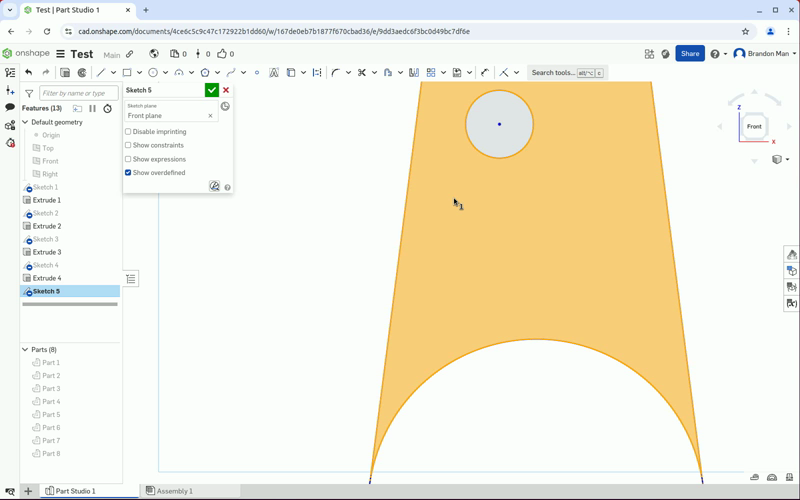
scroll(-6)
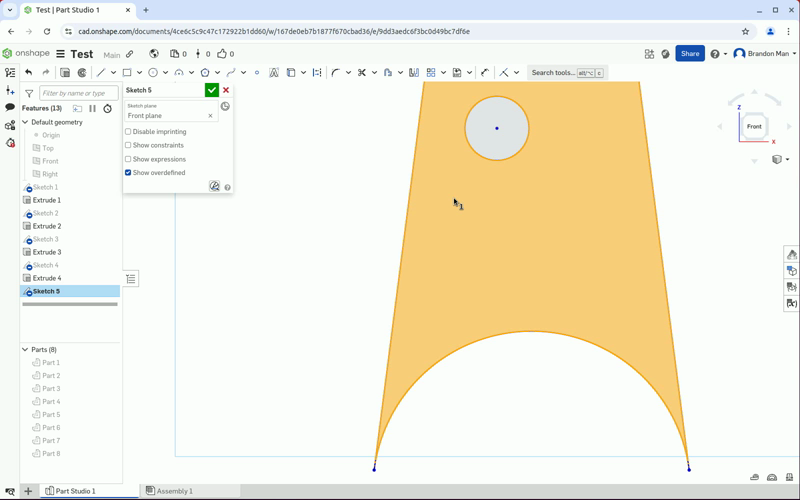
scroll(-6)
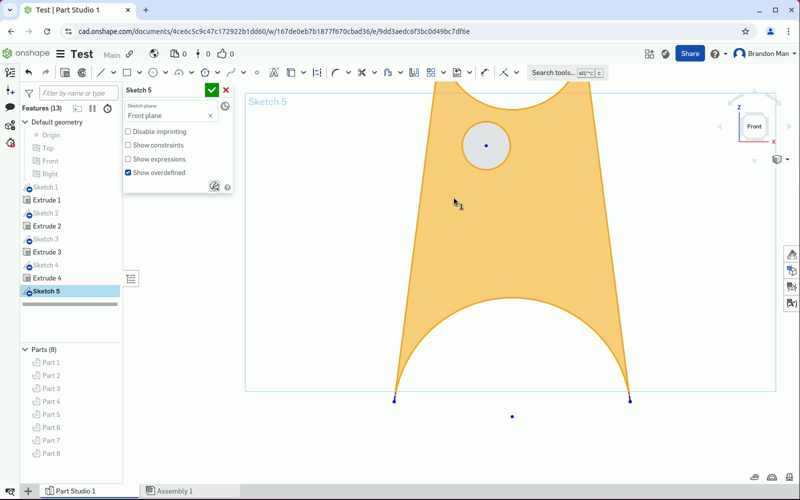
scroll(-6)
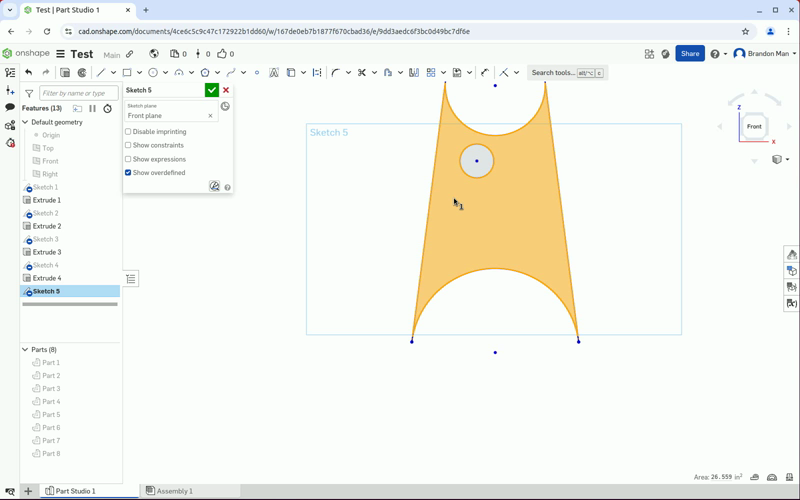
scroll(-6)
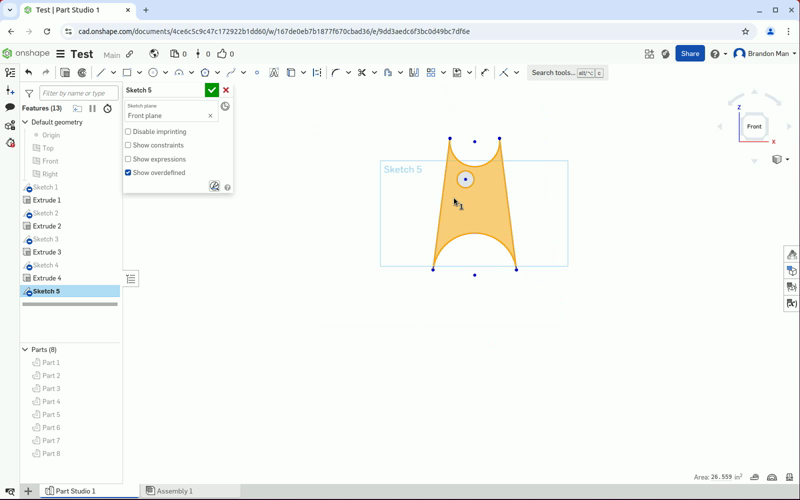
scroll(-6)
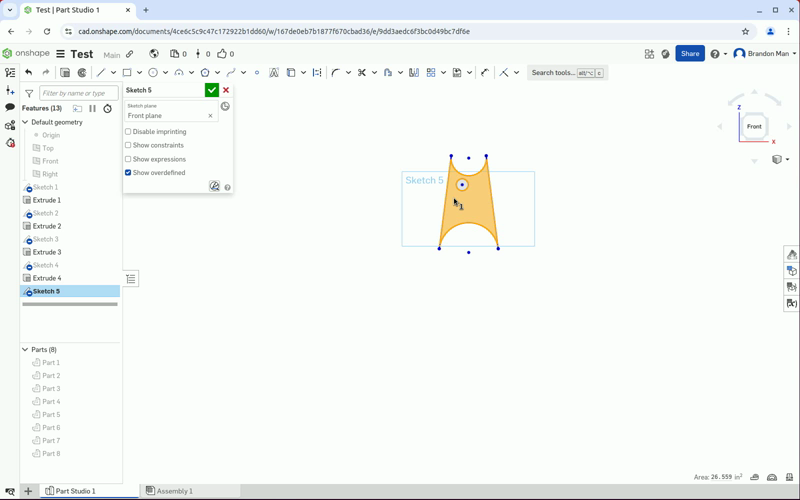
scroll(-6)
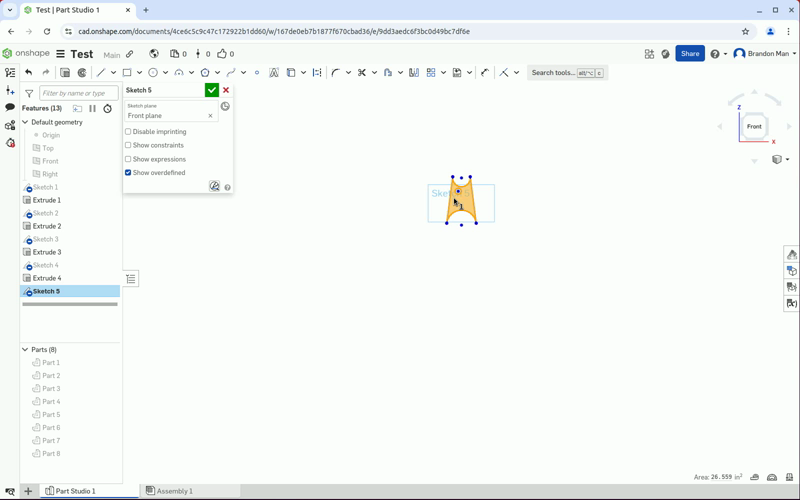
mouse_move(73, 352)
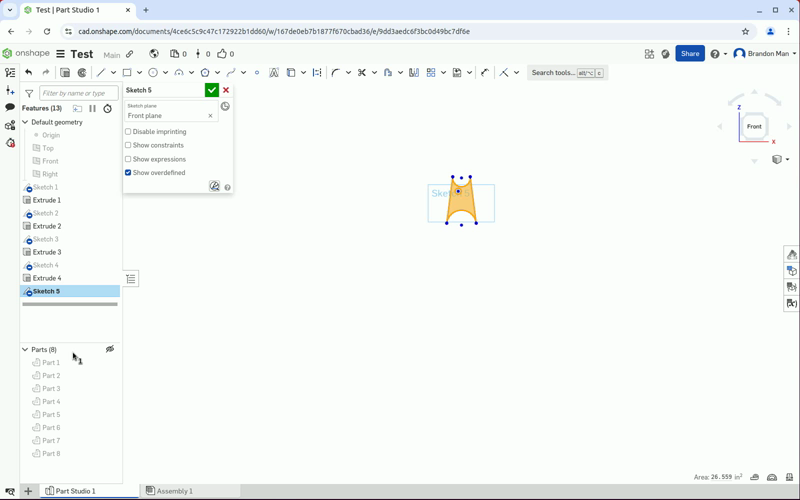
key(shift+y)
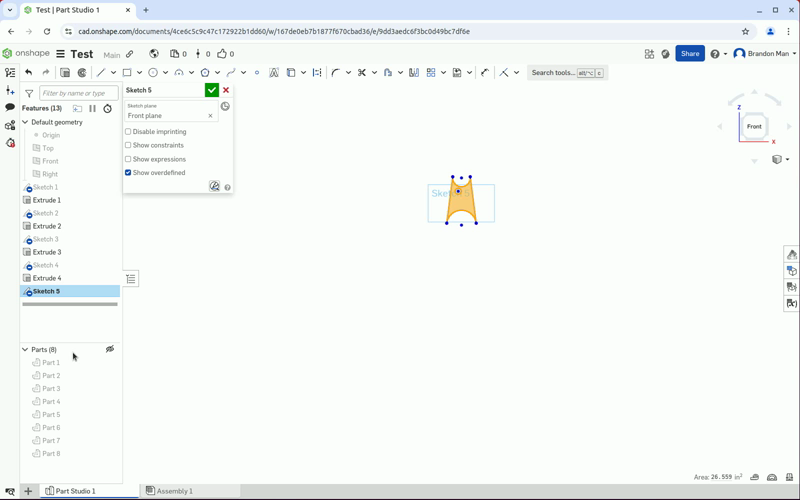
key(shift+e)
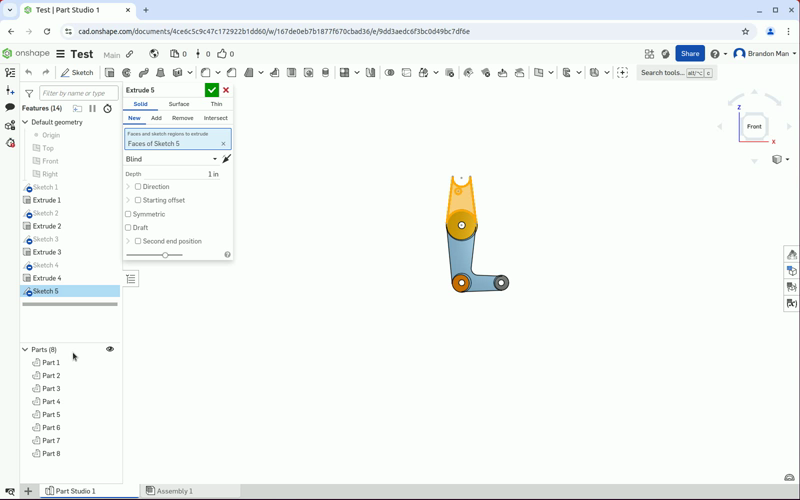
mouse_move(143, 106)
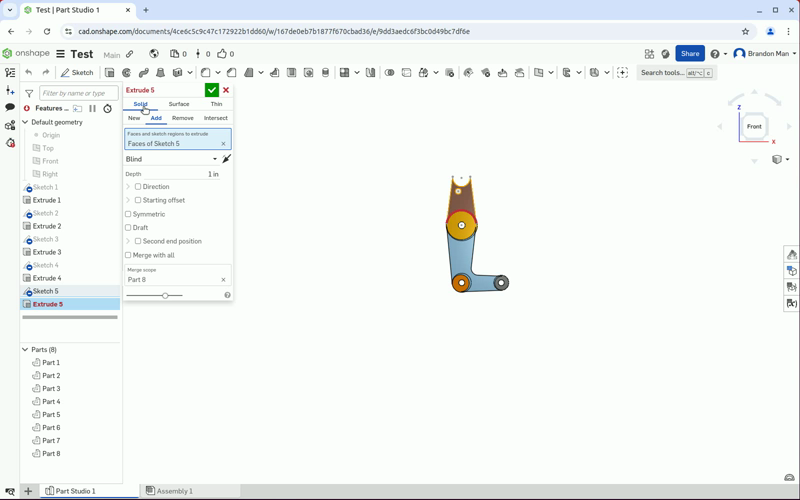
click(143, 106)
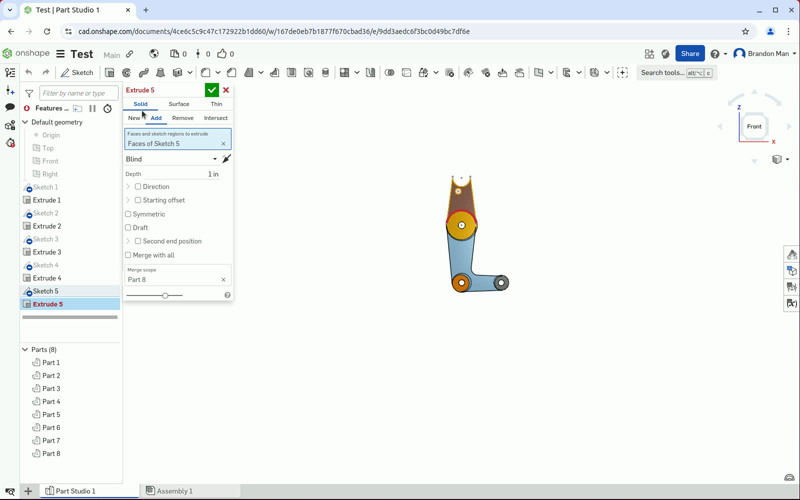
mouse_move(137, 120)
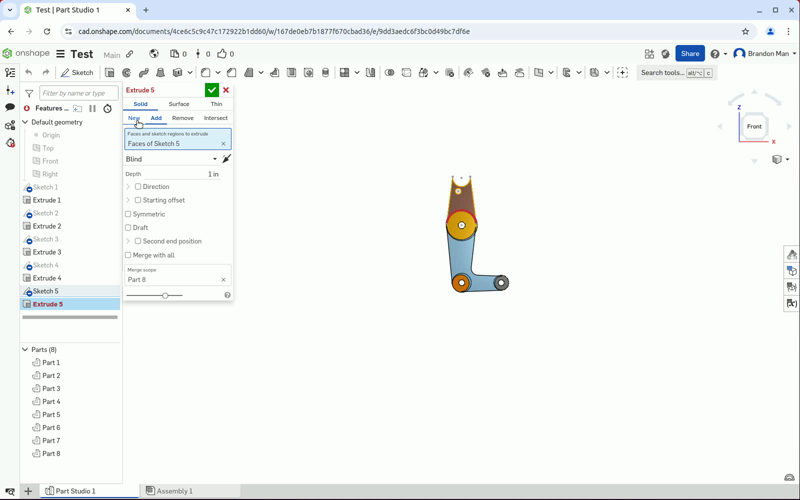
click(137, 120)
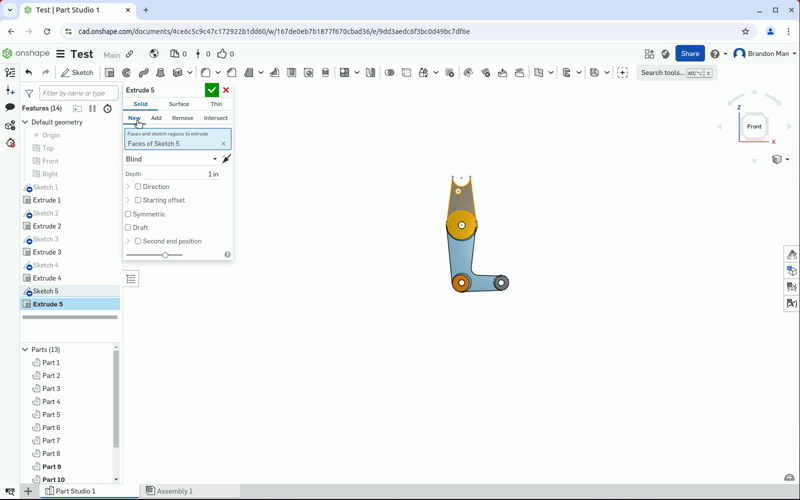
key(tab, 4)
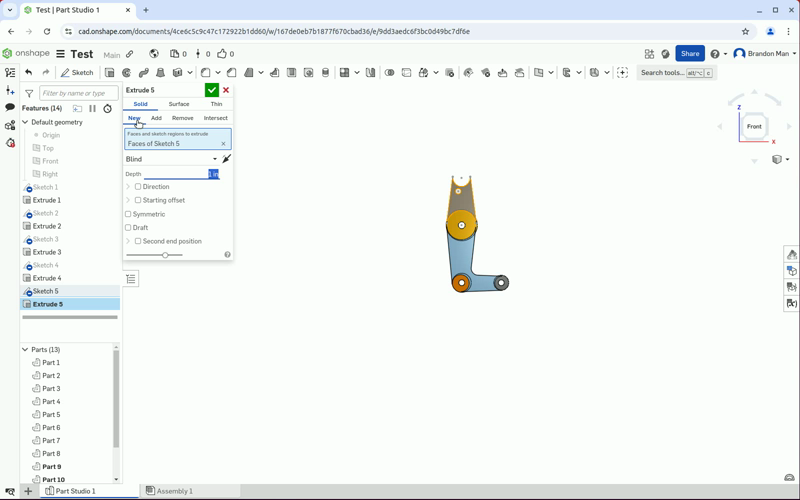
text(0.481)
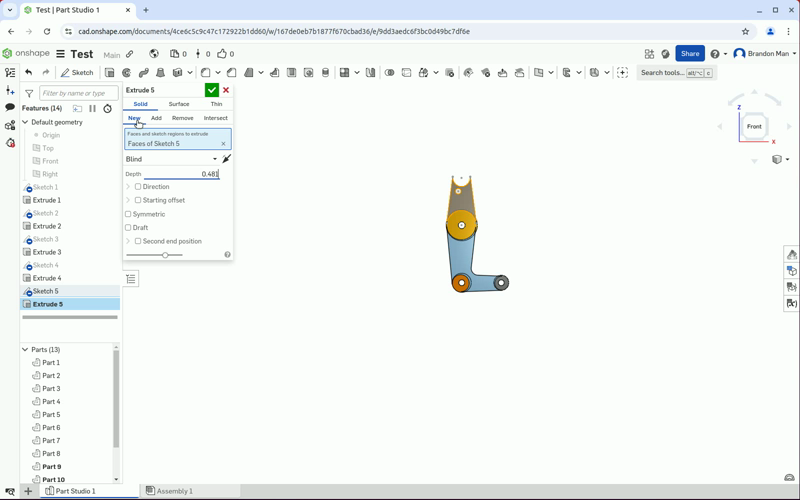
key(enter)
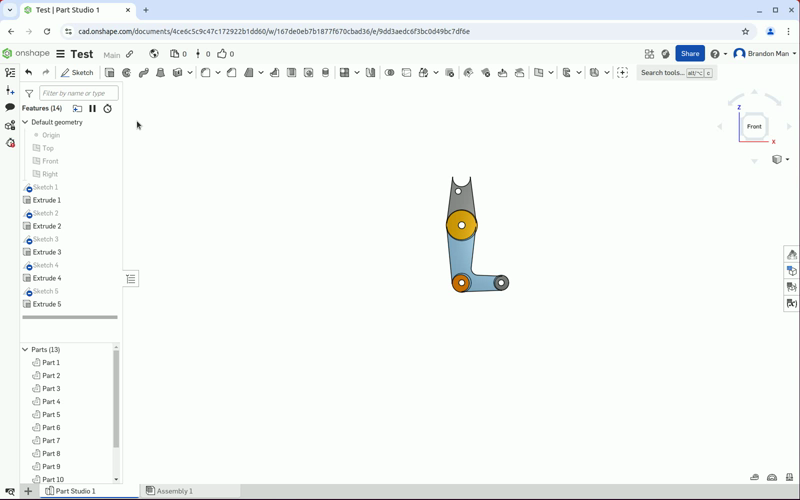
key(shift+h)
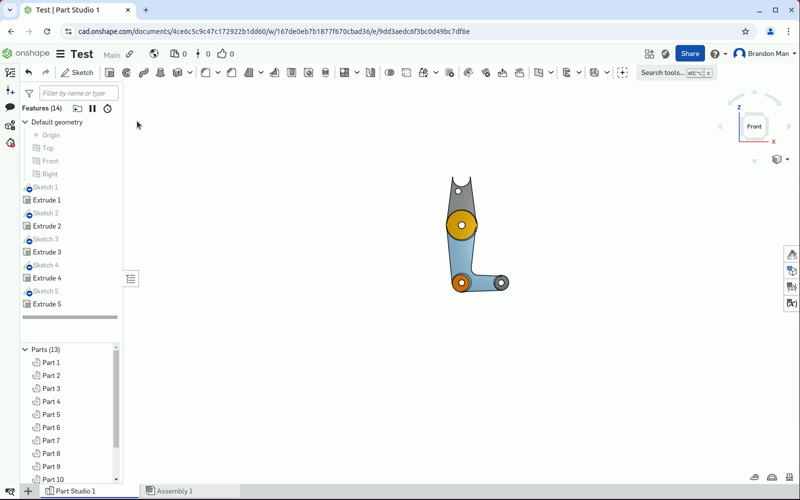
key(shift+h)
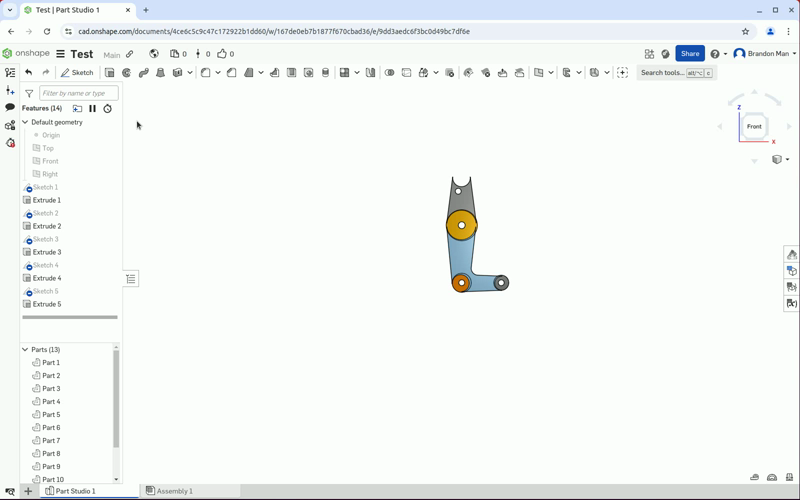
mouse_move(73, 189)
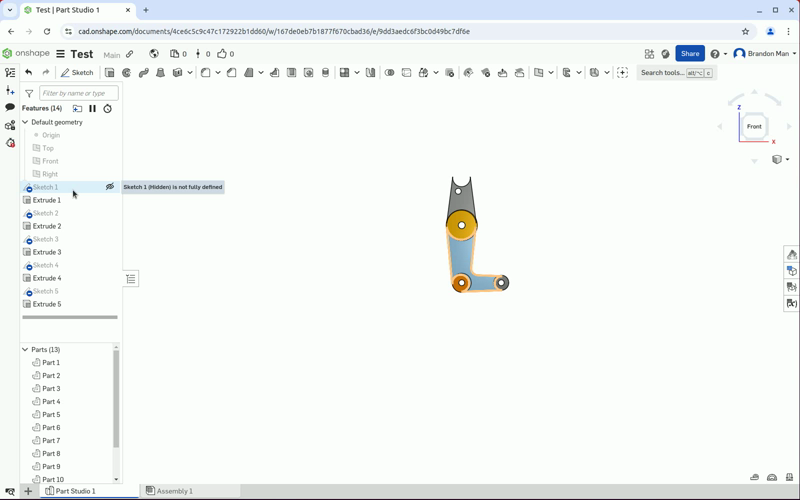
click(73, 189)
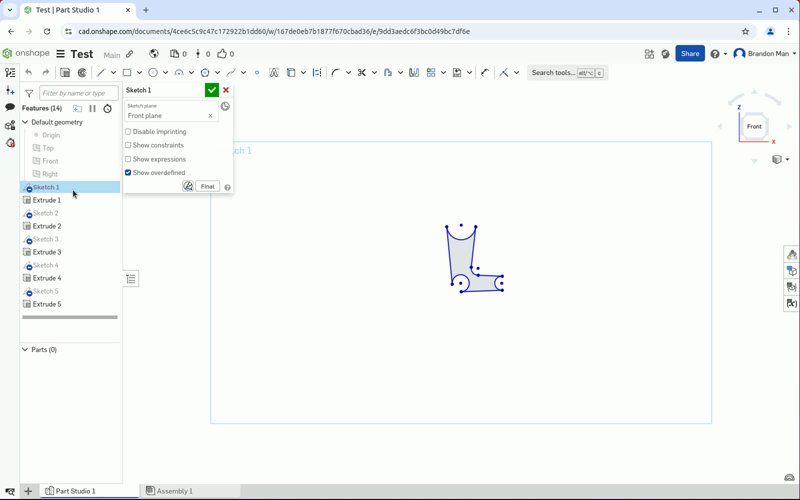
mouse_move(229, 92)
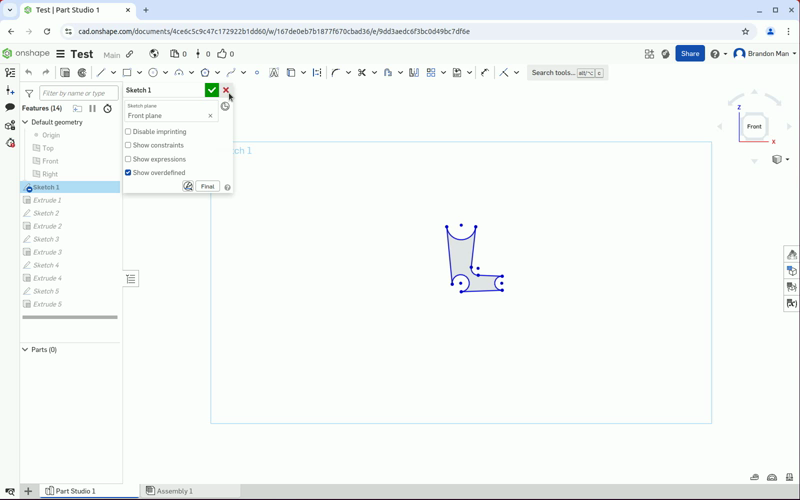
click(229, 92)
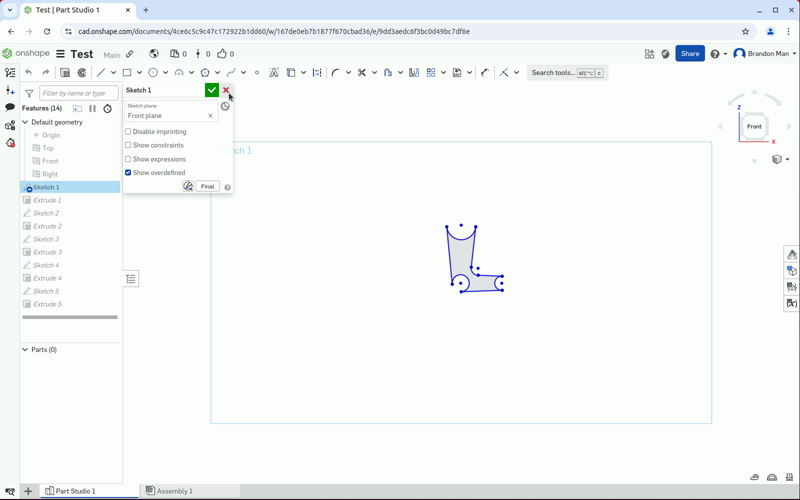
key(shift+s)
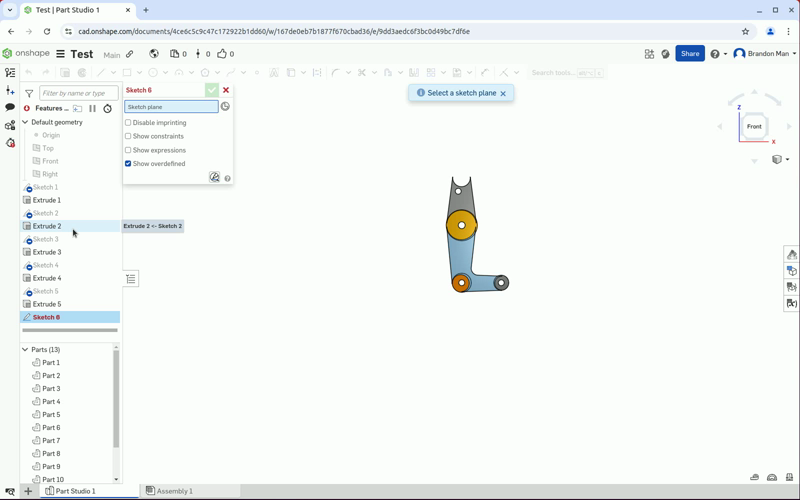
scroll(3)
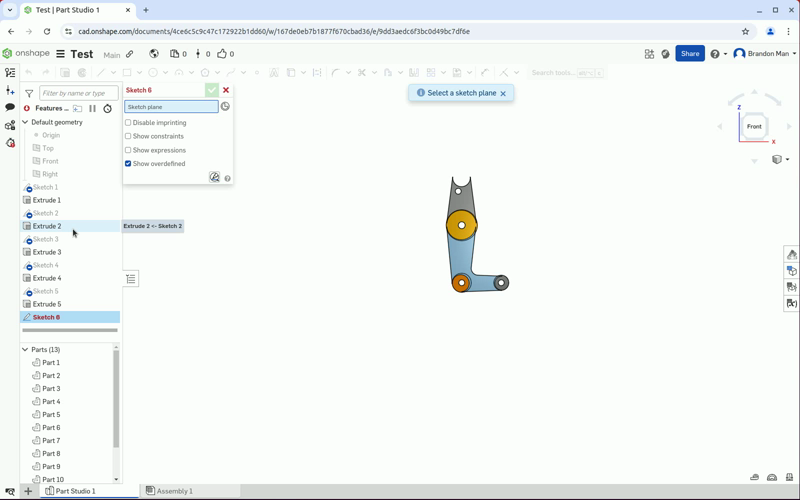
mouse_move(73, 163)
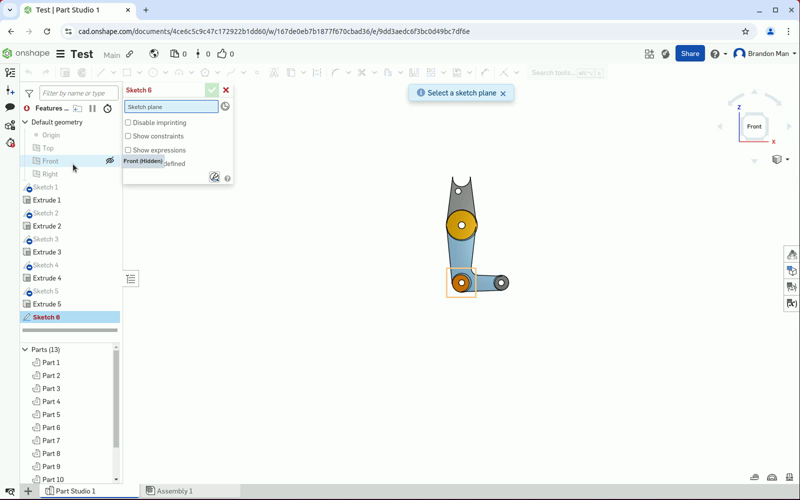
click(73, 163)
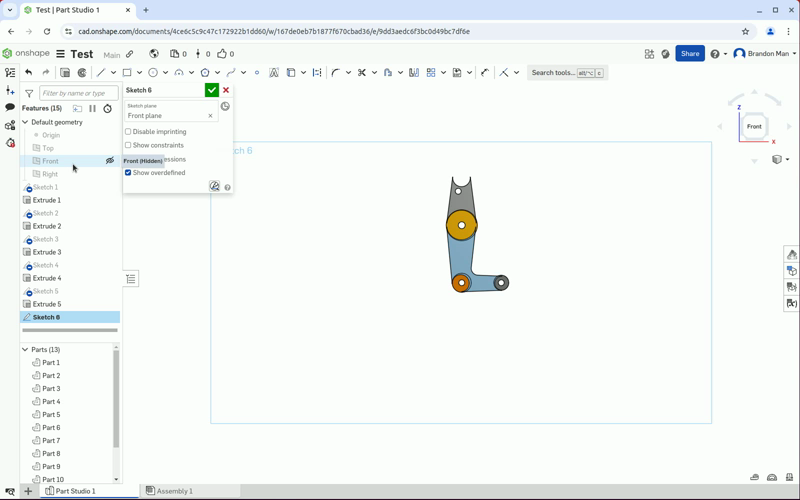
mouse_move(69, 352)
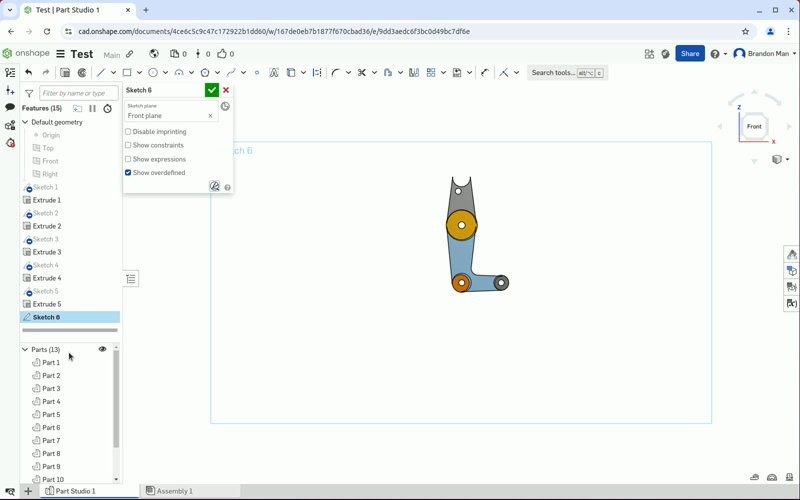
key(y)
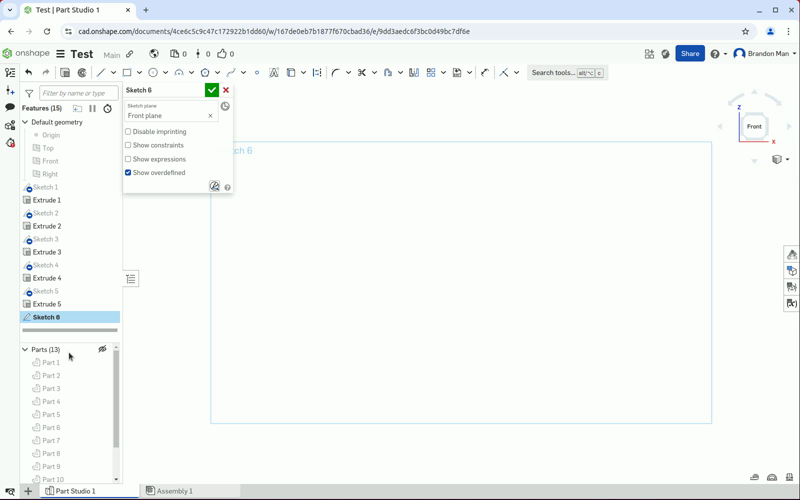
key(c)
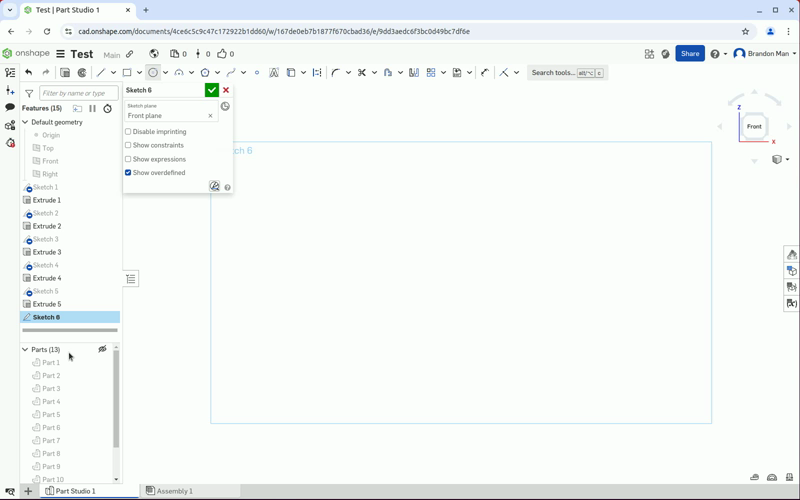
key_down(shift)
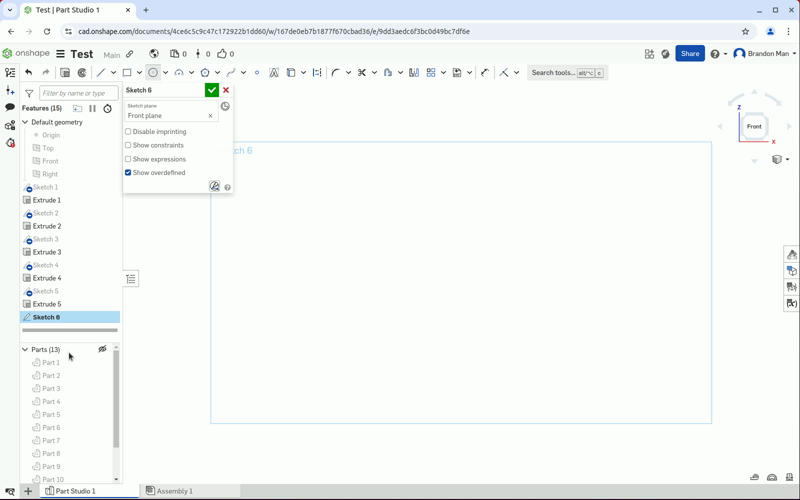
mouse_move(461, 178)
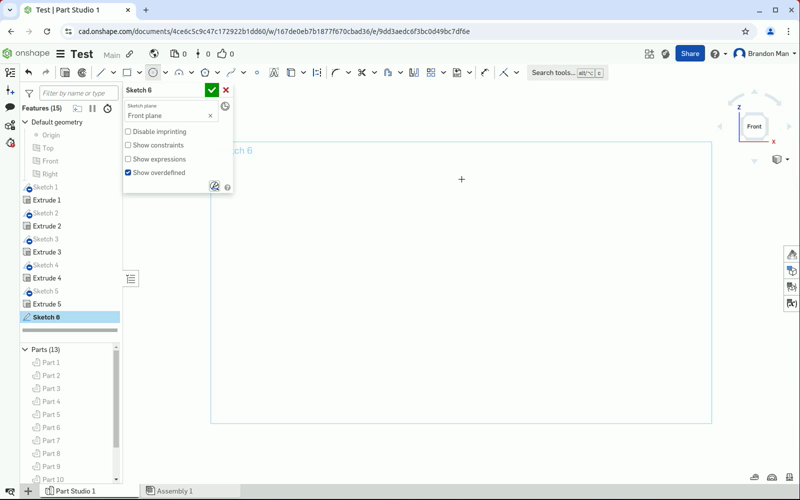
click(461, 178)
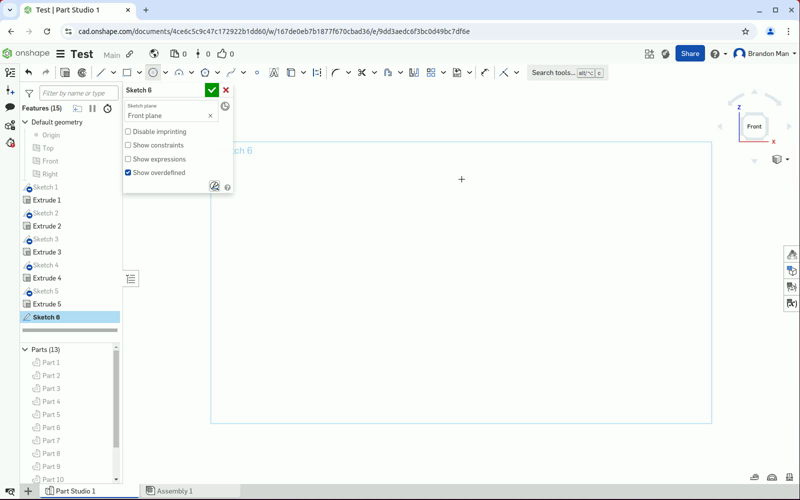
key_up(shift)
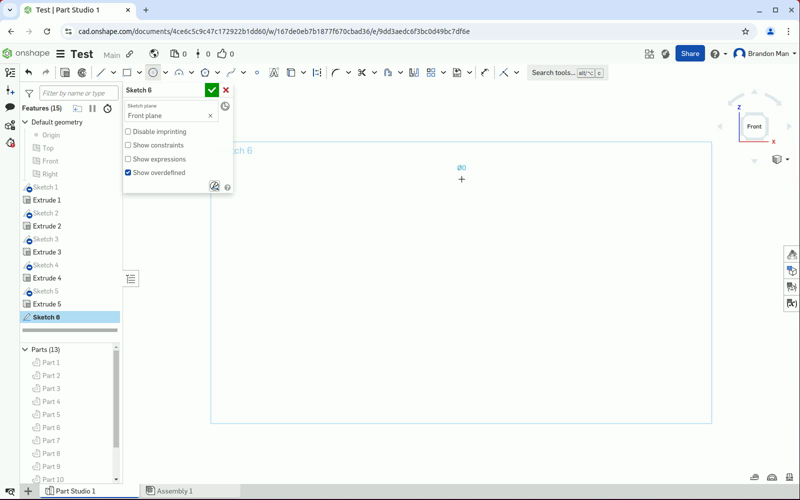
mouse_move(471, 178)
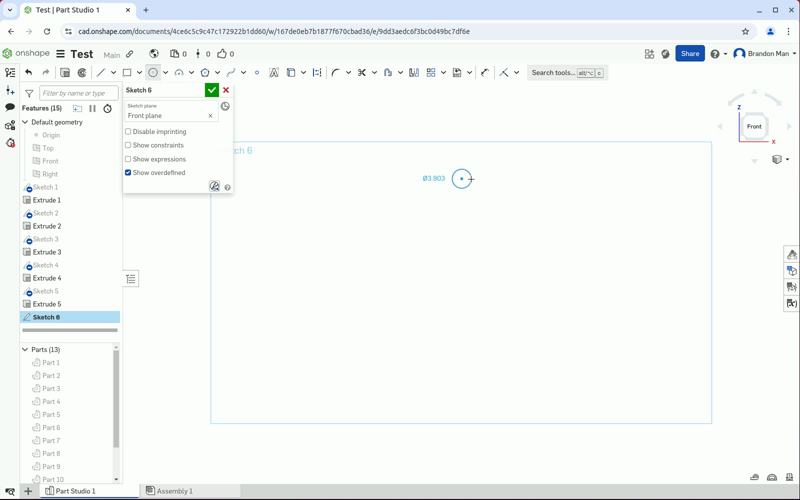
click(471, 178)
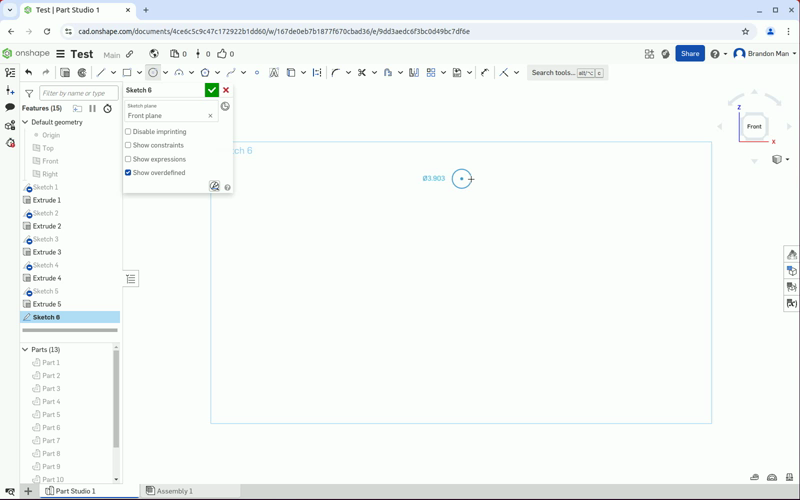
key(esc)
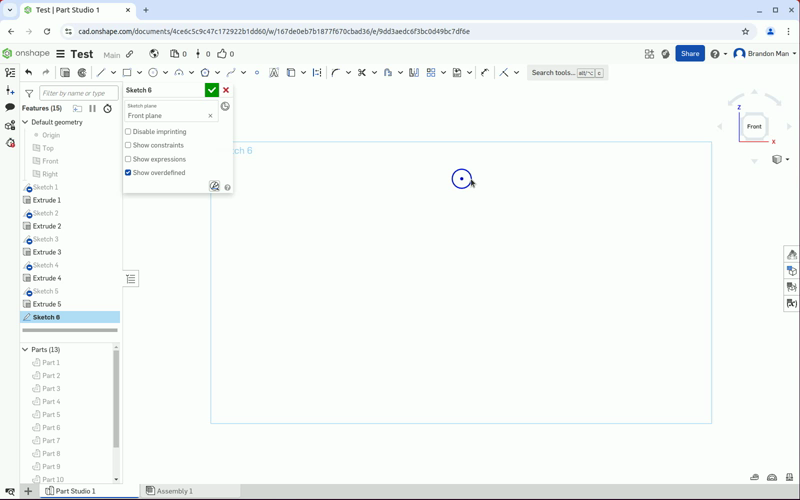
key(c)
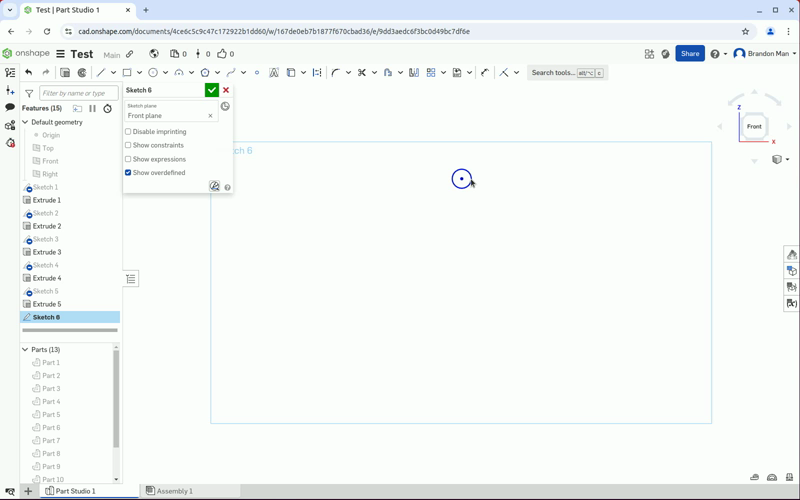
key_down(shift)
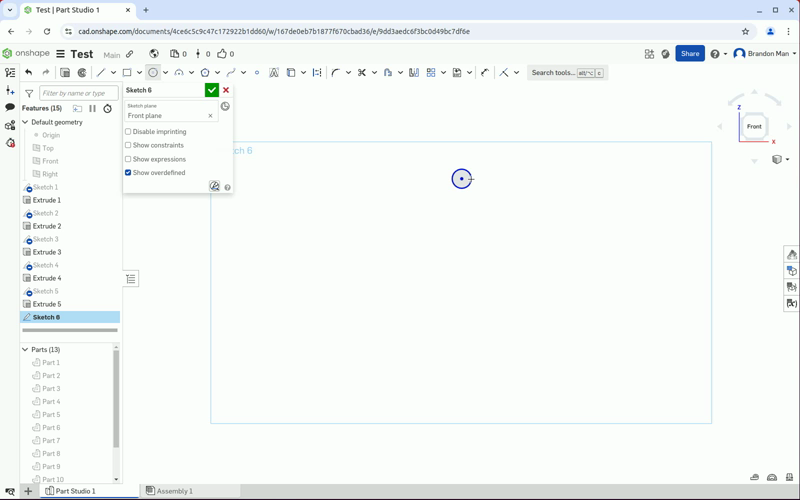
mouse_move(461, 178)
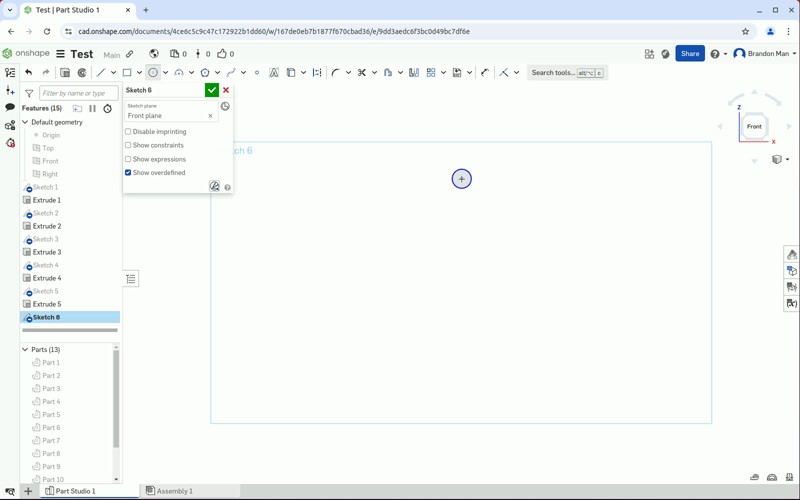
click(461, 178)
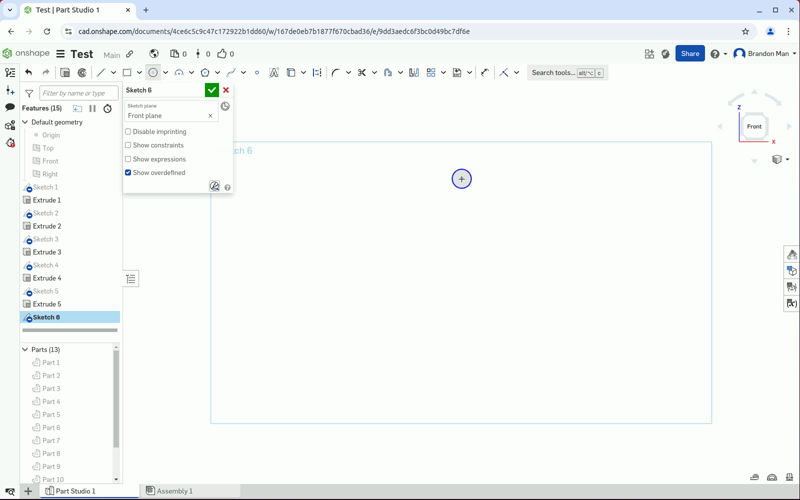
key_up(shift)
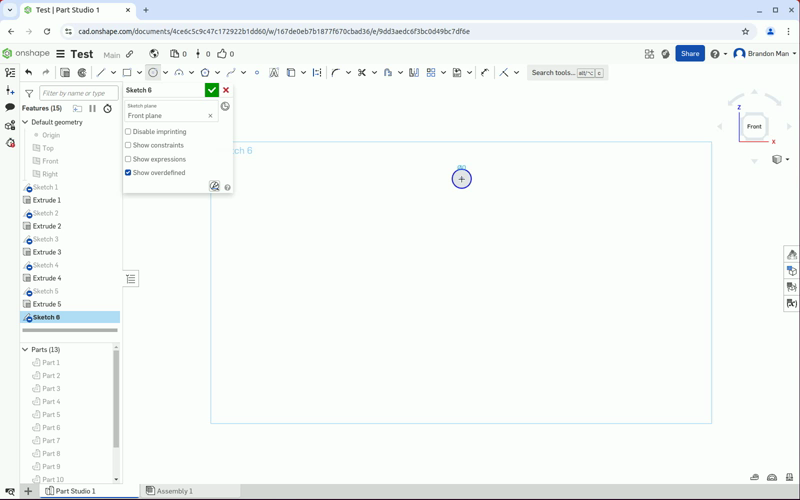
mouse_move(464, 178)
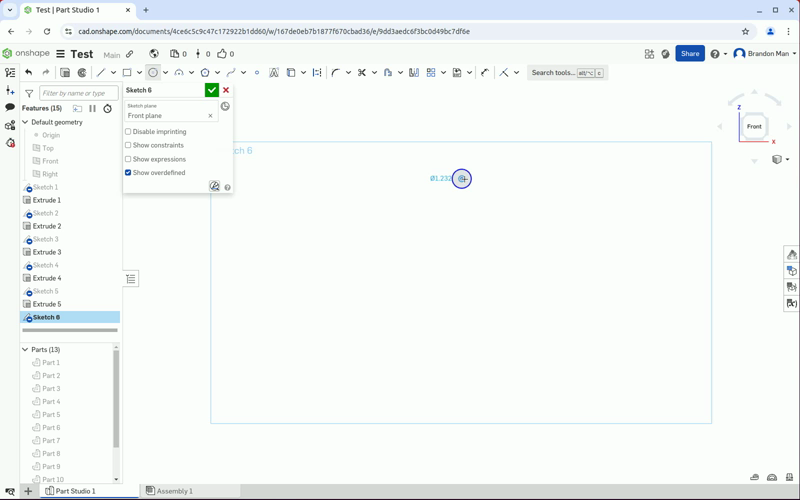
scroll(6)
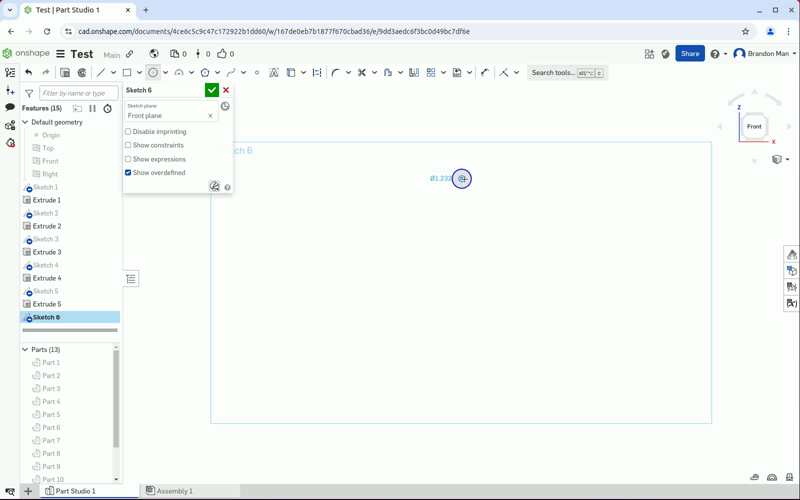
scroll(6)
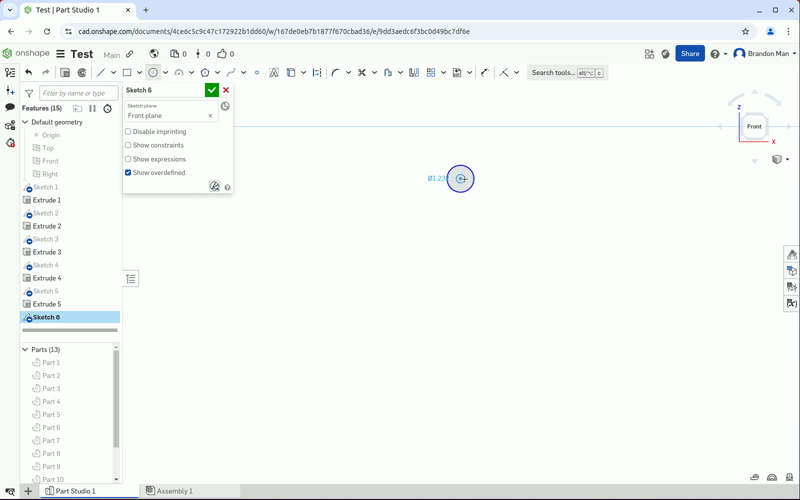
scroll(6)
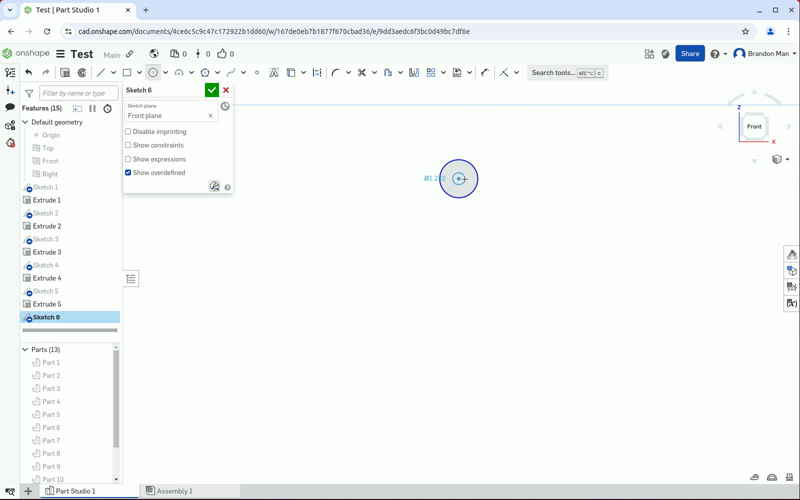
scroll(6)
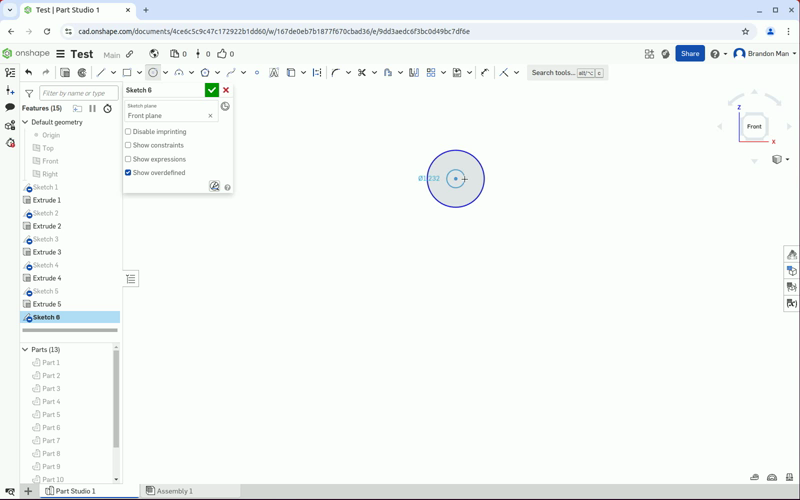
scroll(6)
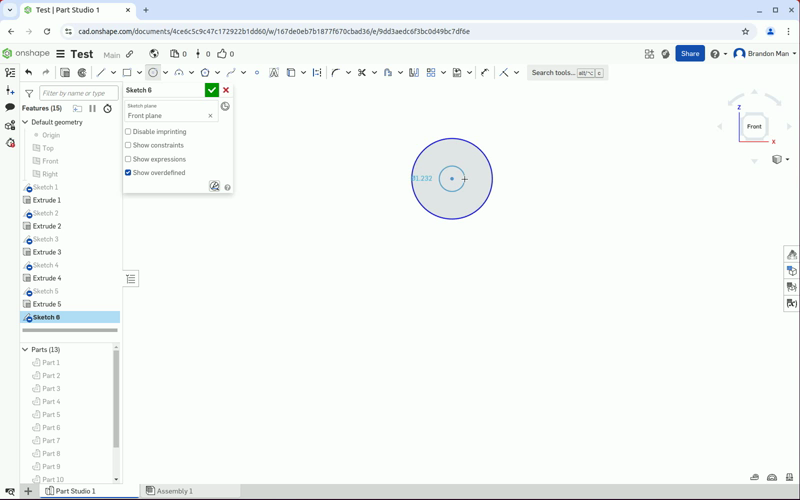
scroll(6)
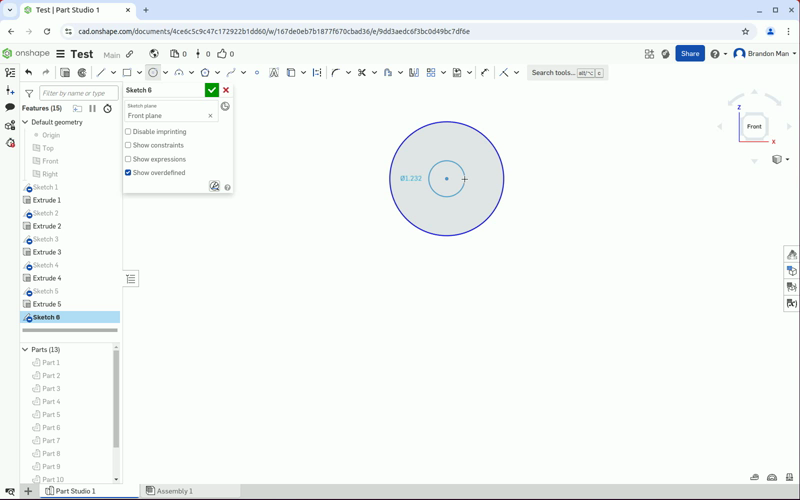
scroll(6)
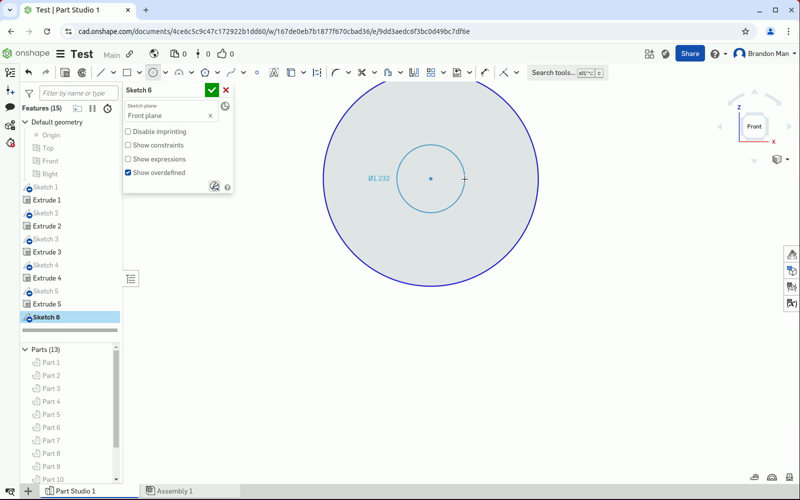
click(464, 178)
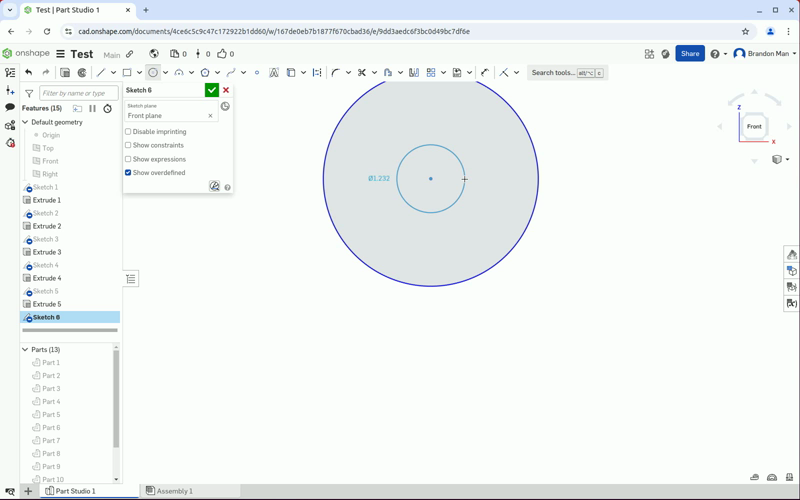
scroll(-6)
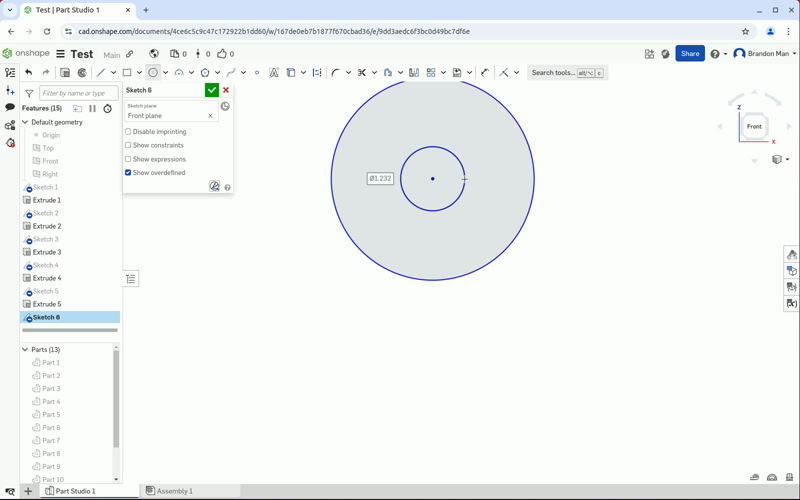
scroll(-6)
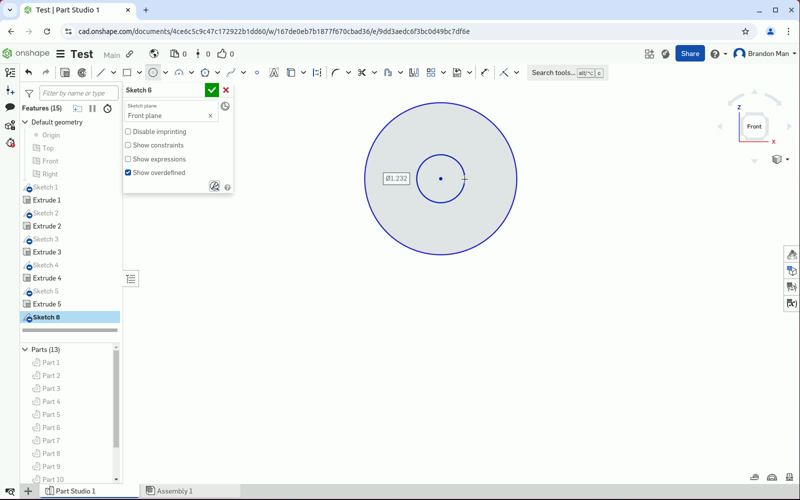
scroll(-6)
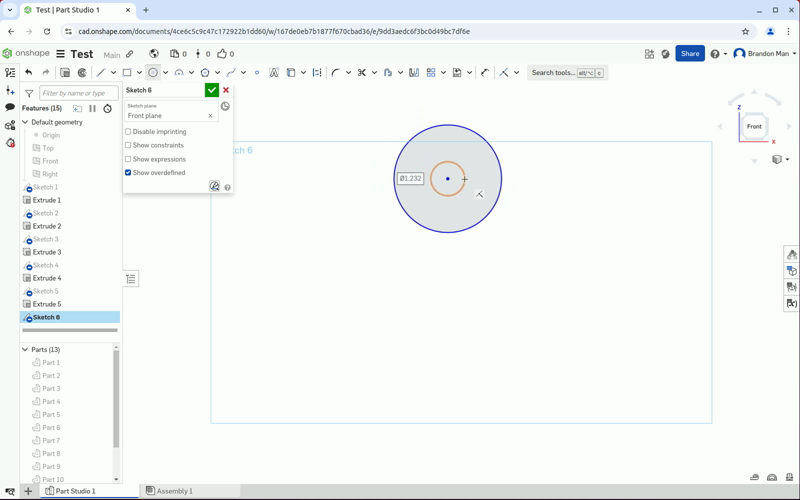
scroll(-6)
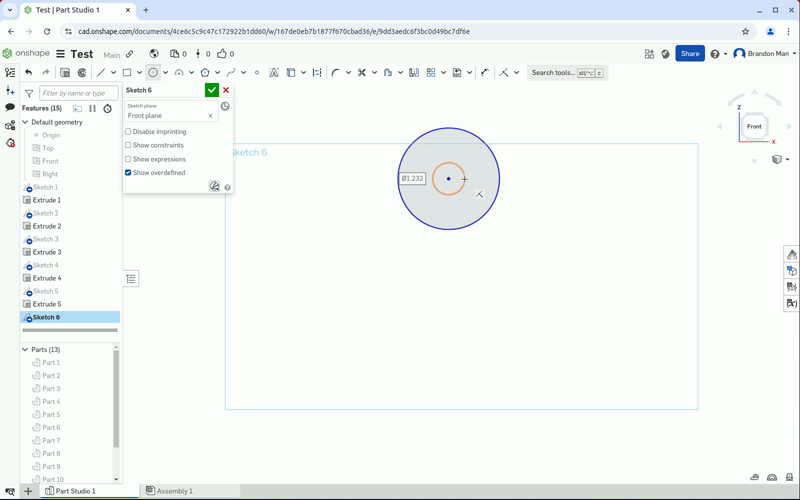
scroll(-6)
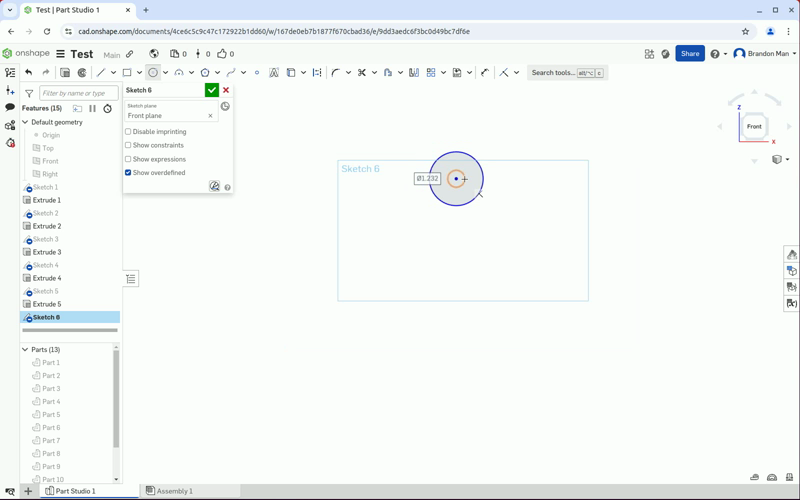
scroll(-6)
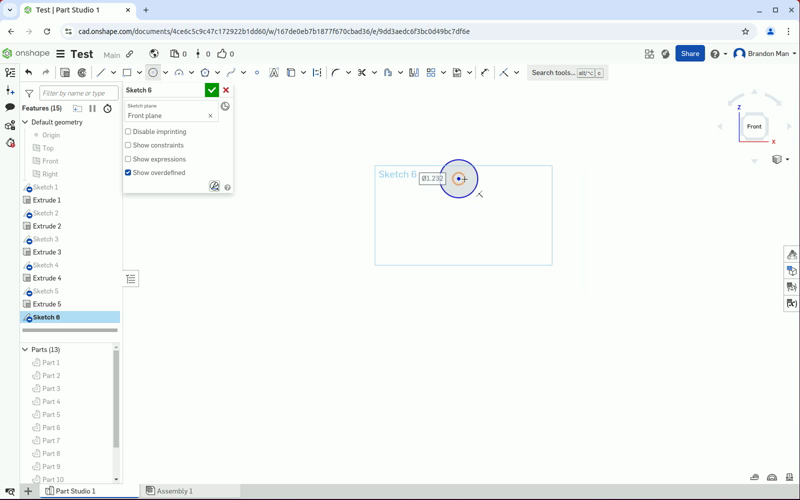
scroll(-6)
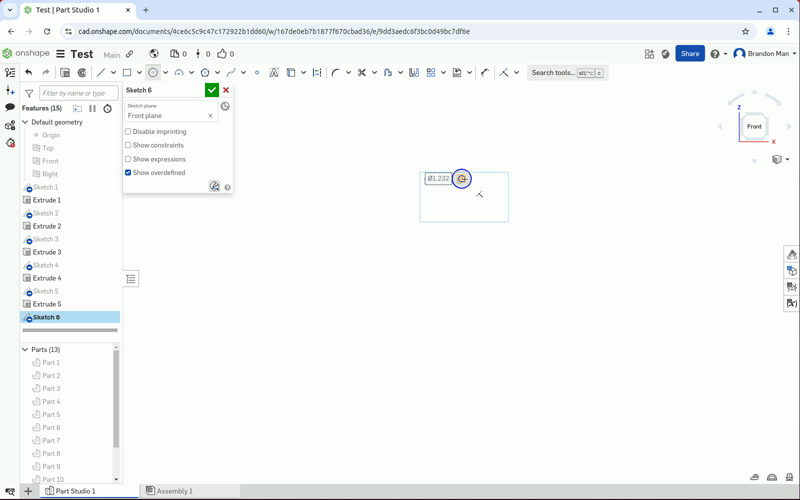
key(esc)
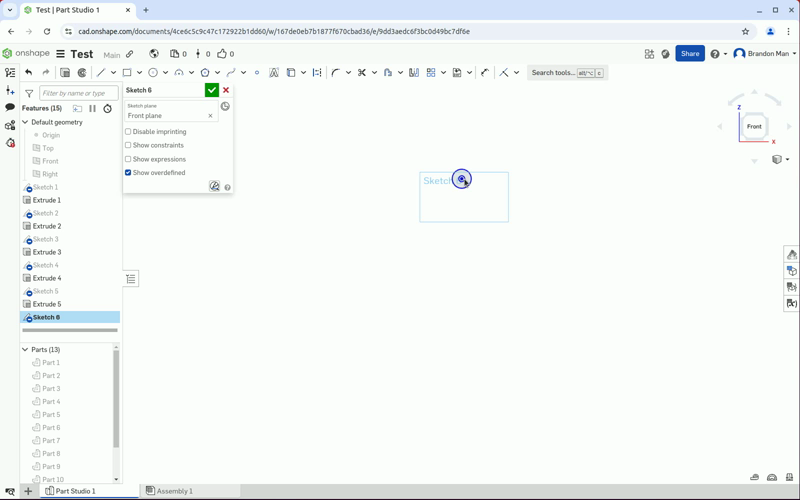
mouse_move(465, 176)
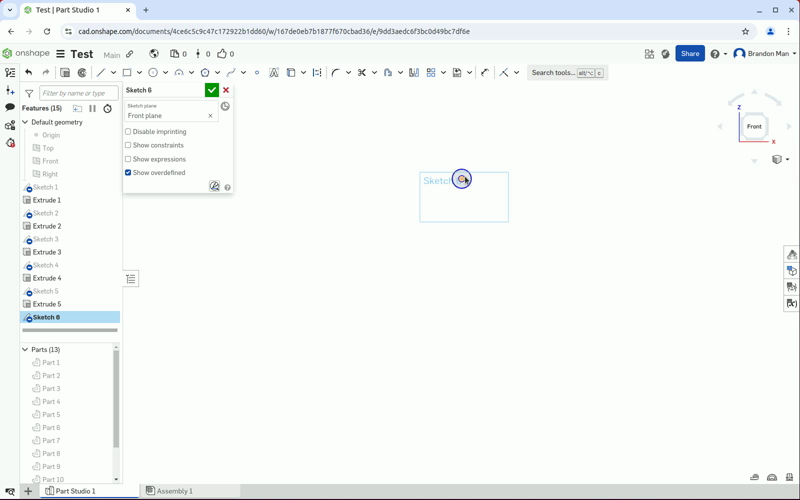
scroll(6)
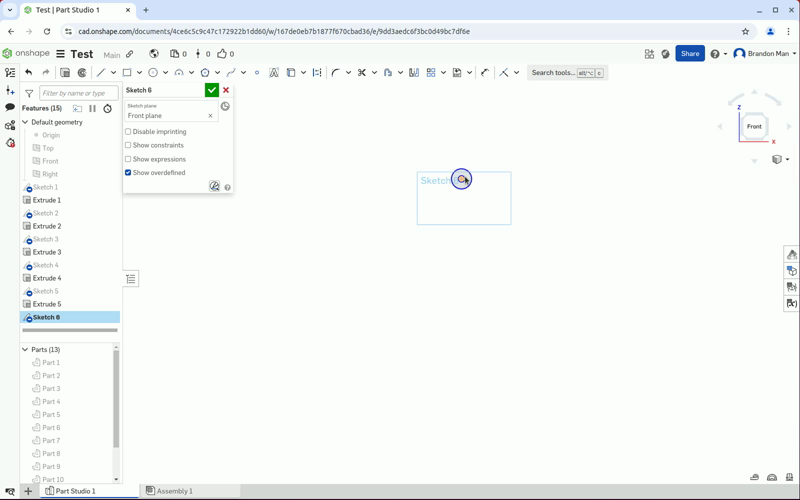
scroll(6)
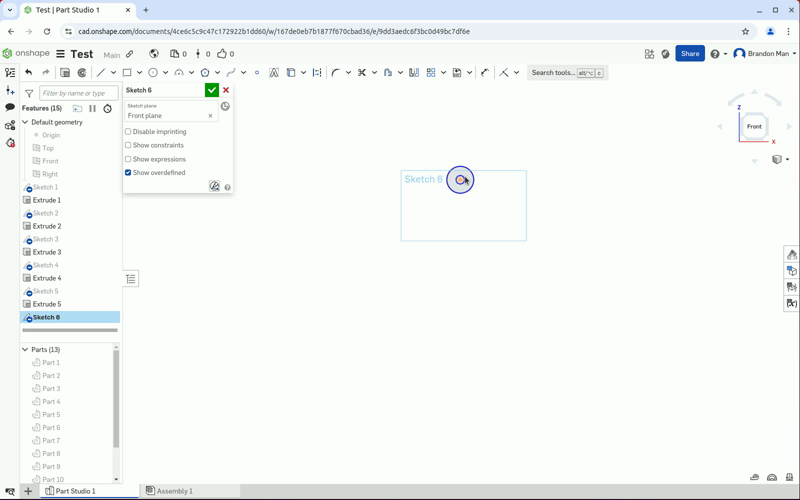
scroll(6)
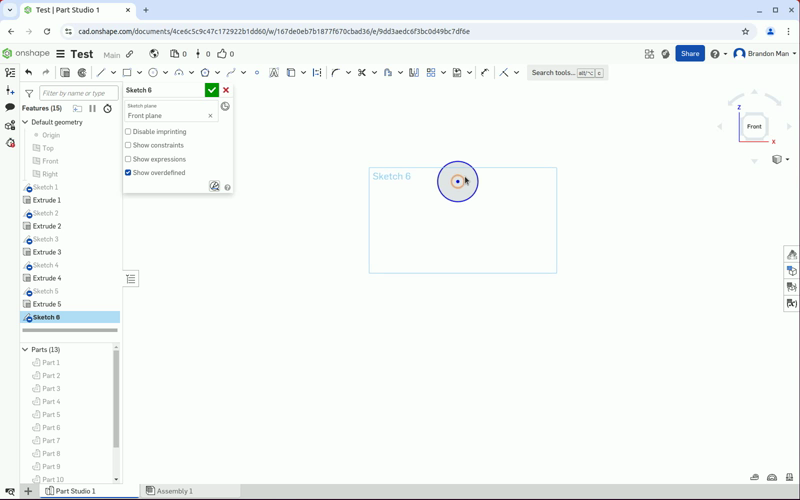
scroll(6)
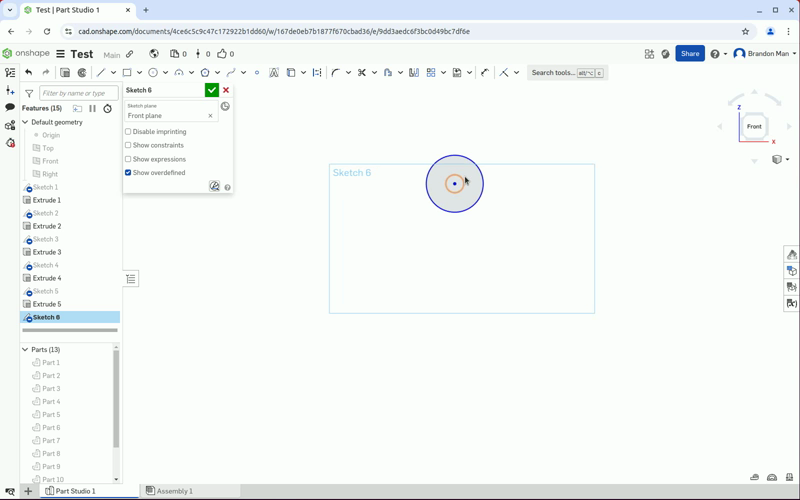
scroll(6)
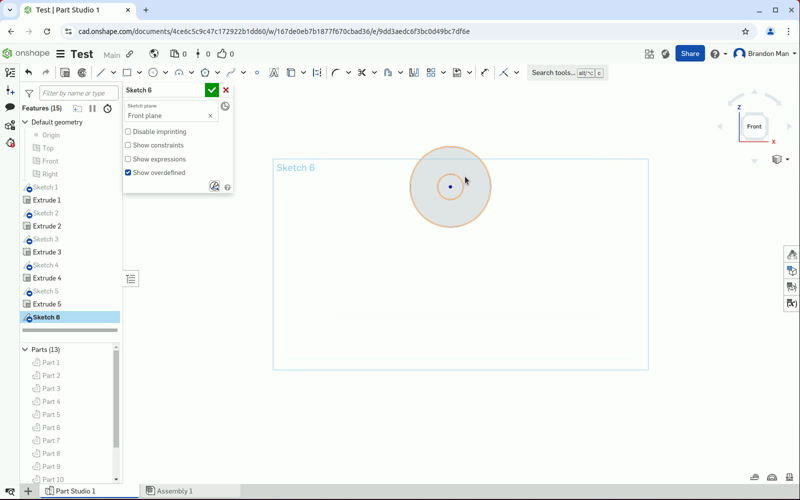
scroll(6)
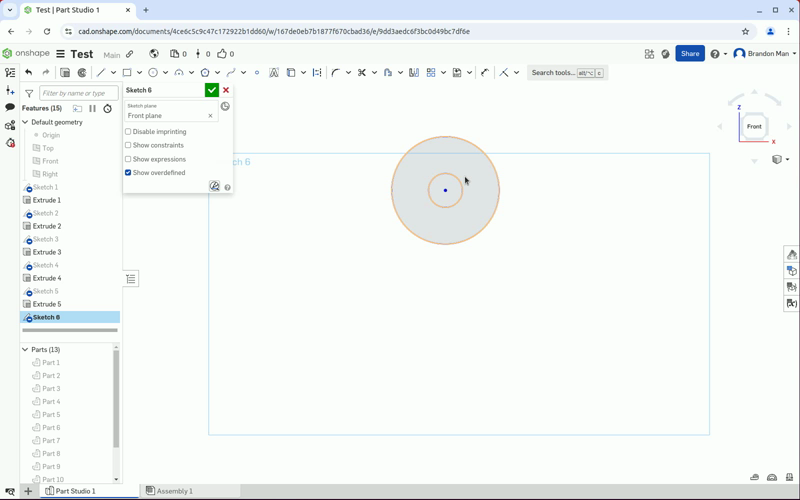
scroll(6)
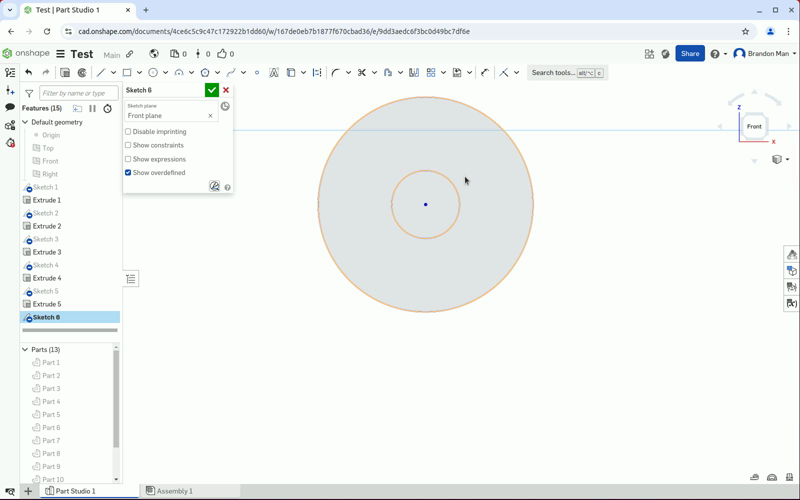
click(465, 176)
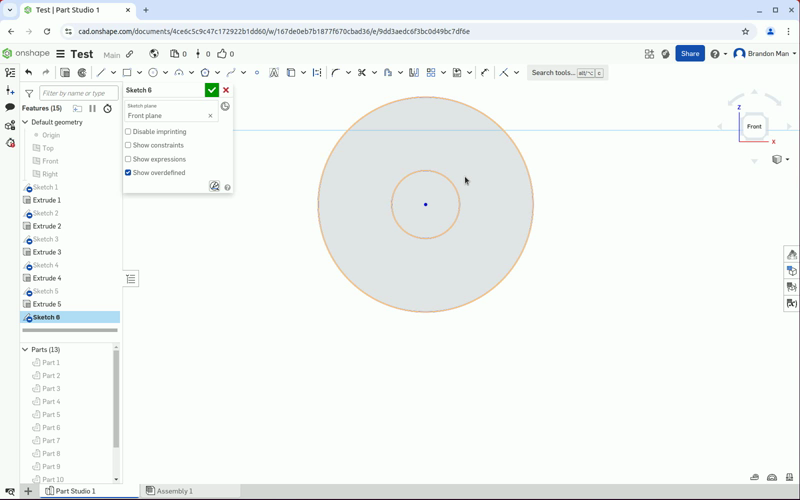
scroll(-6)
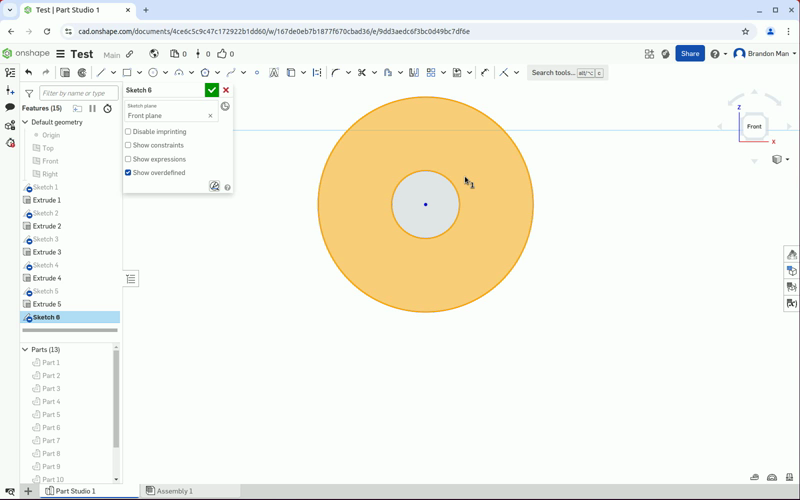
scroll(-6)
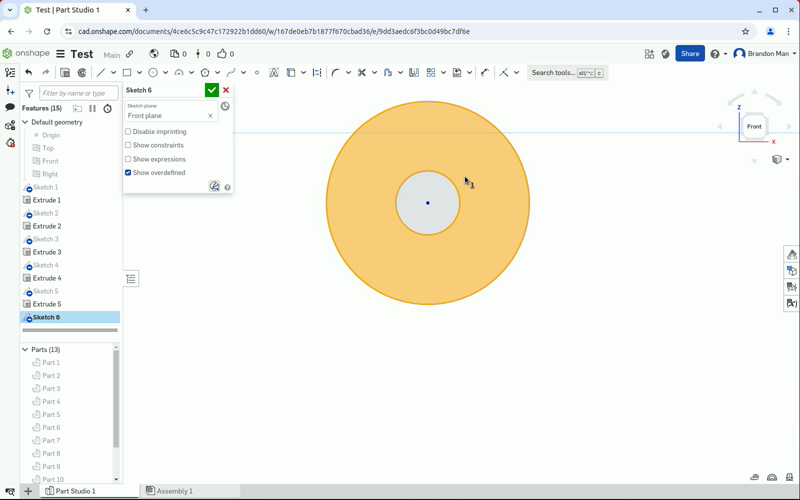
scroll(-6)
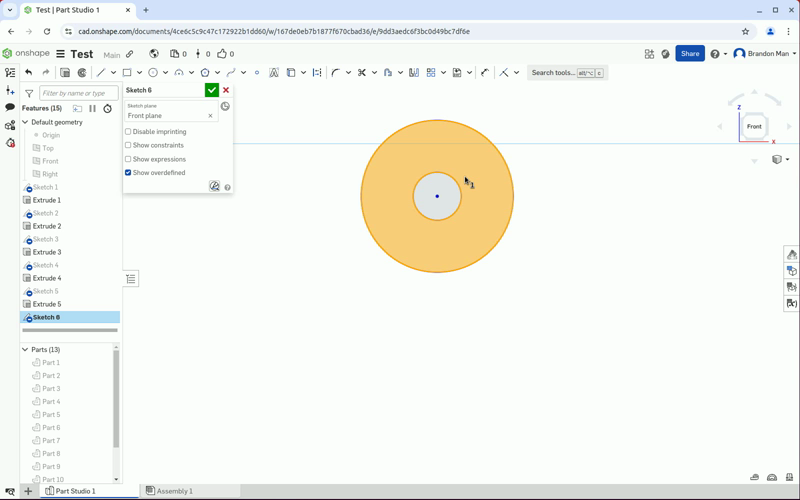
scroll(-6)
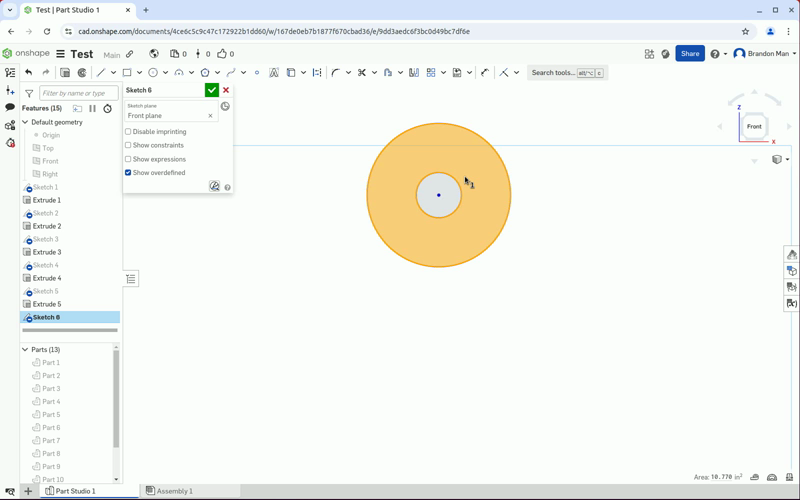
scroll(-6)
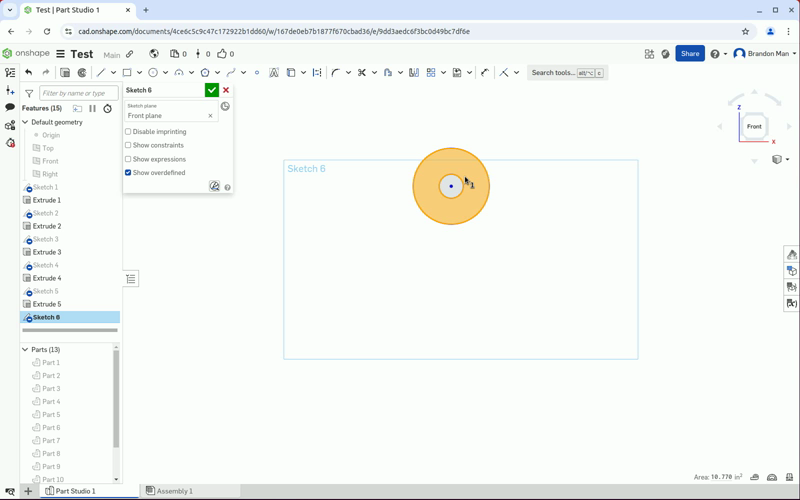
scroll(-6)
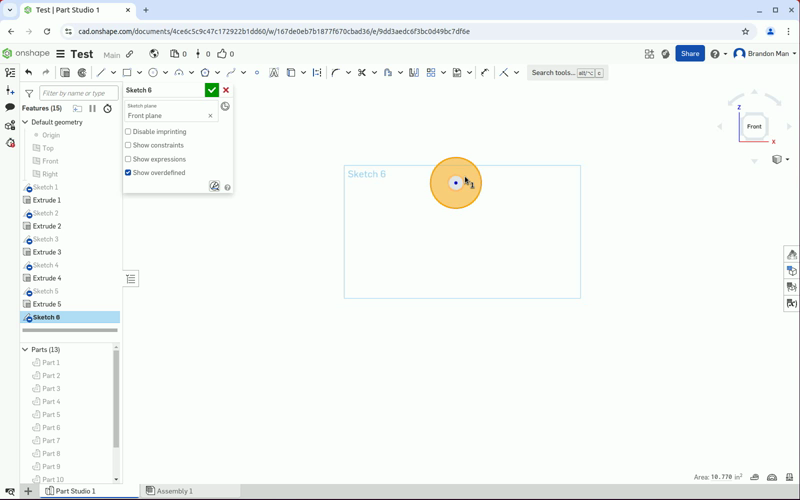
scroll(-6)
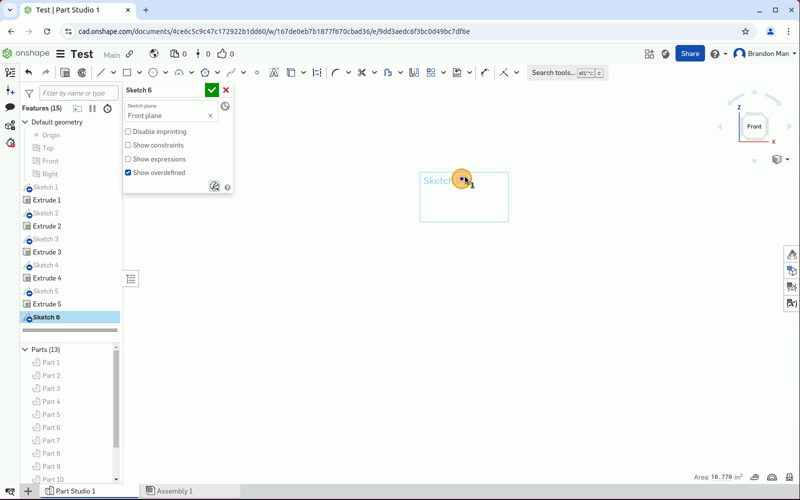
mouse_move(69, 352)
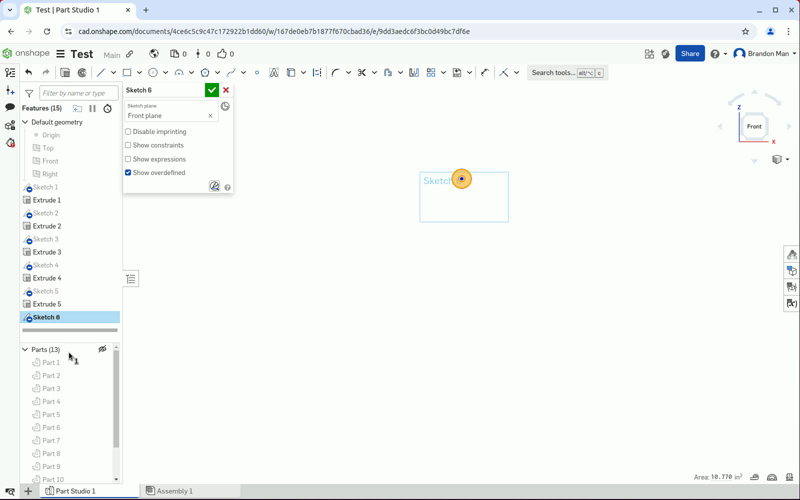
key(shift+y)
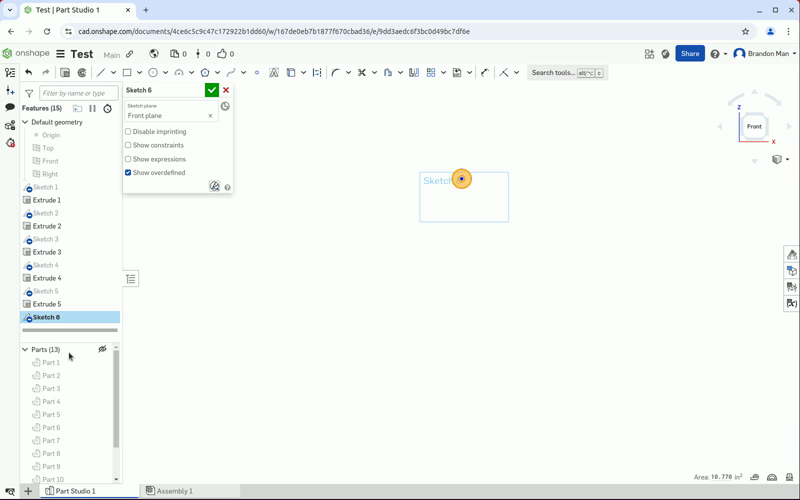
key(shift+e)
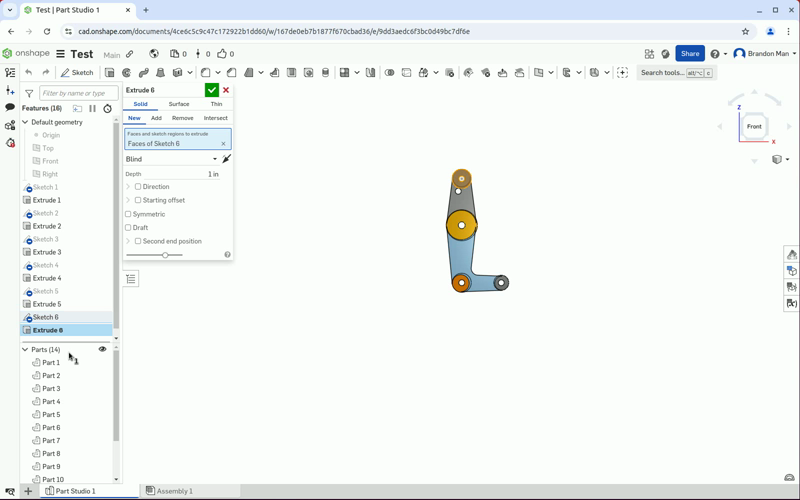
mouse_move(143, 106)
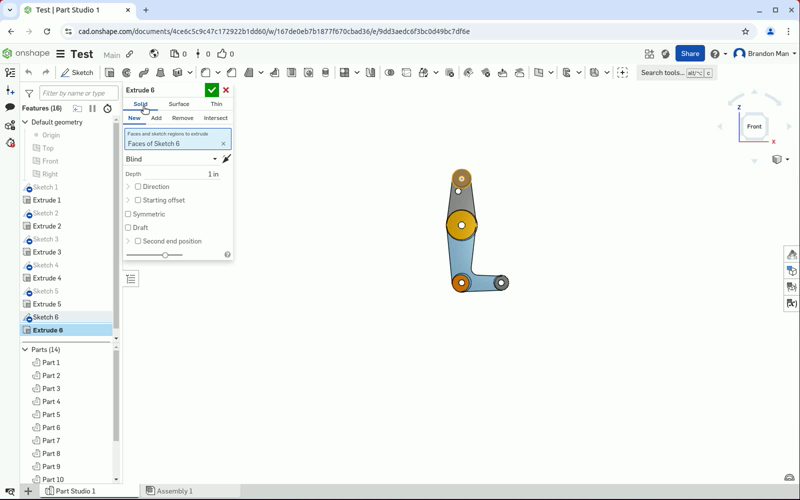
click(143, 106)
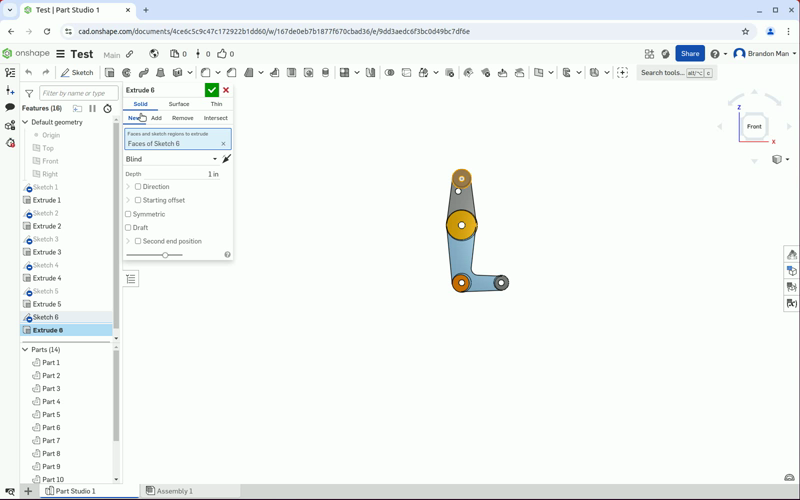
mouse_move(137, 120)
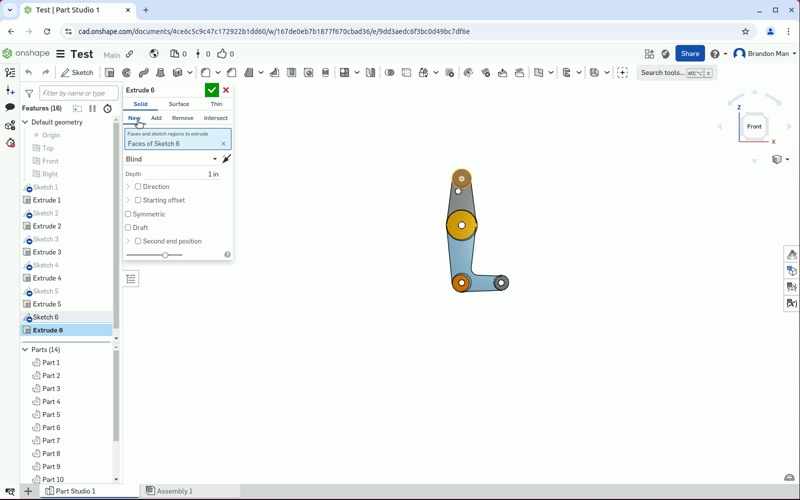
click(137, 120)
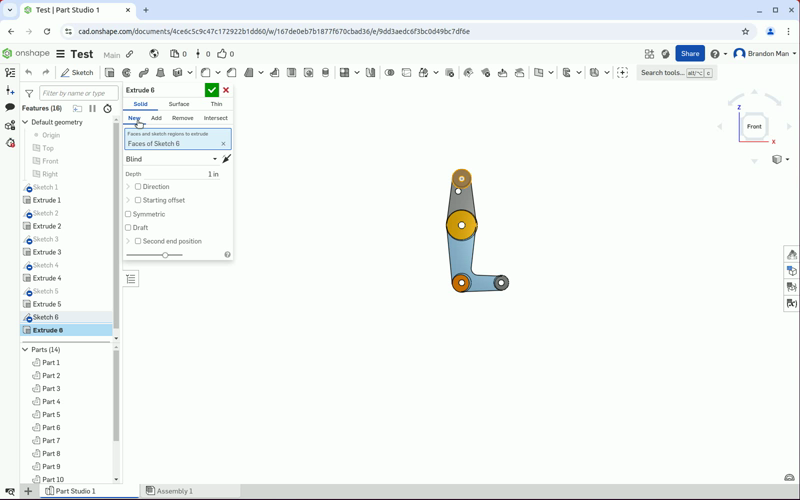
key(tab, 4)
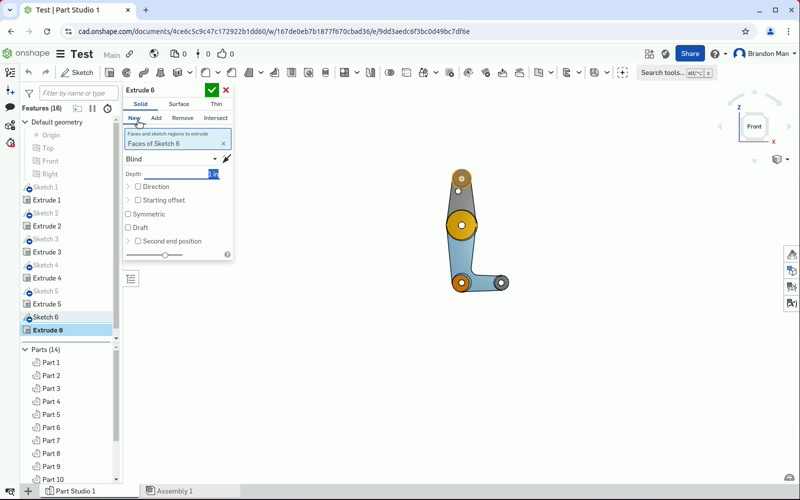
text(0.481)
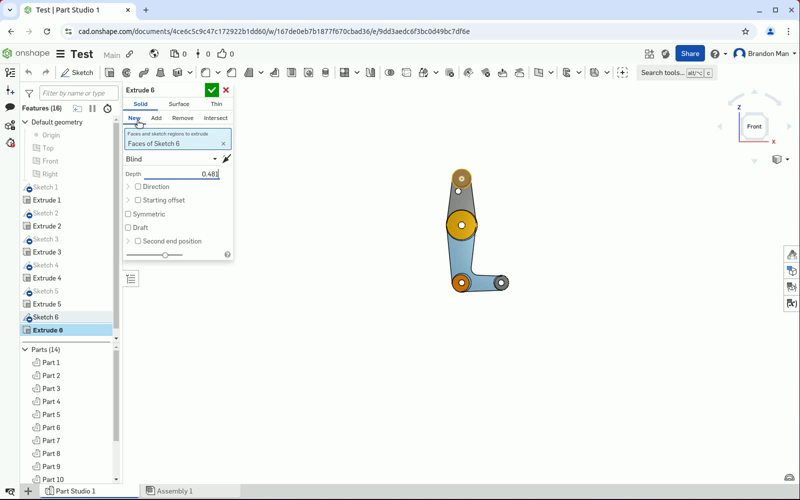
key(enter)
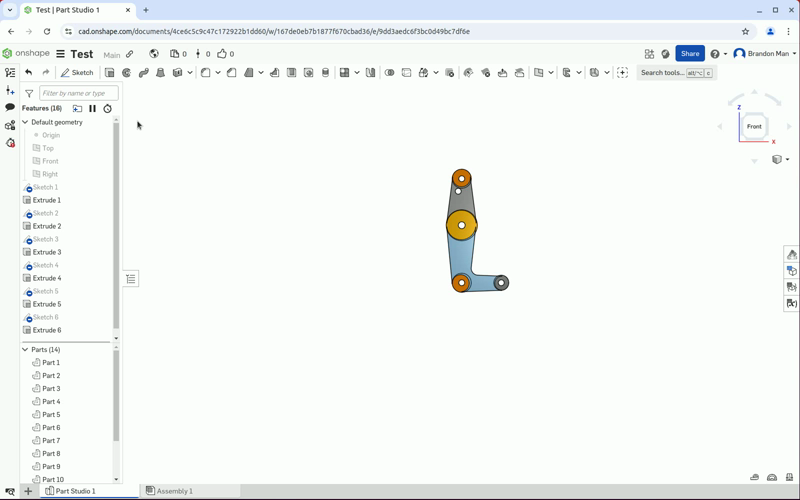
key(shift+h)
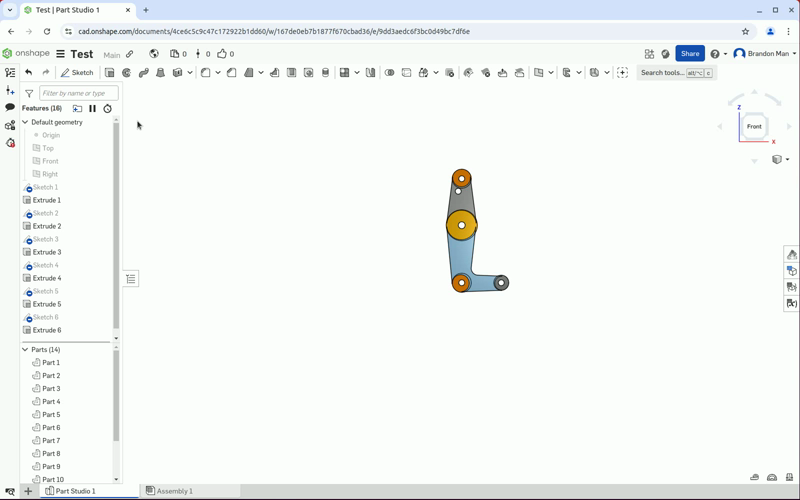
key(shift+h)
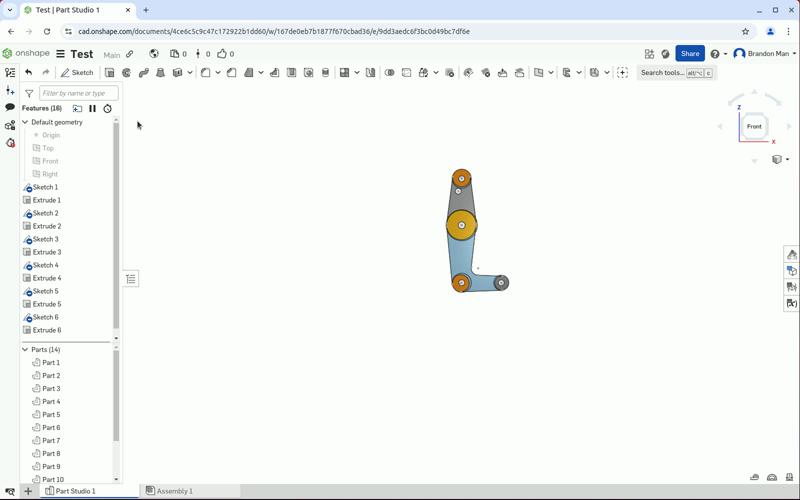
key(shift+7)
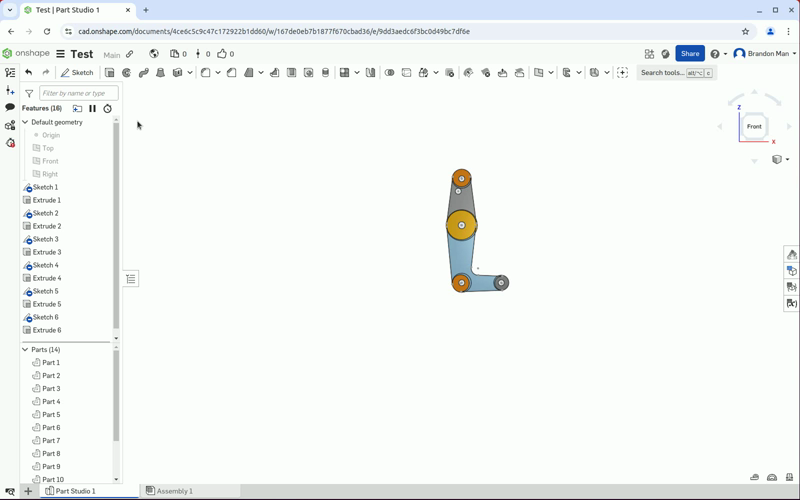
key(left, 2)
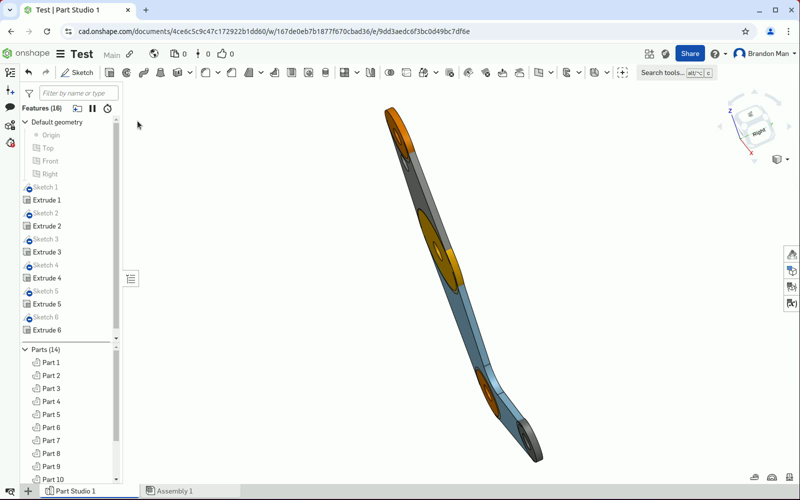
key(down, 2)
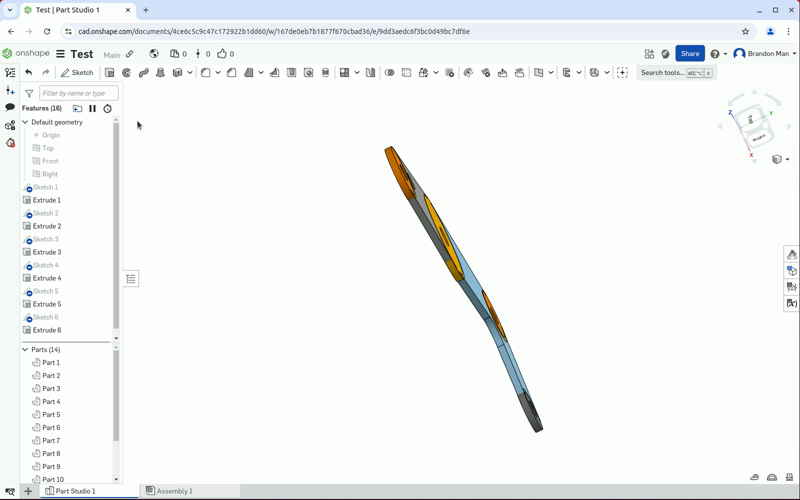
key(up, 2)
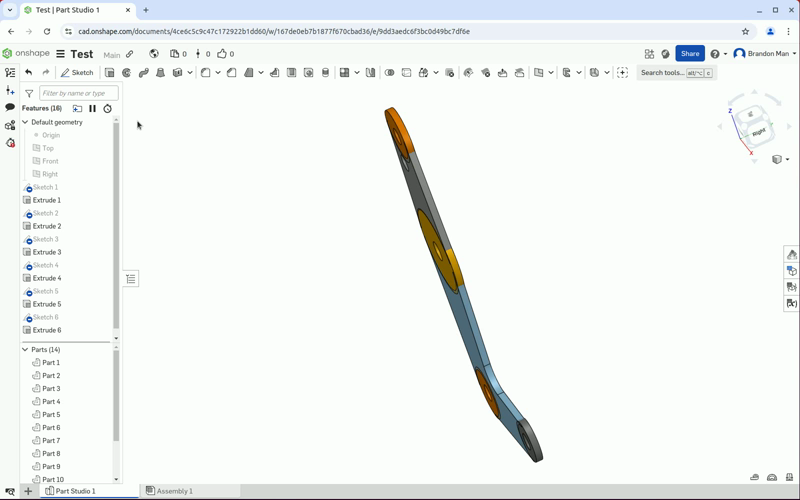
key(right, 2)
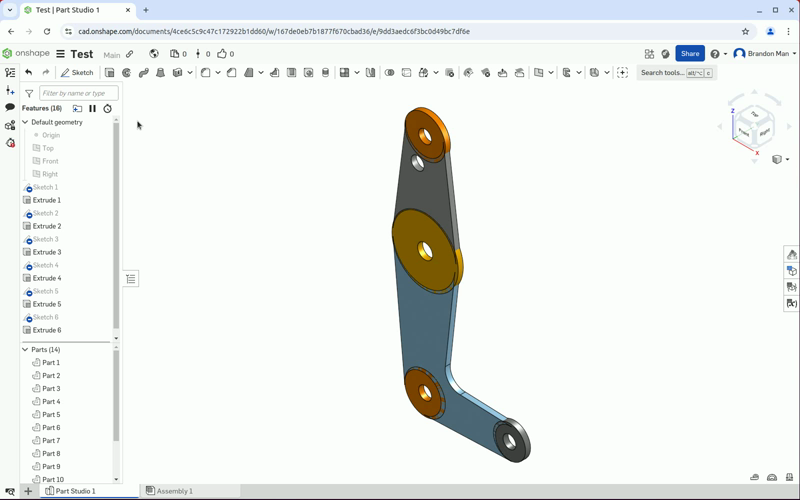
mouse_move(69, 189)
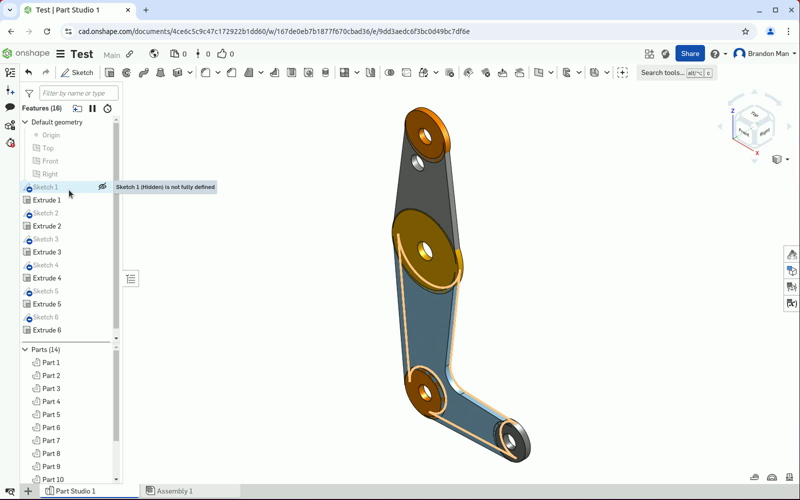
click(69, 189)